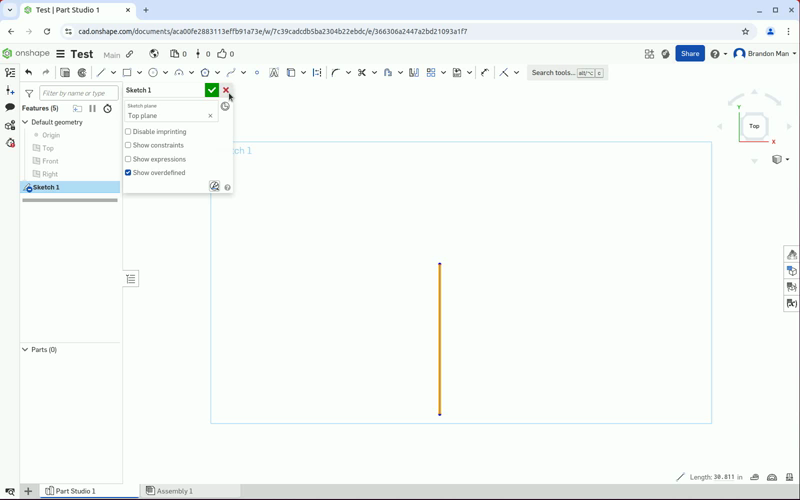
key(shift+h)
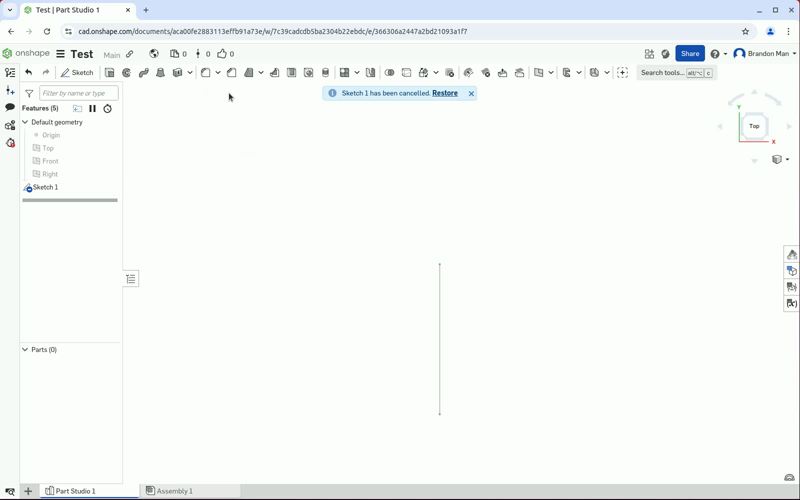
key(shift+s)
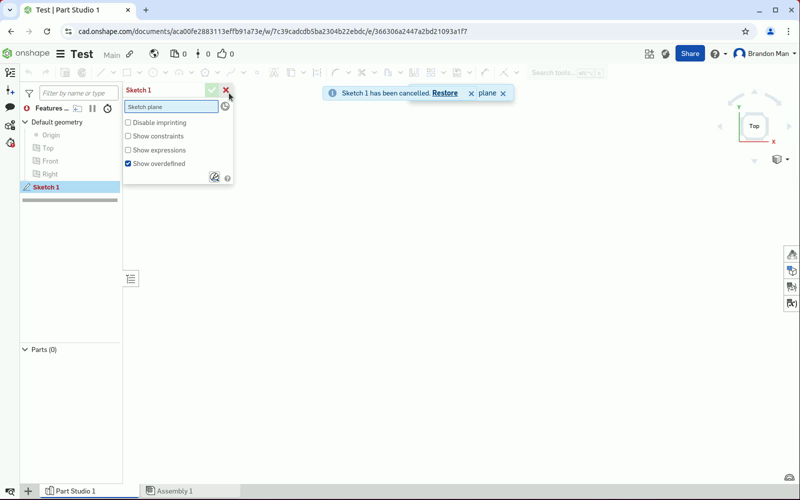
mouse_move(73, 150)
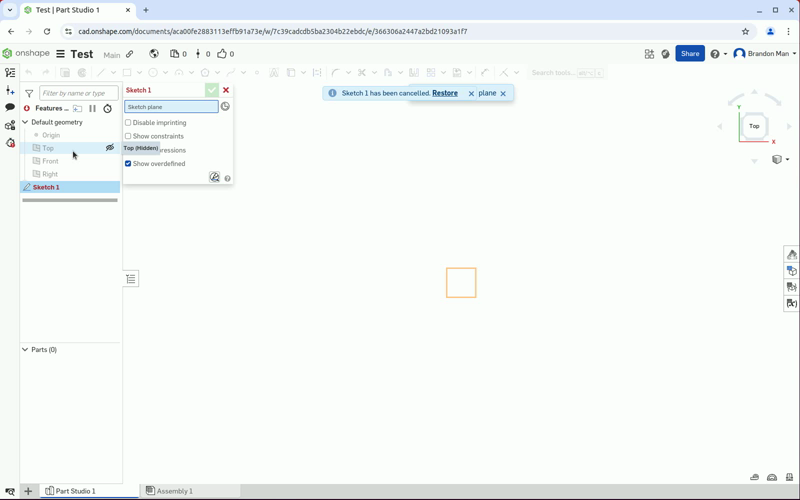
click(73, 150)
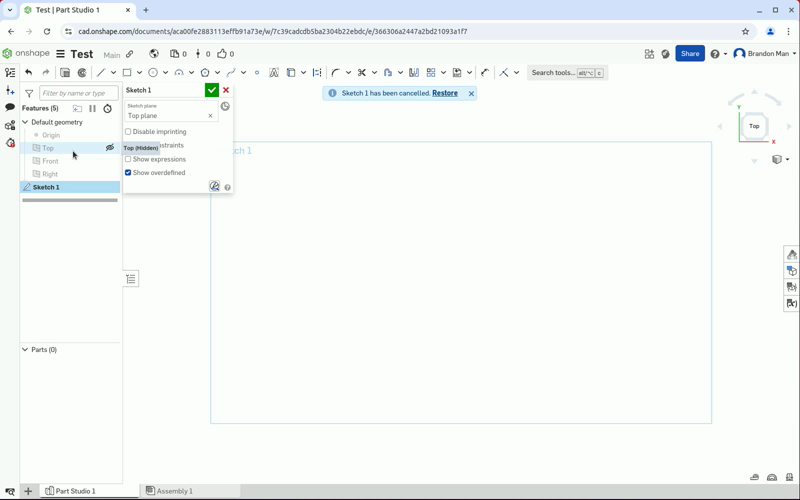
mouse_move(73, 352)
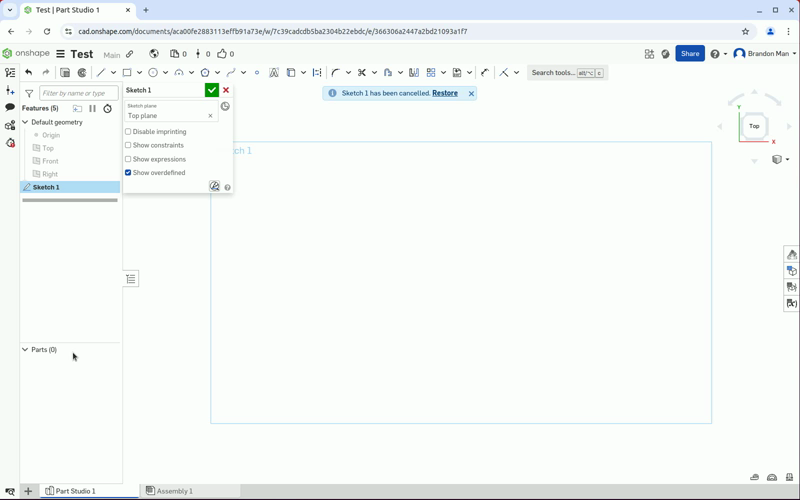
key(y)
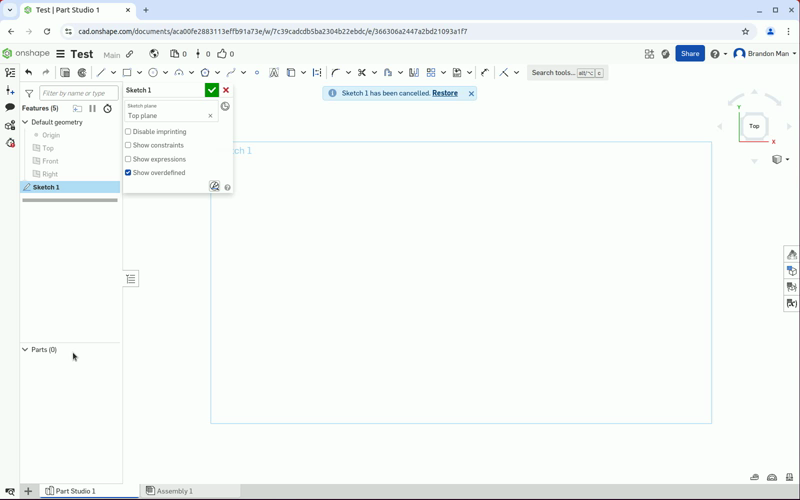
key(l)
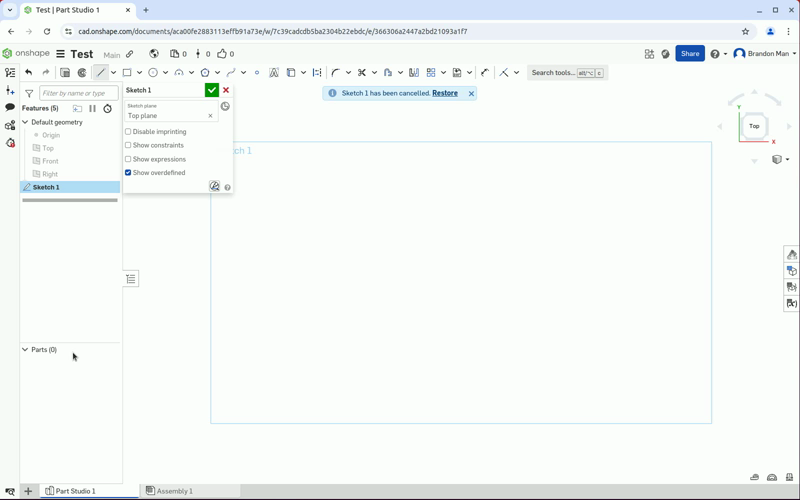
key_down(shift)
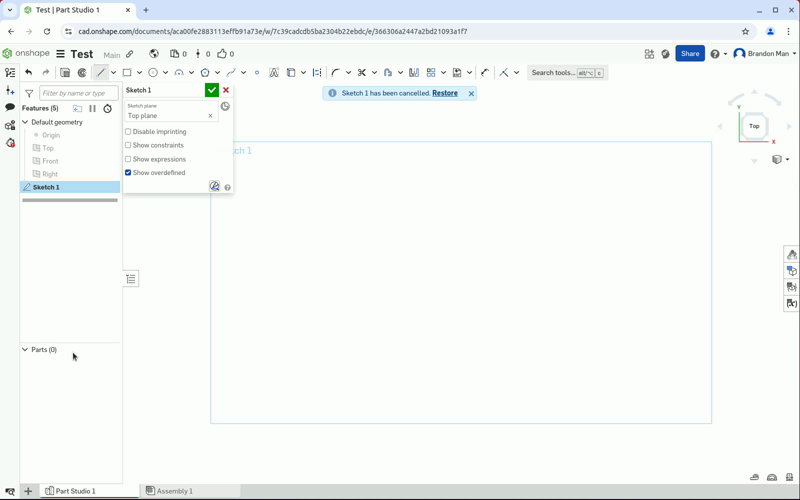
mouse_move(379, 363)
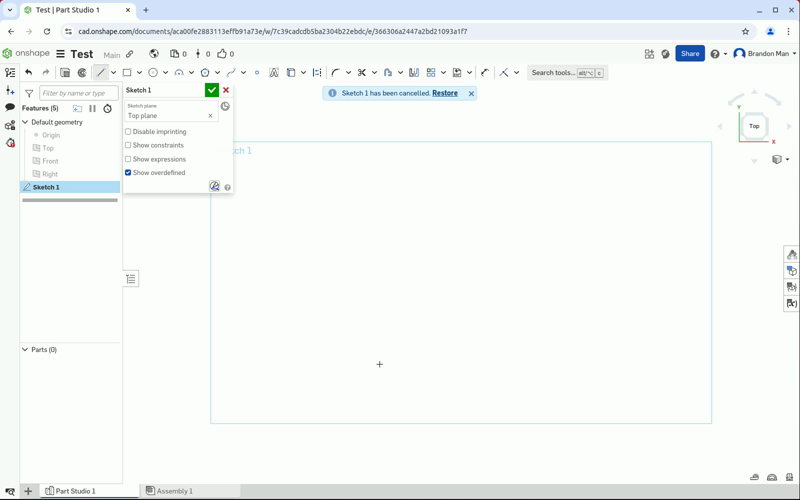
click(379, 363)
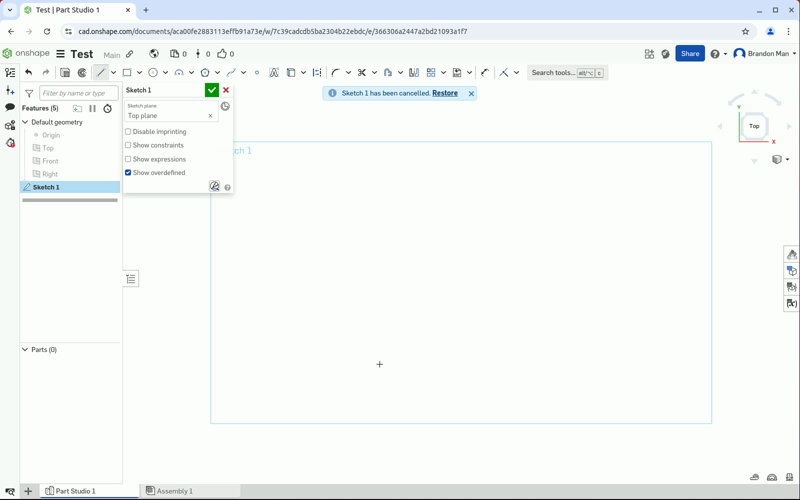
key_up(shift)
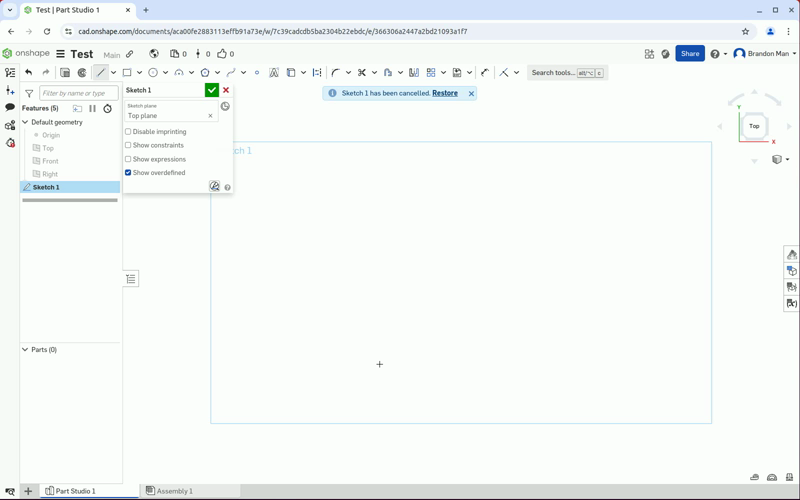
key_down(shift)
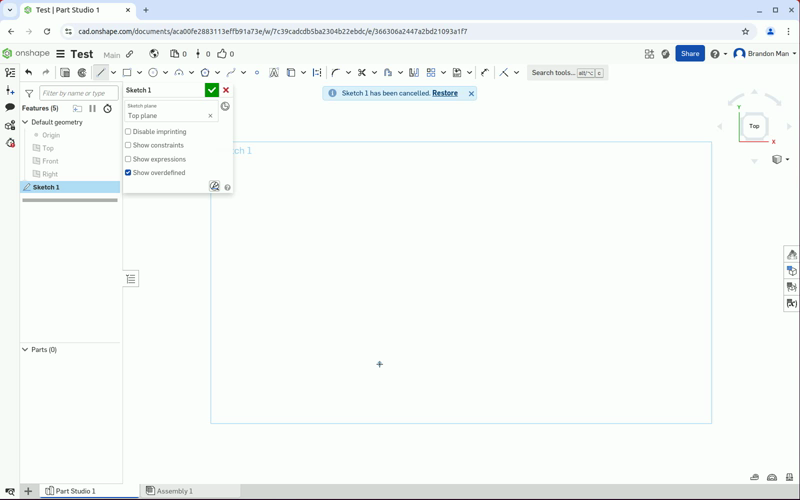
mouse_move(409, 363)
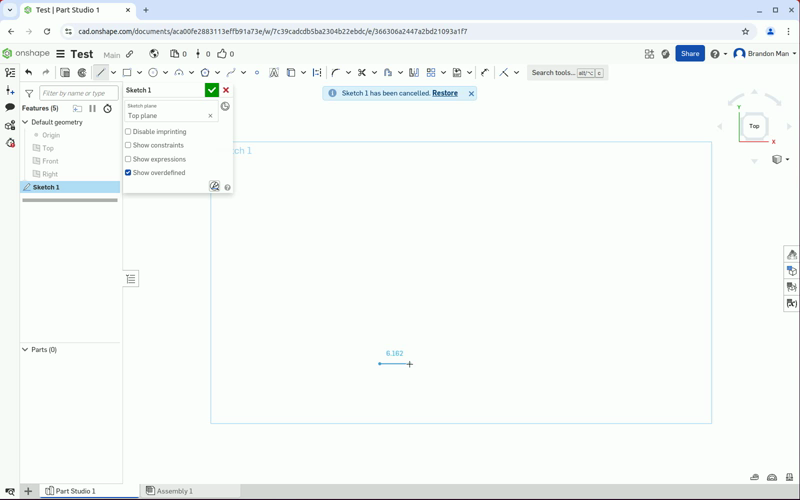
mouse_move(412, 363)
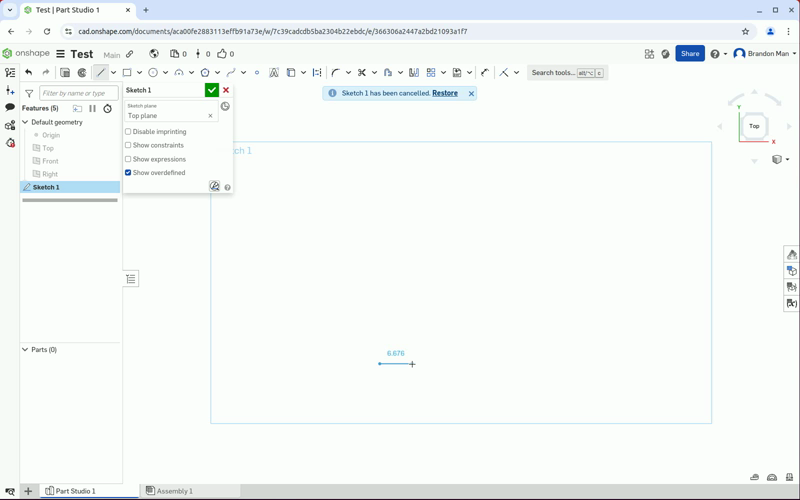
click(412, 363)
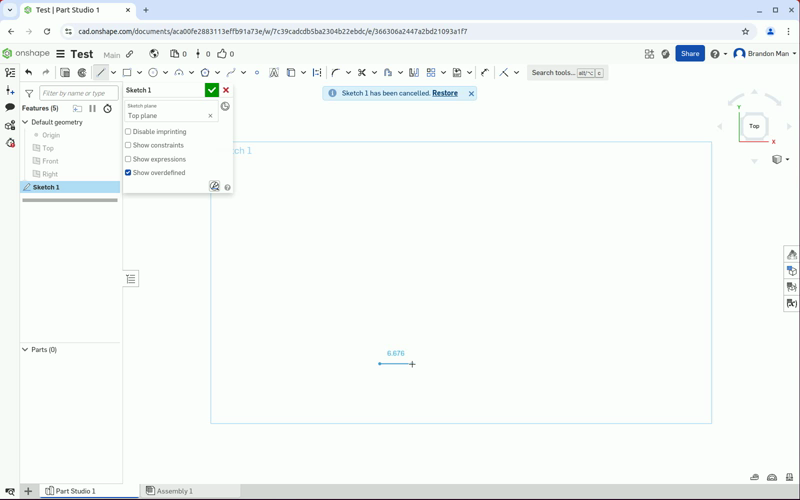
key_up(shift)
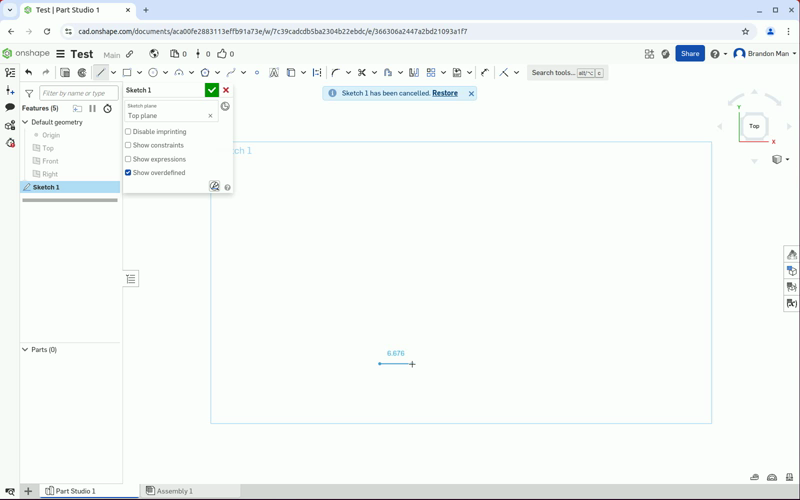
key_down(shift)
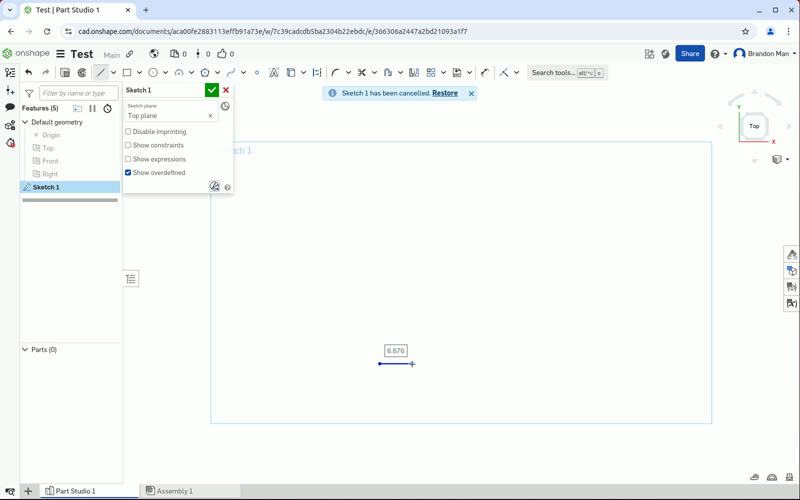
mouse_move(442, 363)
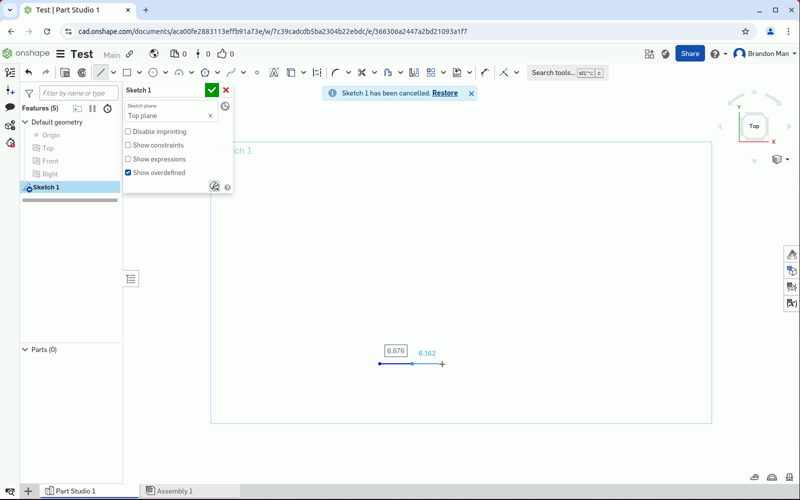
mouse_move(412, 331)
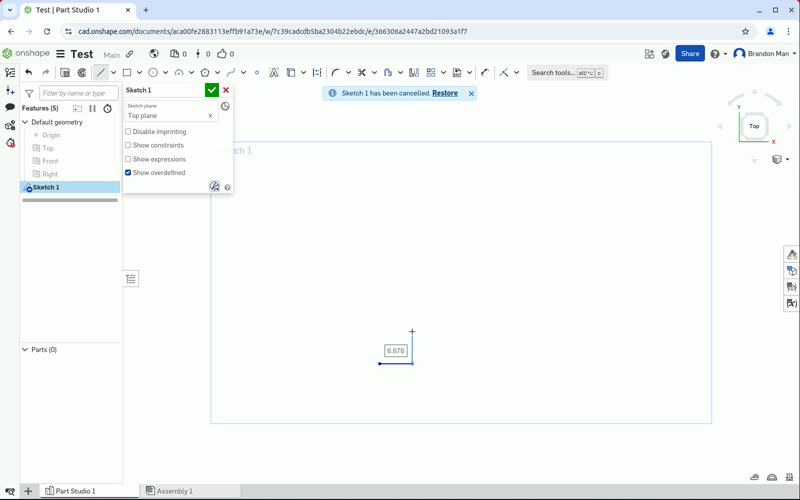
click(412, 331)
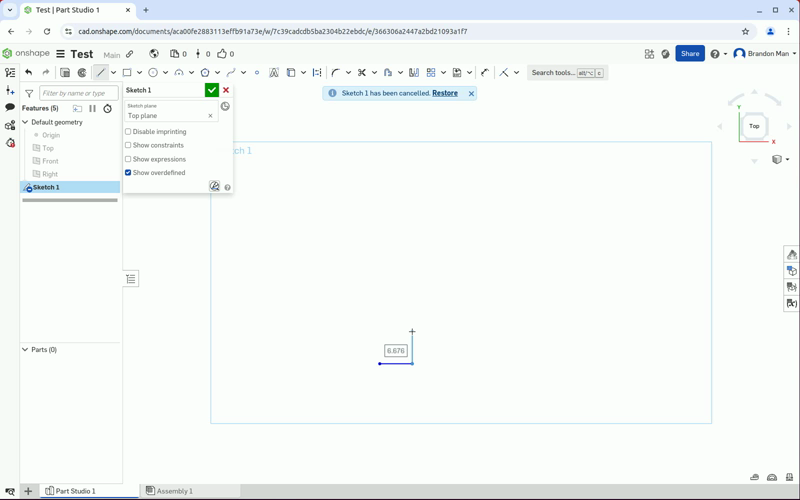
key_up(shift)
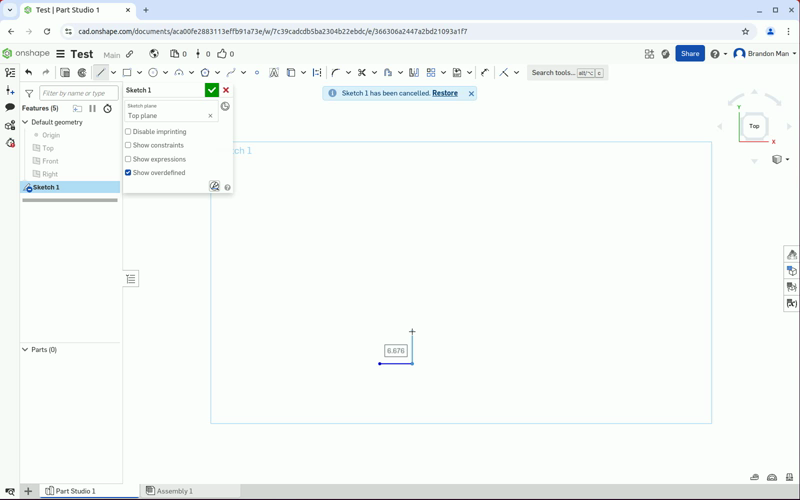
key_down(shift)
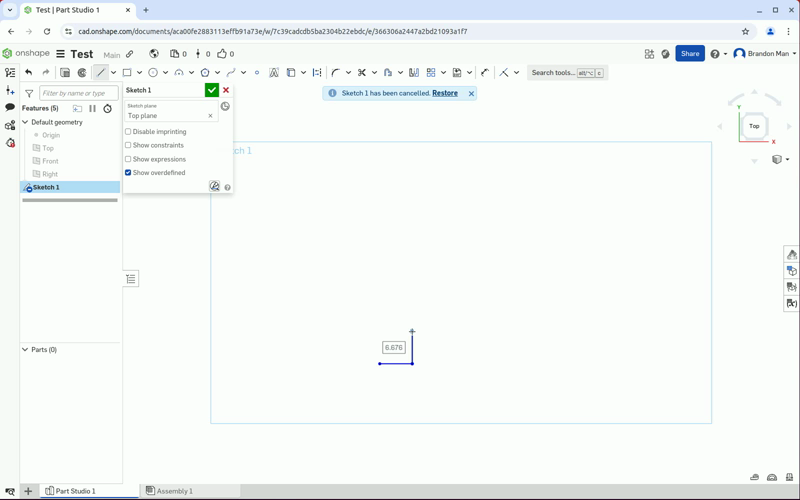
mouse_move(442, 331)
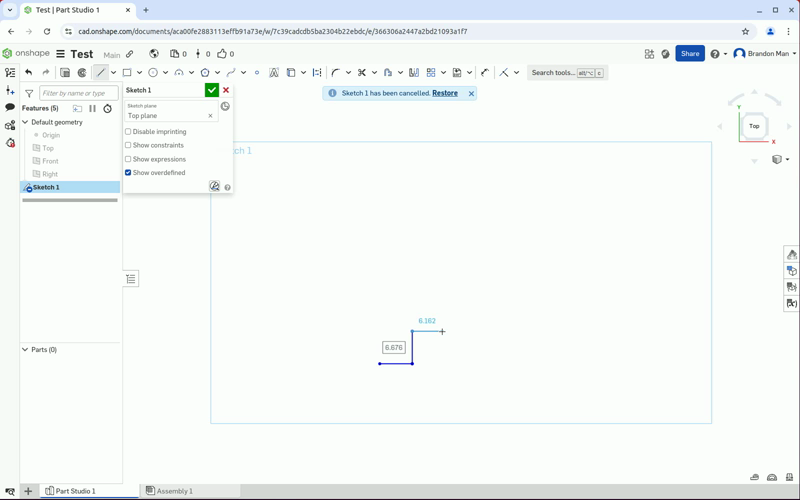
mouse_move(379, 331)
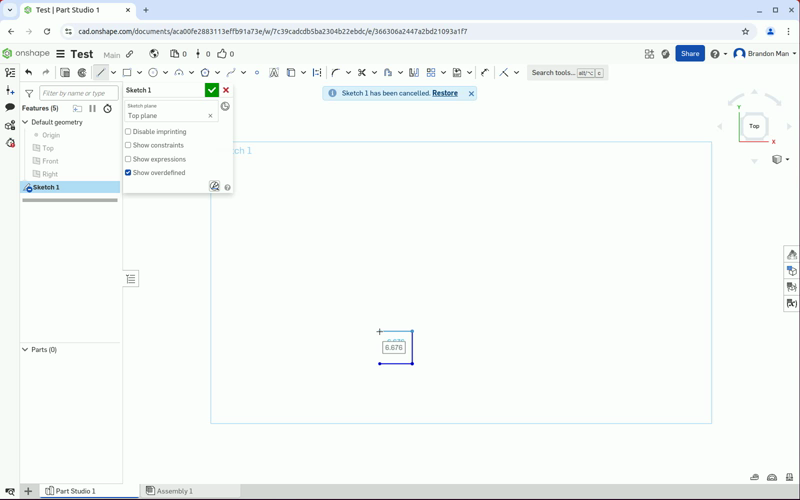
click(379, 331)
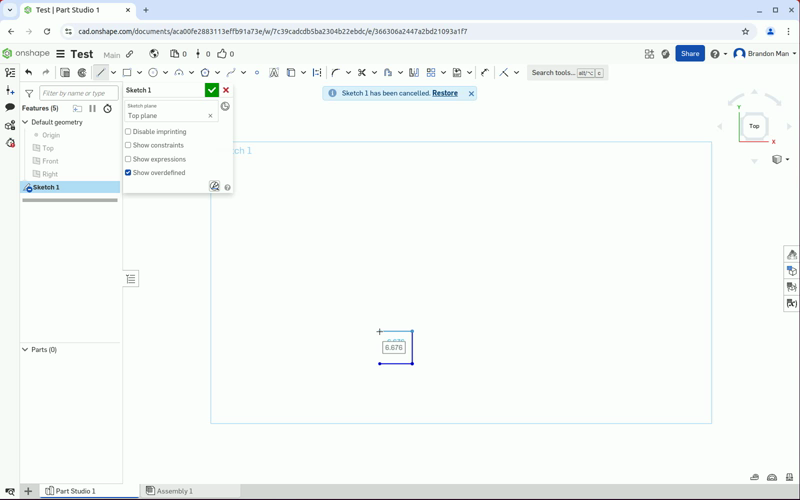
key_up(shift)
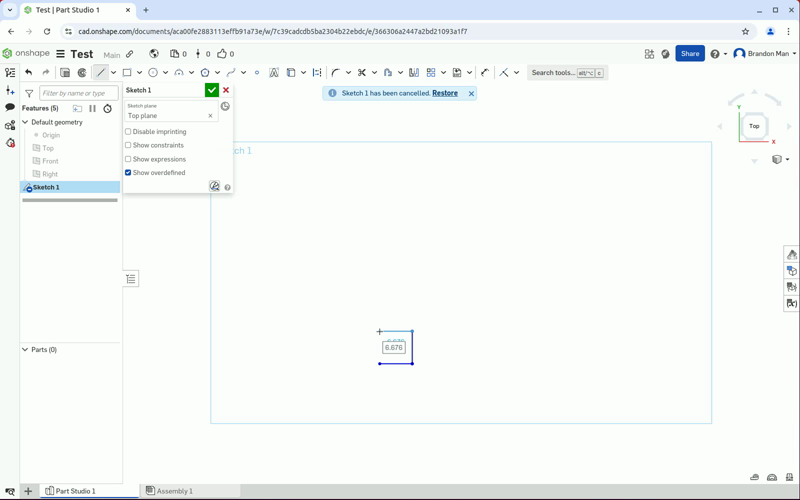
mouse_move(409, 331)
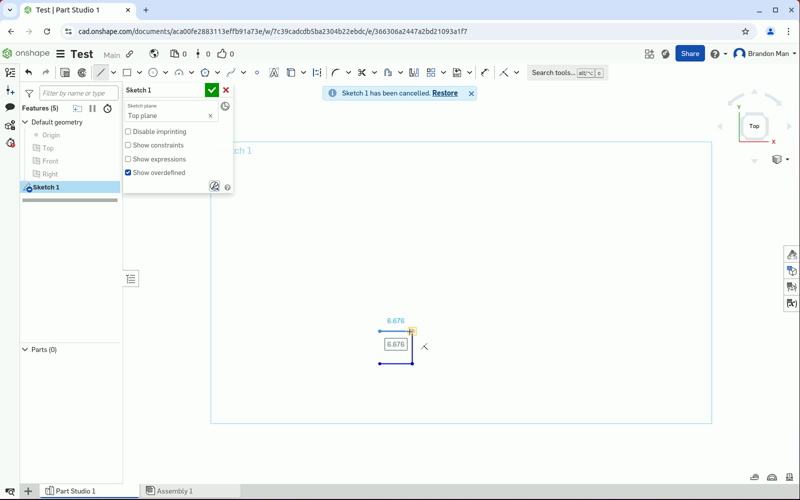
key_down(shift)
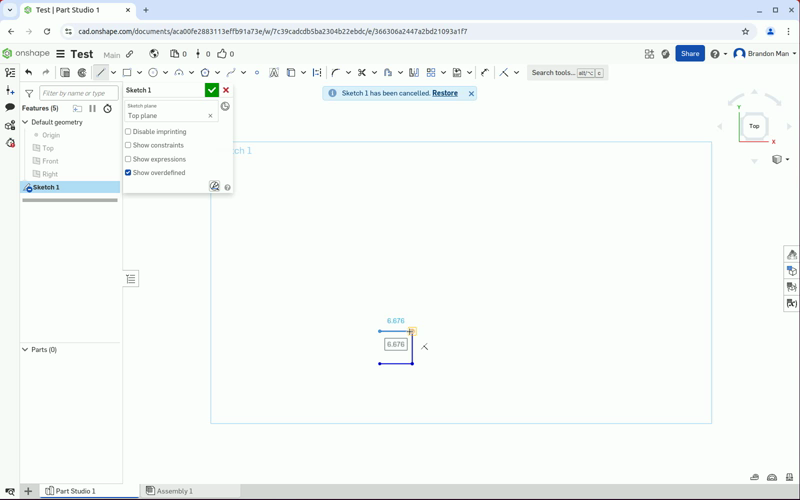
mouse_move(379, 363)
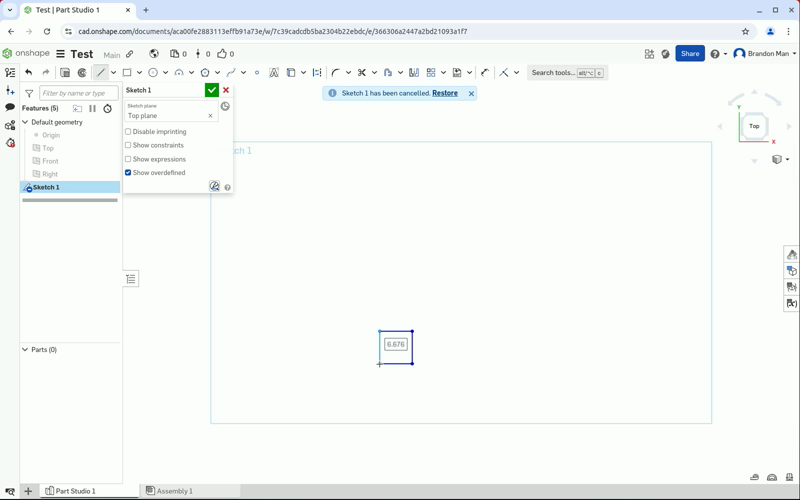
key_up(shift)
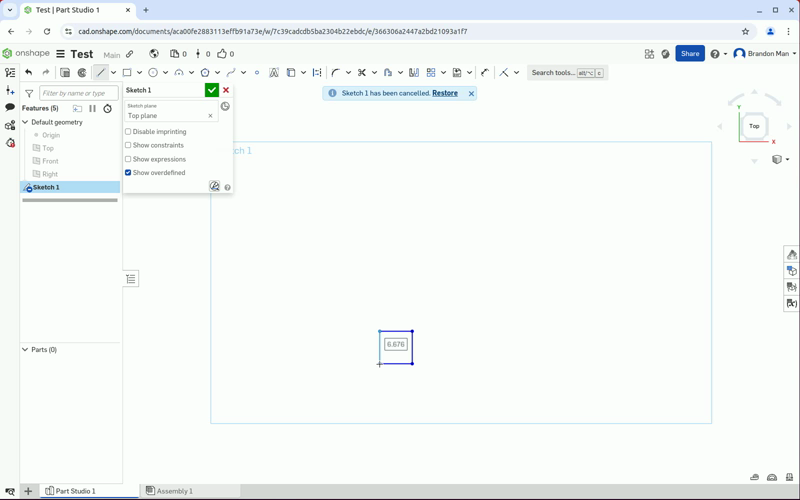
click(379, 363)
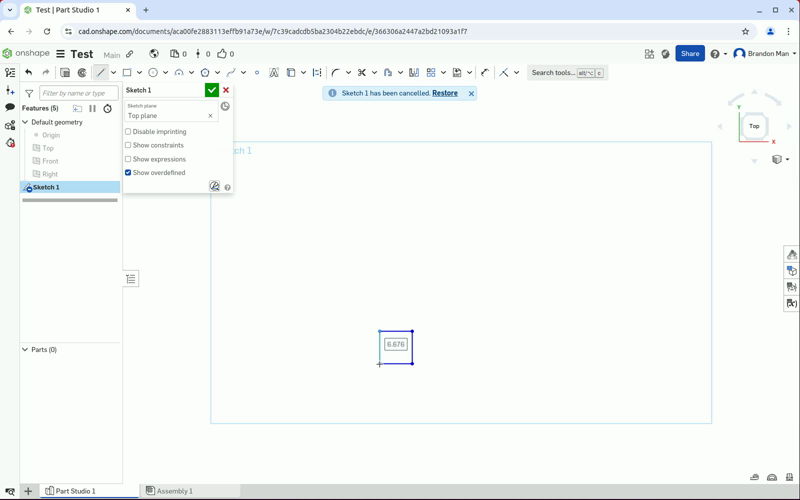
key(esc)
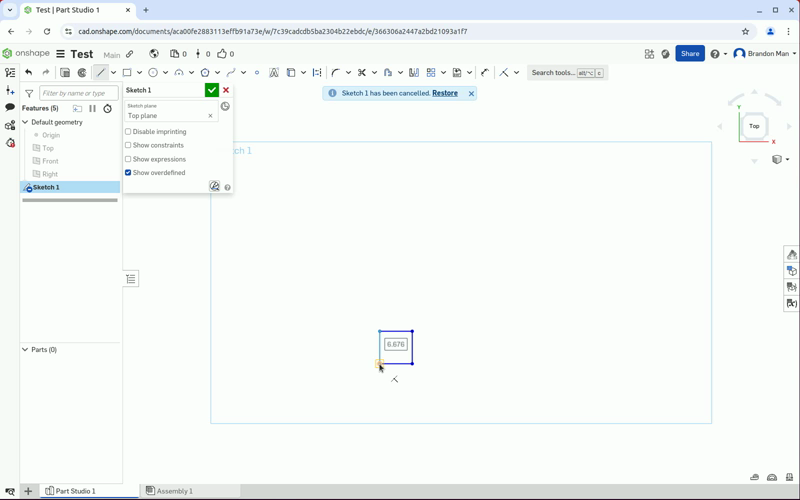
mouse_move(383, 360)
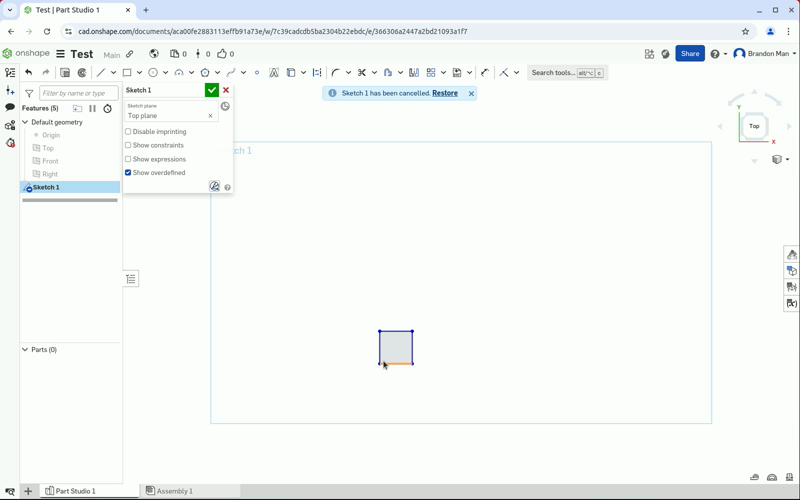
scroll(6)
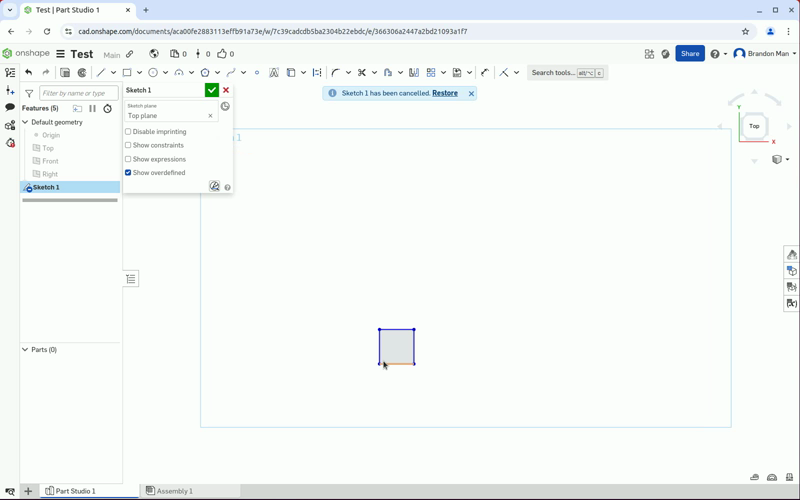
scroll(6)
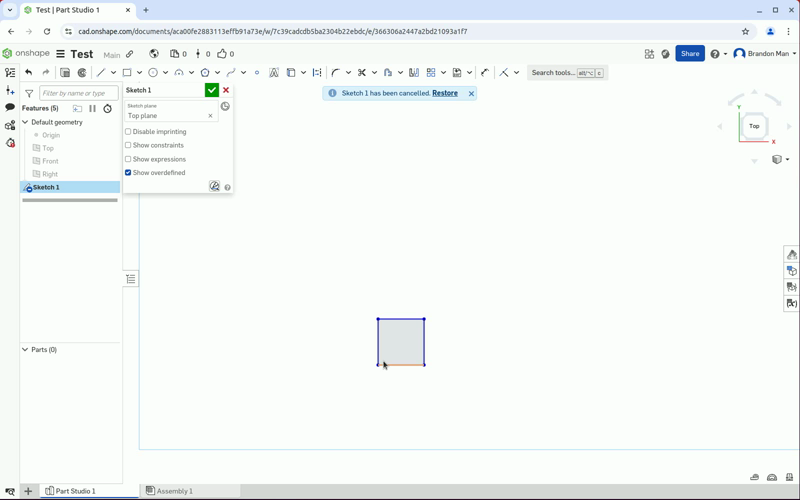
scroll(6)
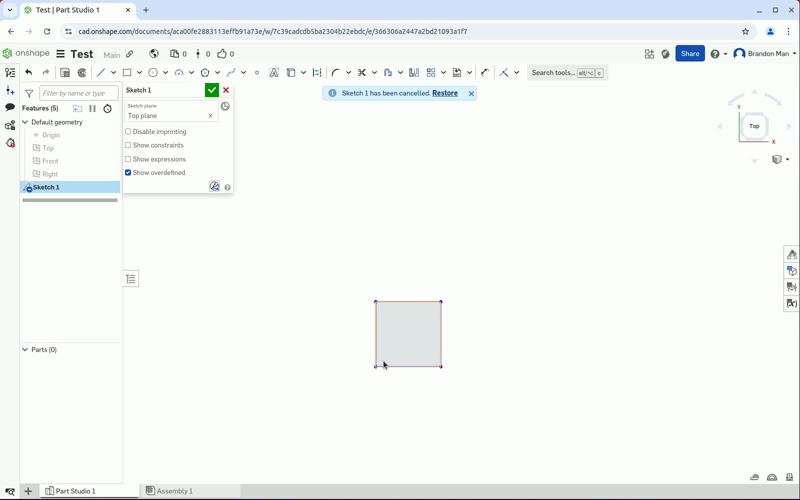
scroll(6)
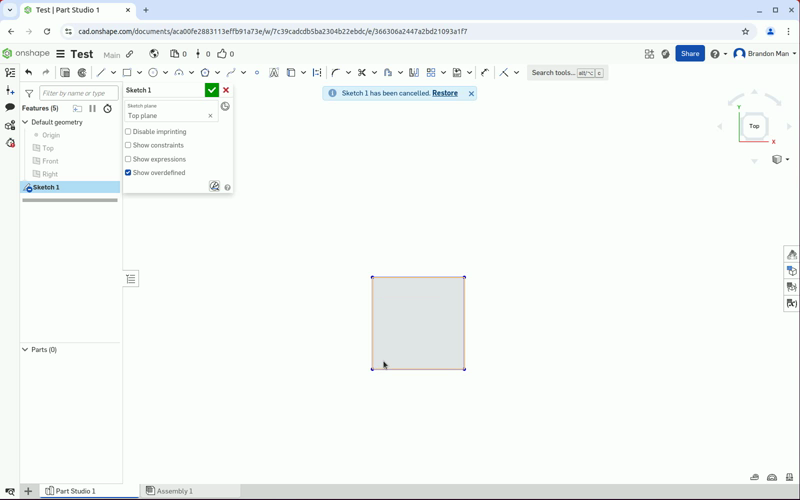
scroll(6)
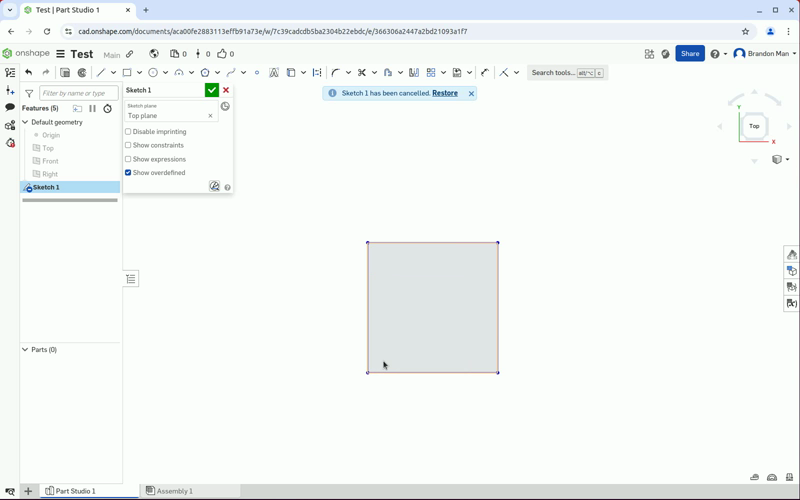
scroll(6)
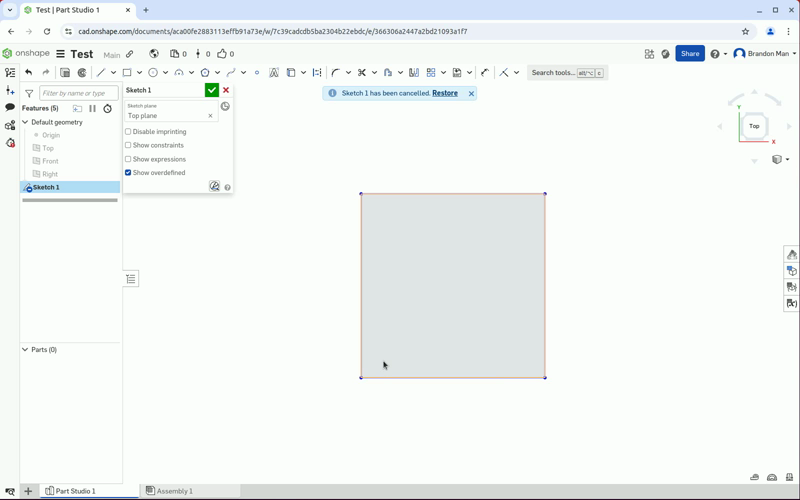
scroll(6)
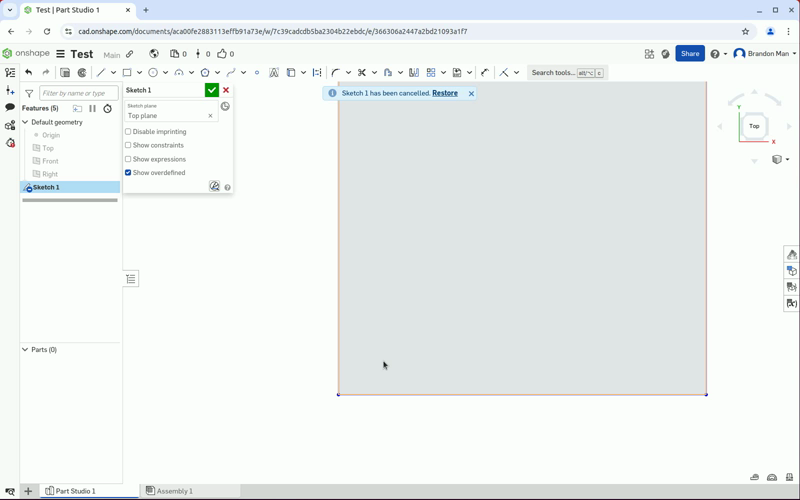
click(383, 360)
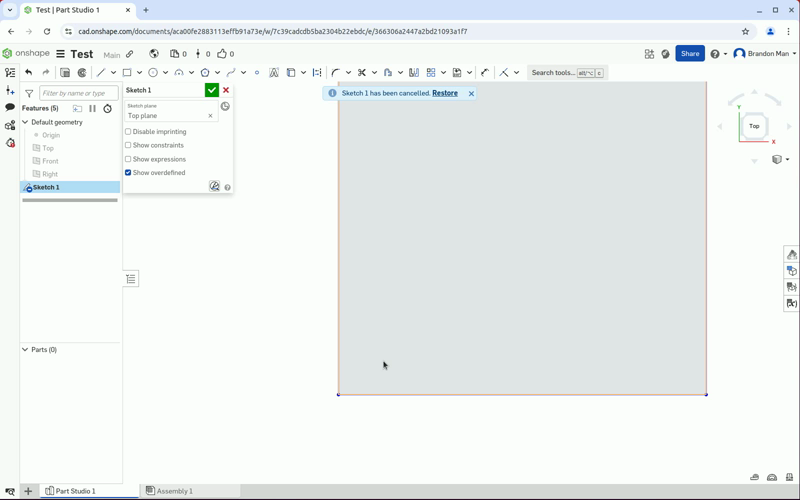
scroll(-6)
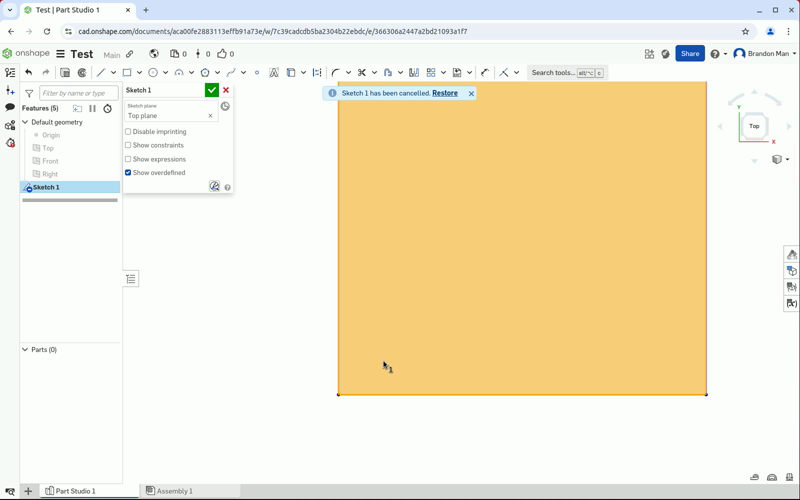
scroll(-6)
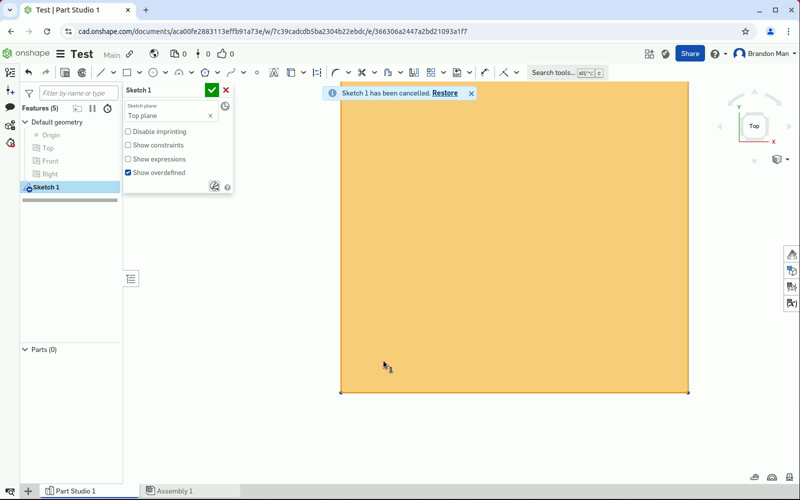
scroll(-6)
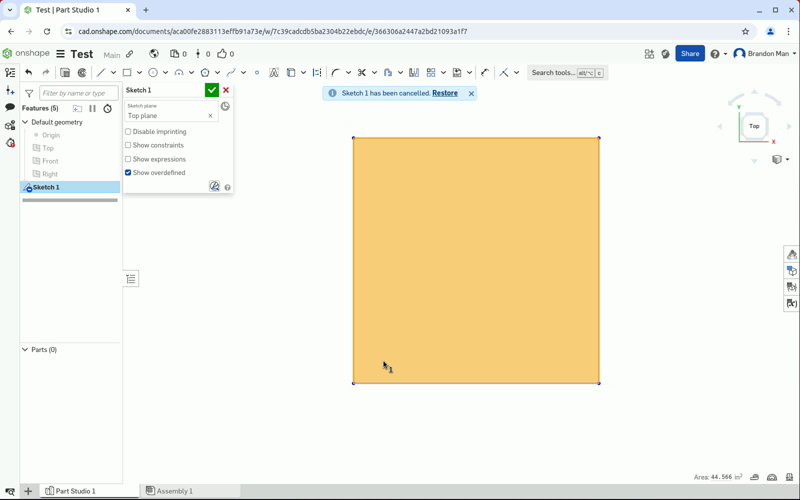
scroll(-6)
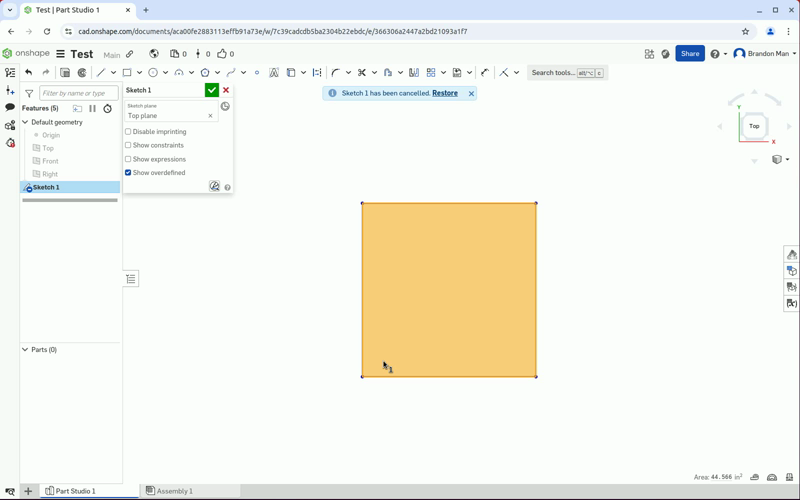
scroll(-6)
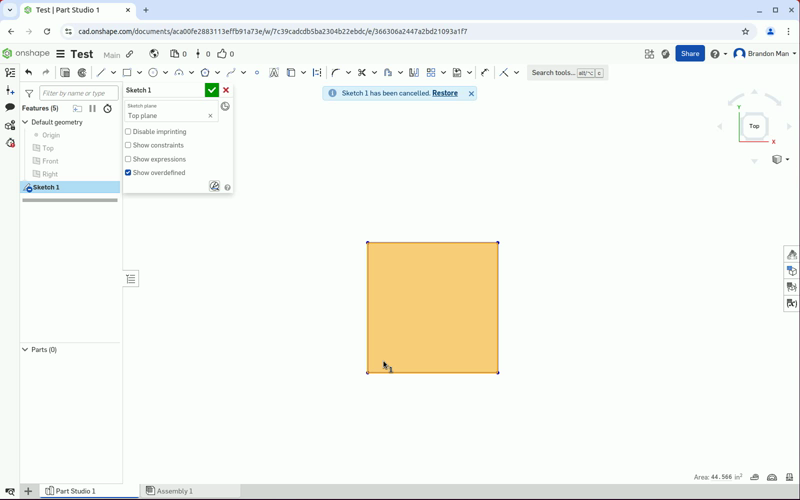
scroll(-6)
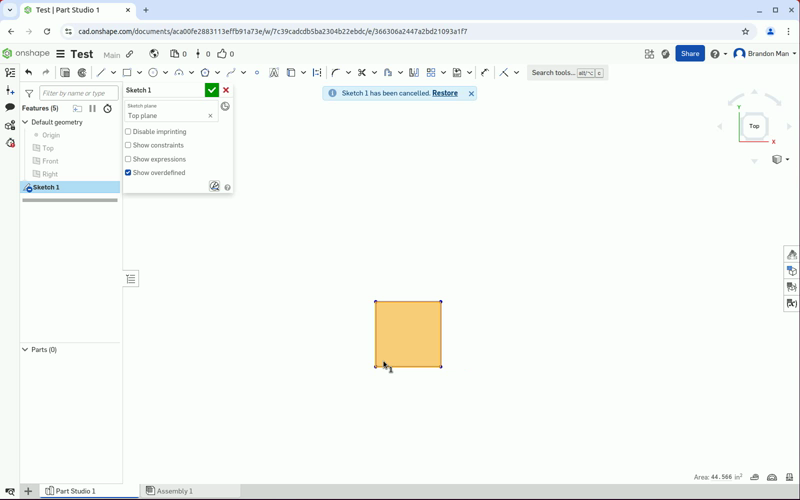
scroll(-6)
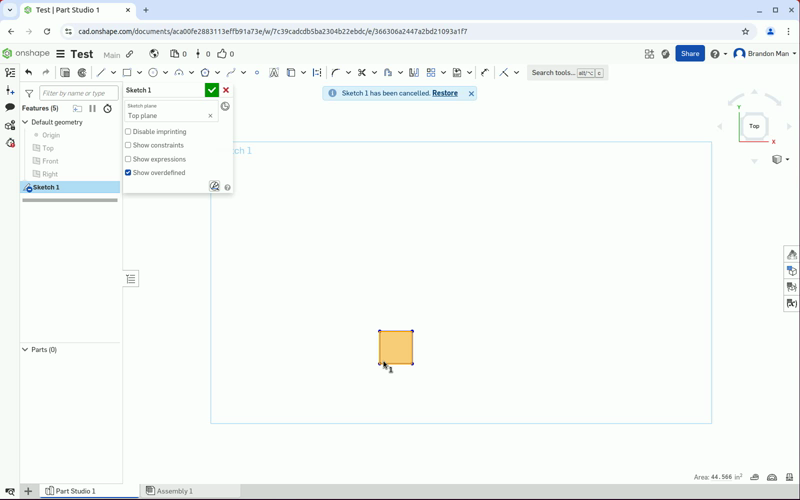
mouse_move(73, 352)
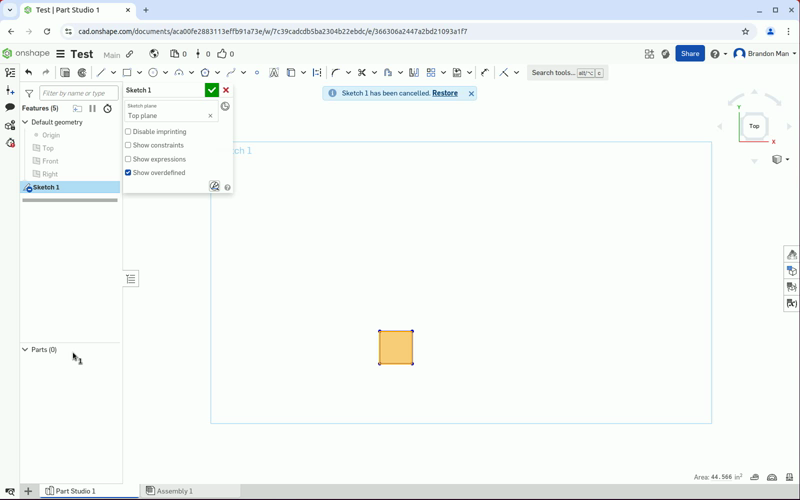
key(shift+y)
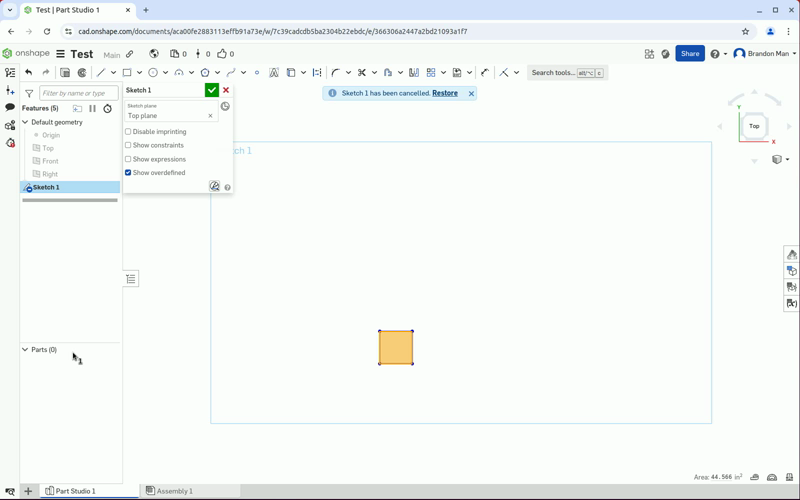
key(shift+e)
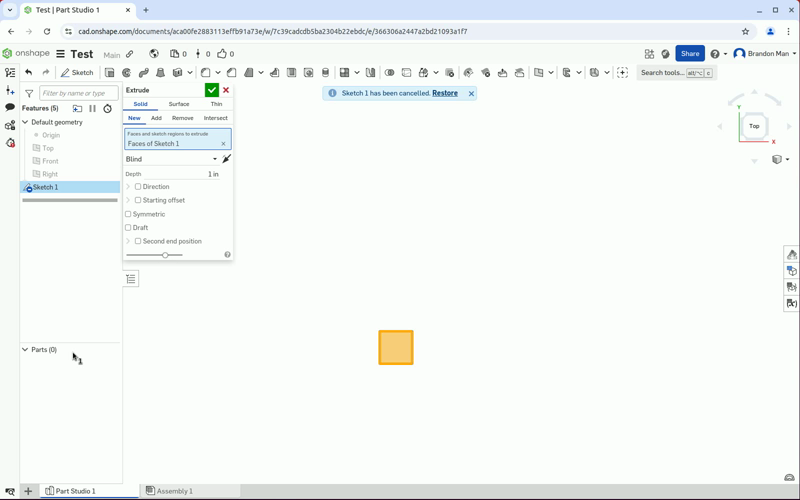
mouse_move(143, 106)
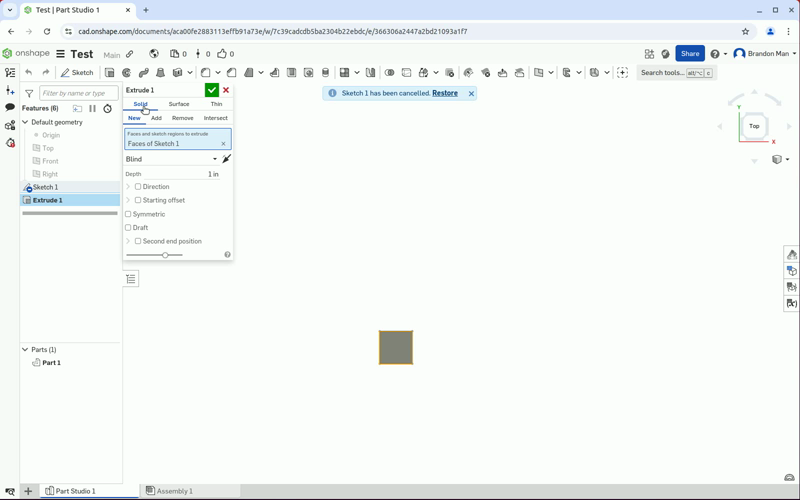
click(143, 106)
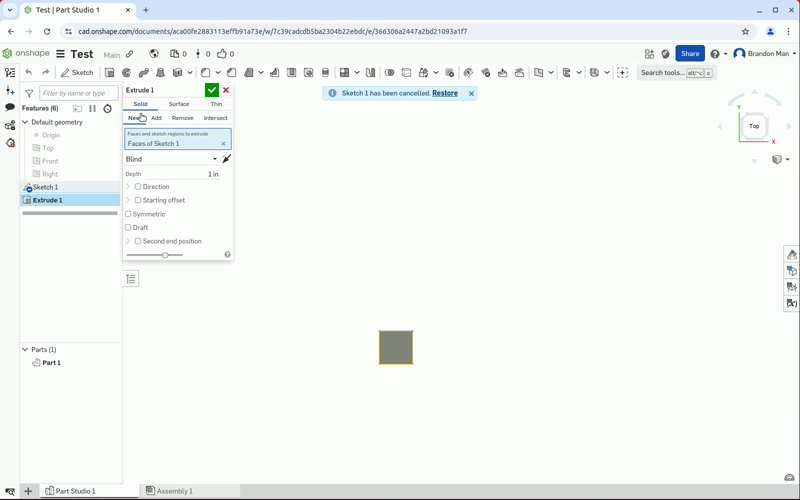
mouse_move(137, 120)
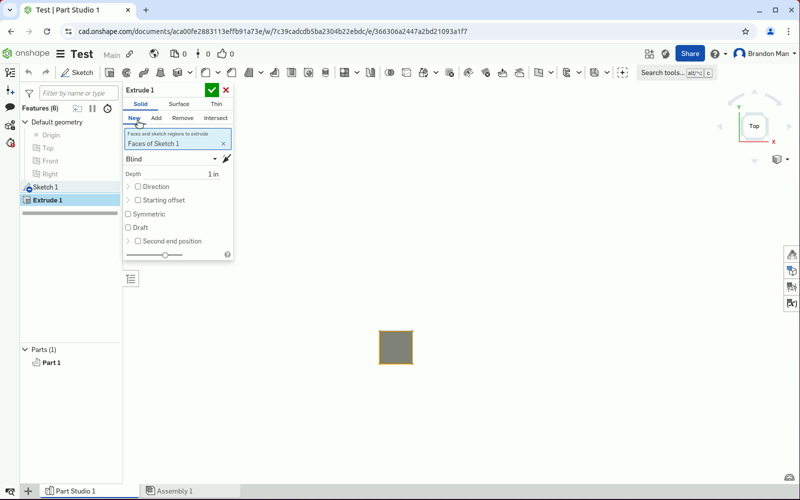
click(137, 120)
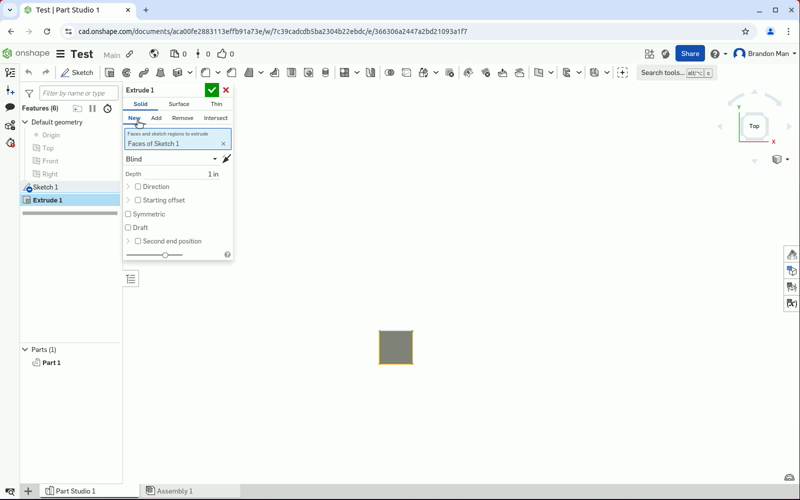
key(tab, 4)
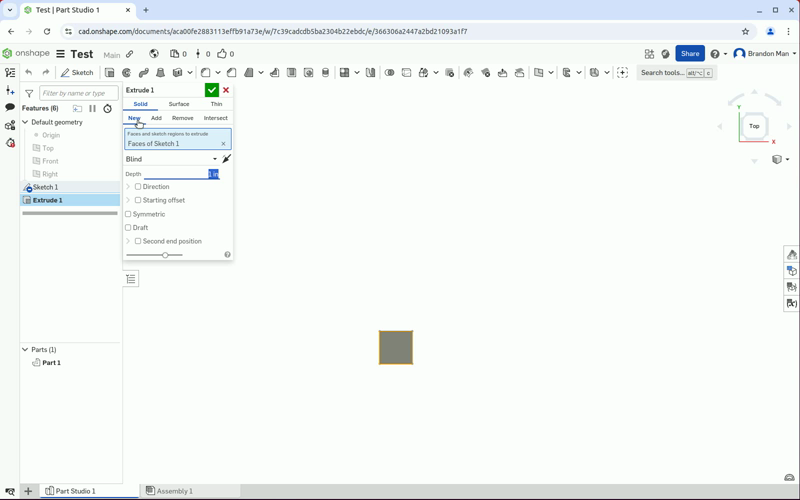
text(6.499)
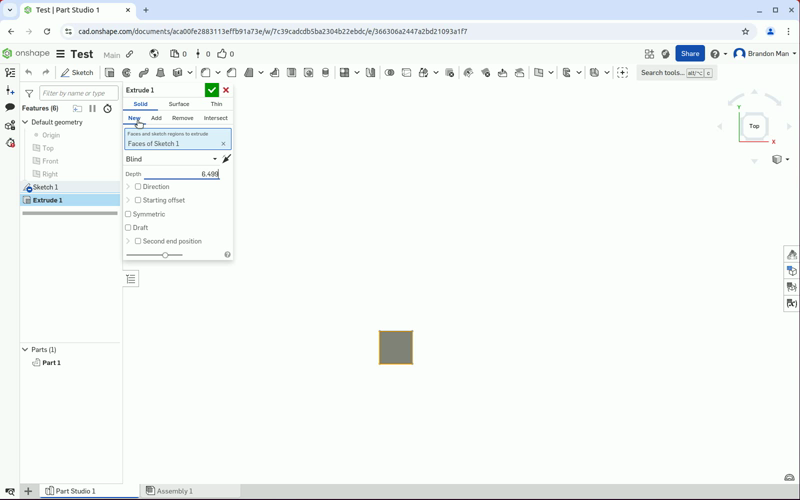
key(enter)
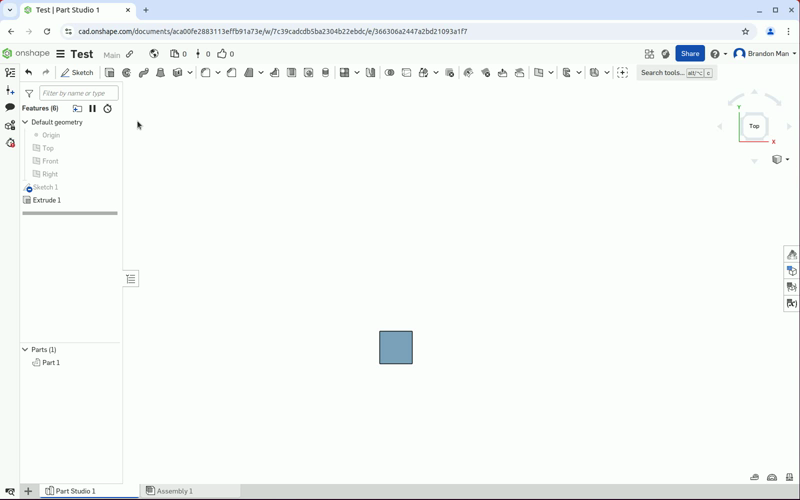
key(shift+h)
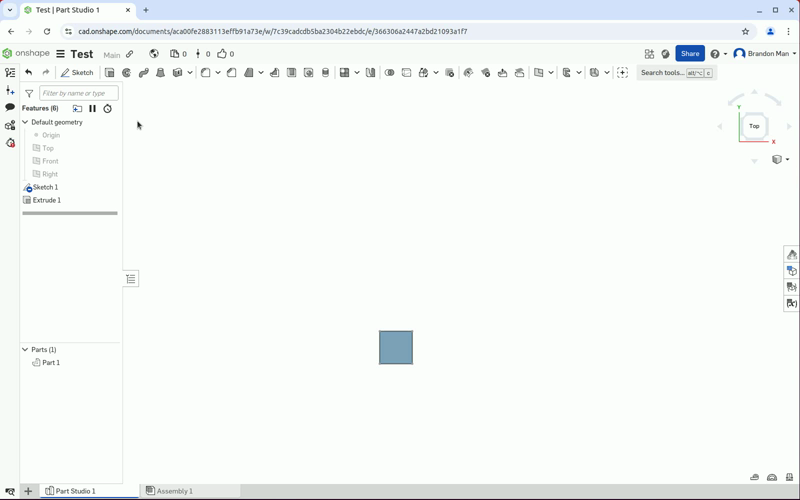
key(shift+h)
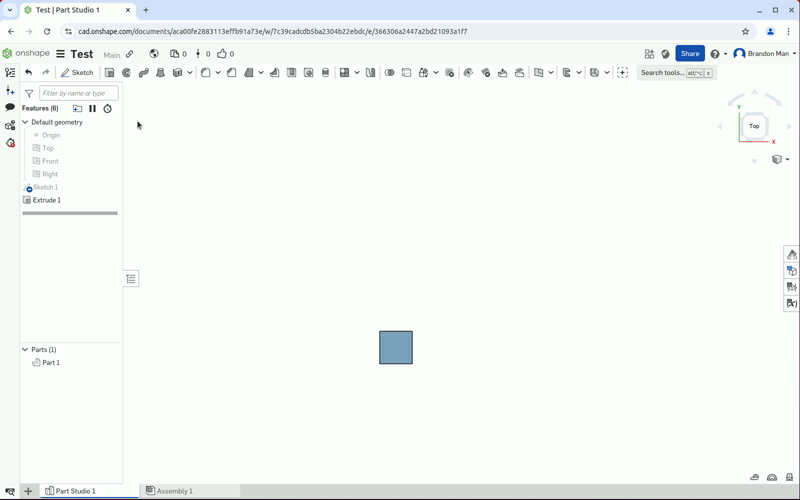
mouse_move(73, 189)
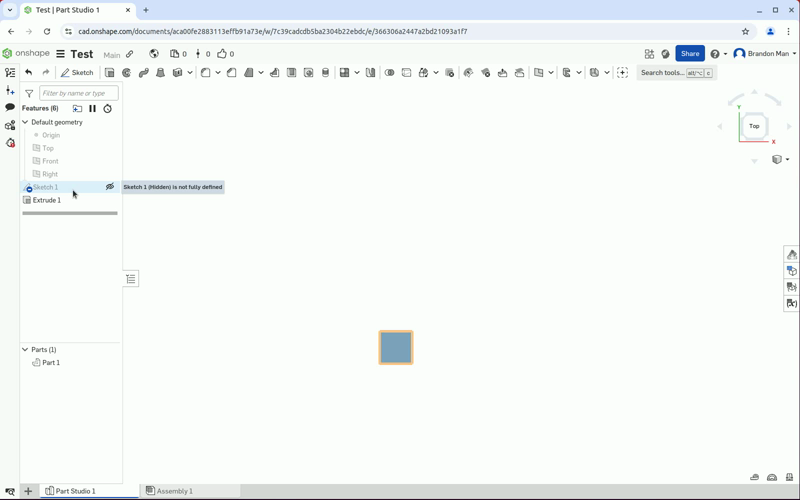
click(73, 189)
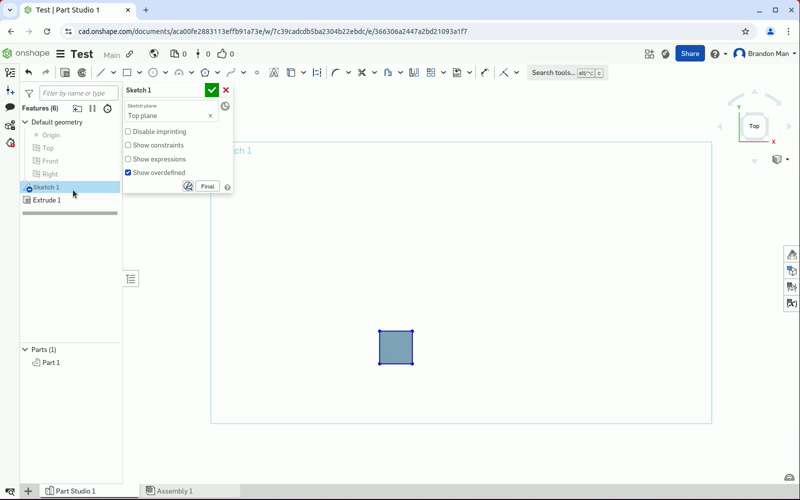
mouse_move(229, 92)
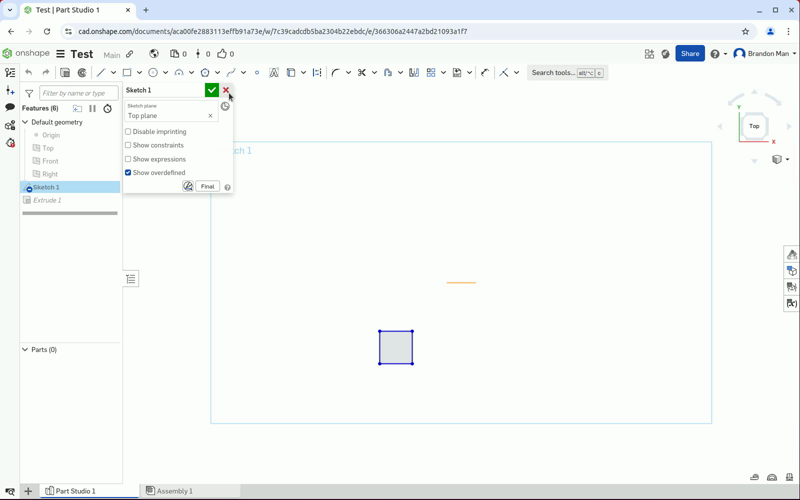
click(229, 92)
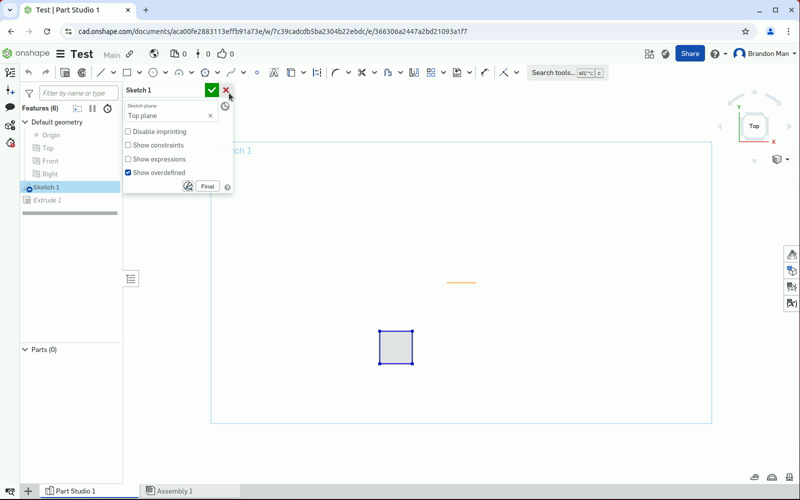
key(shift+s)
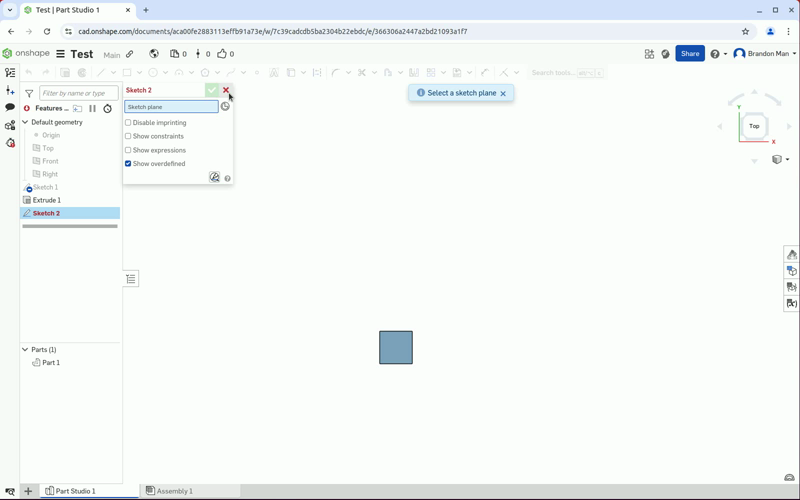
mouse_move(73, 150)
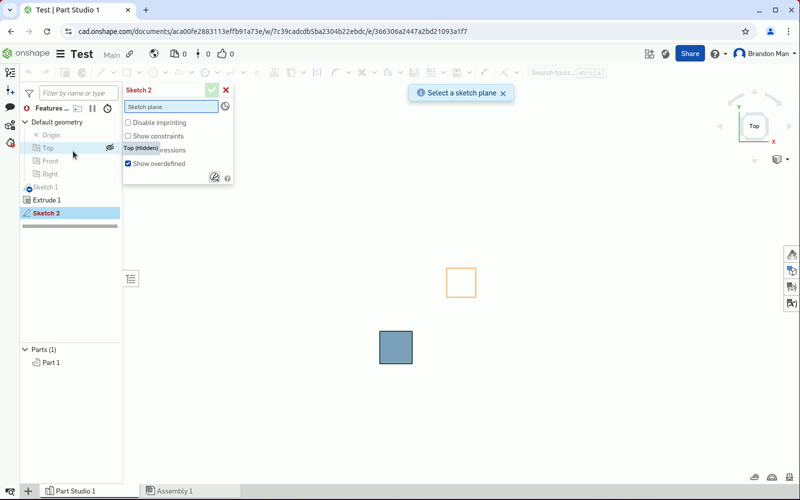
click(73, 150)
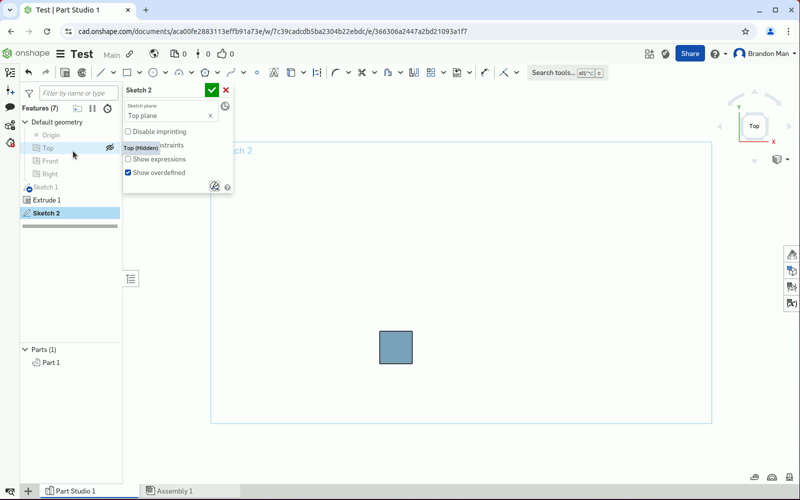
mouse_move(73, 352)
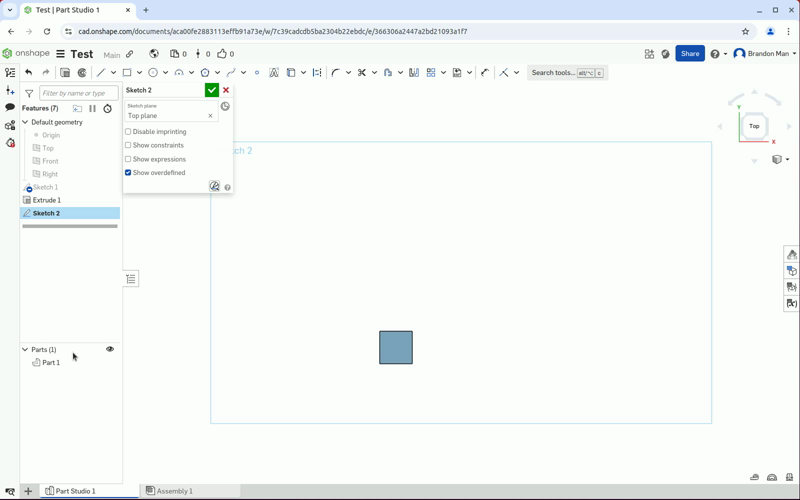
key(y)
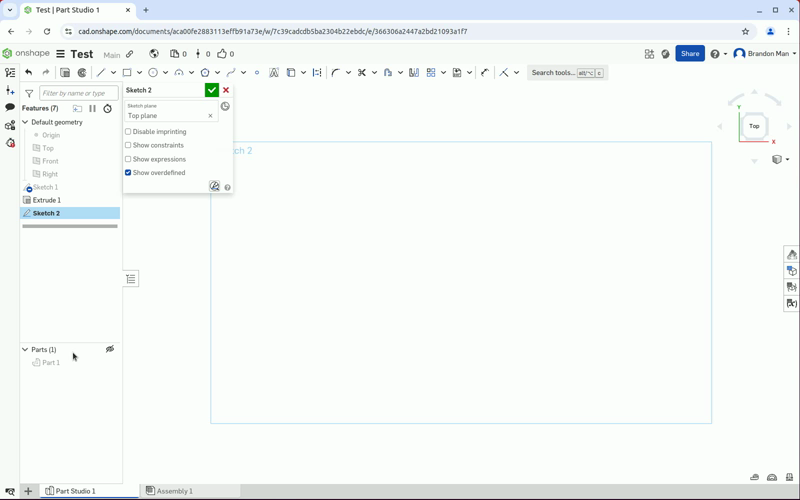
key(l)
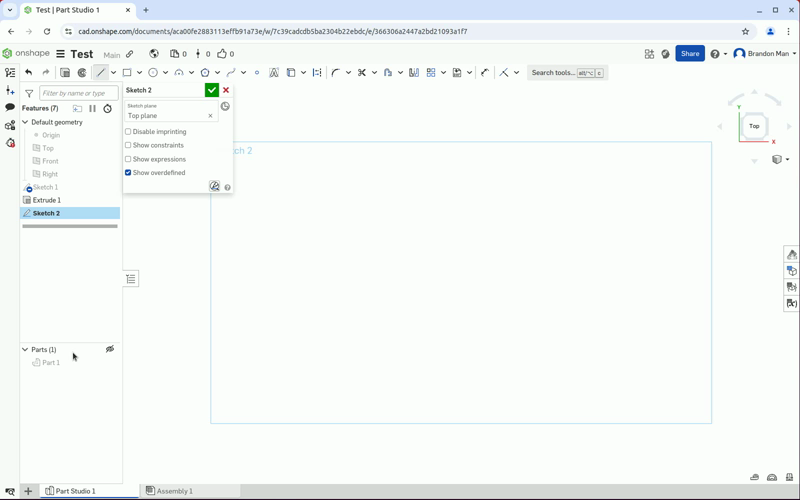
key_down(shift)
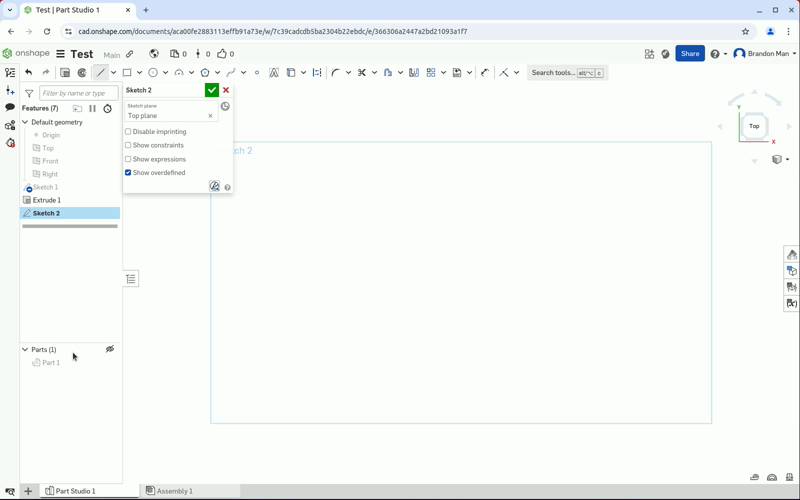
mouse_move(348, 330)
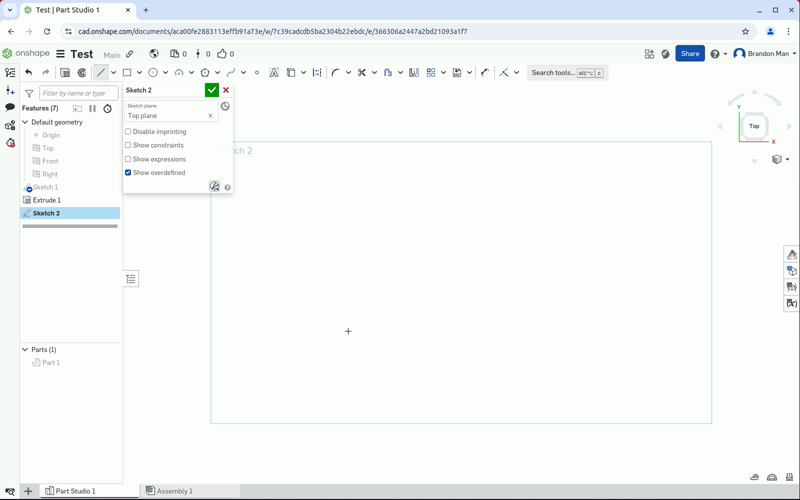
click(348, 330)
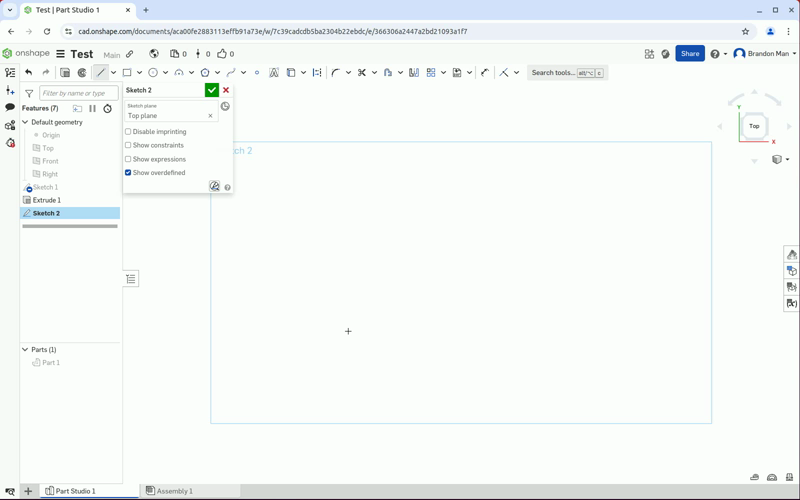
key_up(shift)
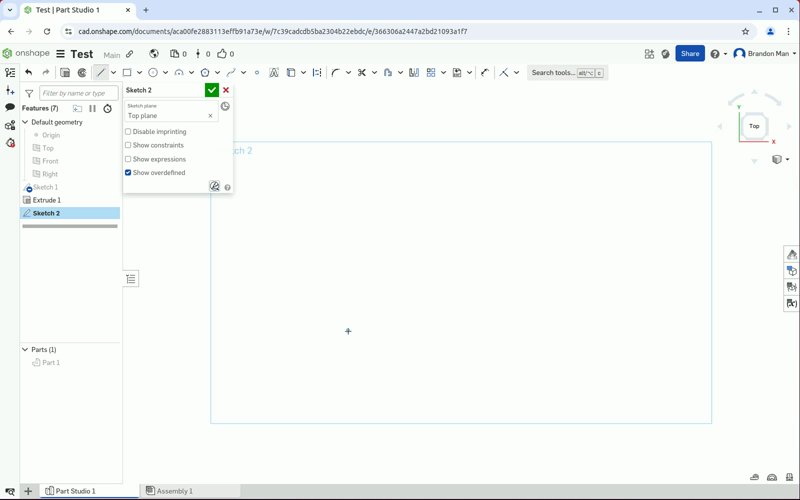
key_down(shift)
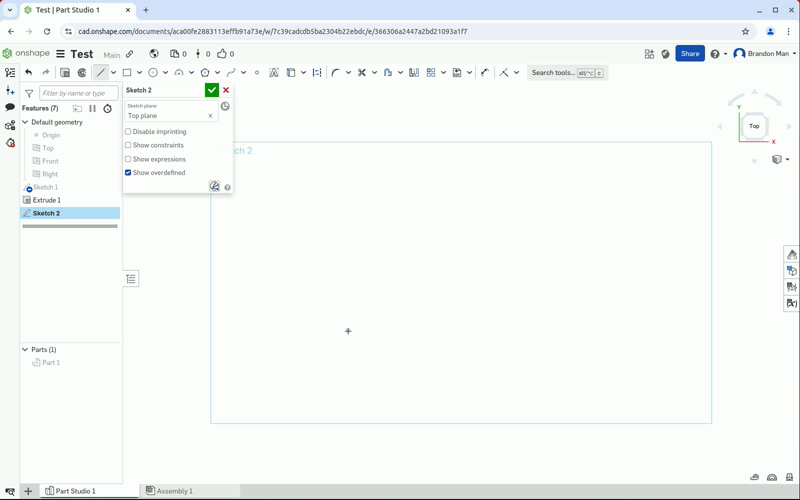
mouse_move(378, 330)
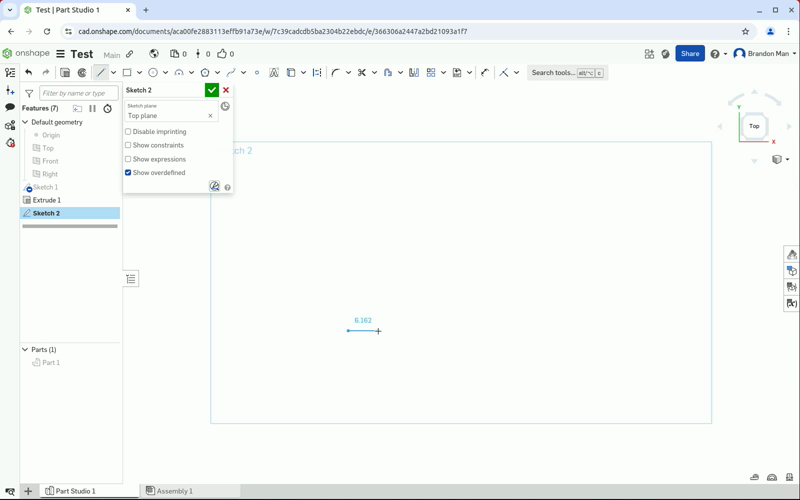
mouse_move(380, 330)
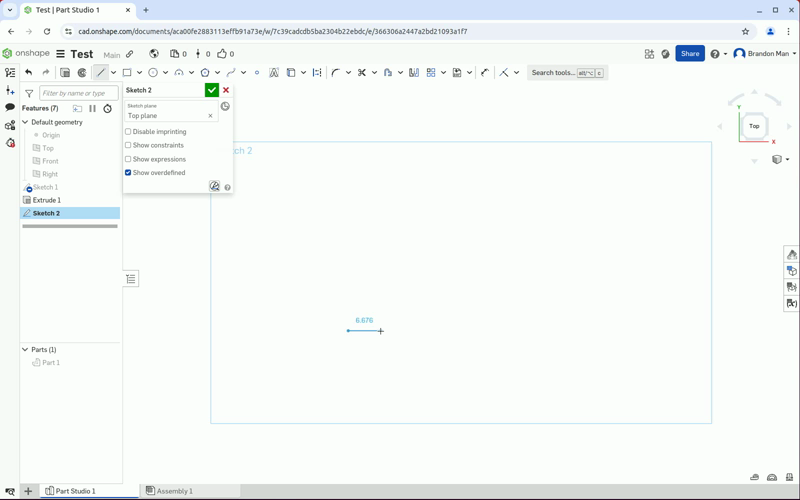
click(380, 330)
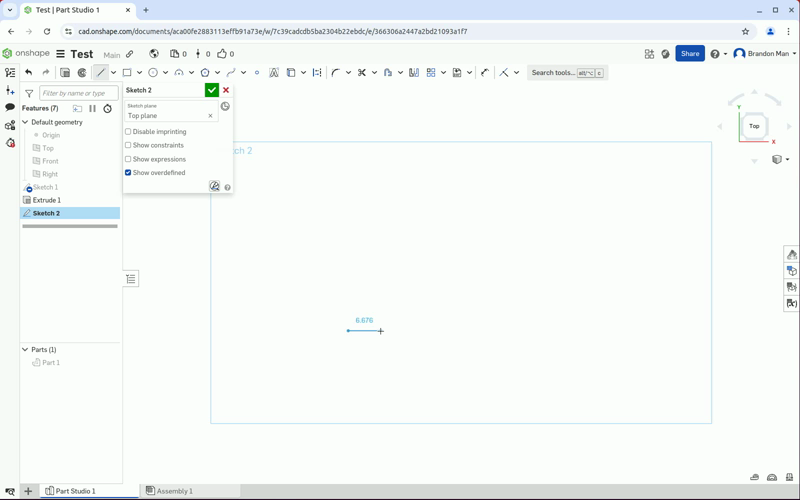
key_up(shift)
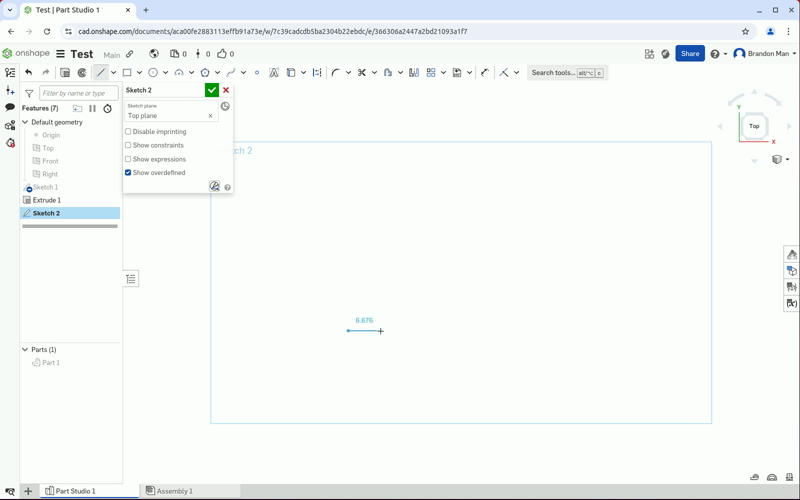
key_down(shift)
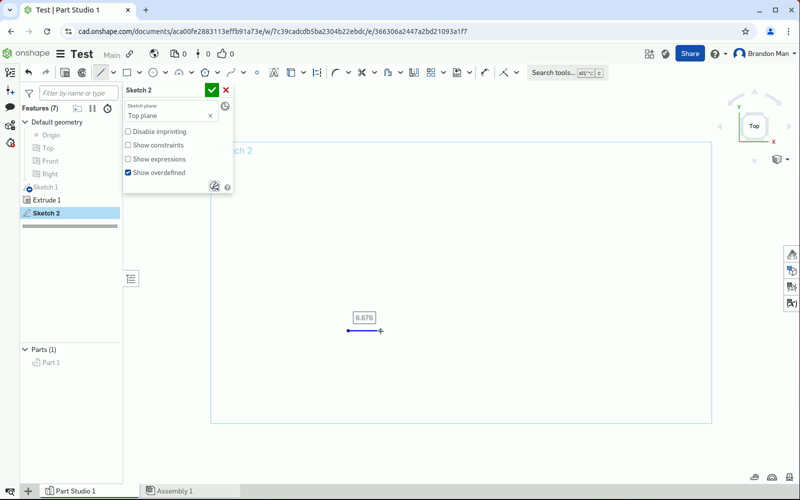
mouse_move(380, 234)
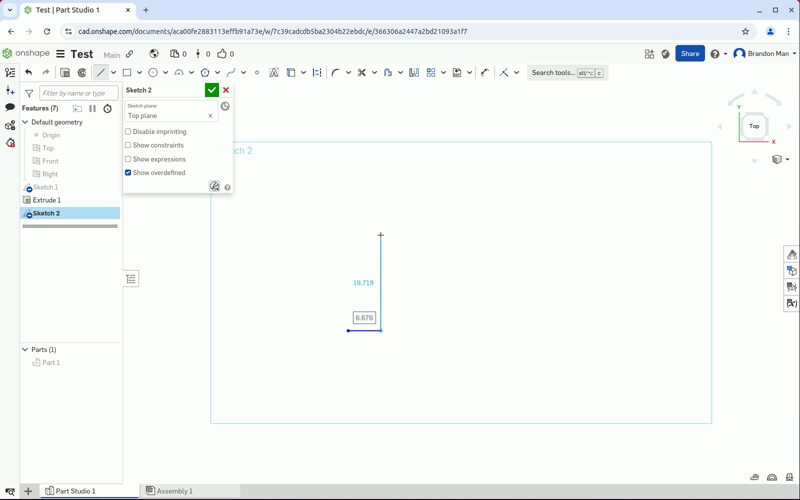
click(380, 234)
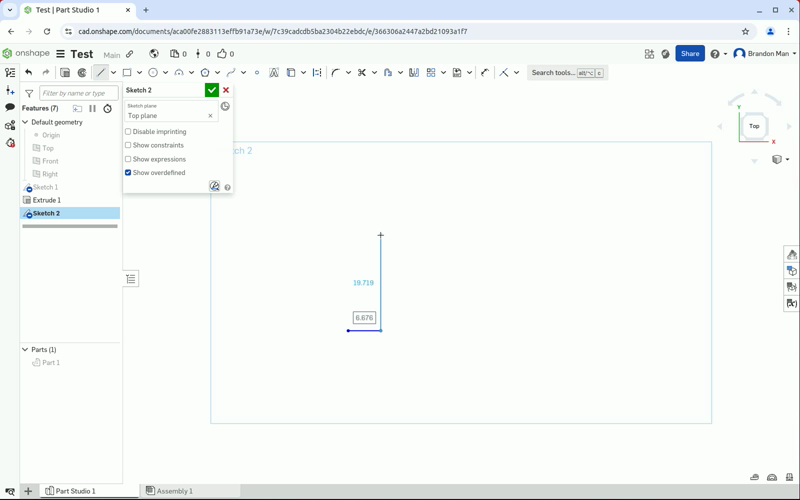
key_up(shift)
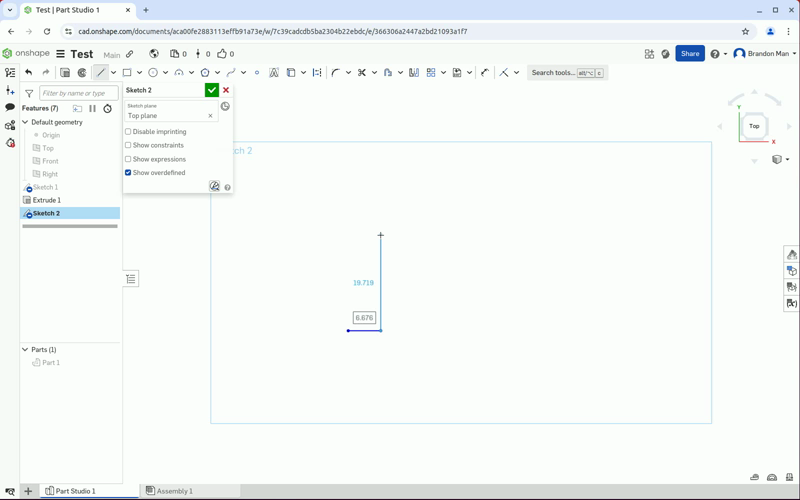
key_down(shift)
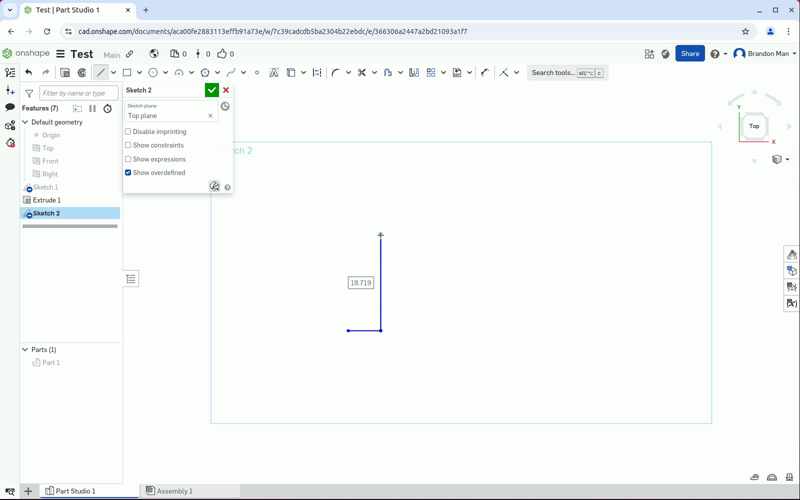
mouse_move(410, 234)
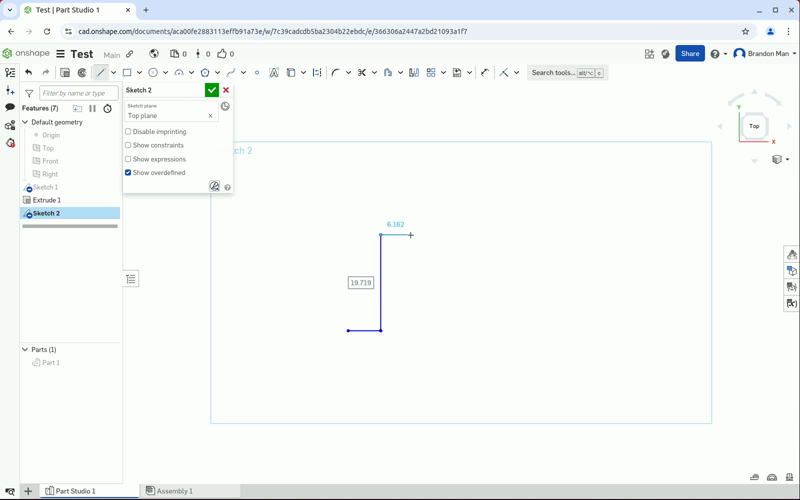
mouse_move(348, 234)
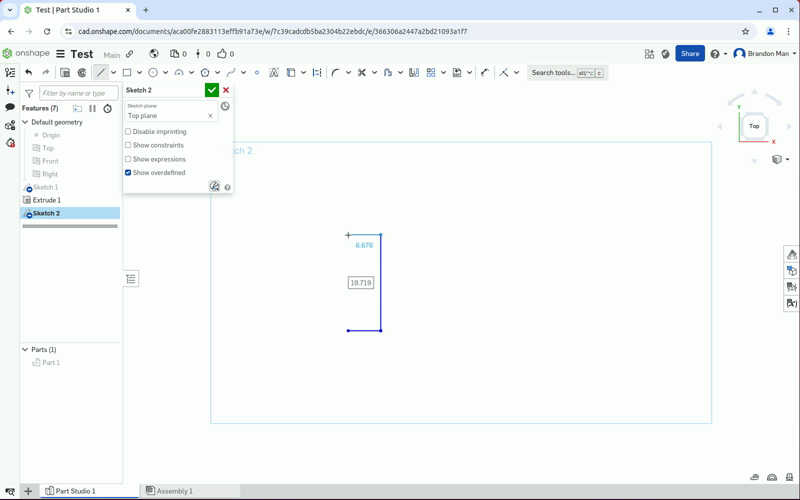
click(348, 234)
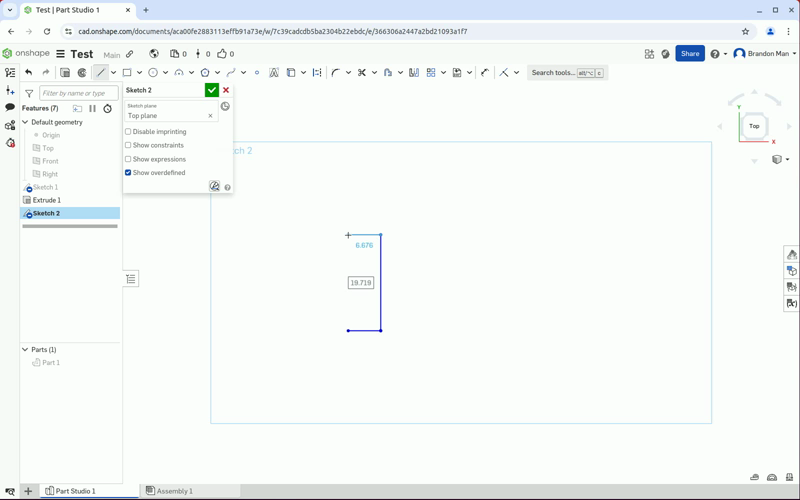
key_up(shift)
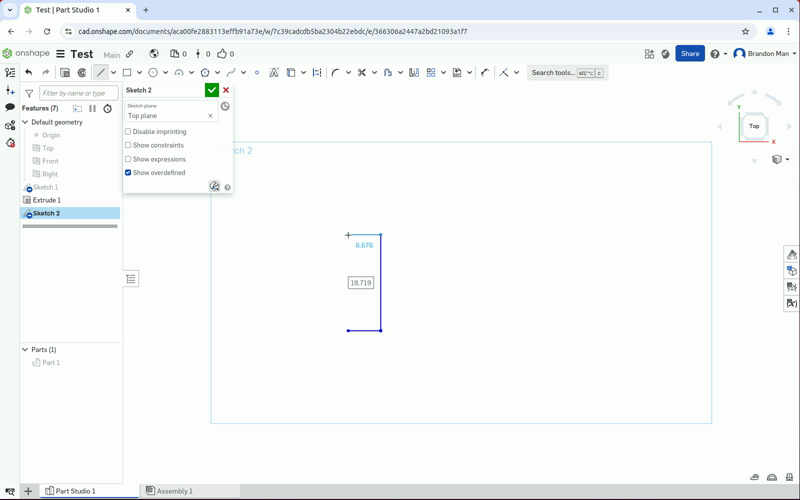
key_down(shift)
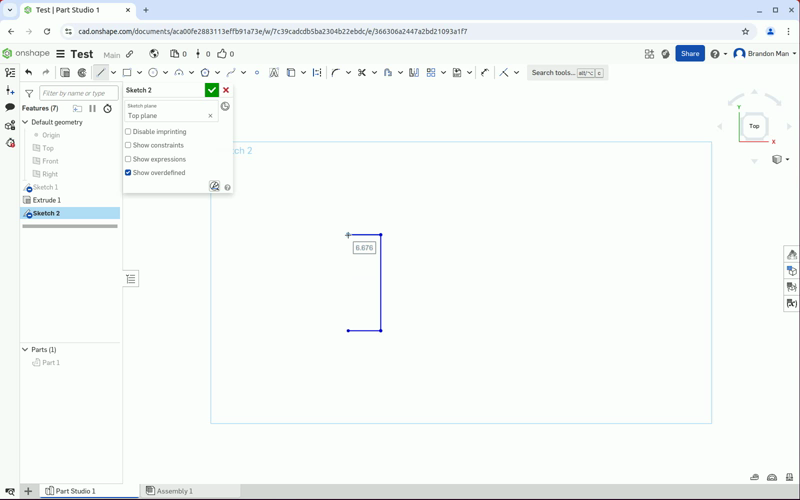
mouse_move(348, 330)
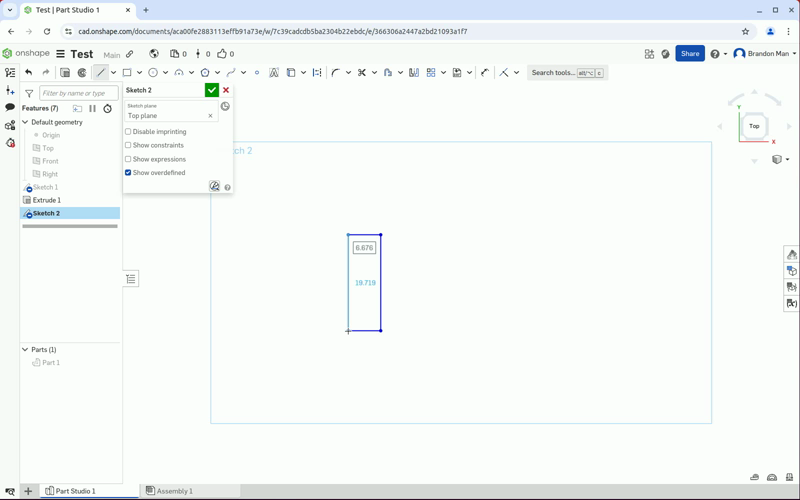
key_up(shift)
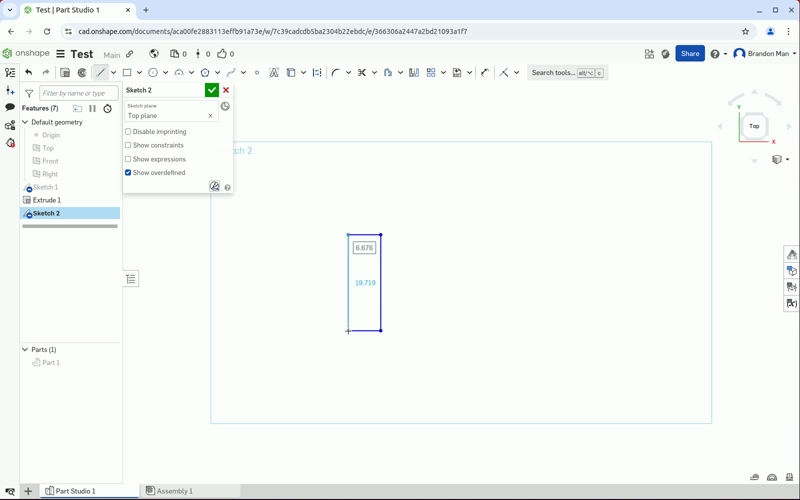
click(348, 330)
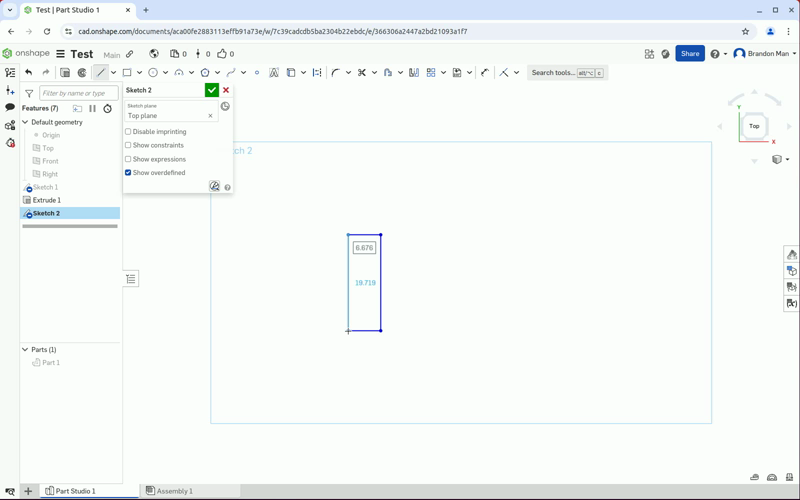
key(esc)
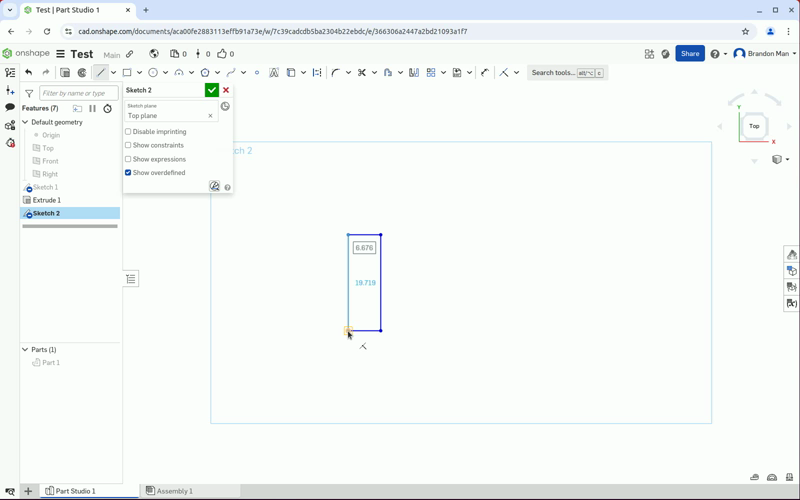
mouse_move(357, 247)
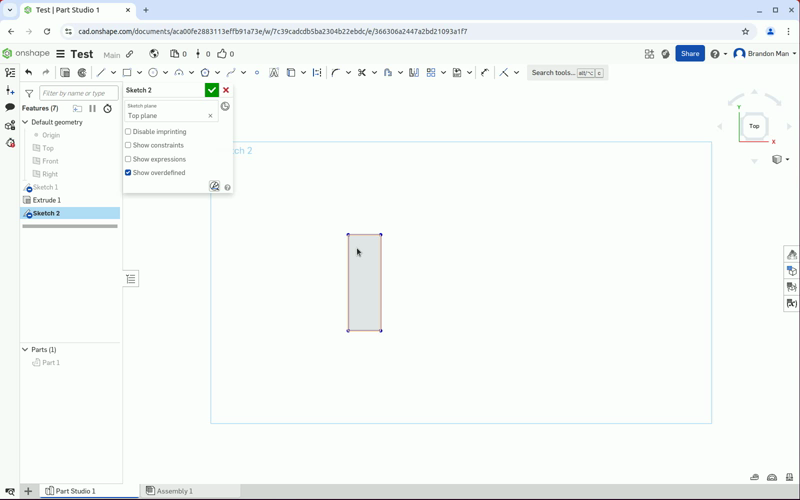
click(357, 247)
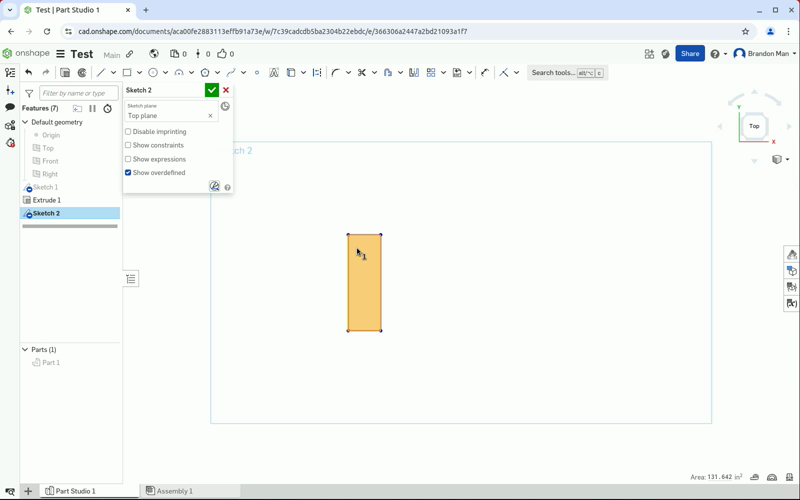
mouse_move(73, 352)
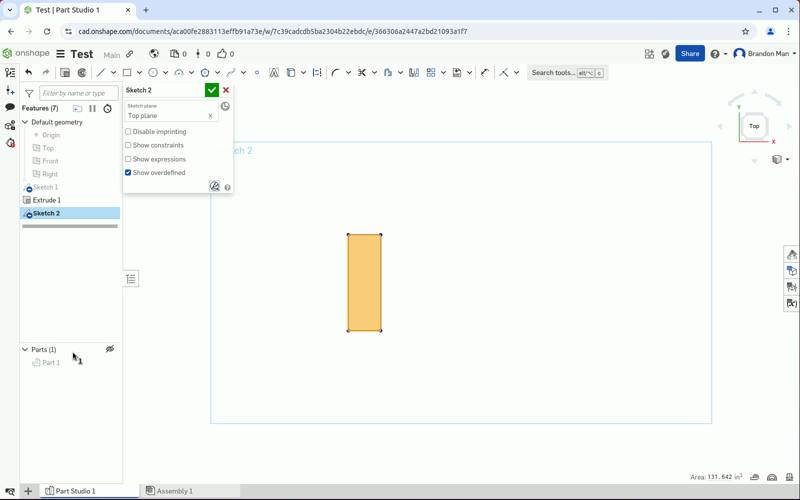
key(shift+y)
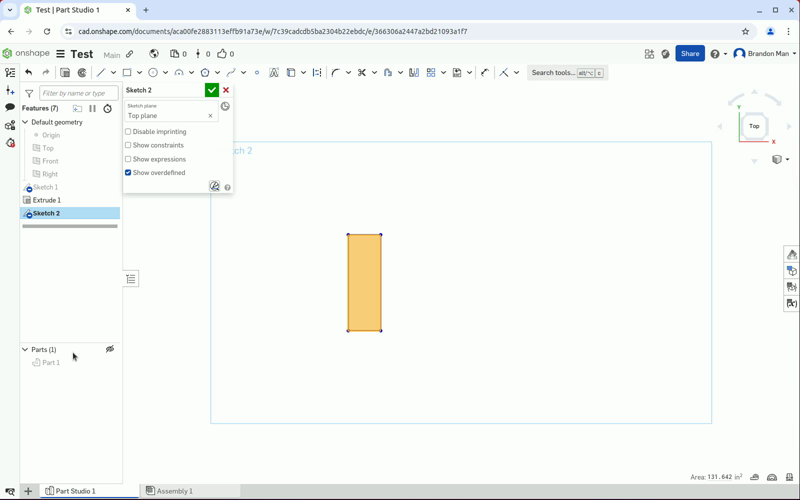
key(shift+e)
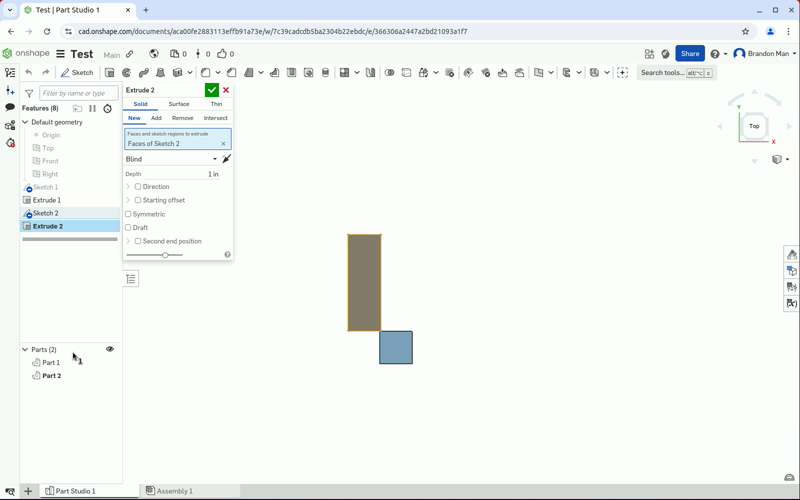
mouse_move(143, 106)
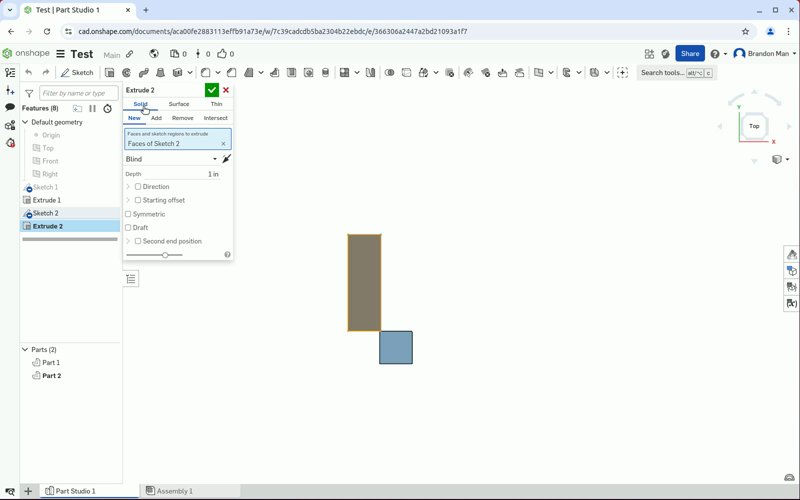
click(143, 106)
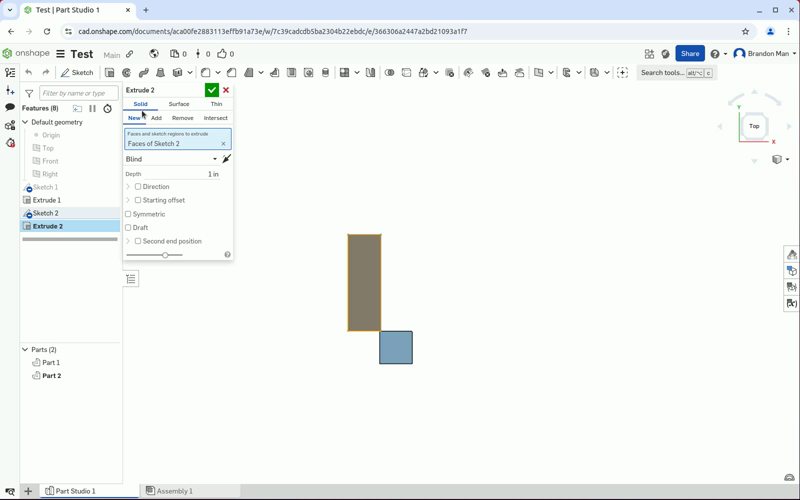
mouse_move(137, 120)
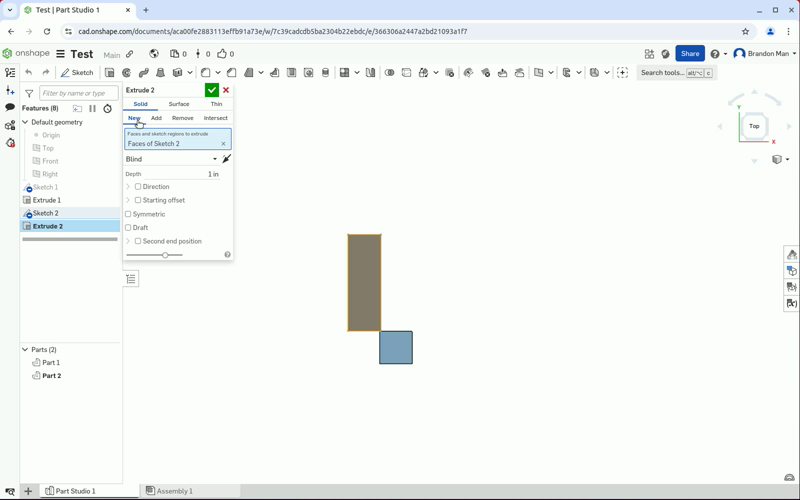
click(137, 120)
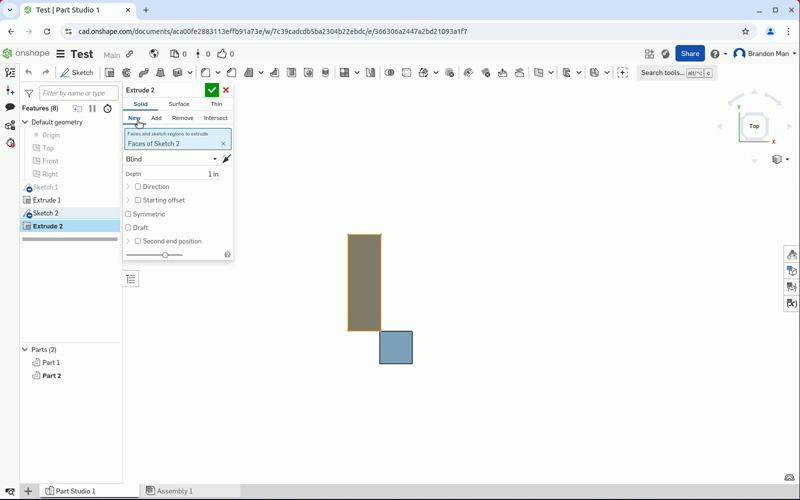
key(tab, 4)
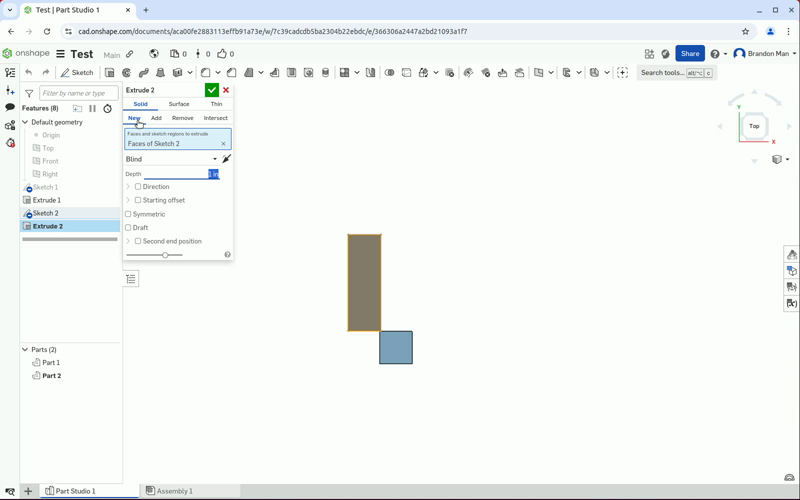
text(6.499)
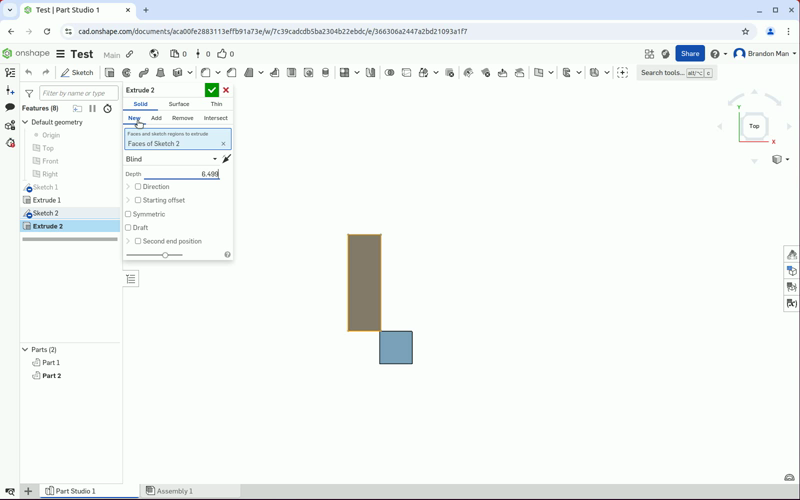
key(enter)
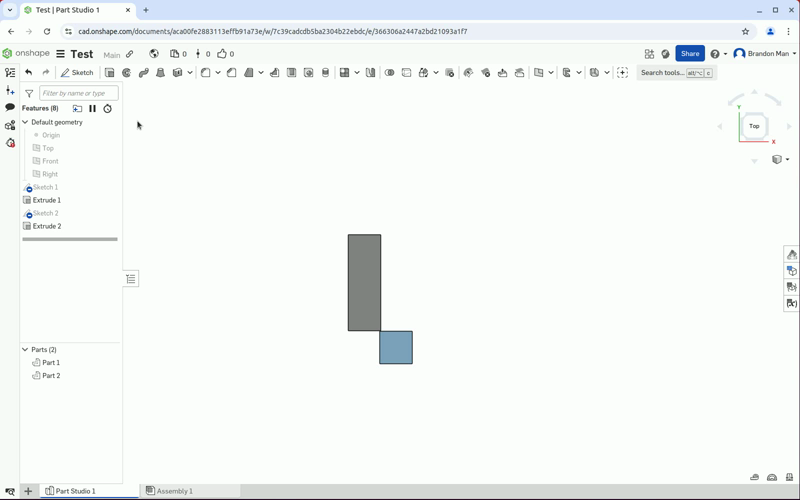
key(shift+h)
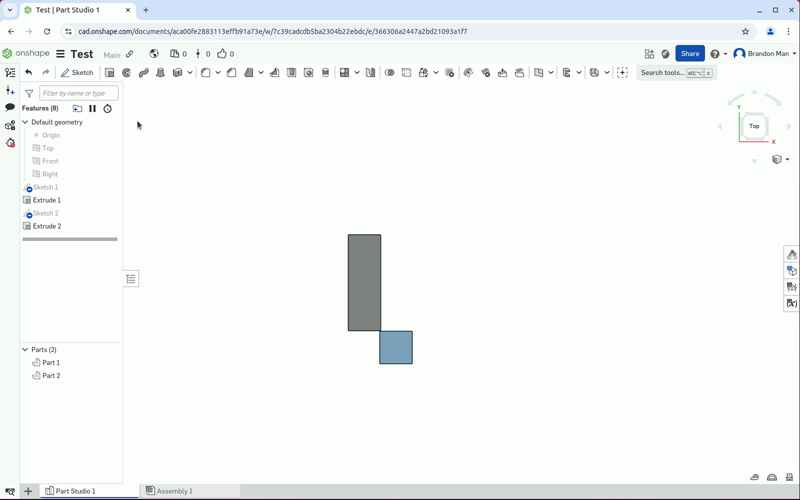
key(shift+h)
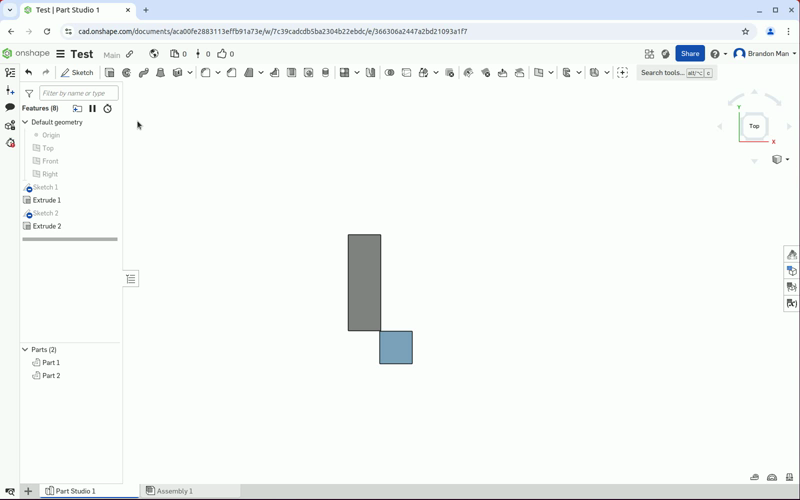
mouse_move(73, 189)
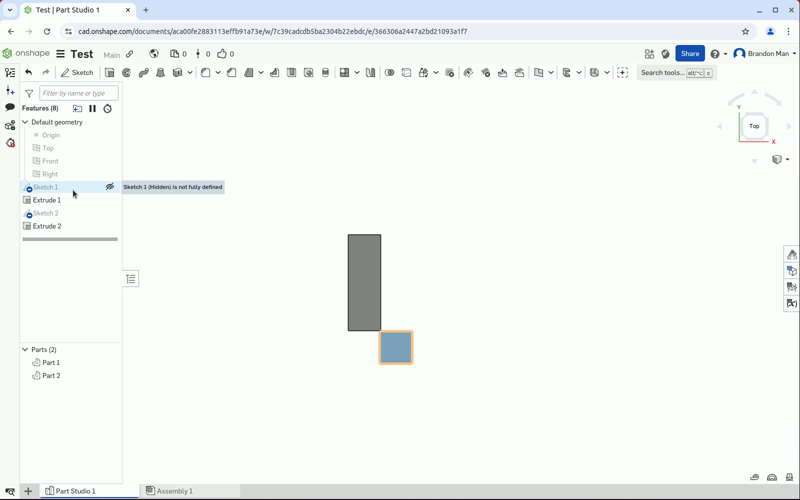
click(73, 189)
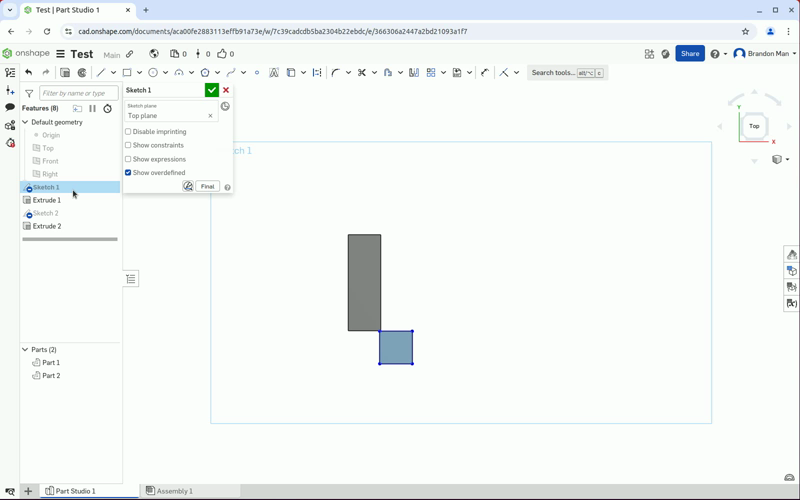
mouse_move(229, 92)
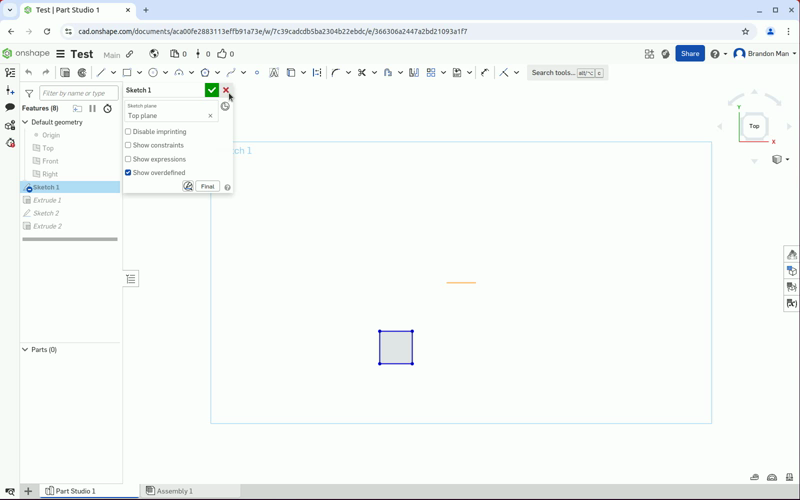
click(229, 92)
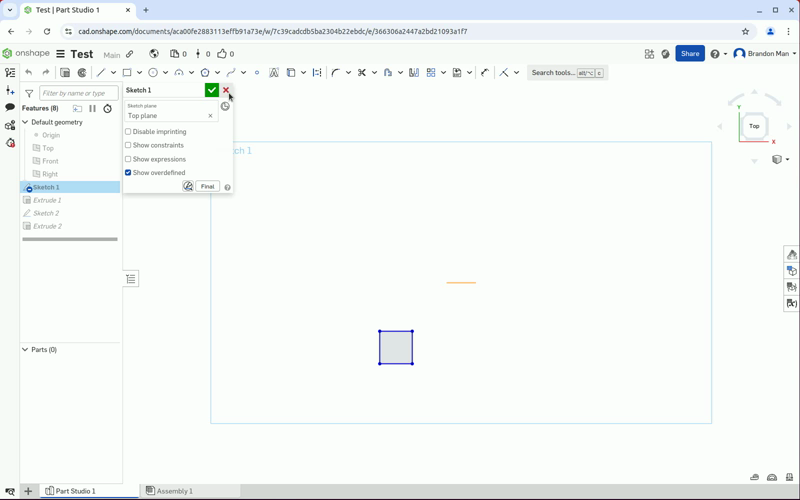
key(shift+s)
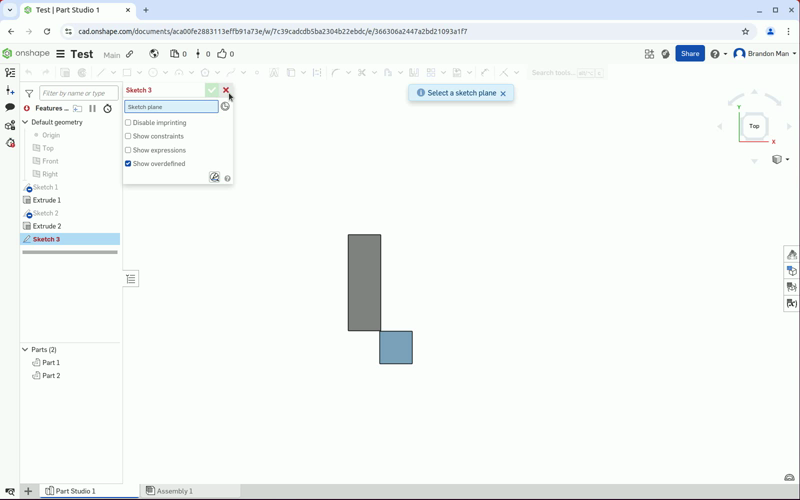
mouse_move(73, 150)
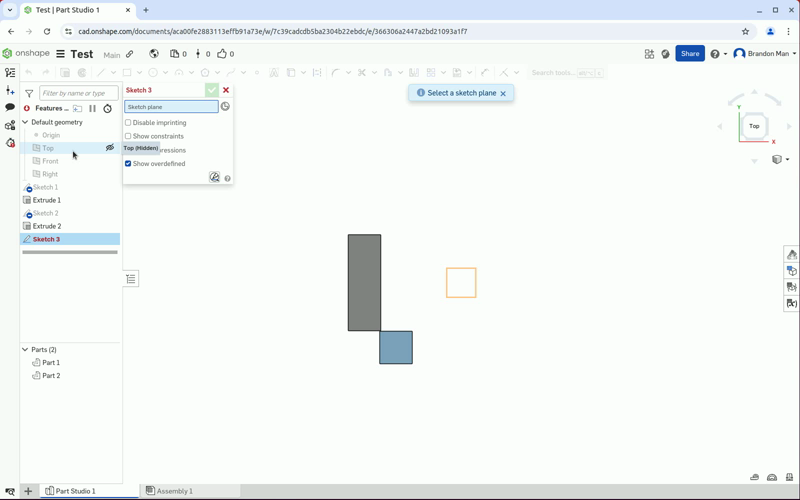
click(73, 150)
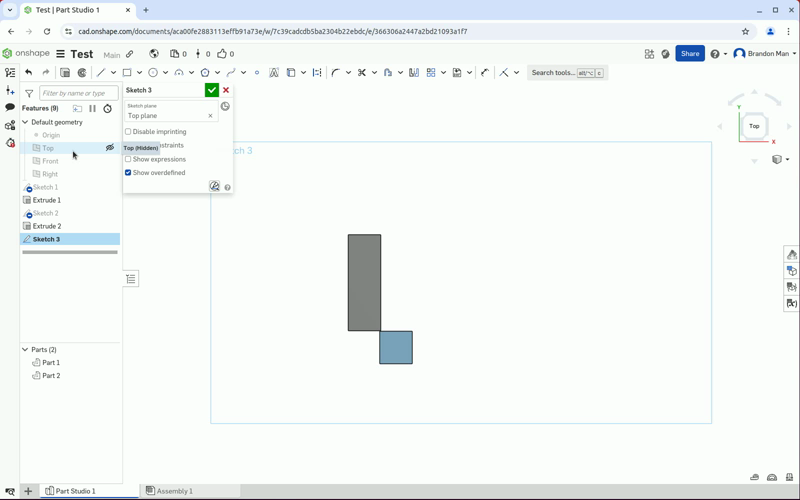
mouse_move(73, 352)
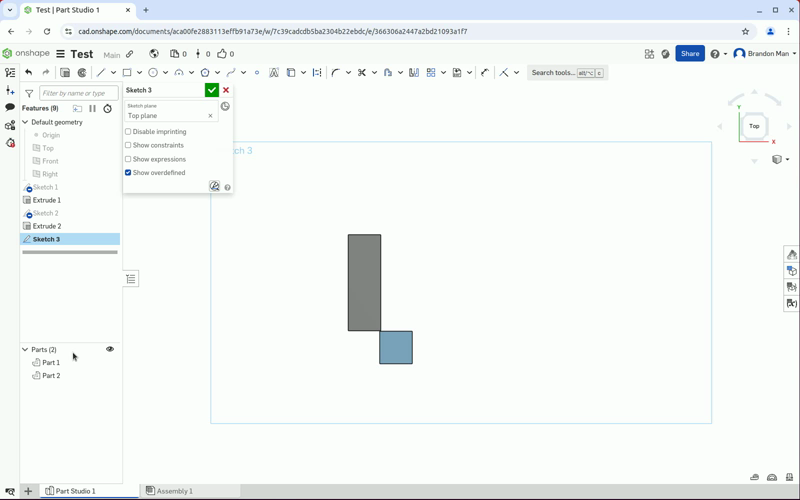
key(y)
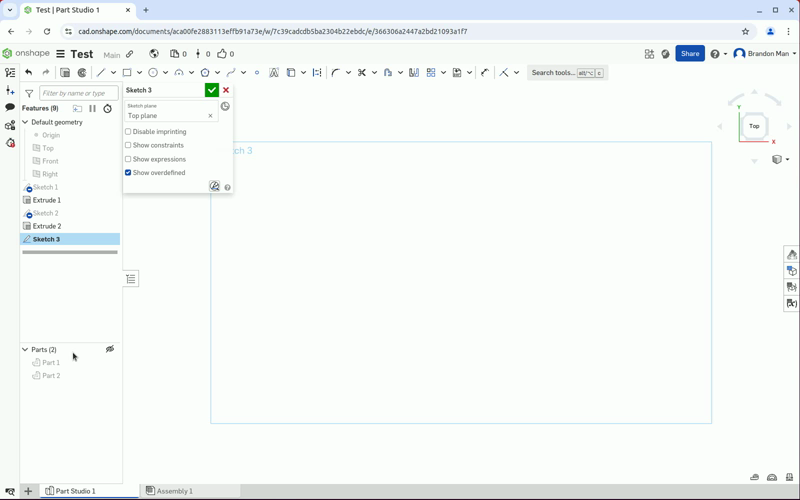
key(l)
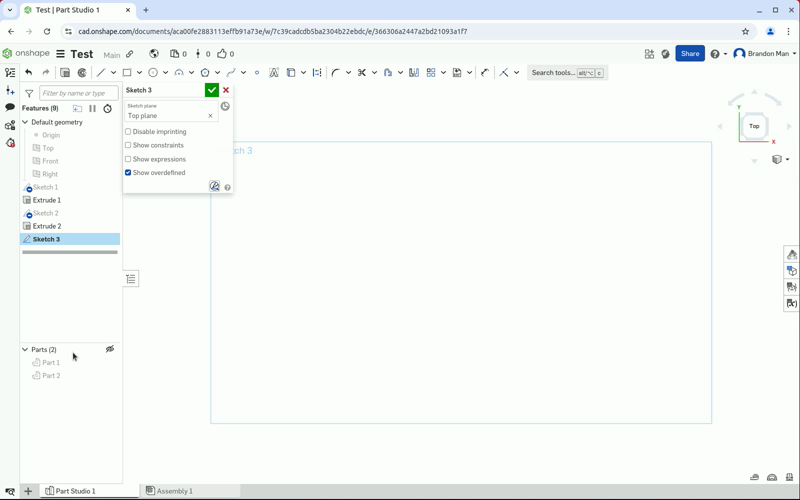
key_down(shift)
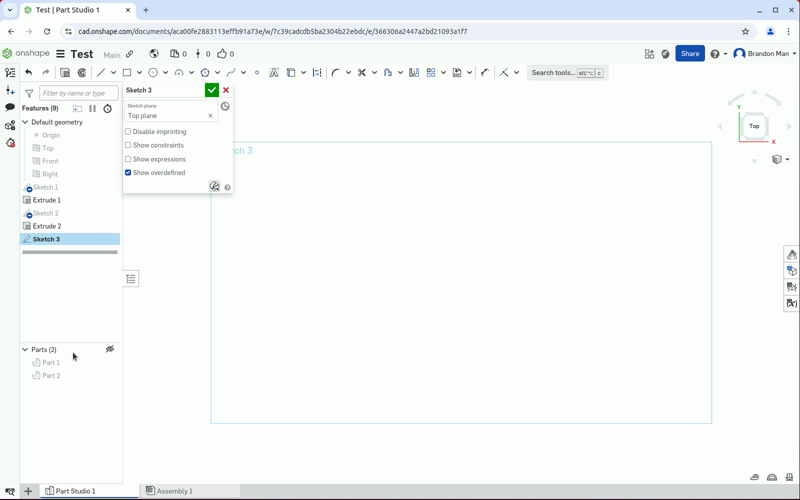
mouse_move(379, 234)
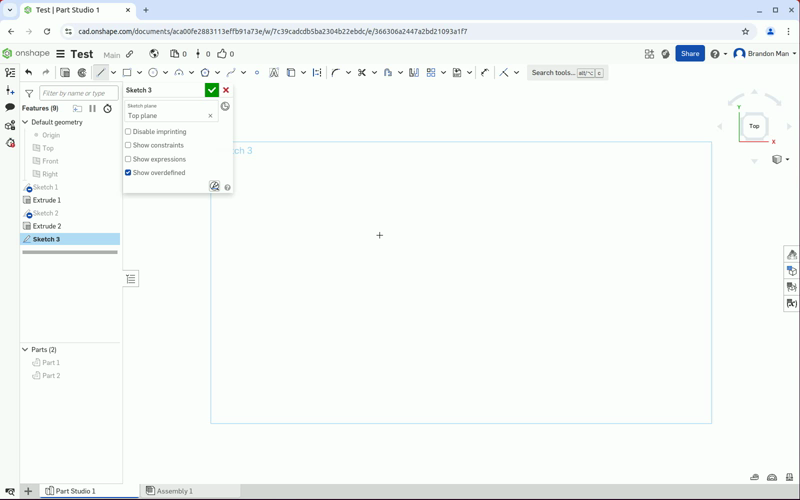
click(379, 234)
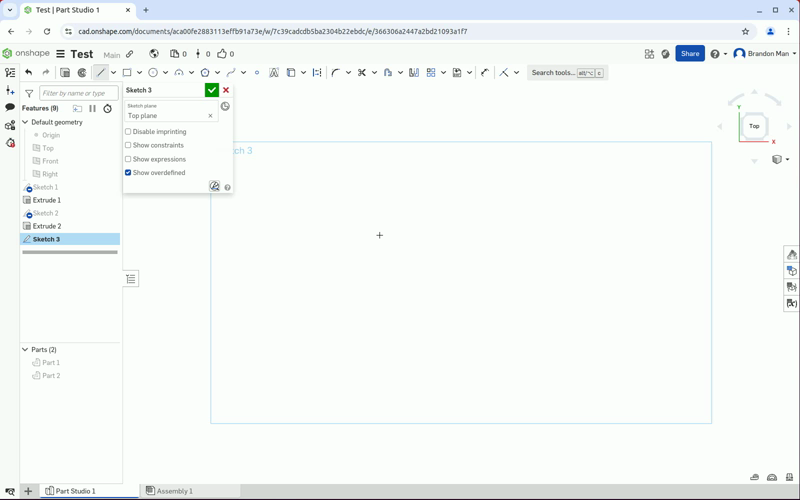
key_up(shift)
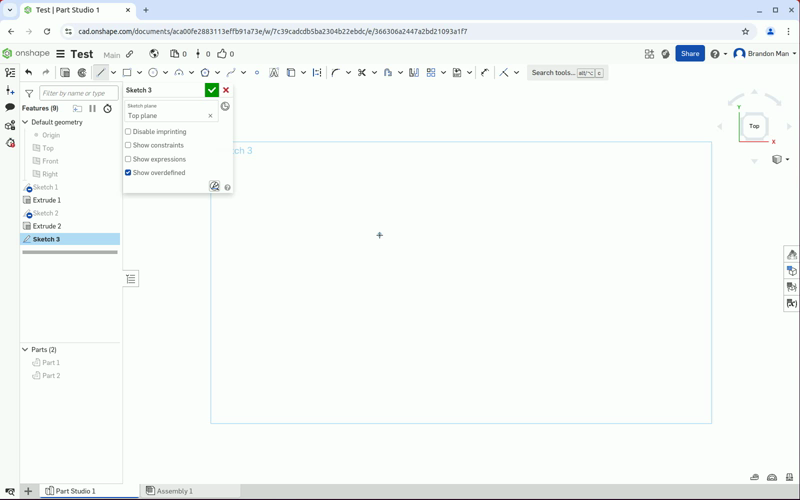
key_down(shift)
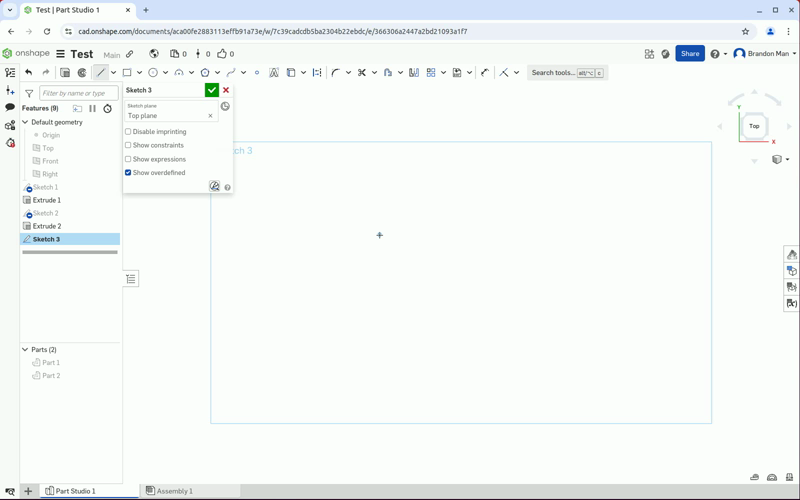
mouse_move(409, 234)
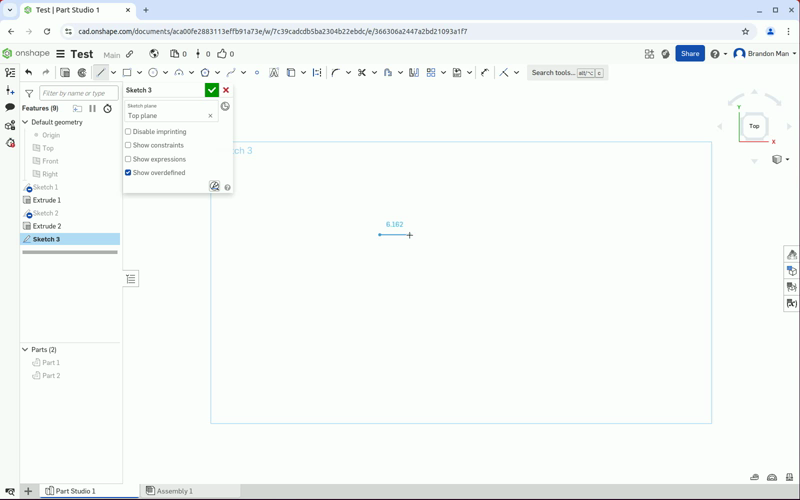
mouse_move(412, 234)
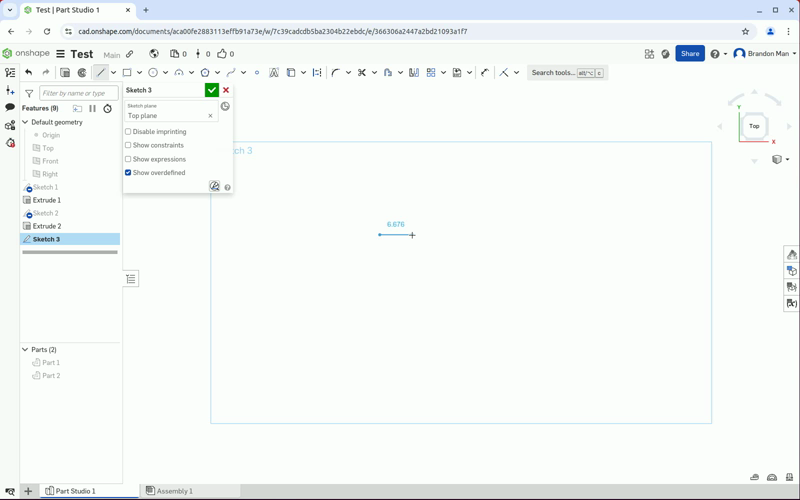
click(412, 234)
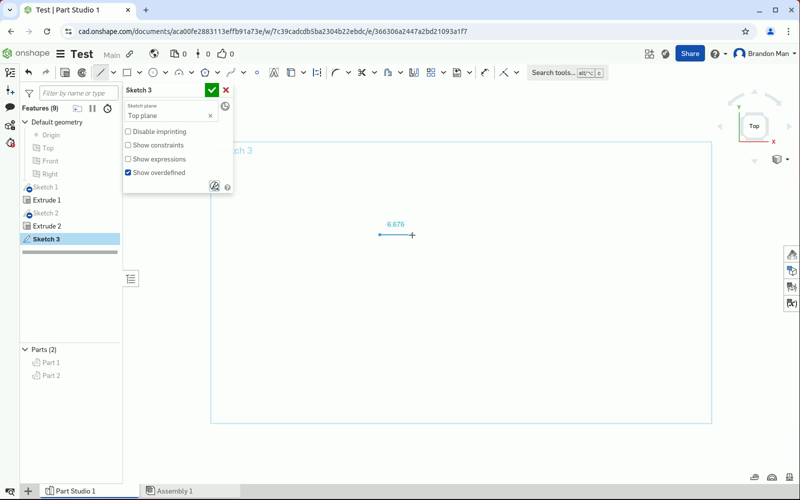
key_up(shift)
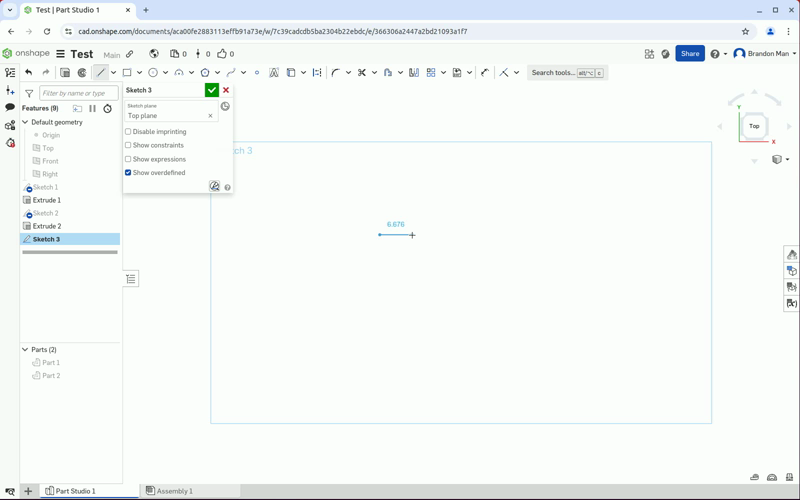
key_down(shift)
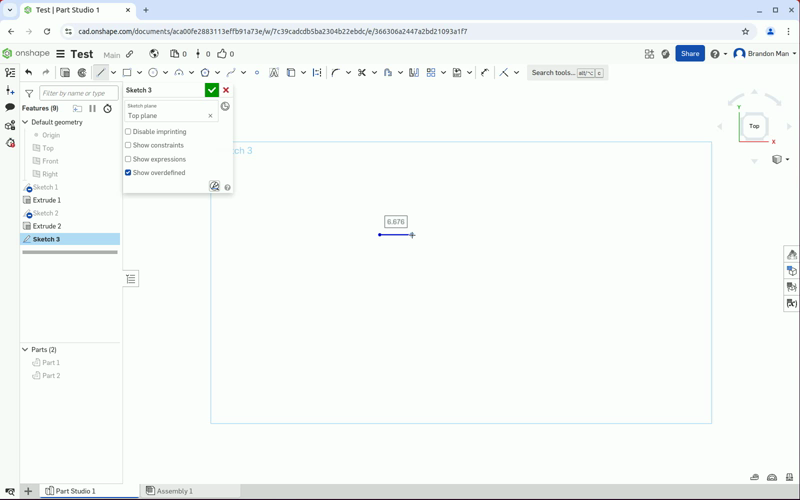
mouse_move(442, 234)
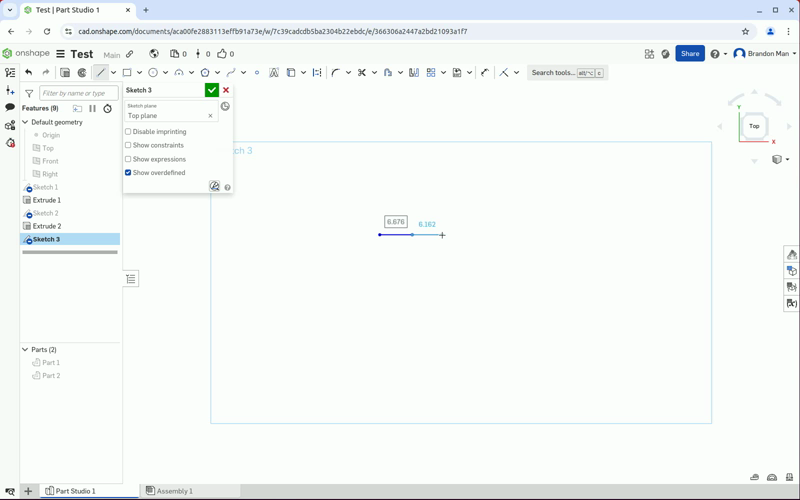
mouse_move(412, 202)
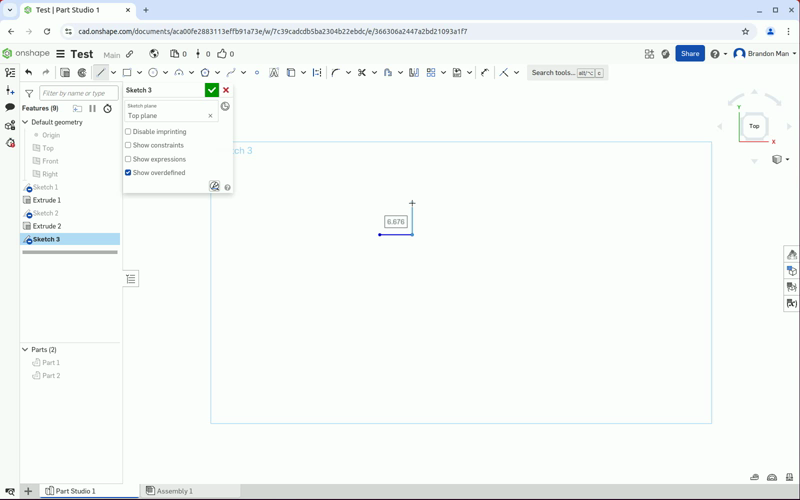
click(412, 202)
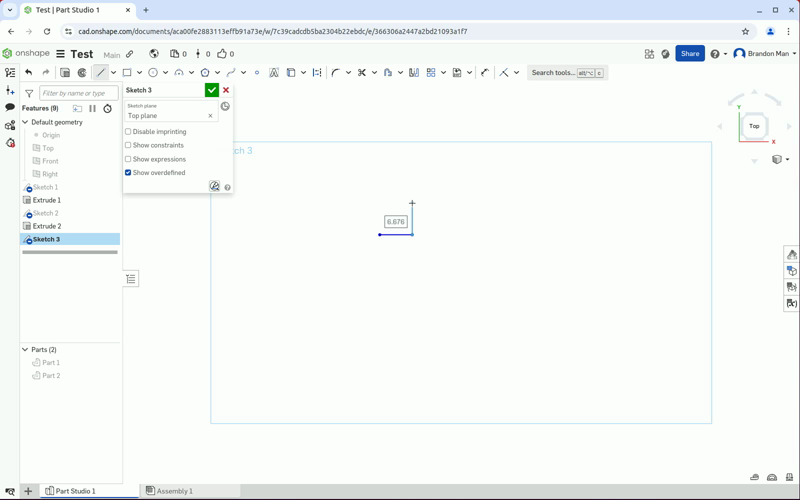
key_up(shift)
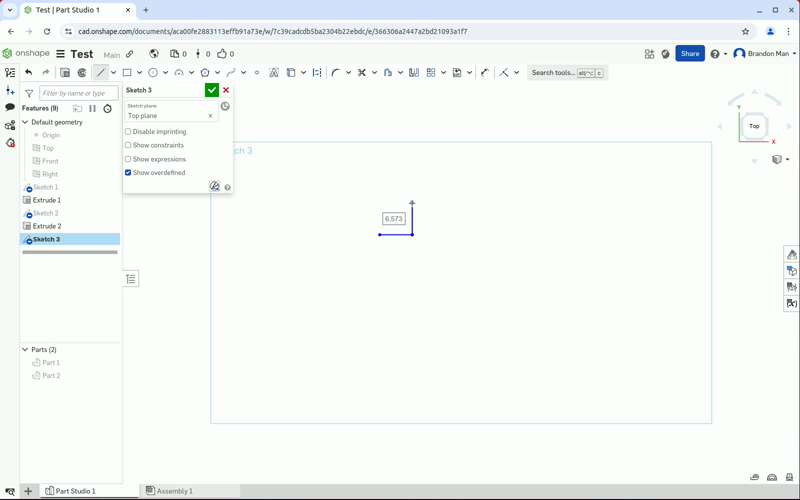
key_down(shift)
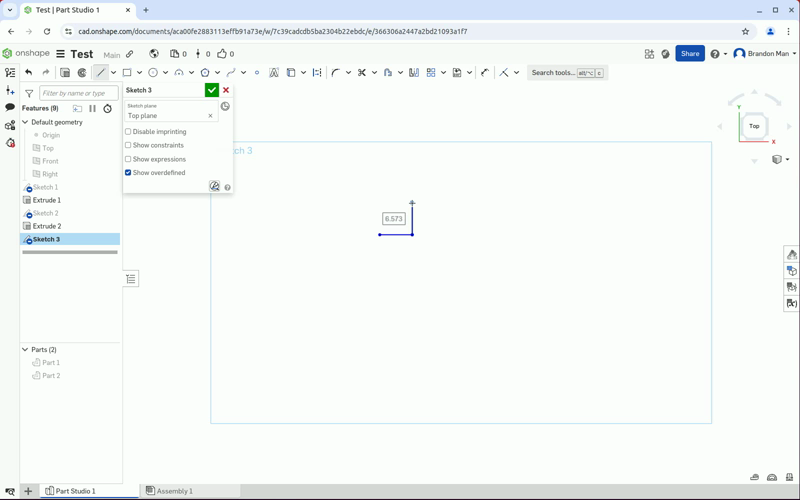
mouse_move(442, 202)
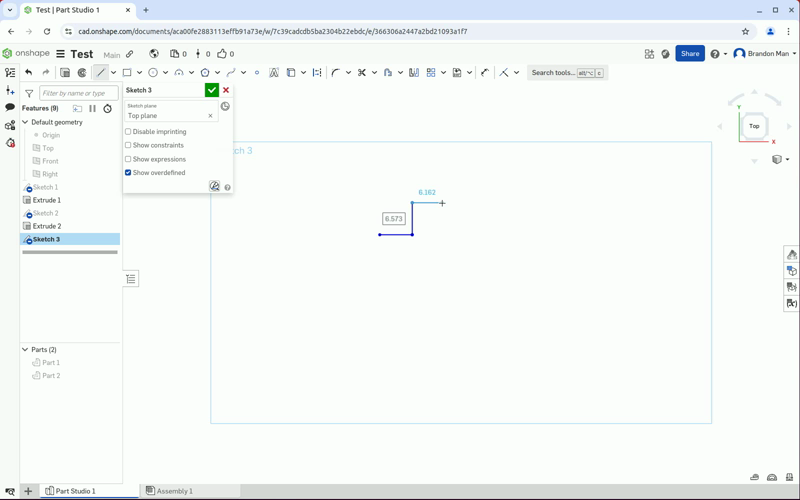
mouse_move(379, 202)
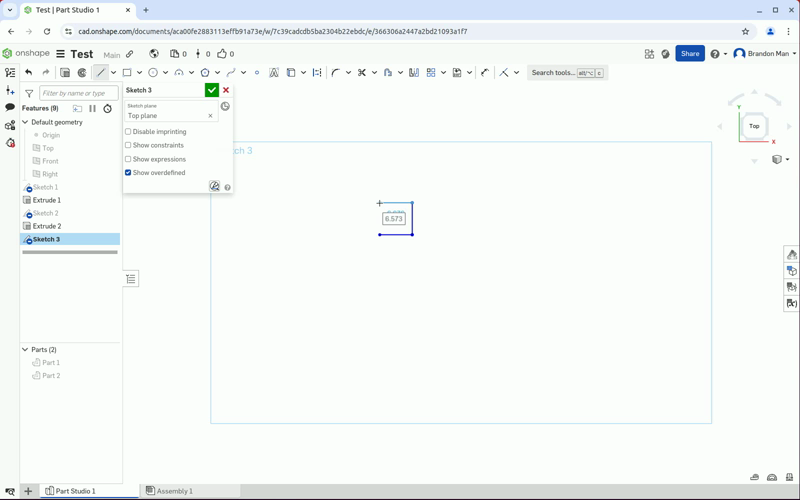
click(379, 202)
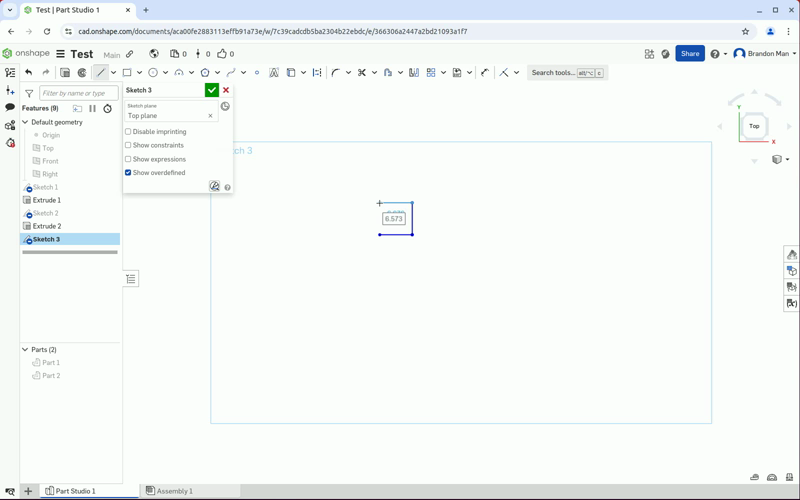
key_up(shift)
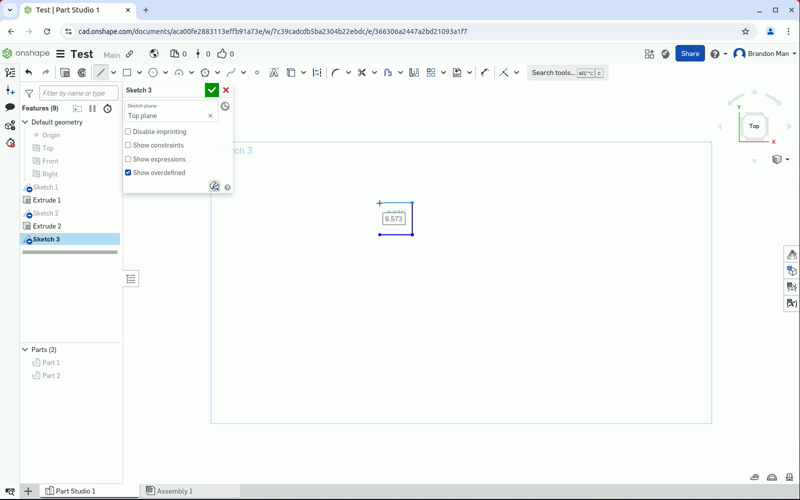
mouse_move(409, 202)
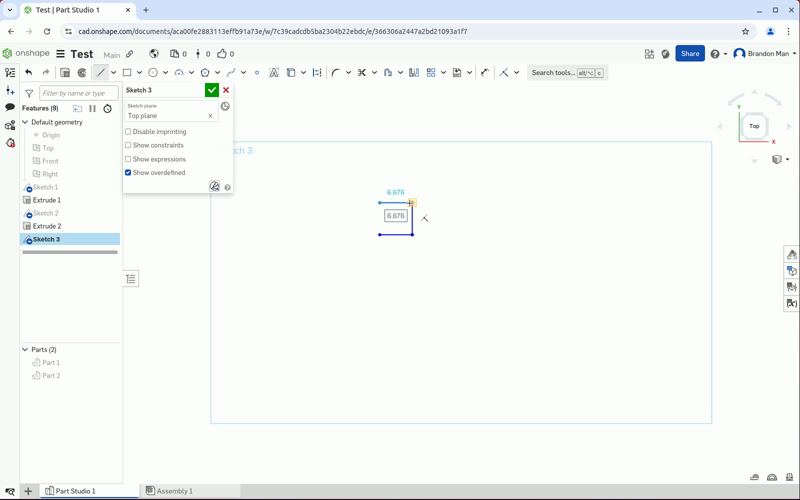
key_down(shift)
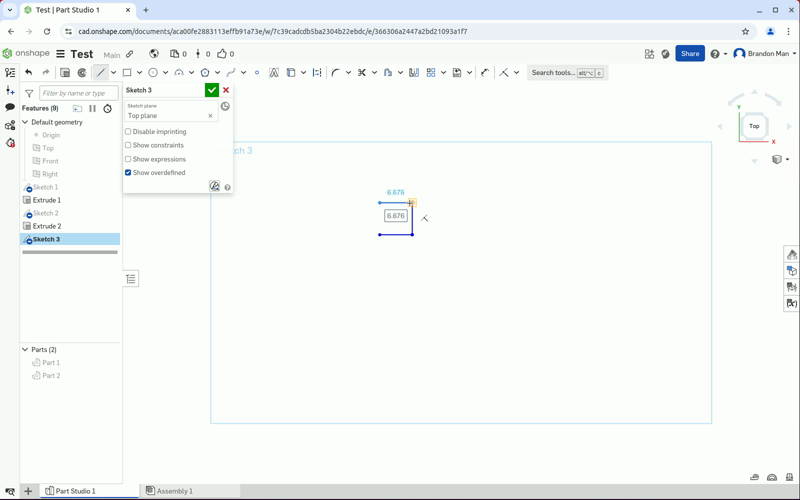
mouse_move(379, 234)
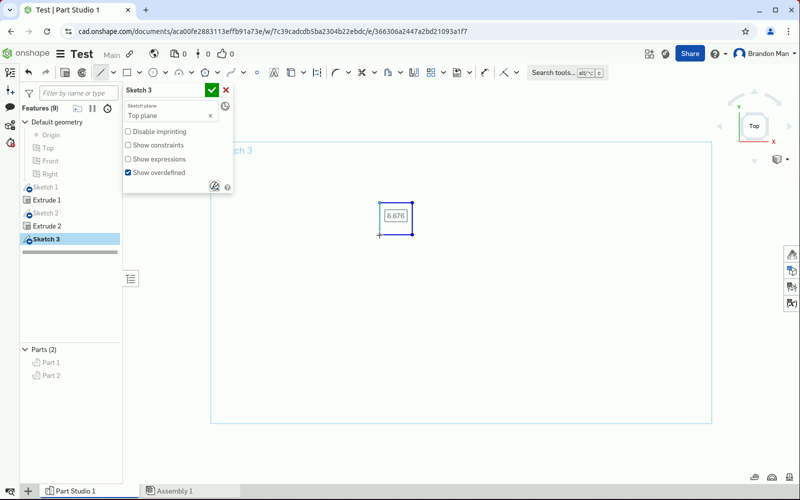
key_up(shift)
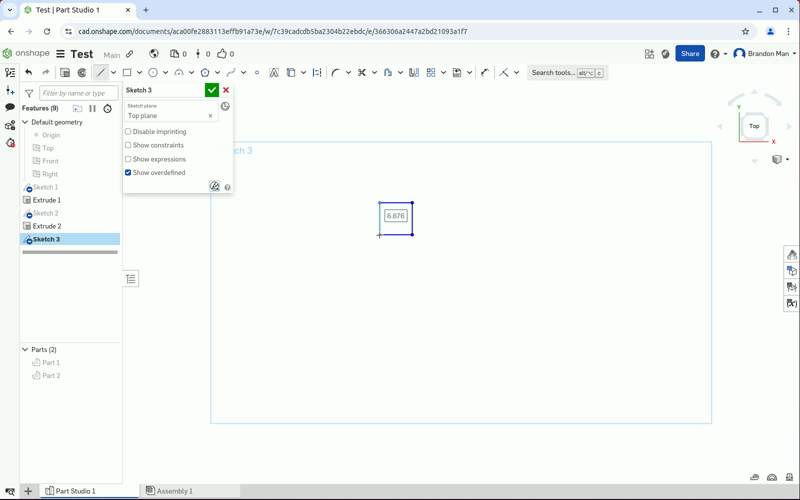
click(379, 234)
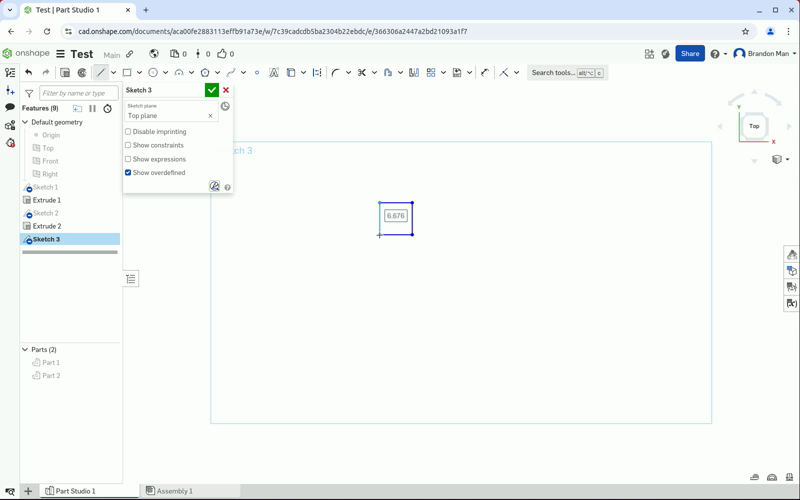
key(esc)
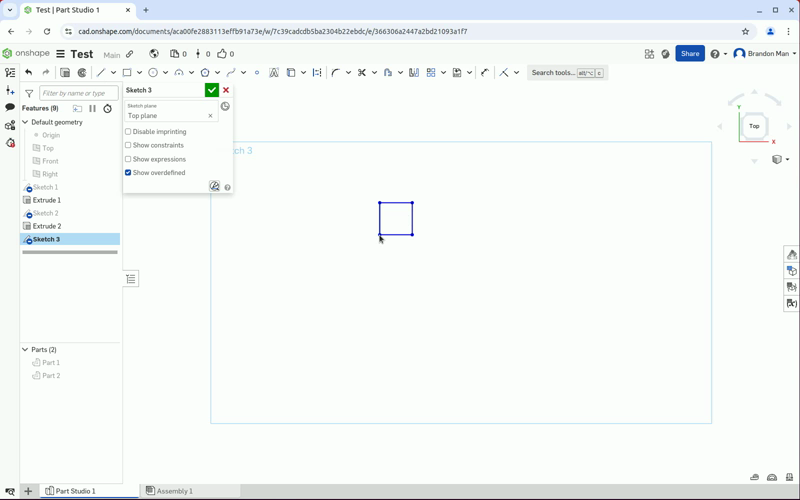
mouse_move(402, 229)
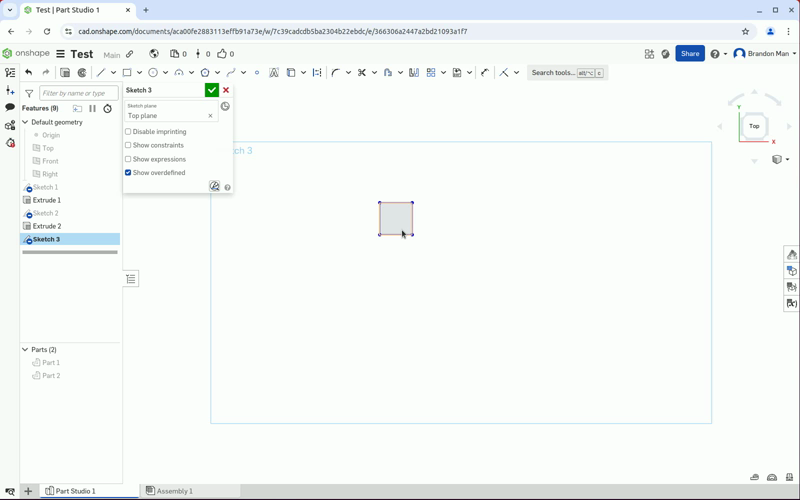
scroll(6)
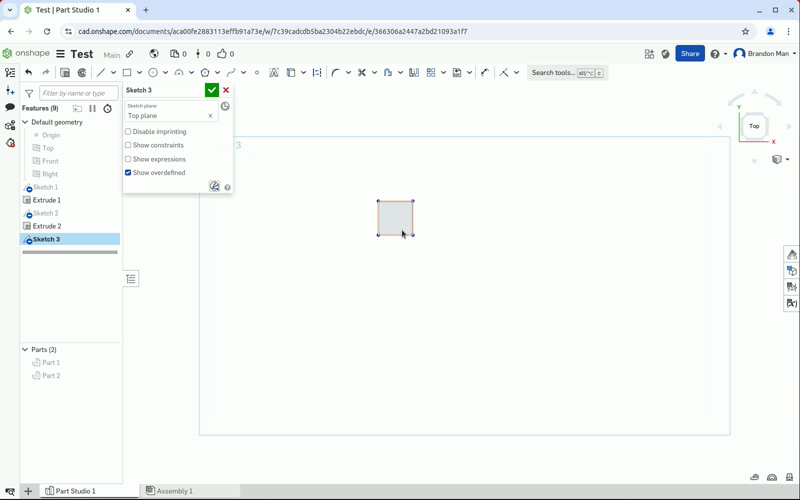
scroll(6)
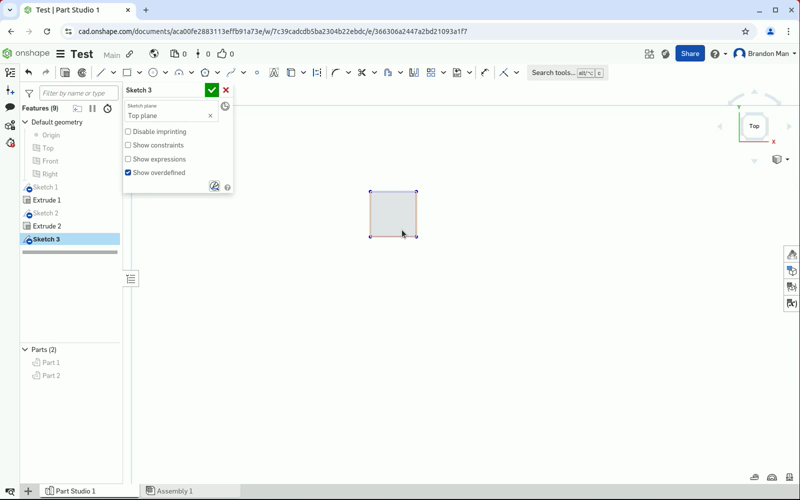
scroll(6)
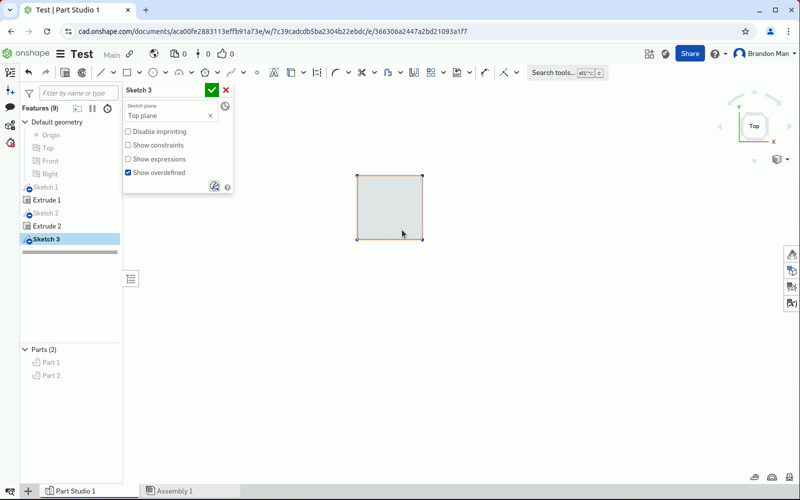
scroll(6)
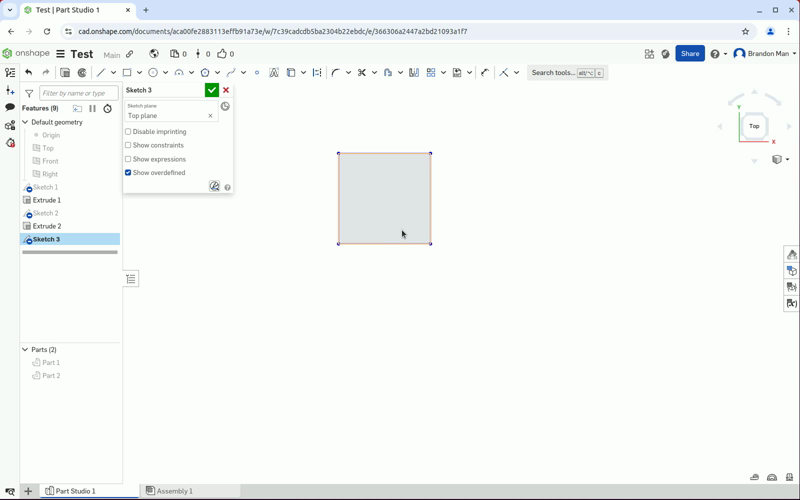
scroll(6)
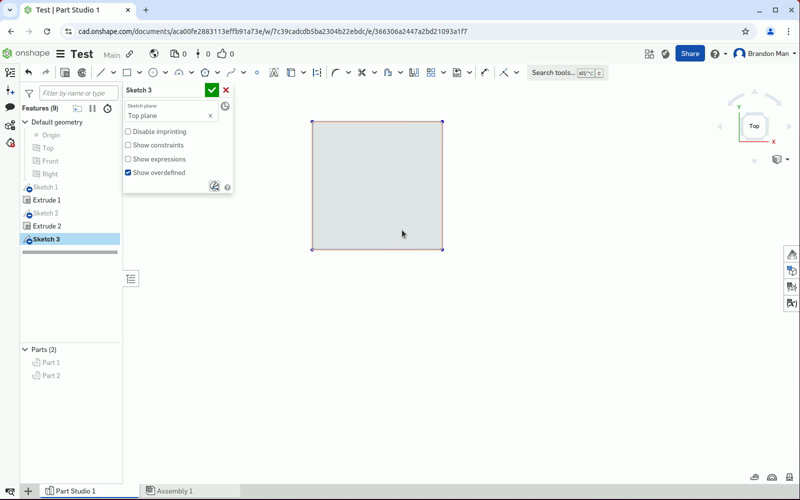
scroll(6)
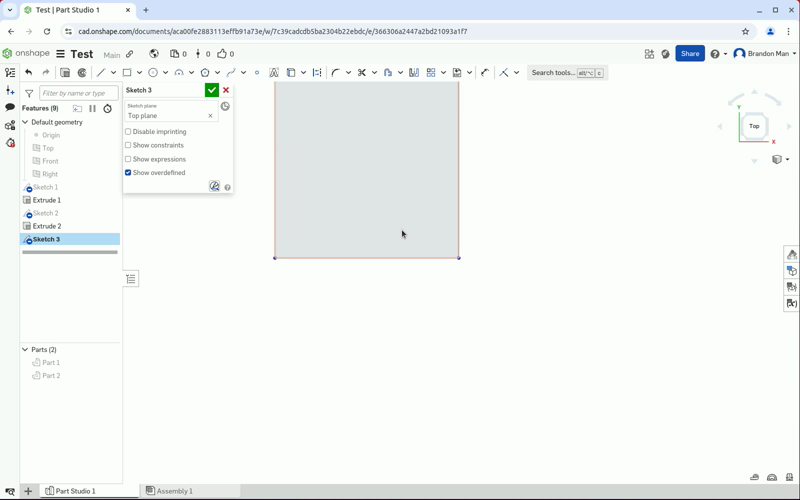
scroll(6)
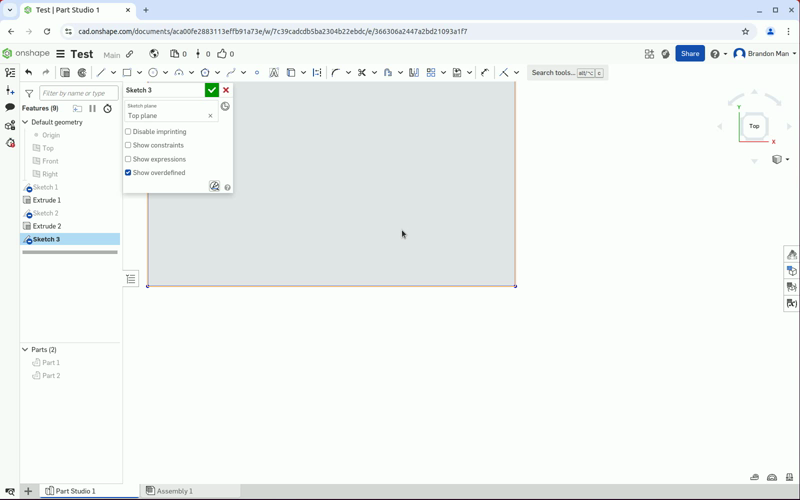
click(402, 229)
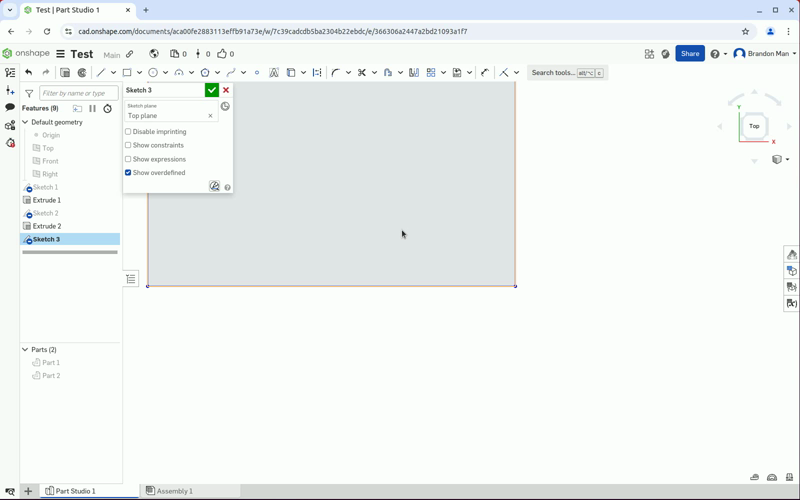
scroll(-6)
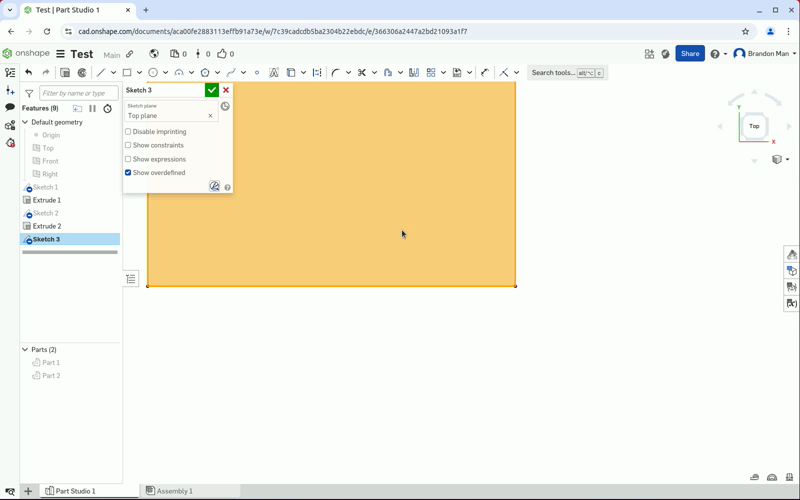
scroll(-6)
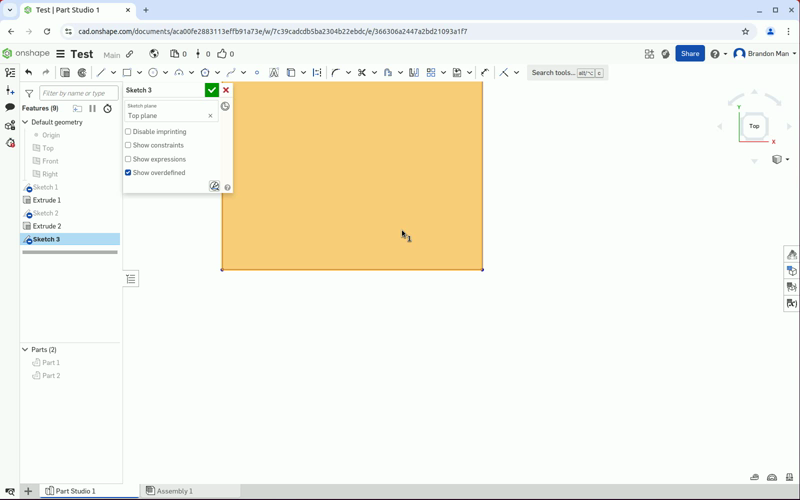
scroll(-6)
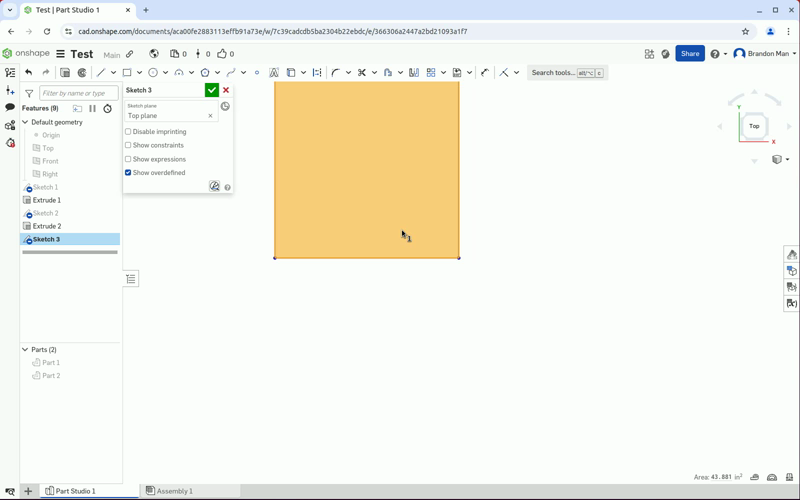
scroll(-6)
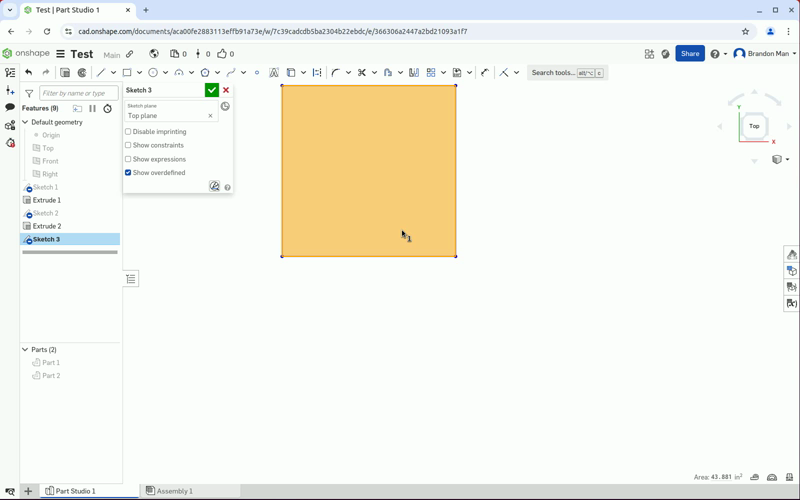
scroll(-6)
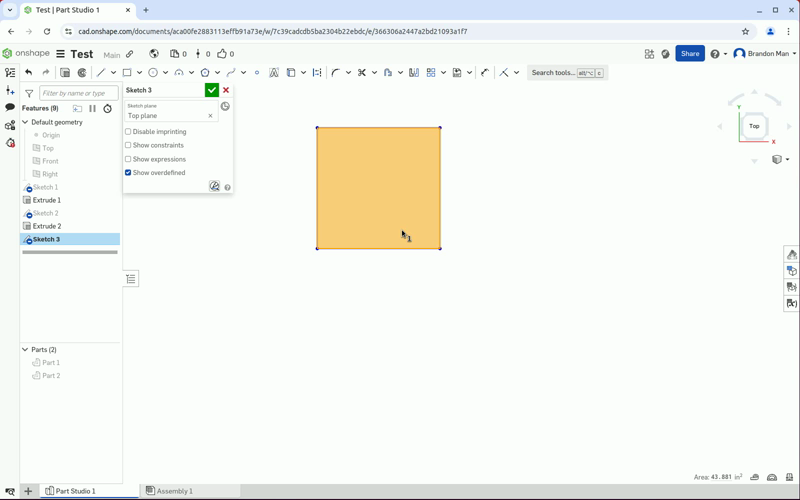
scroll(-6)
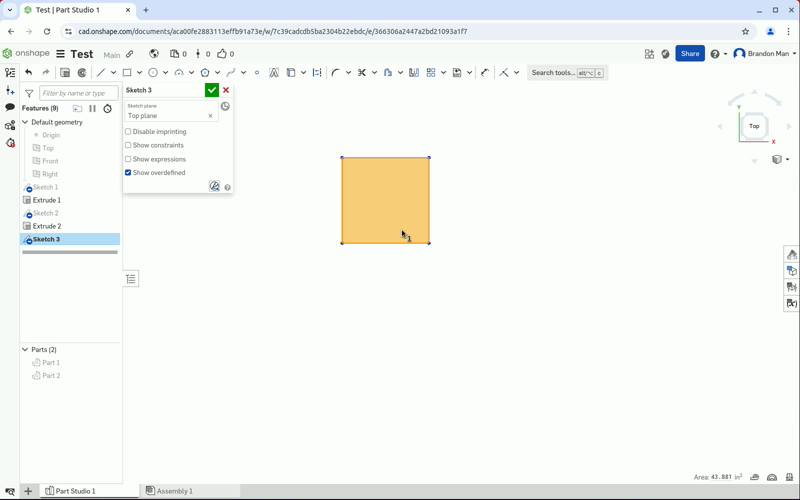
scroll(-6)
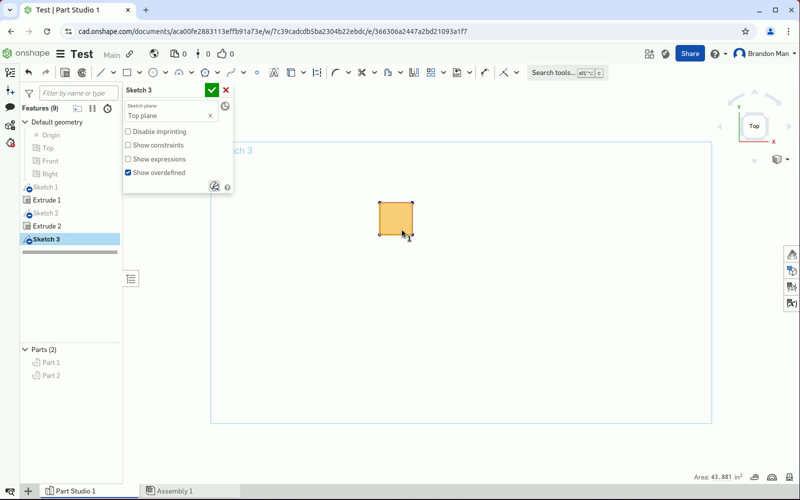
mouse_move(73, 352)
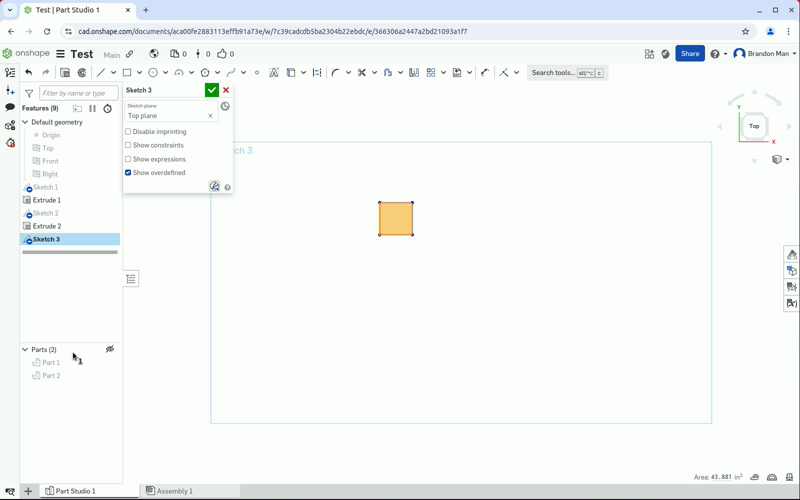
key(shift+y)
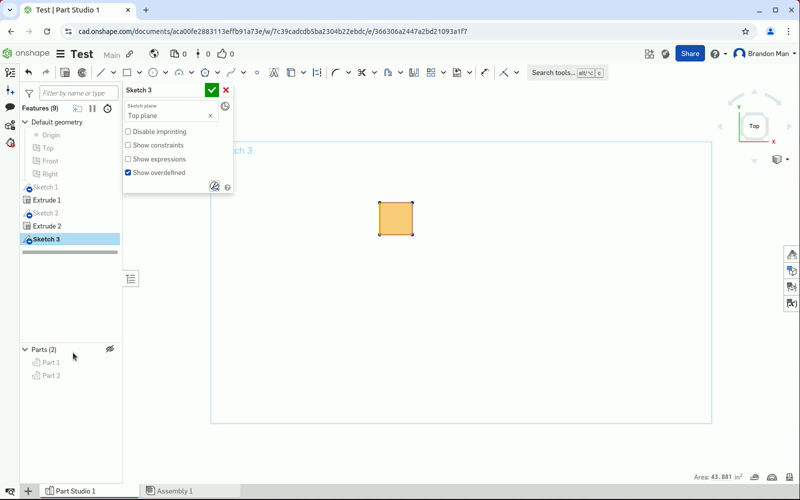
key(shift+e)
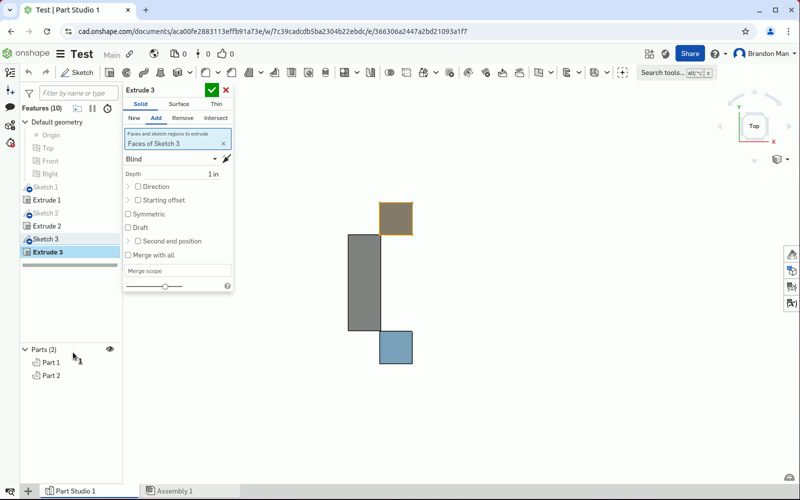
mouse_move(143, 106)
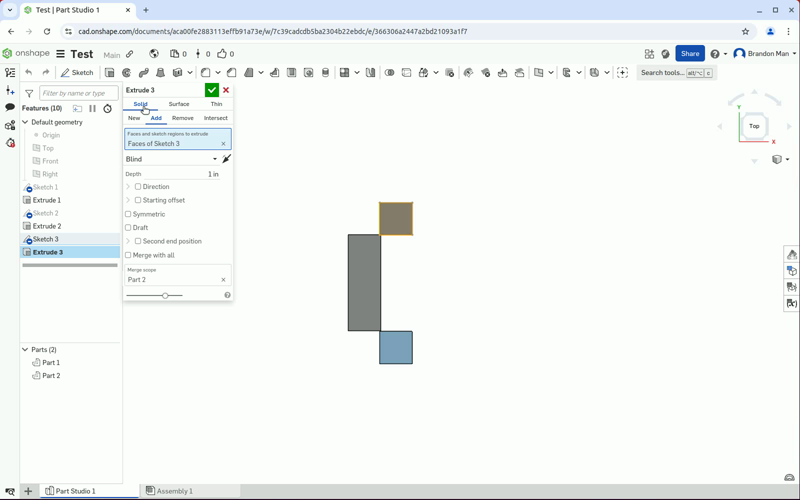
click(143, 106)
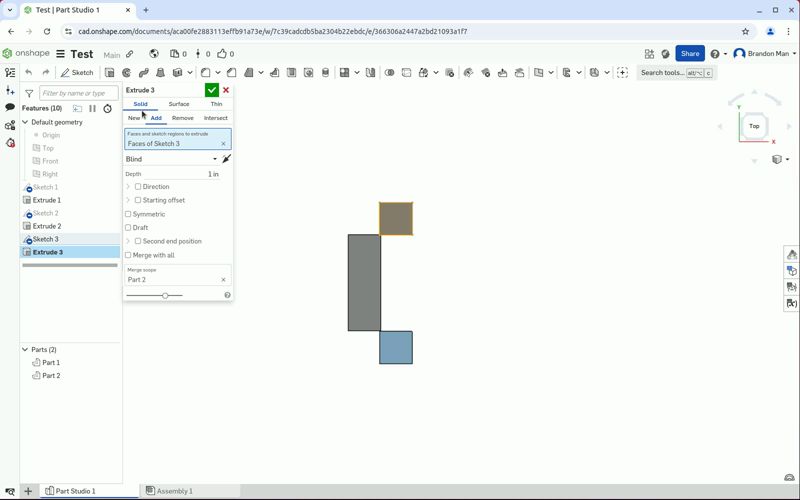
mouse_move(137, 120)
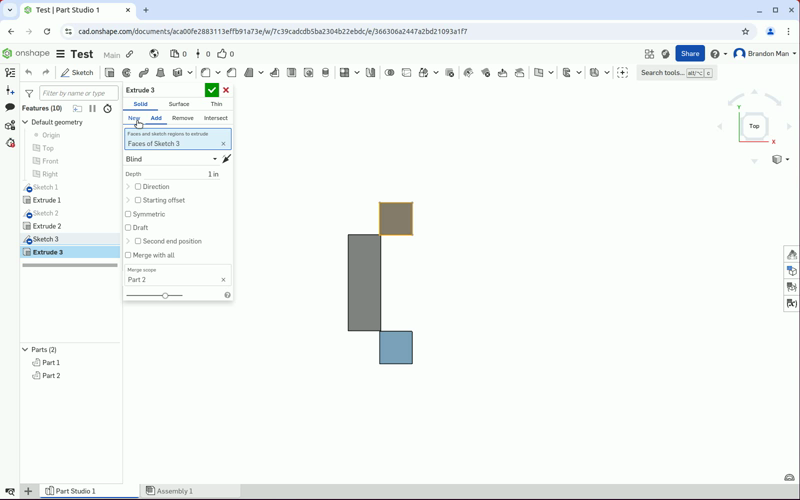
click(137, 120)
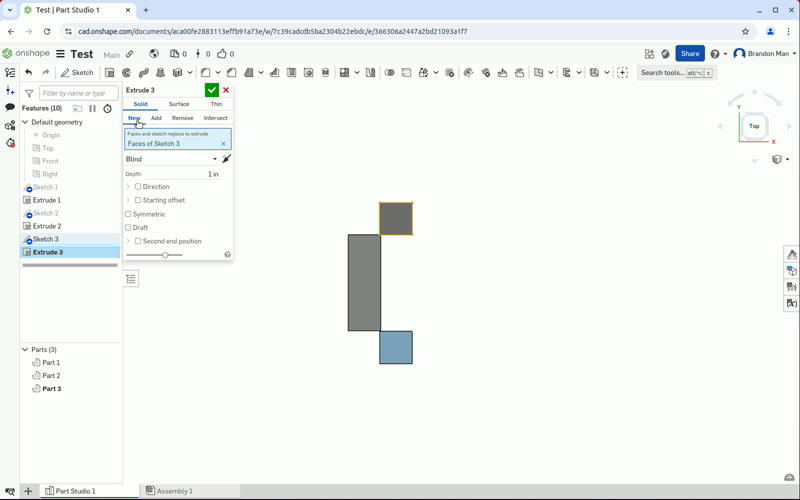
key(tab, 4)
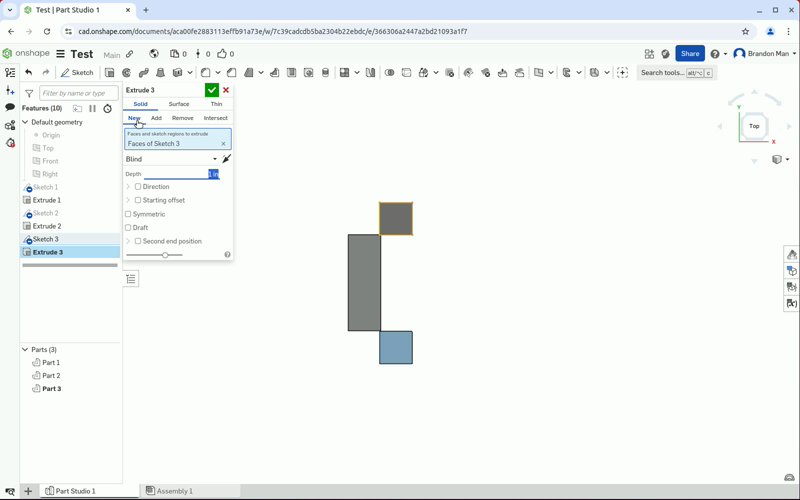
text(6.499)
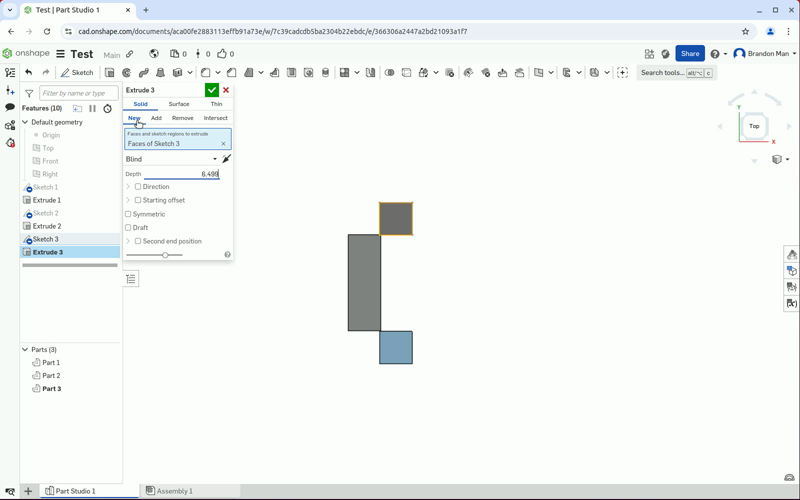
key(enter)
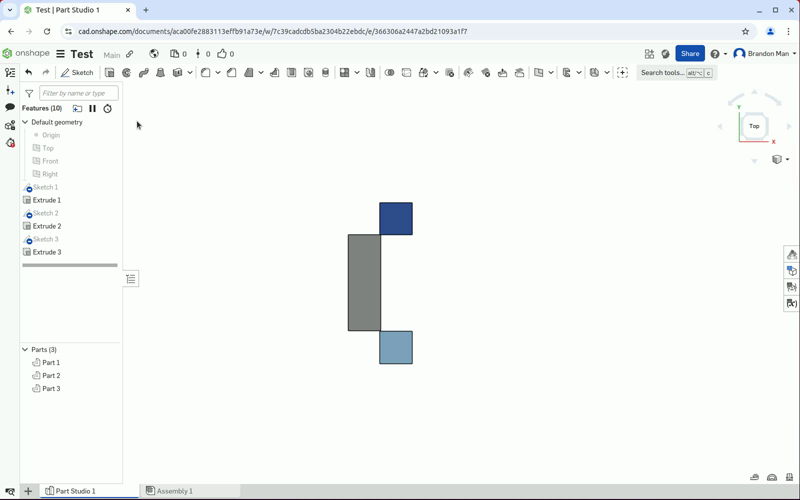
key(shift+h)
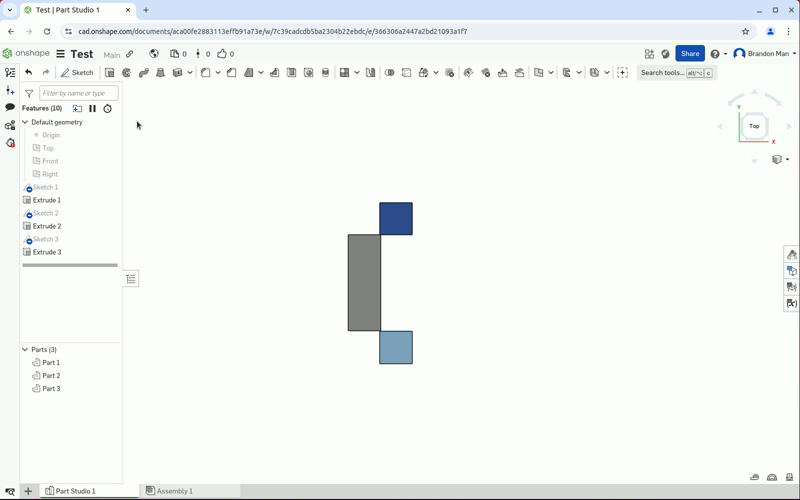
key(shift+h)
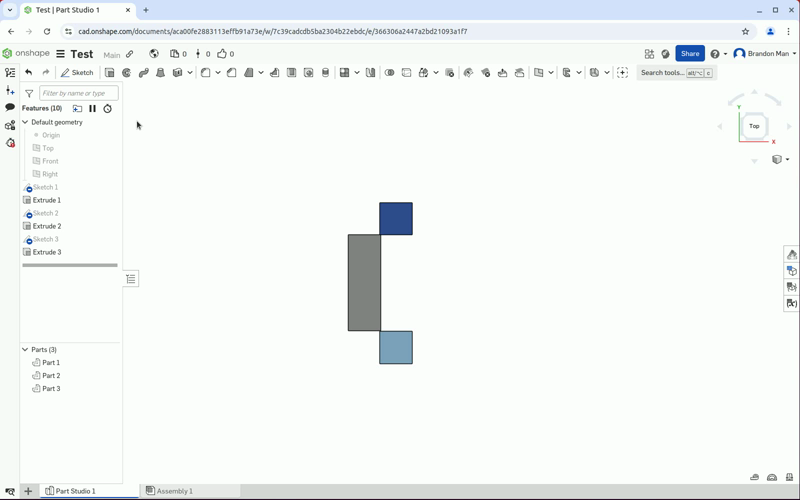
mouse_move(73, 189)
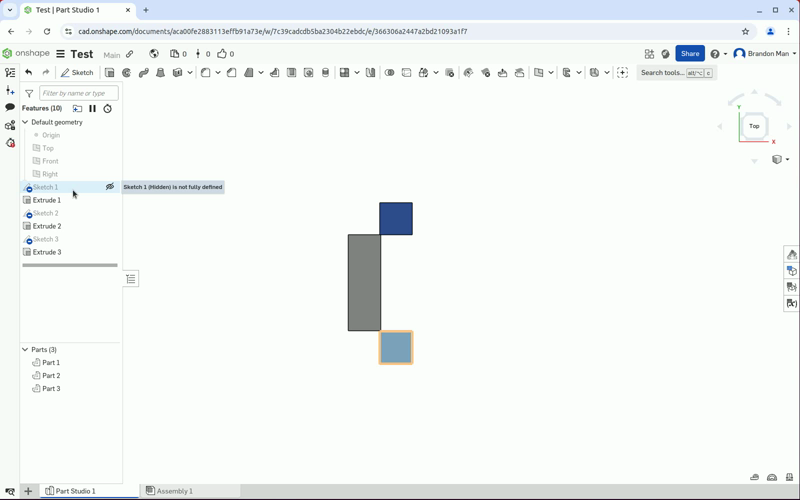
click(73, 189)
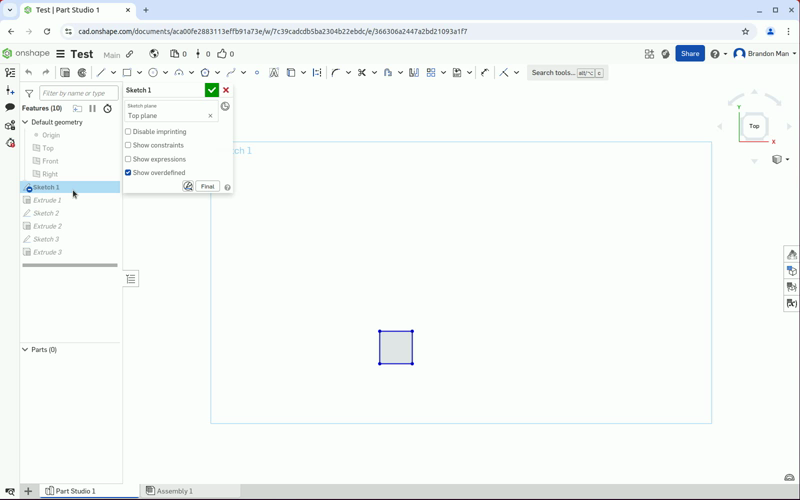
mouse_move(229, 92)
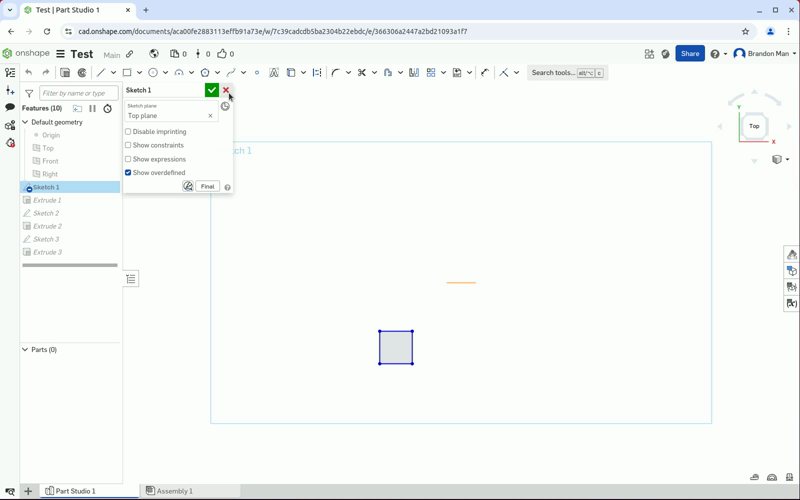
click(229, 92)
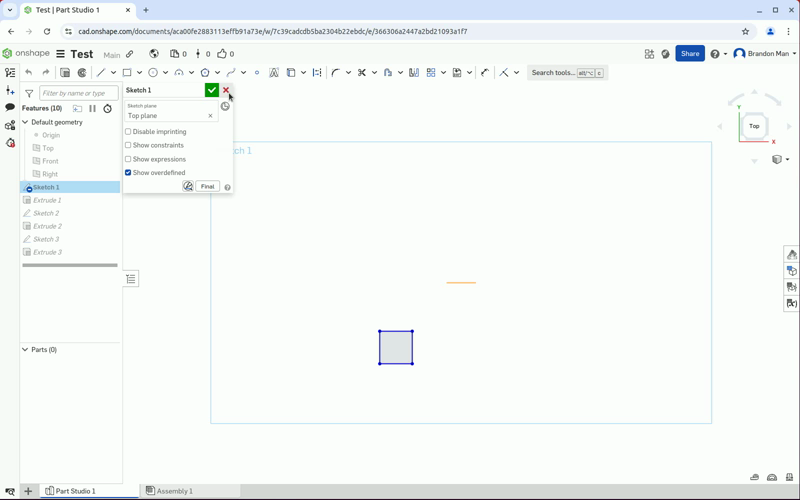
key(shift+s)
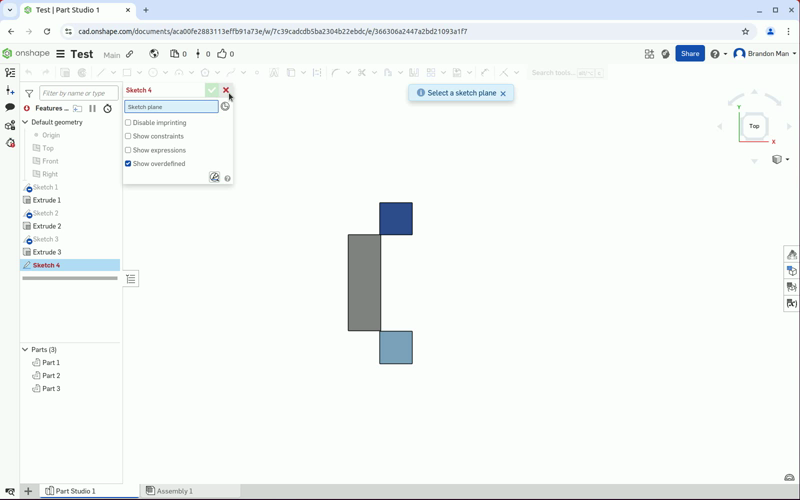
mouse_move(73, 150)
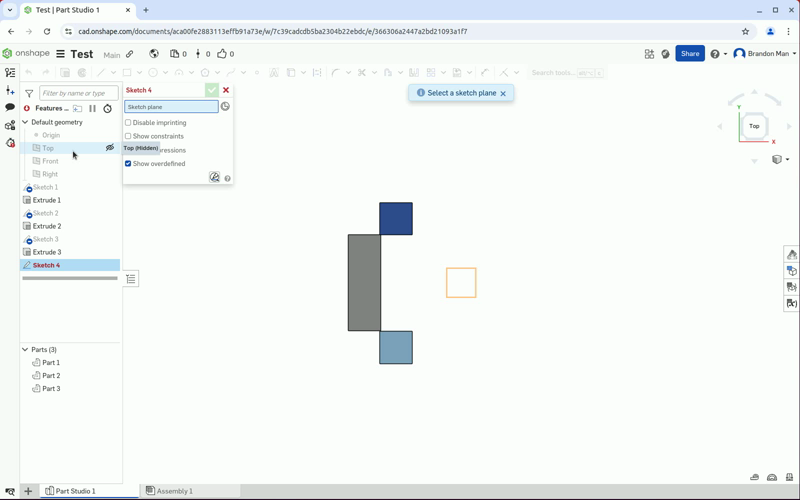
click(73, 150)
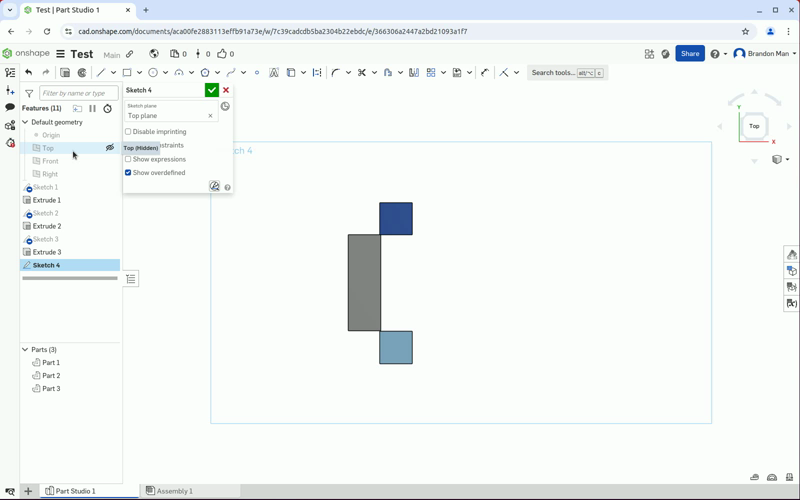
mouse_move(73, 352)
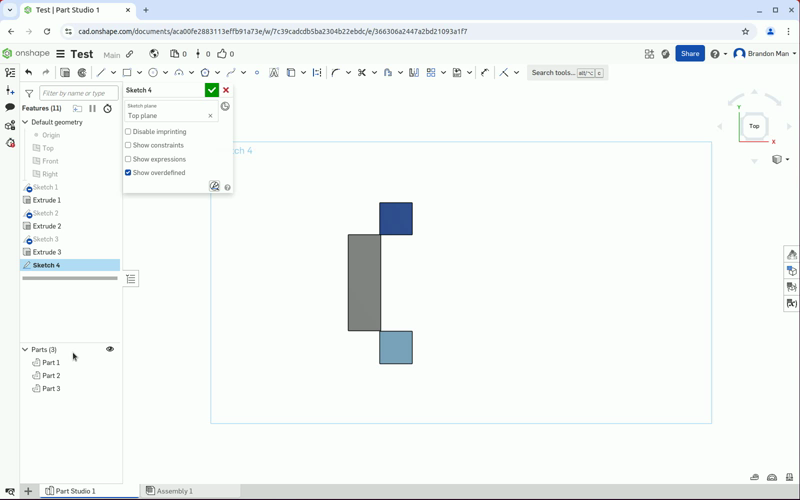
key(y)
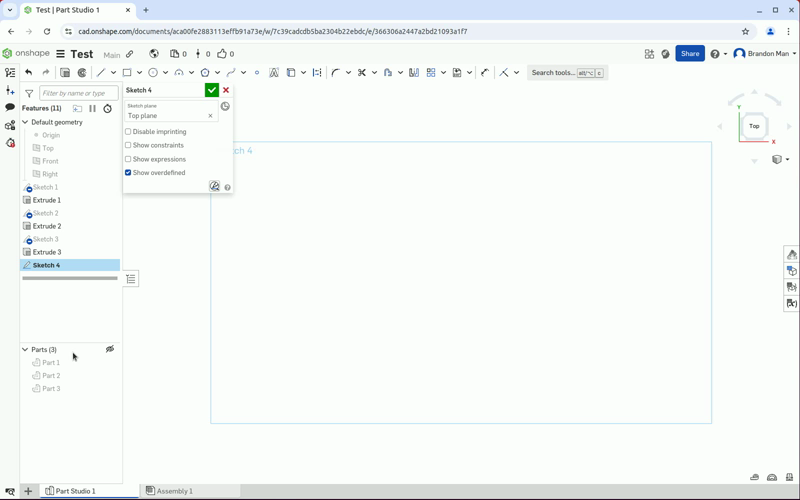
key(l)
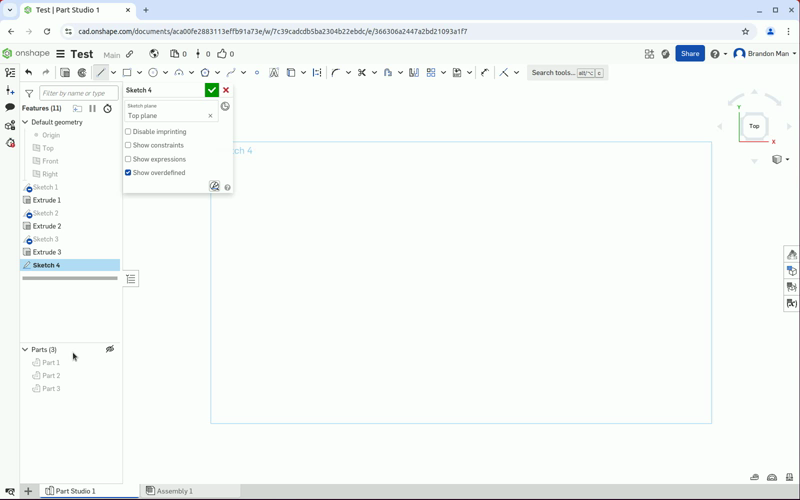
key_down(shift)
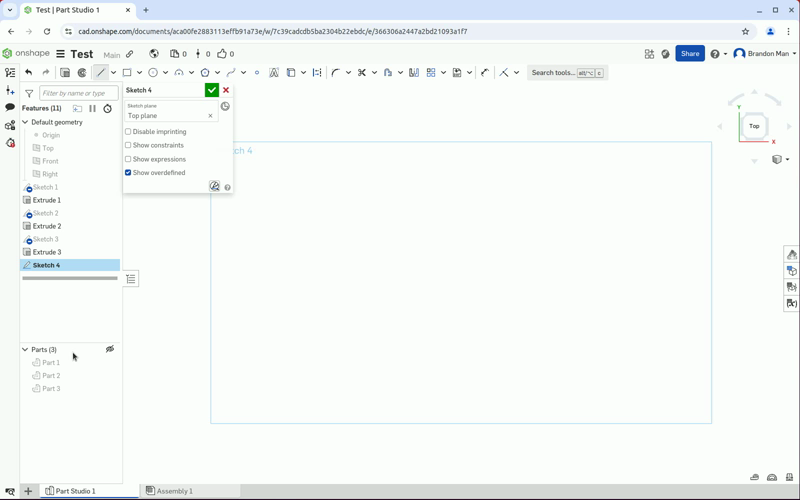
mouse_move(508, 363)
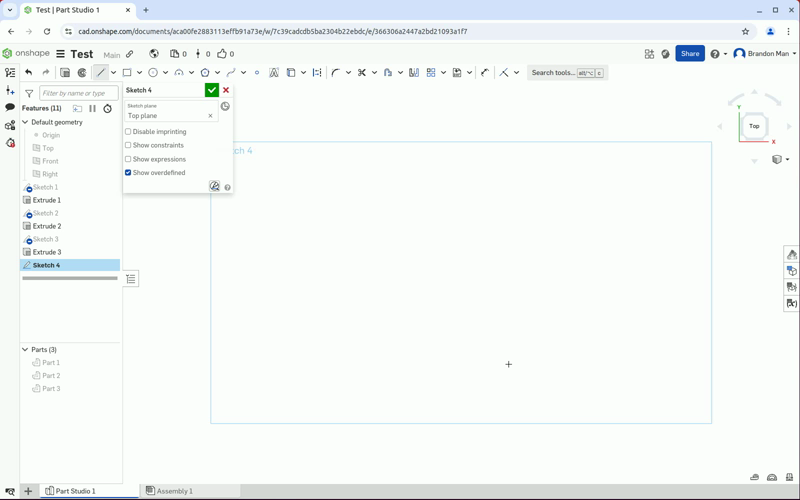
click(508, 363)
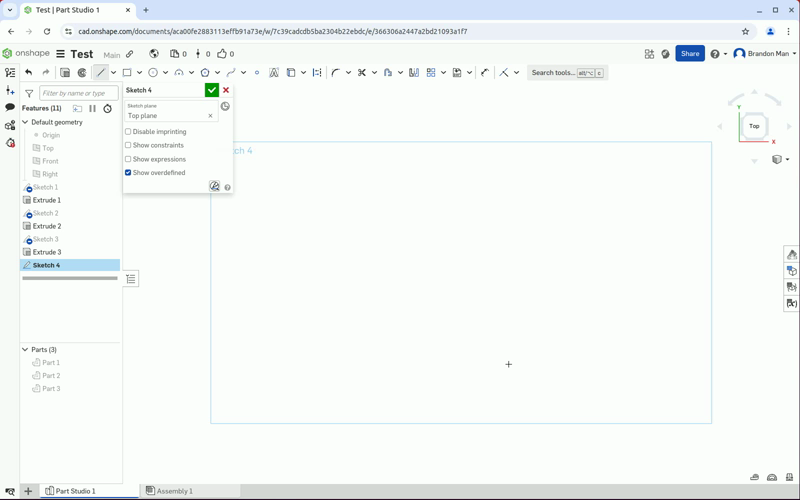
key_up(shift)
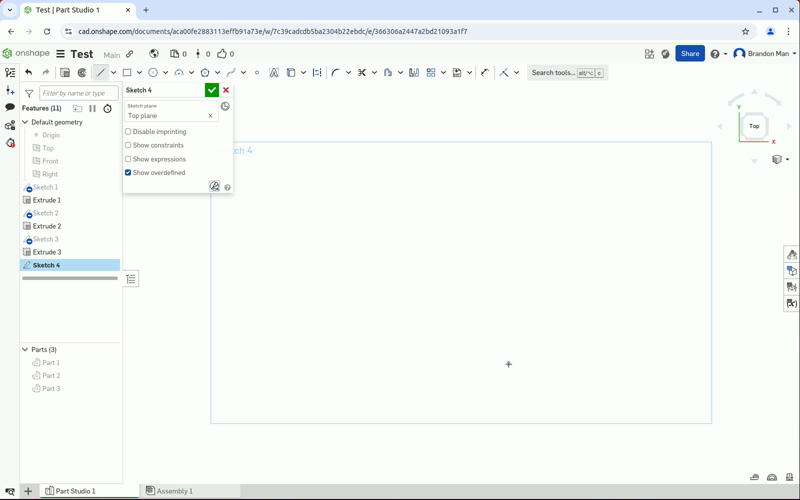
key_down(shift)
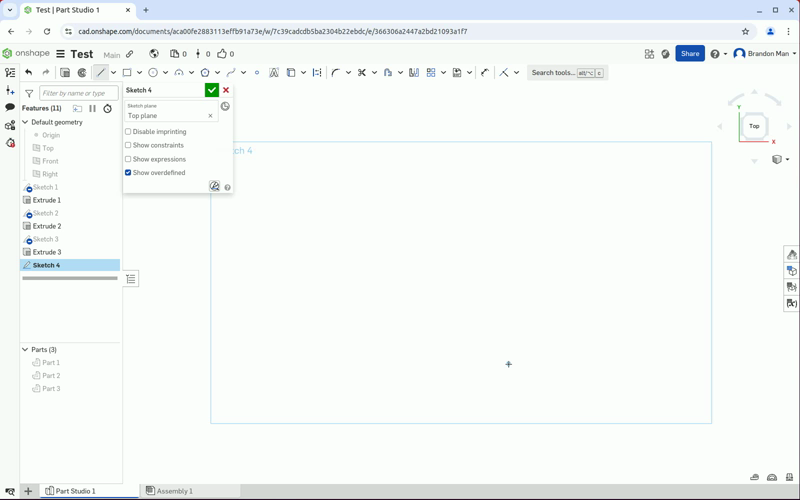
mouse_move(538, 363)
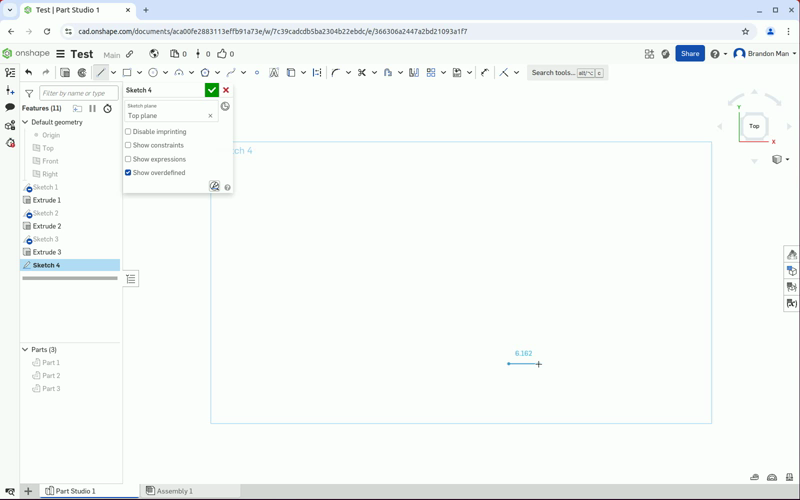
mouse_move(541, 363)
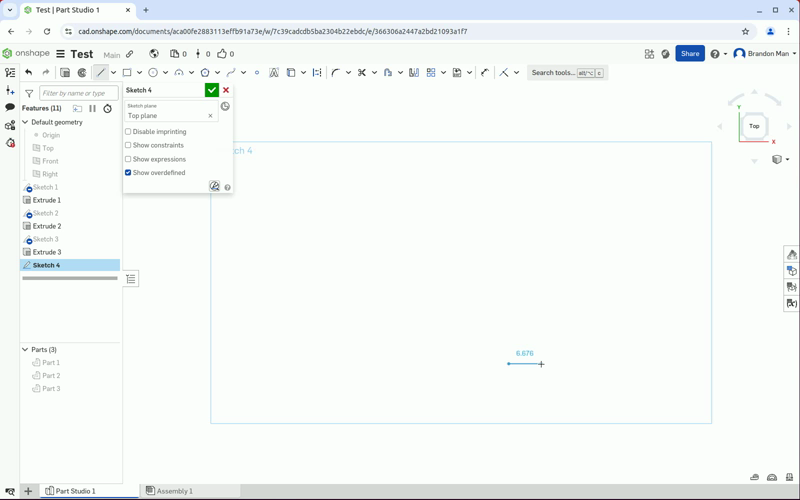
click(541, 363)
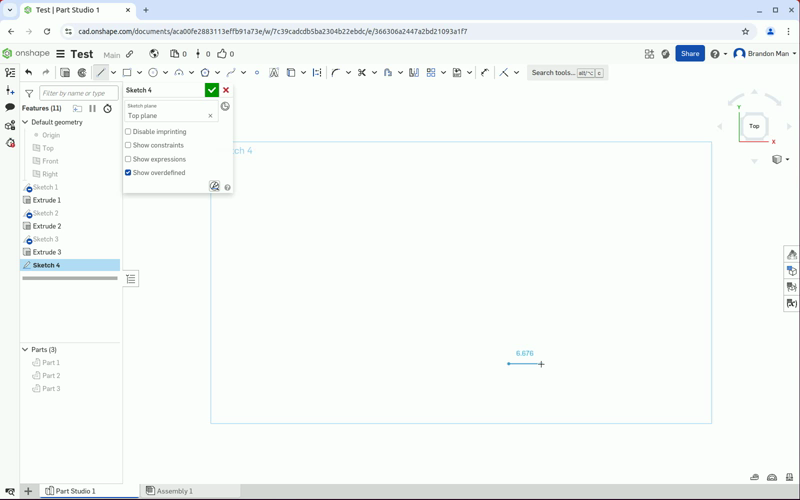
key_up(shift)
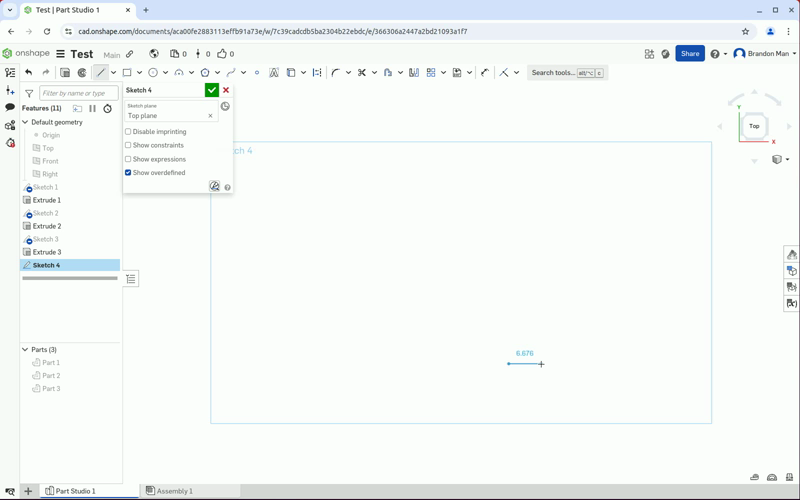
key_down(shift)
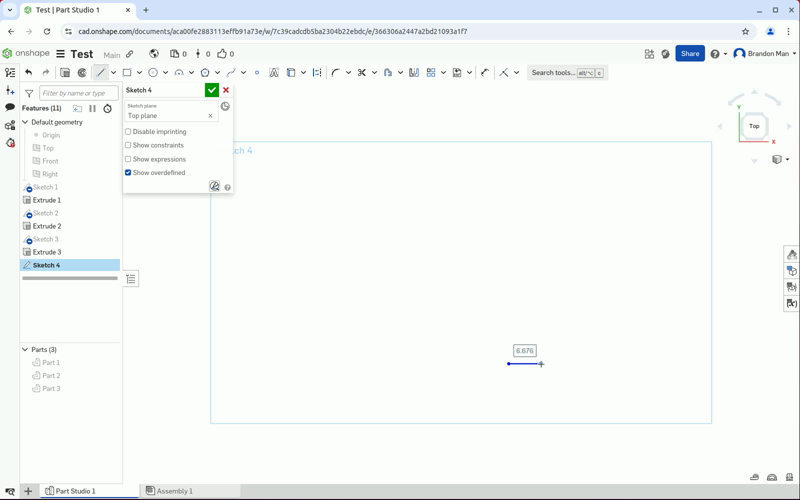
mouse_move(571, 363)
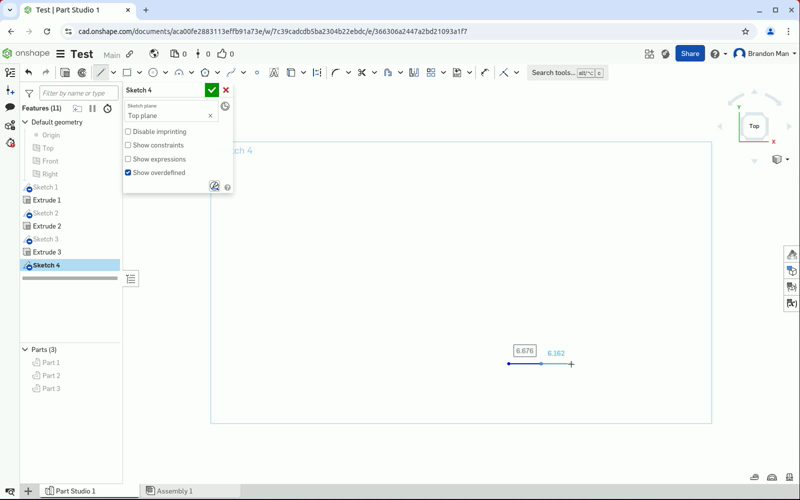
mouse_move(541, 331)
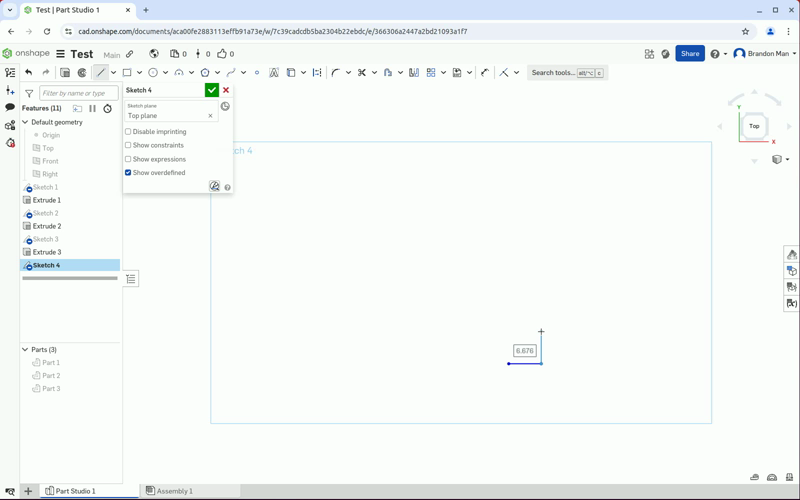
click(541, 331)
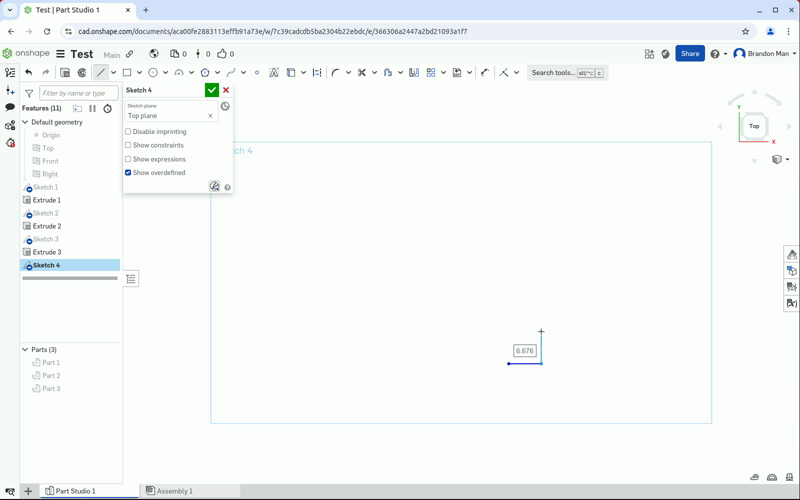
key_up(shift)
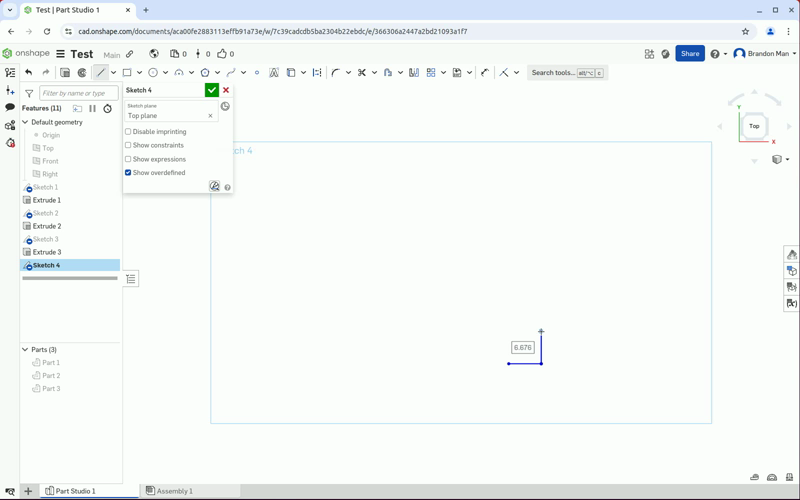
key_down(shift)
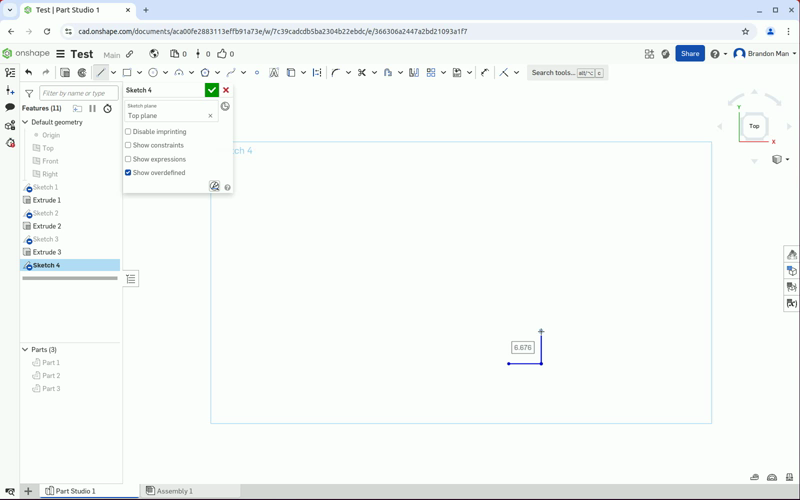
mouse_move(571, 331)
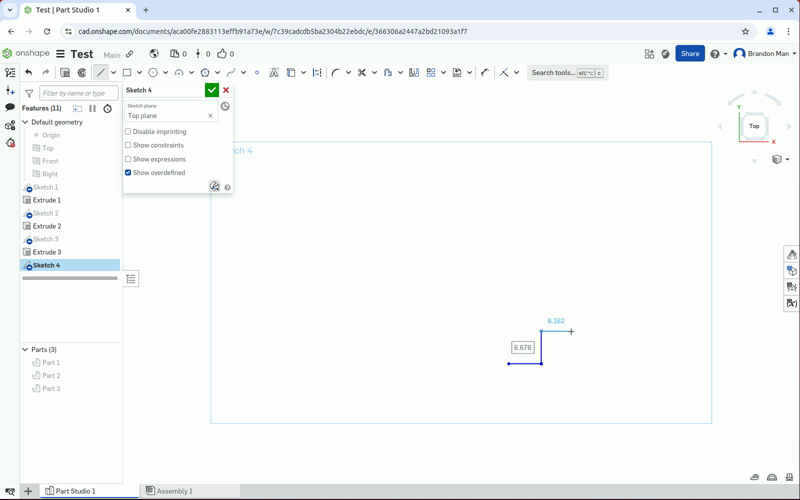
mouse_move(508, 331)
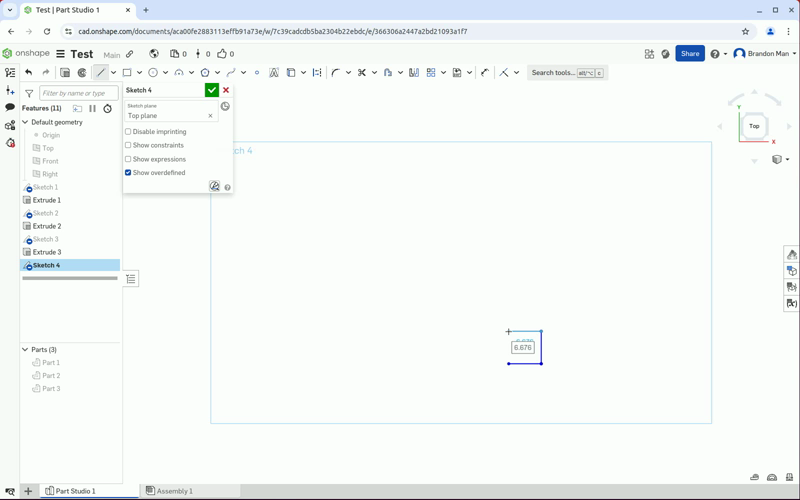
click(508, 331)
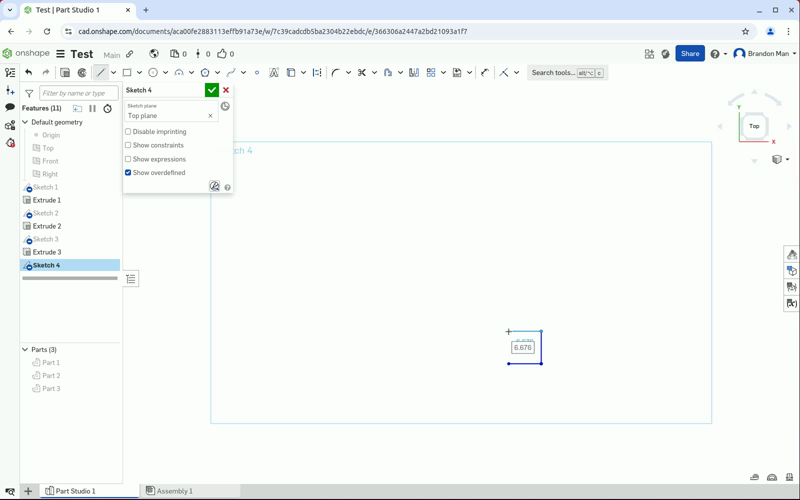
key_up(shift)
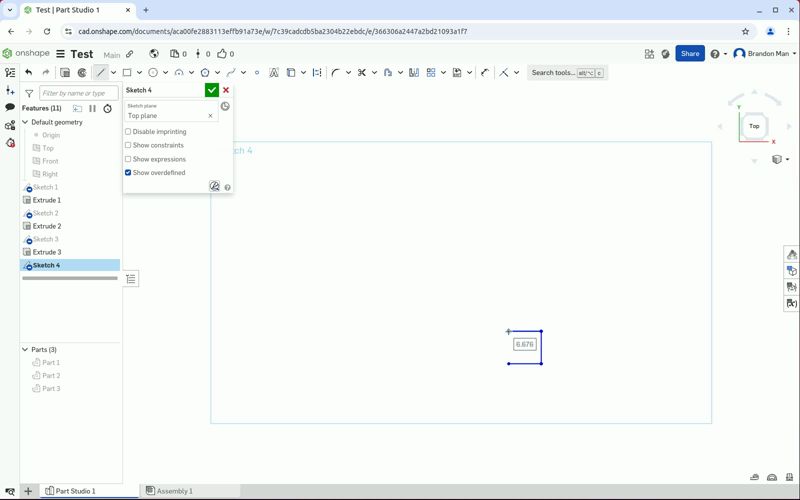
mouse_move(538, 331)
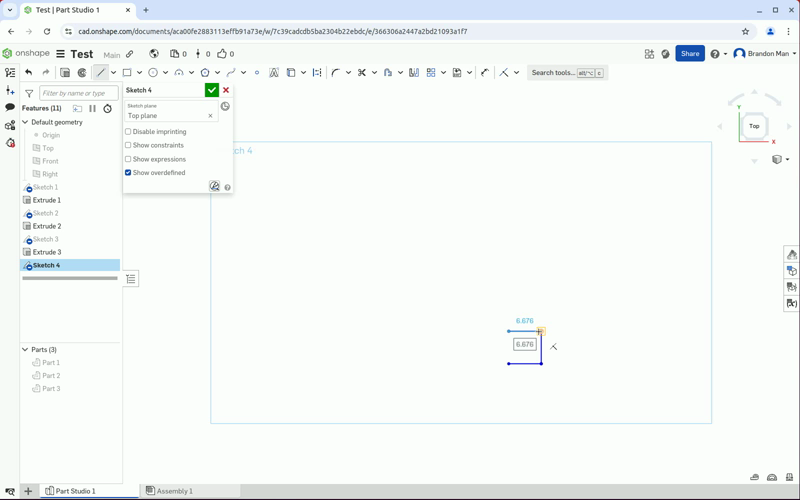
key_down(shift)
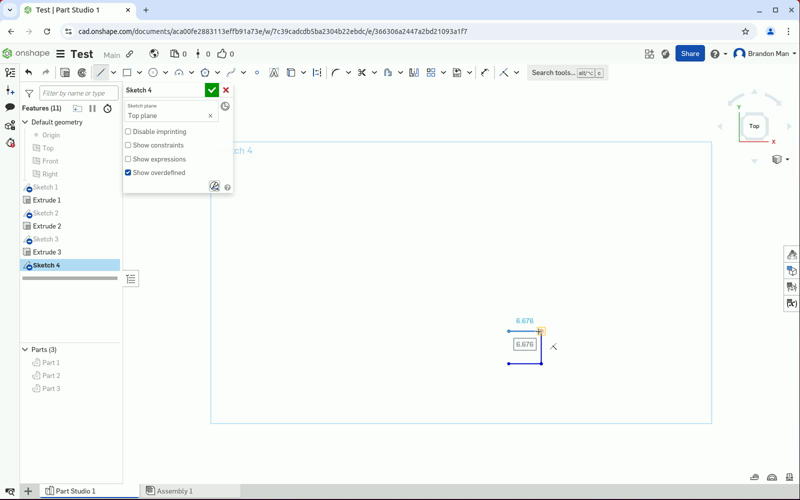
mouse_move(508, 363)
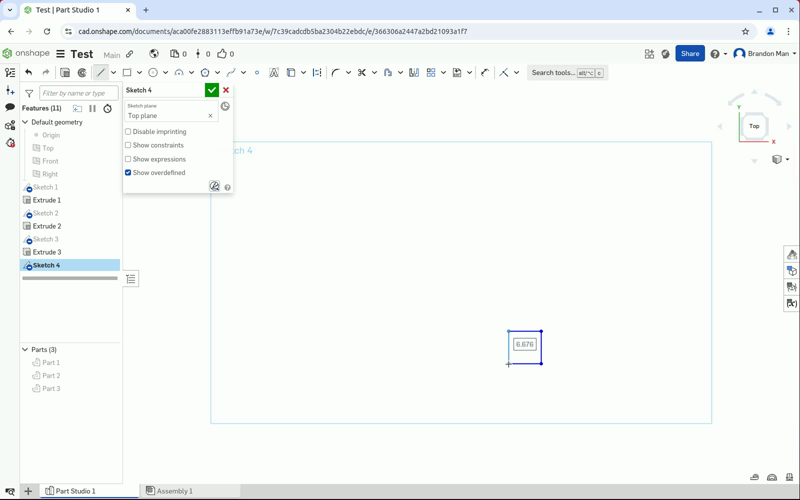
key_up(shift)
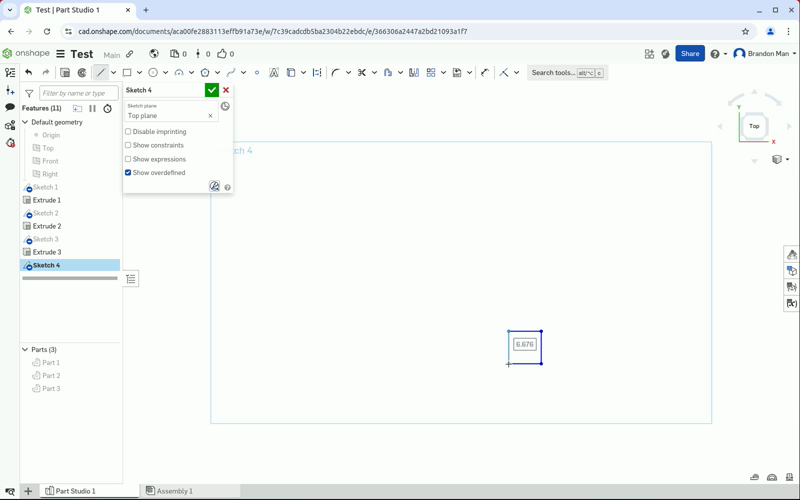
click(508, 363)
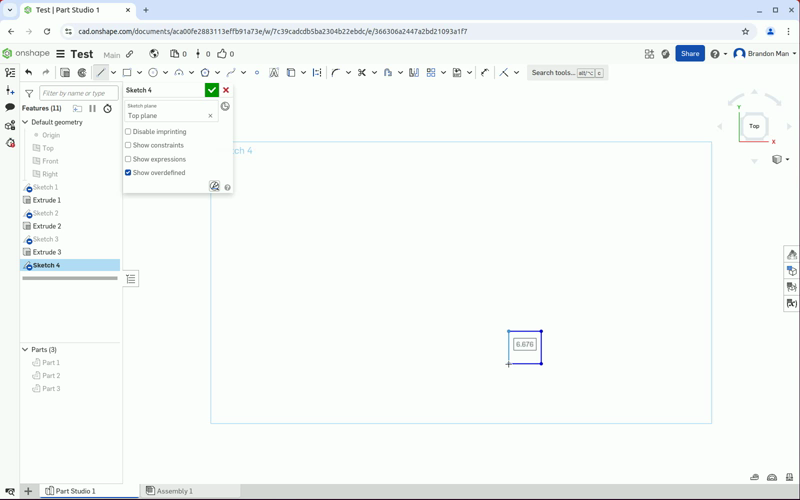
key(esc)
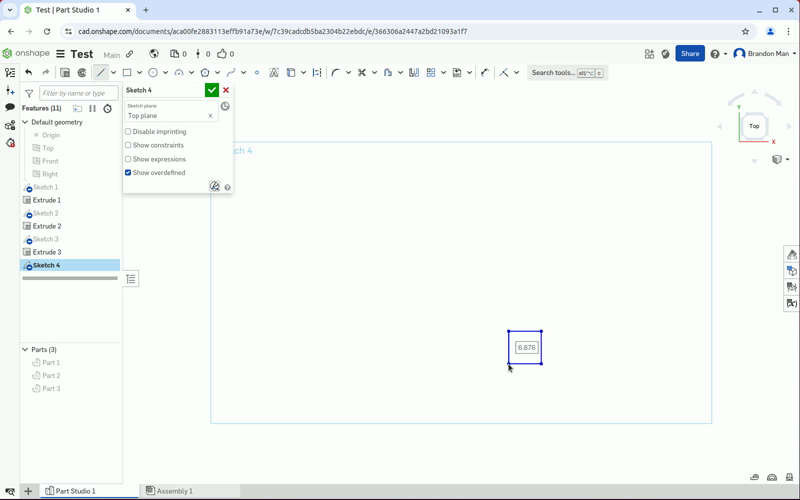
mouse_move(516, 346)
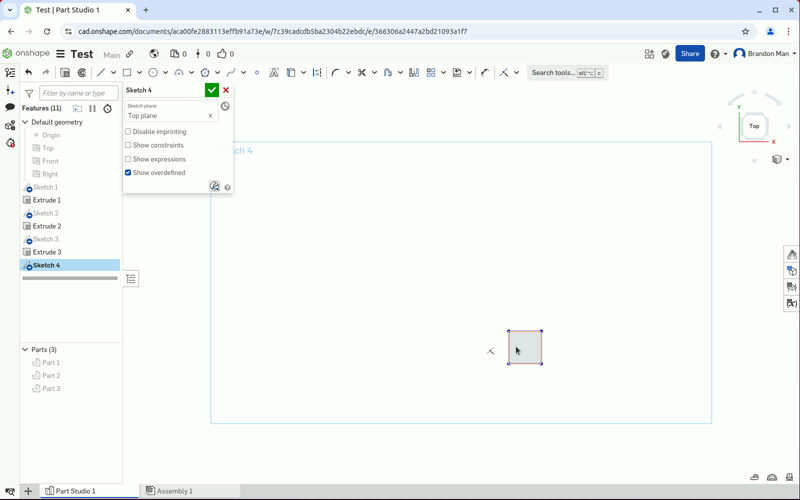
scroll(6)
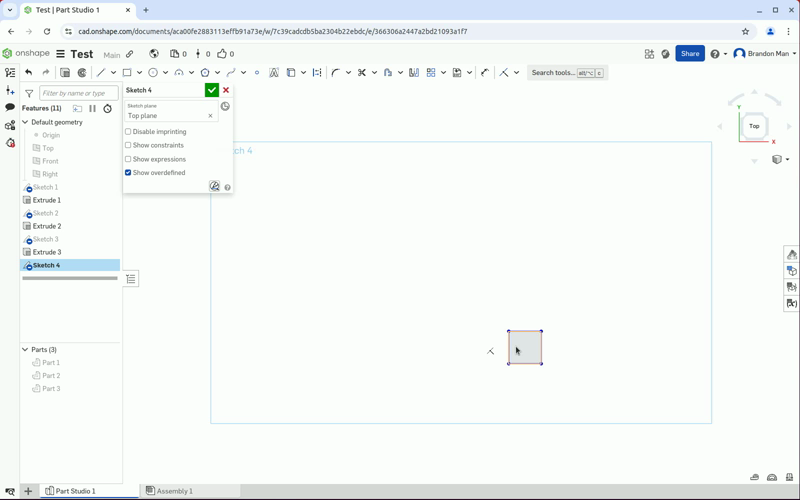
scroll(6)
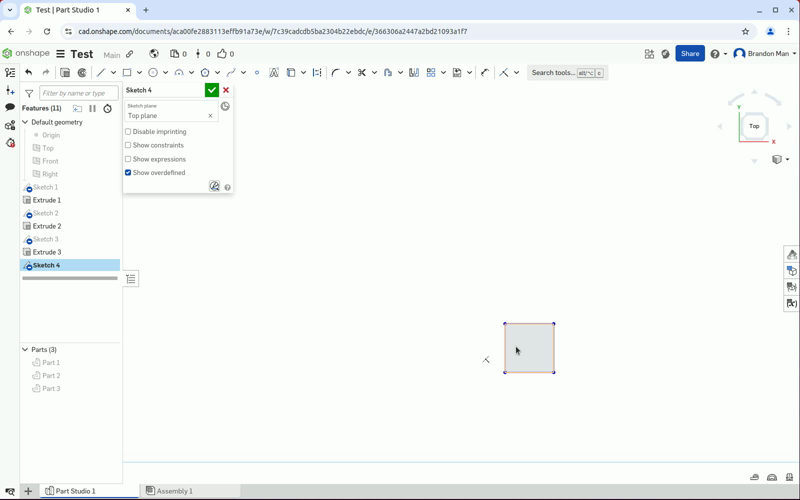
scroll(6)
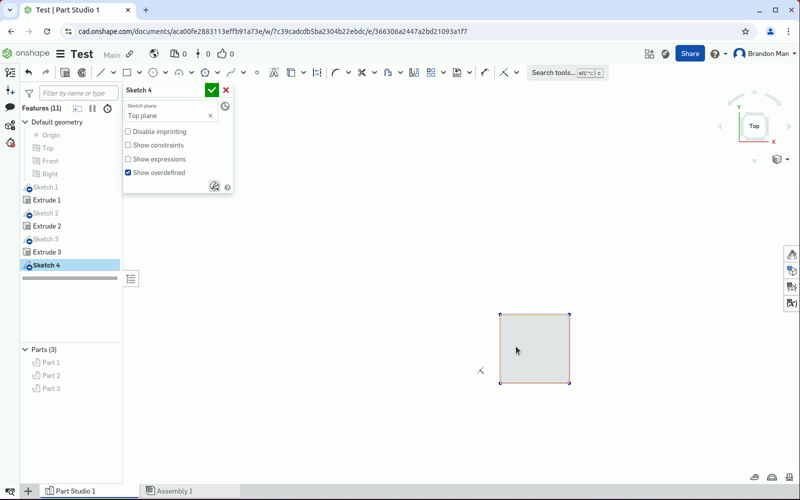
scroll(6)
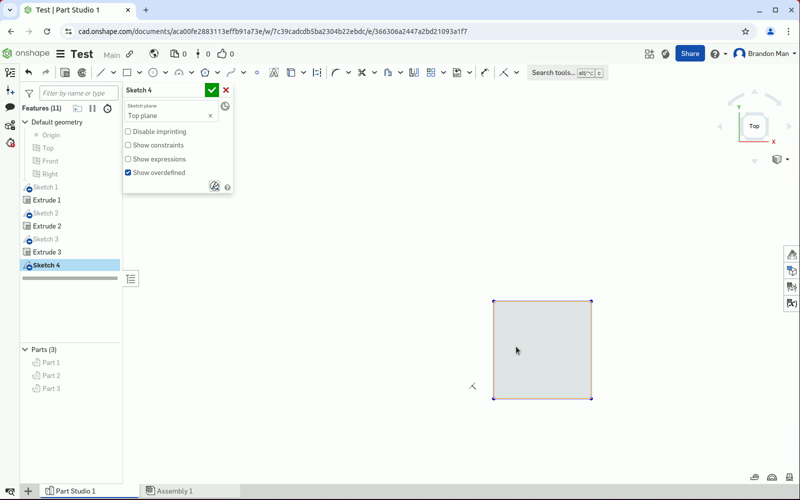
scroll(6)
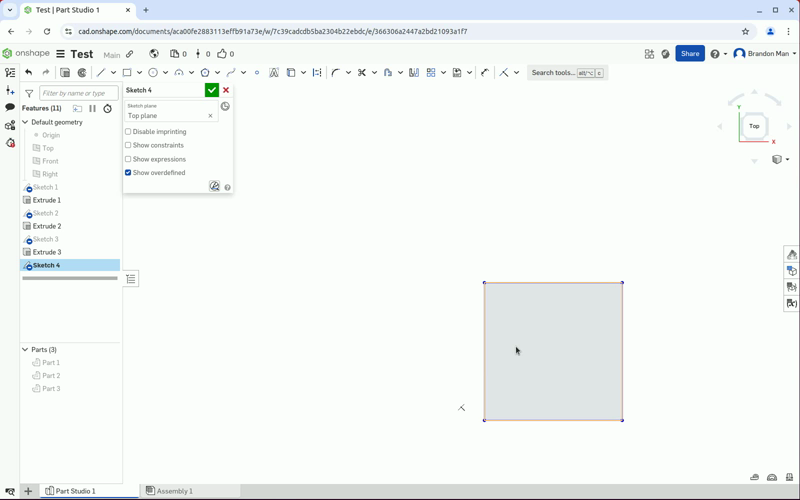
scroll(6)
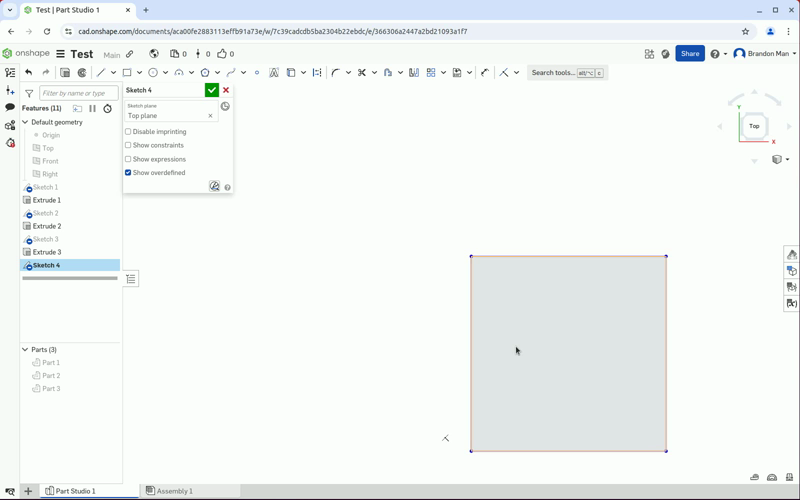
scroll(6)
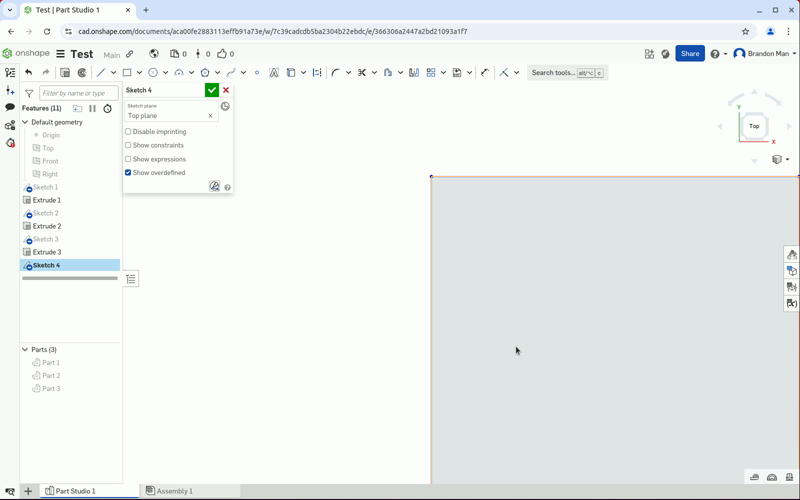
click(516, 346)
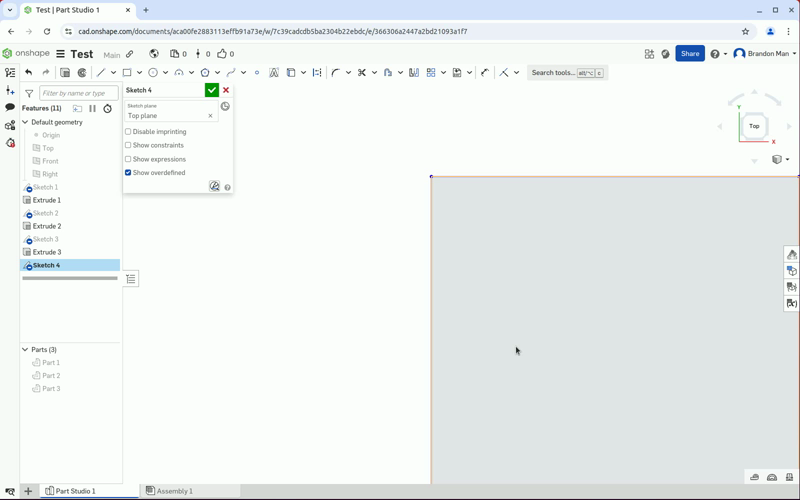
scroll(-6)
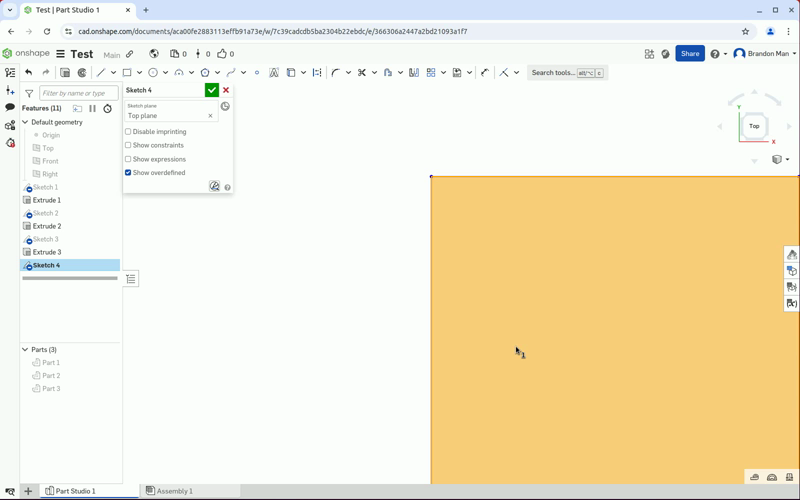
scroll(-6)
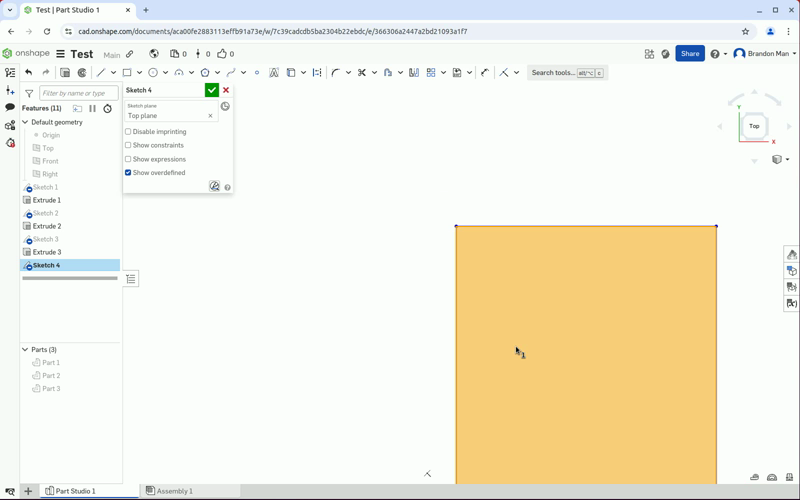
scroll(-6)
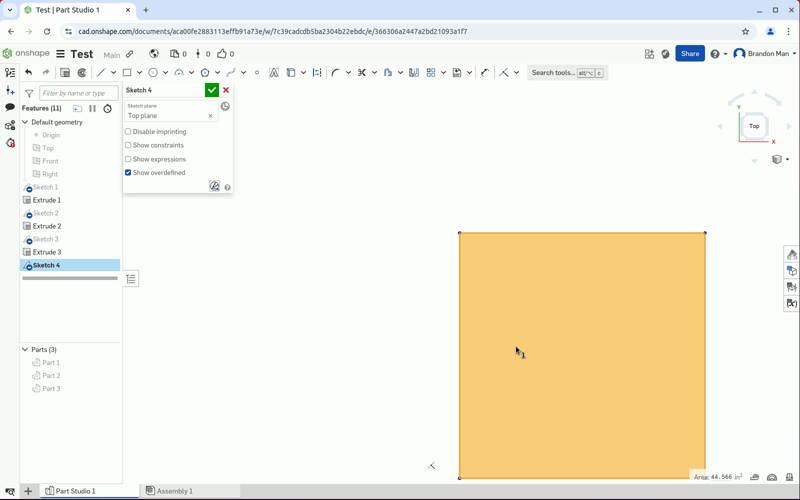
scroll(-6)
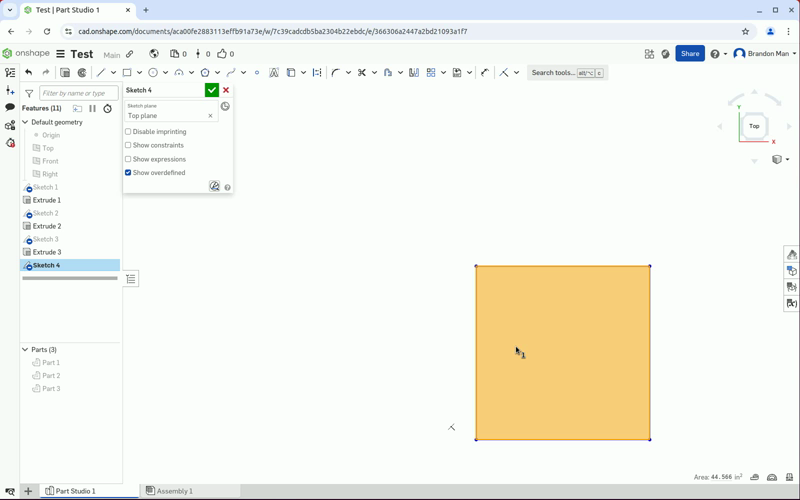
scroll(-6)
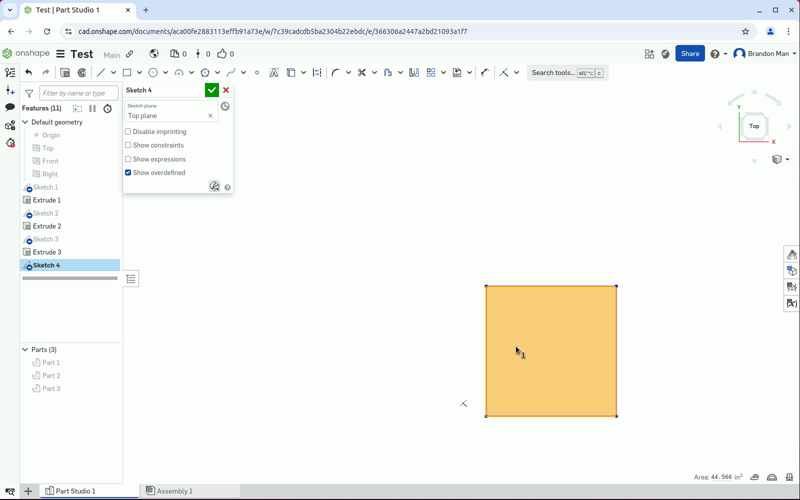
scroll(-6)
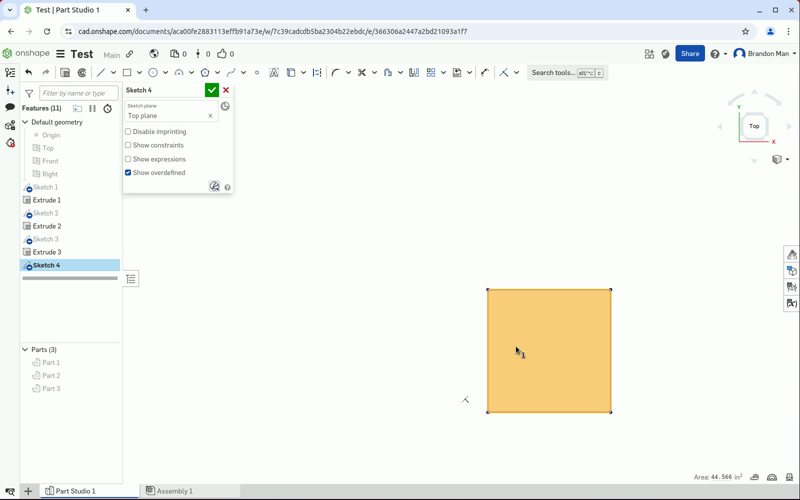
scroll(-6)
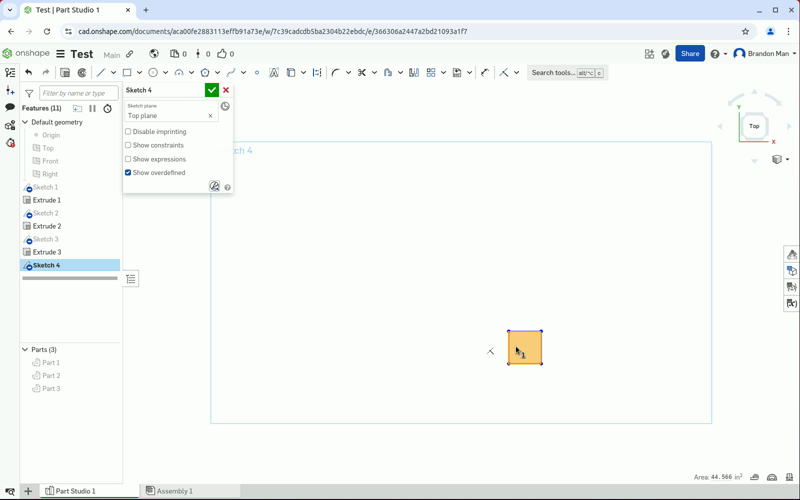
mouse_move(73, 352)
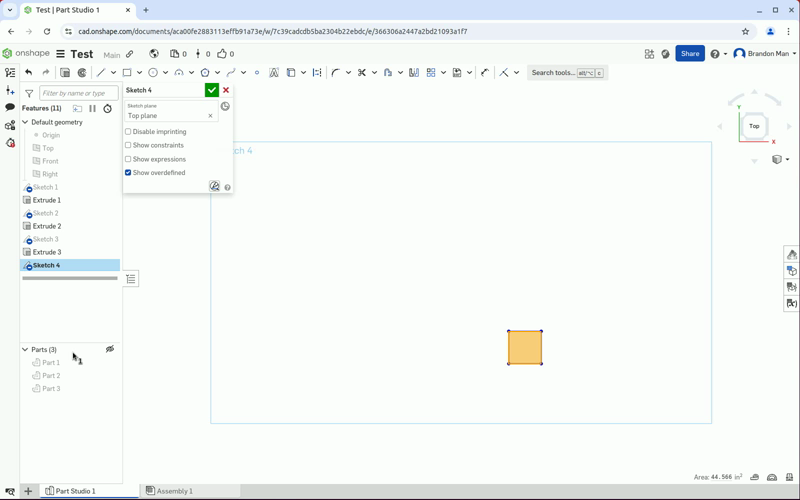
key(shift+y)
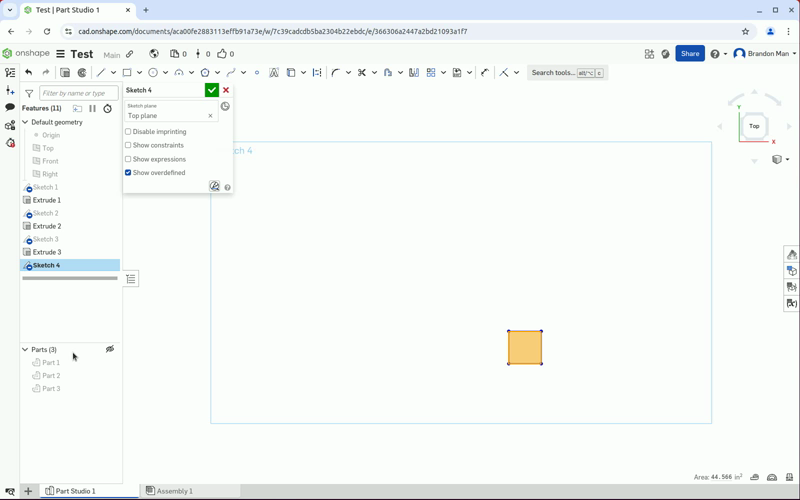
key(shift+e)
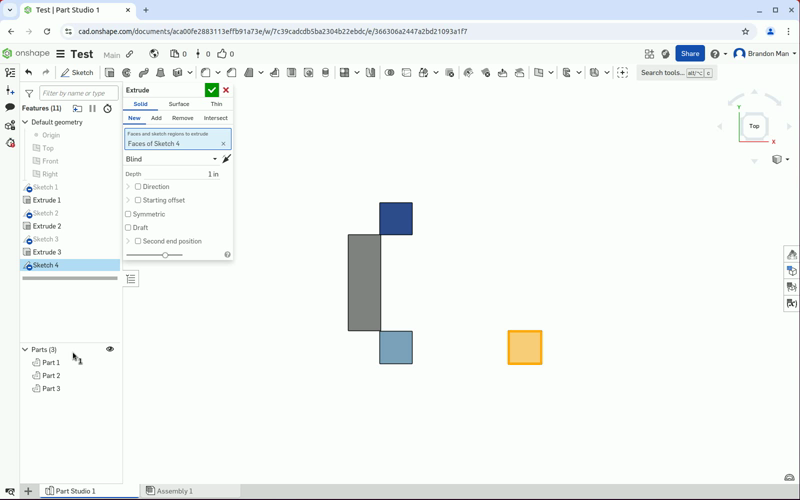
mouse_move(143, 106)
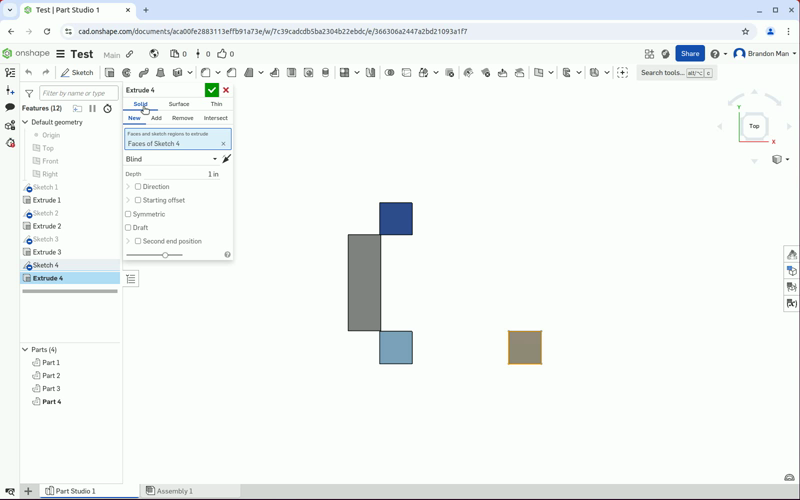
click(143, 106)
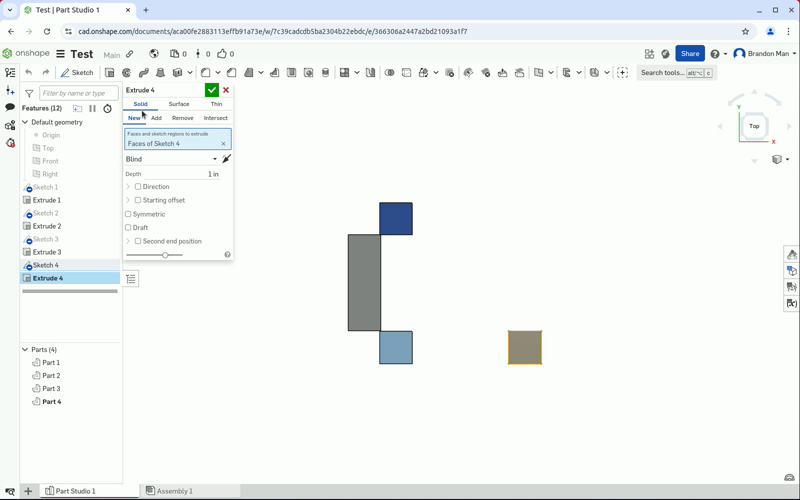
mouse_move(137, 120)
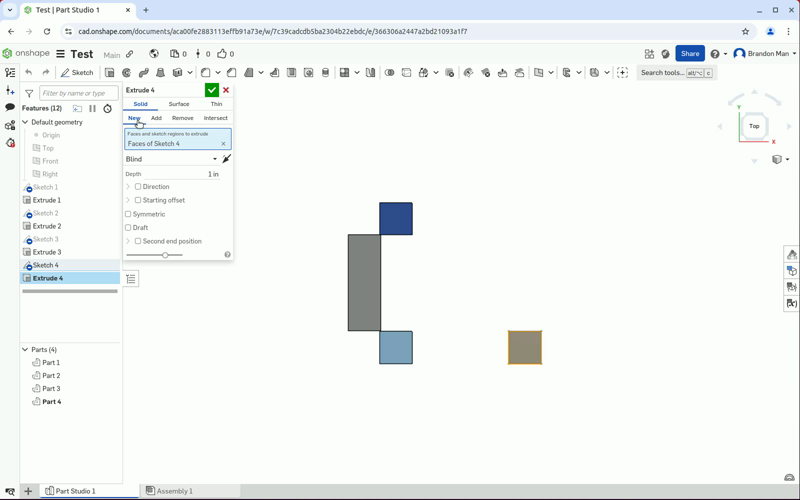
click(137, 120)
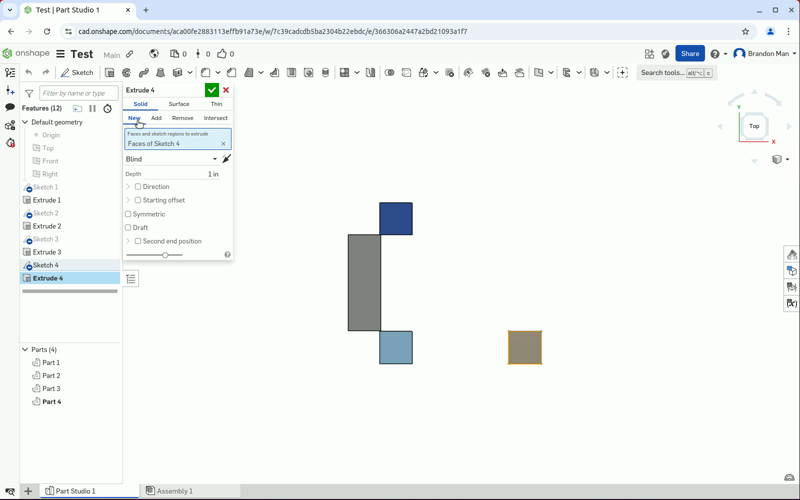
key(tab, 4)
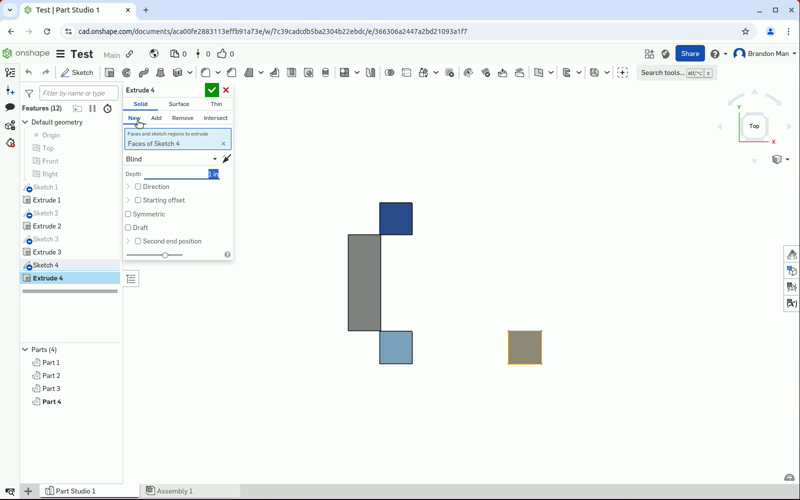
text(6.499)
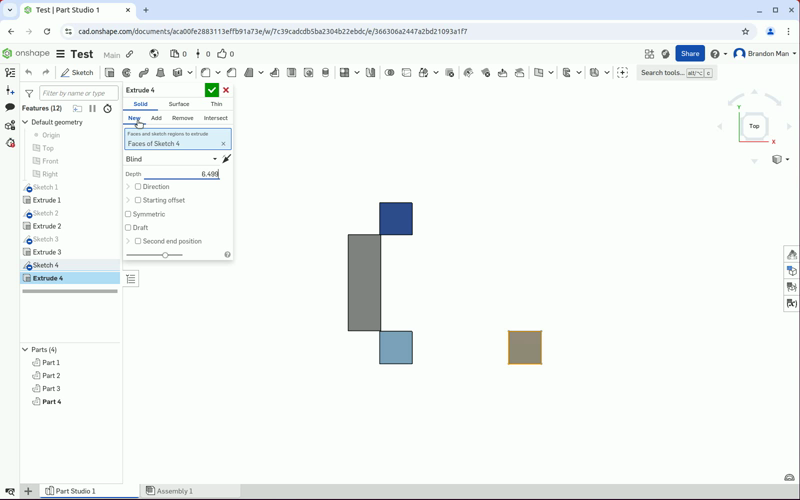
key(enter)
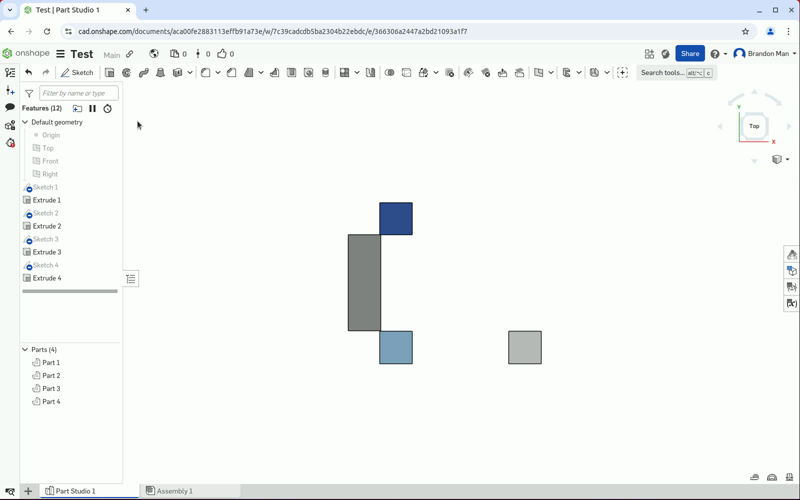
key(shift+h)
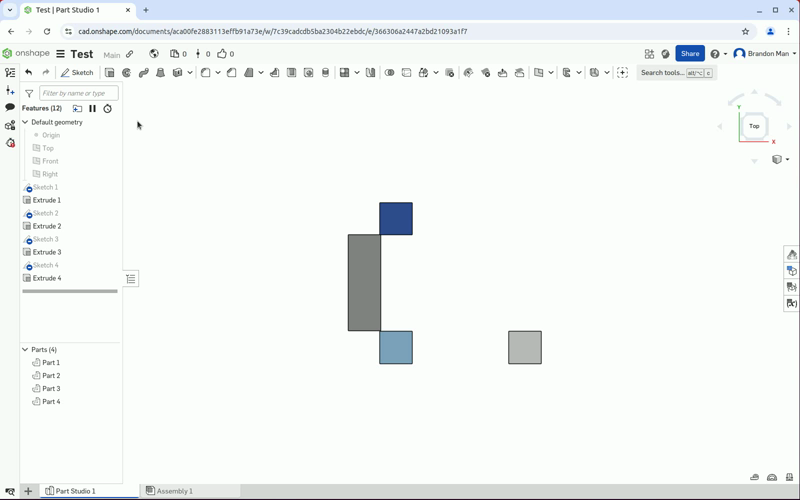
key(shift+h)
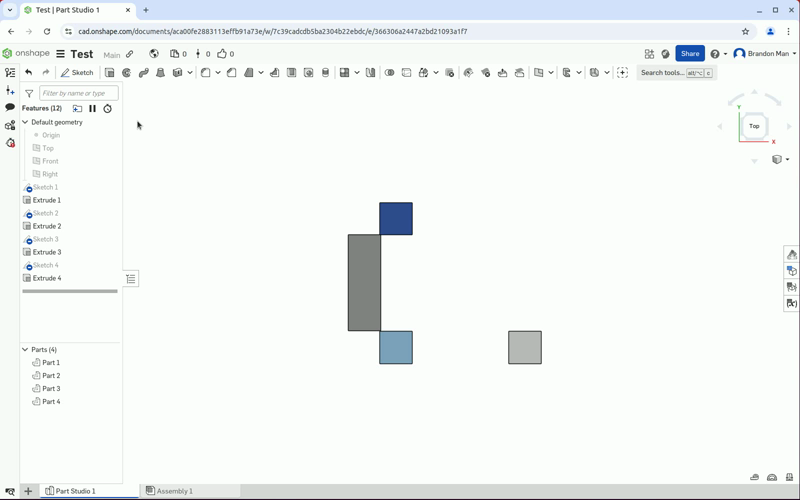
mouse_move(73, 189)
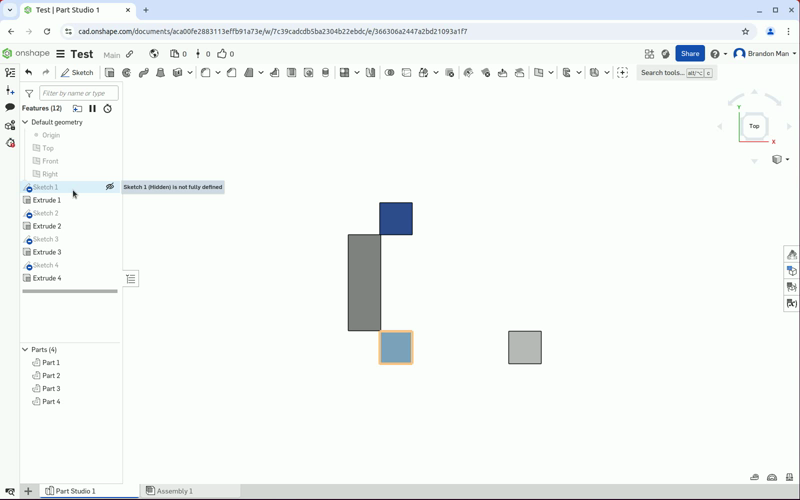
click(73, 189)
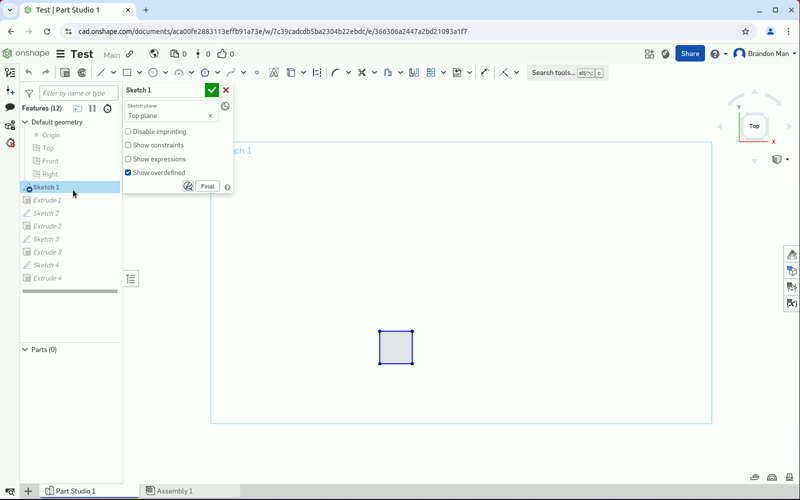
mouse_move(229, 92)
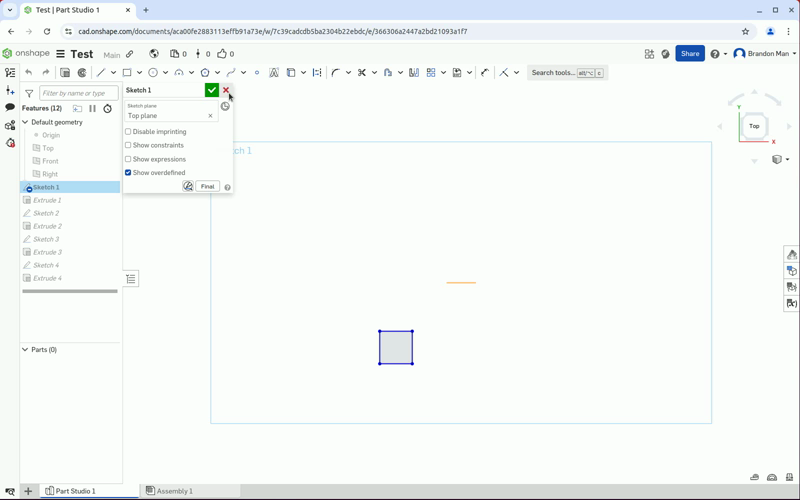
click(229, 92)
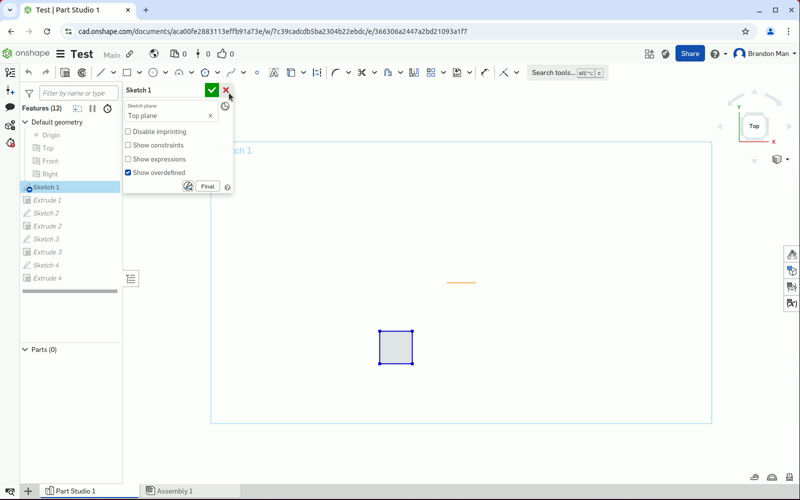
key(shift+s)
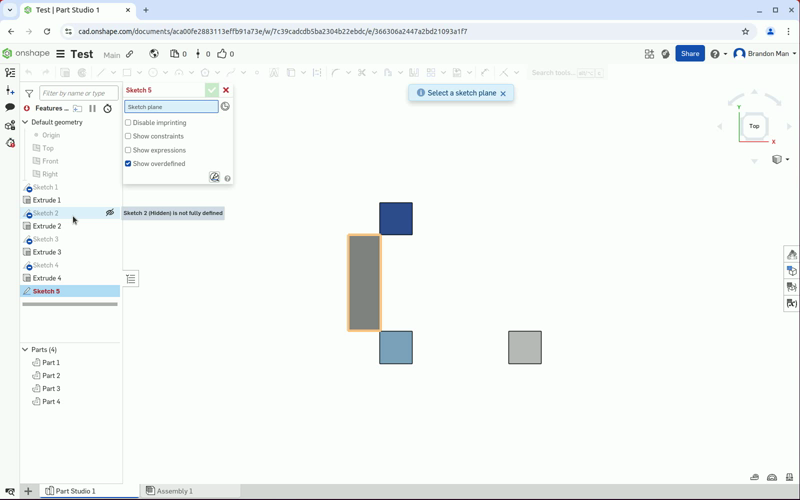
scroll(3)
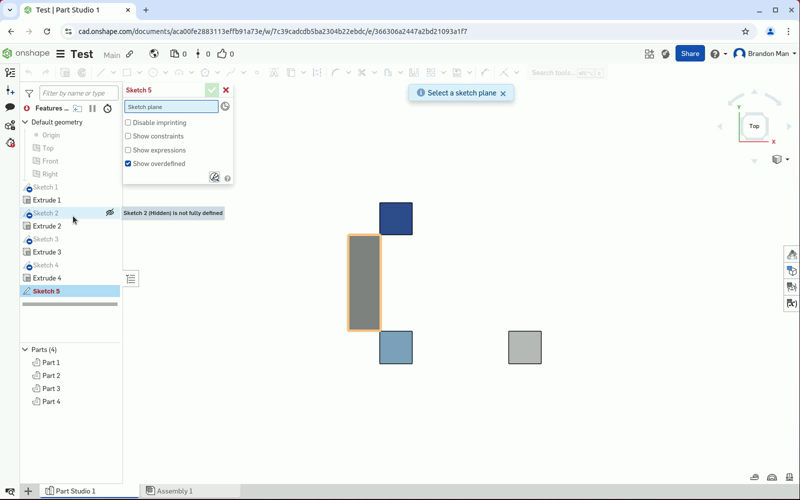
mouse_move(73, 150)
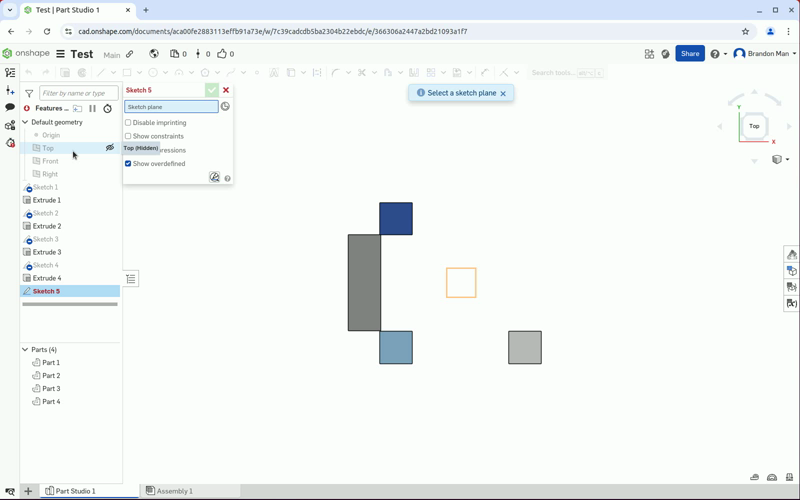
click(73, 150)
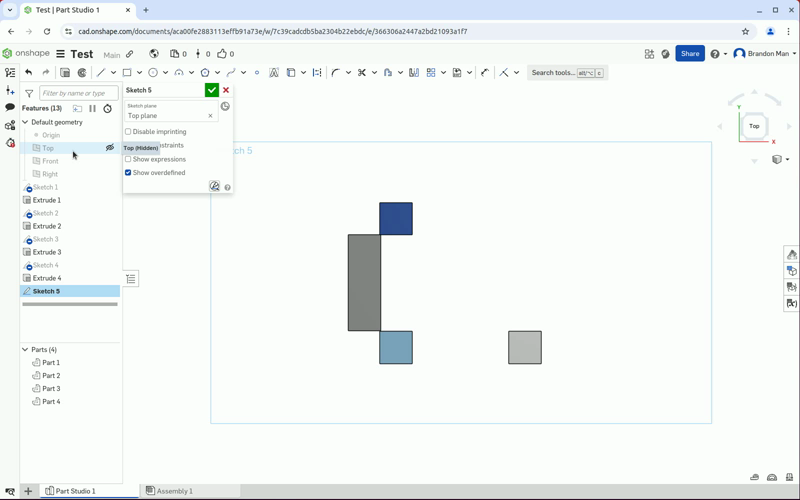
mouse_move(73, 352)
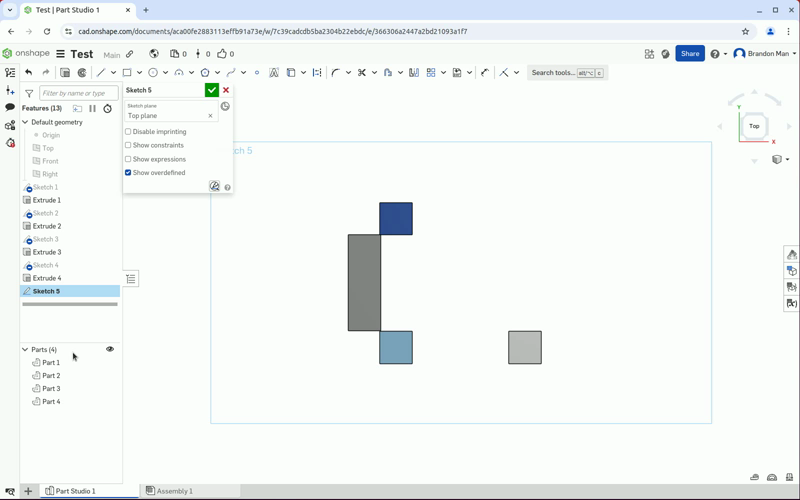
key(y)
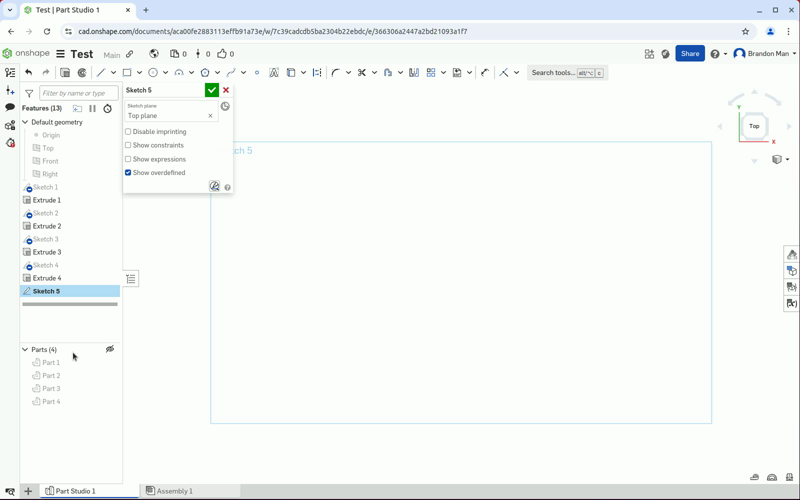
key(l)
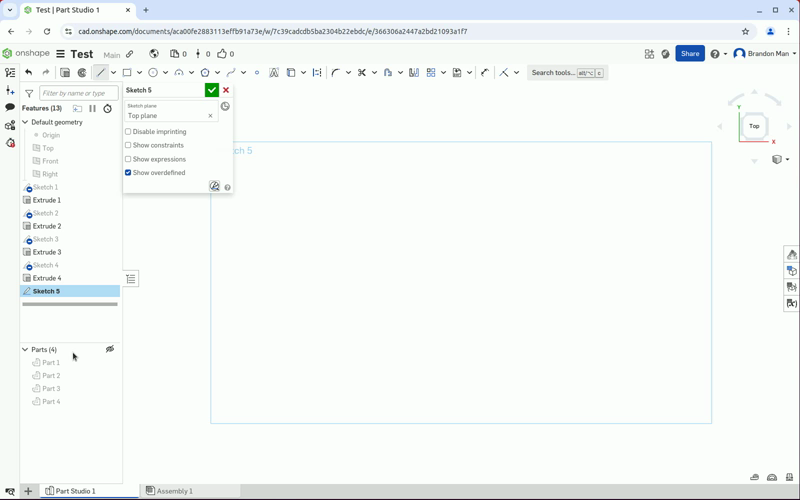
key_down(shift)
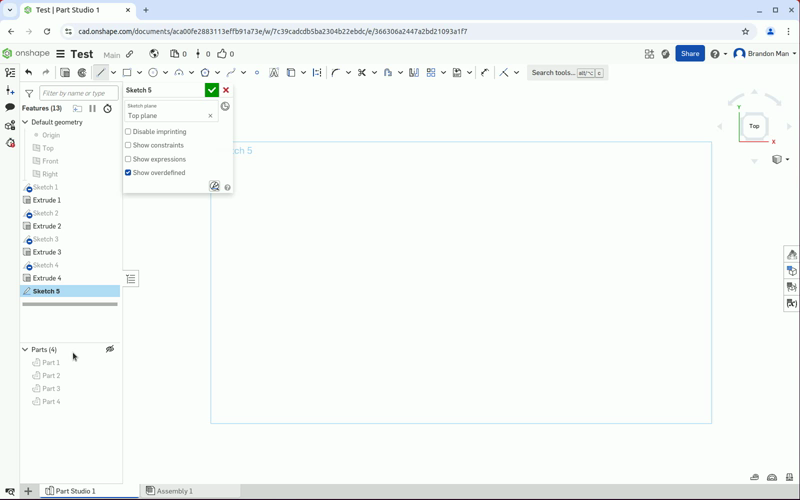
mouse_move(412, 395)
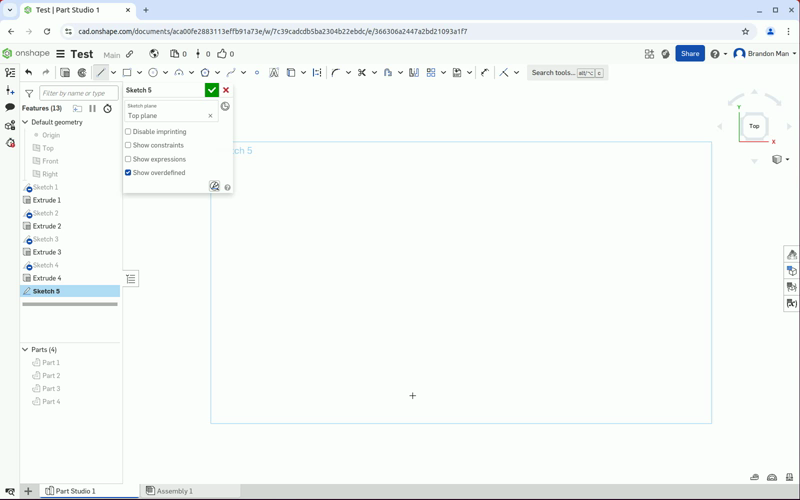
click(412, 395)
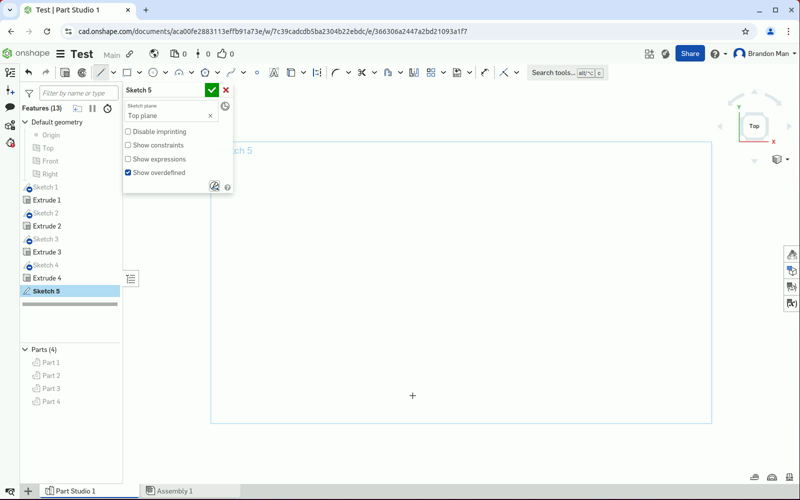
key_up(shift)
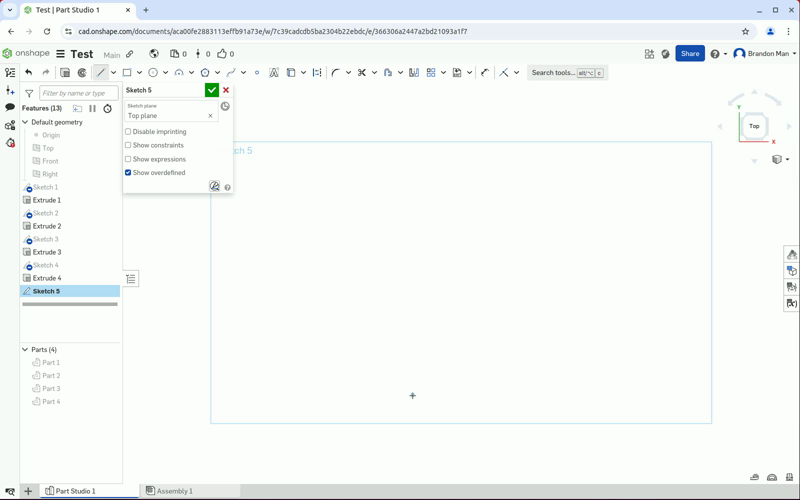
key_down(shift)
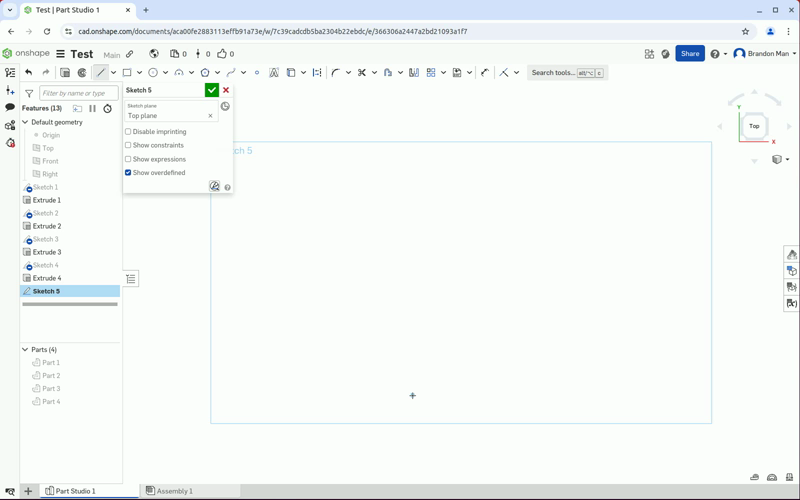
mouse_move(509, 395)
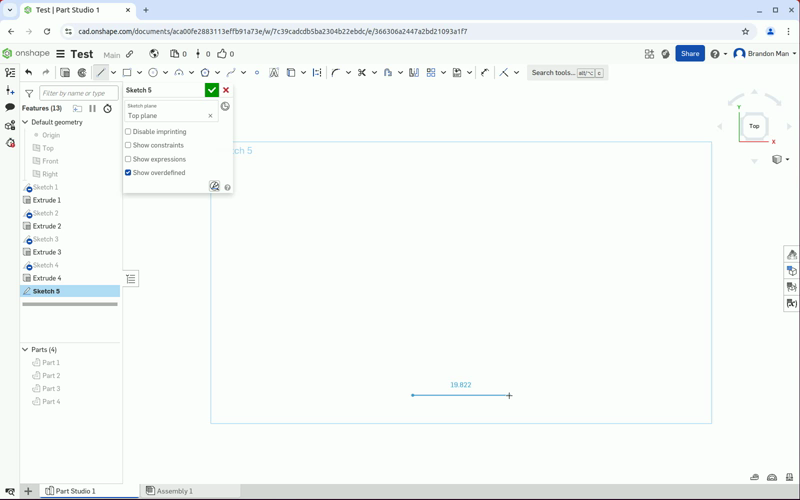
click(509, 395)
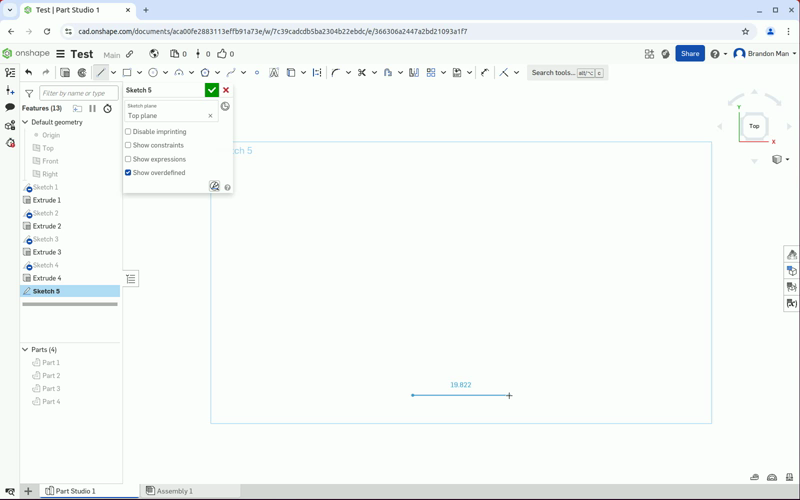
key_up(shift)
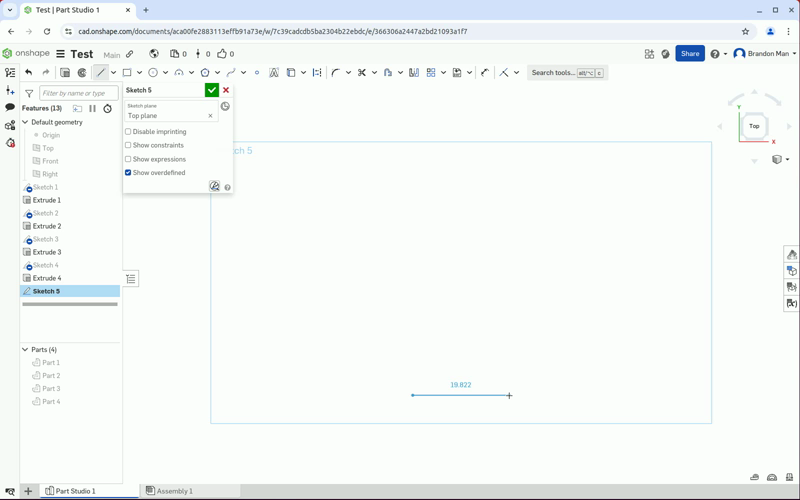
key_down(shift)
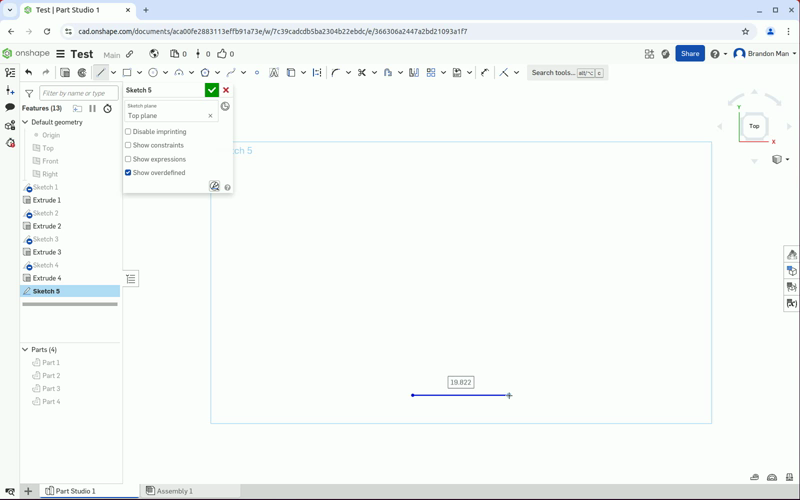
mouse_move(539, 395)
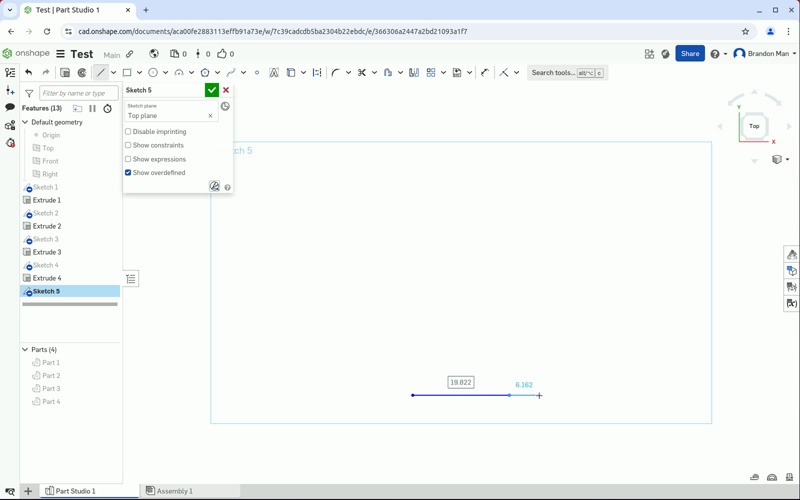
mouse_move(509, 363)
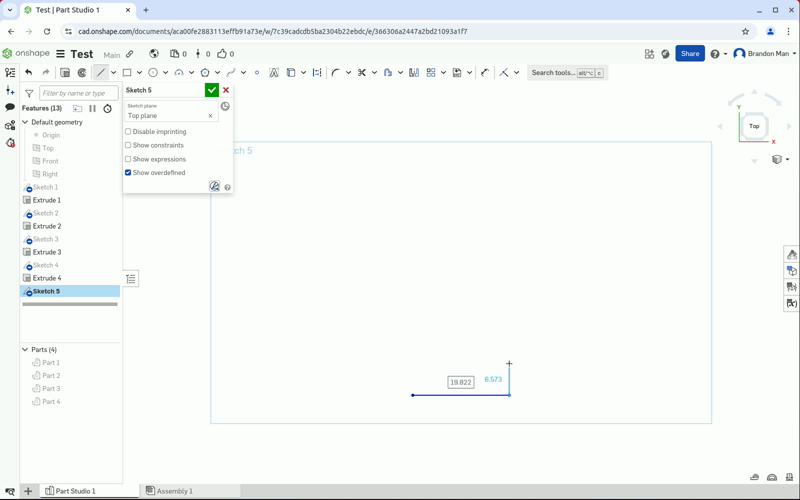
click(509, 363)
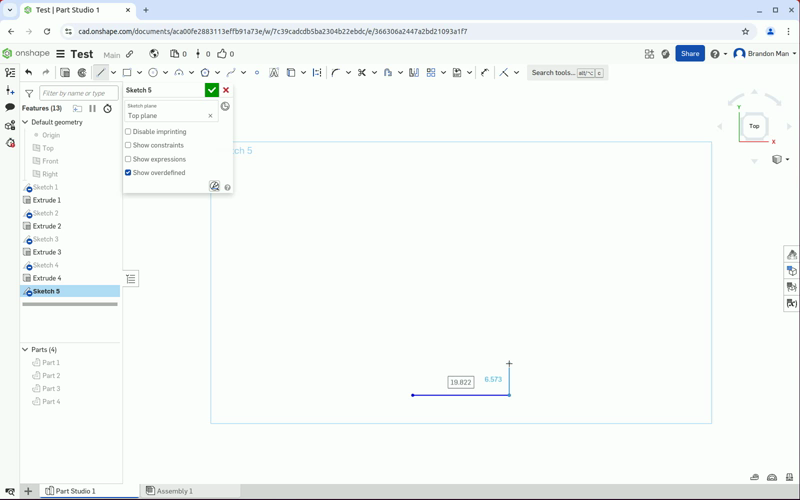
key_up(shift)
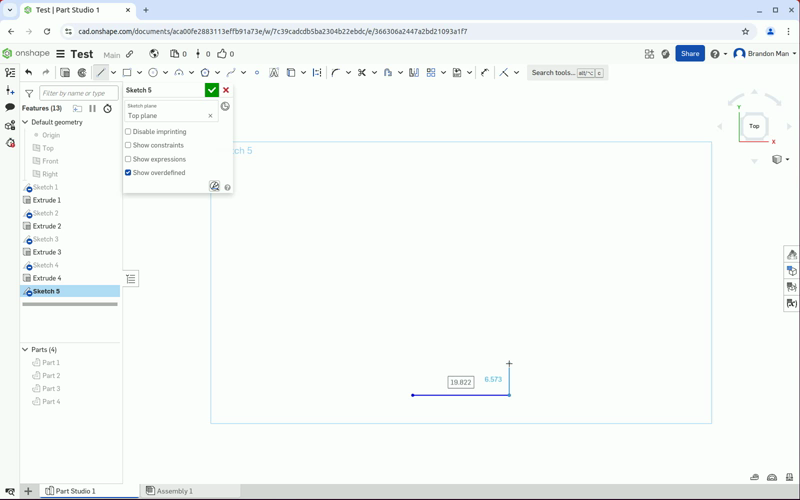
key_down(shift)
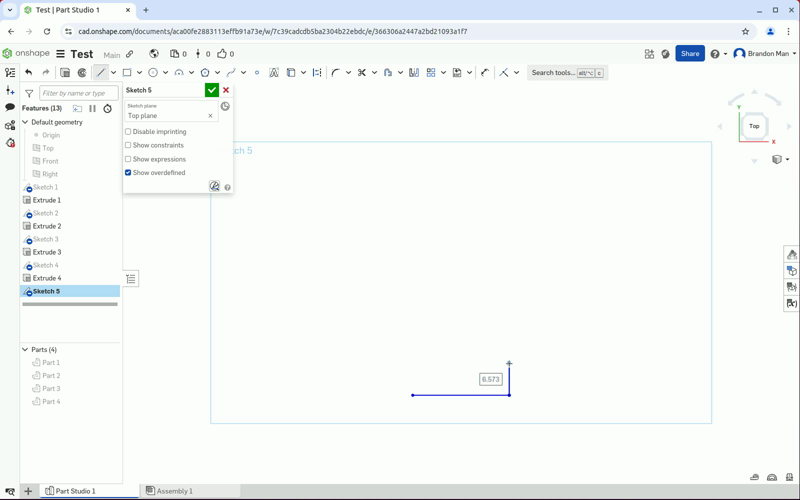
mouse_move(412, 363)
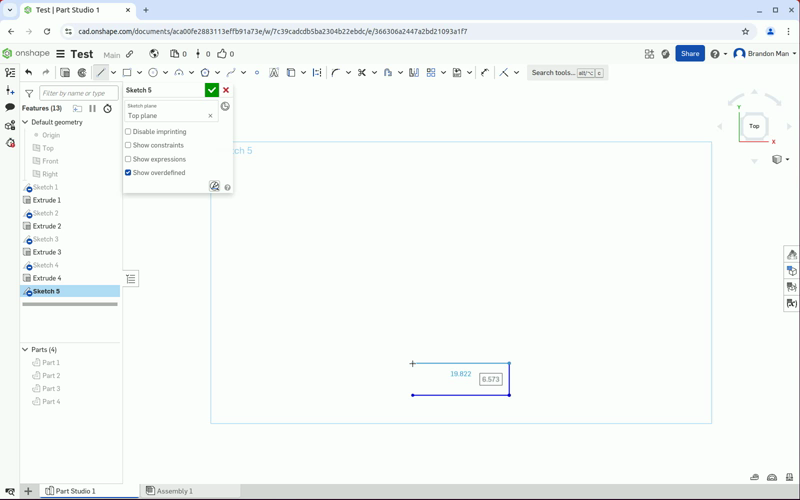
click(412, 363)
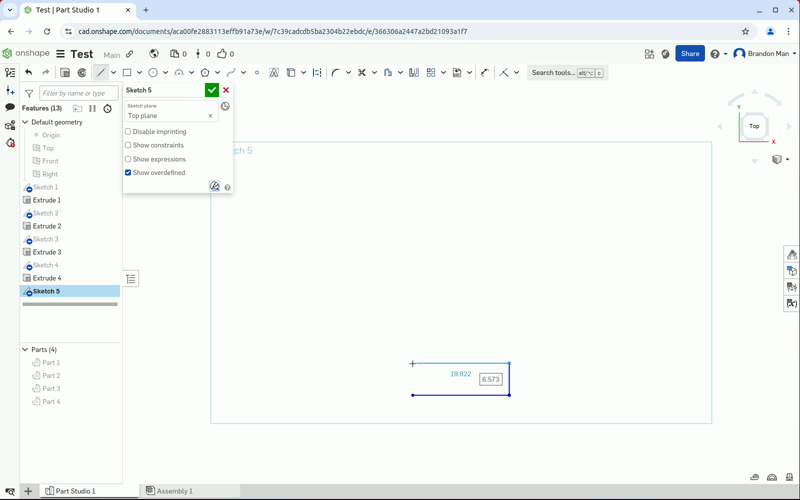
key_up(shift)
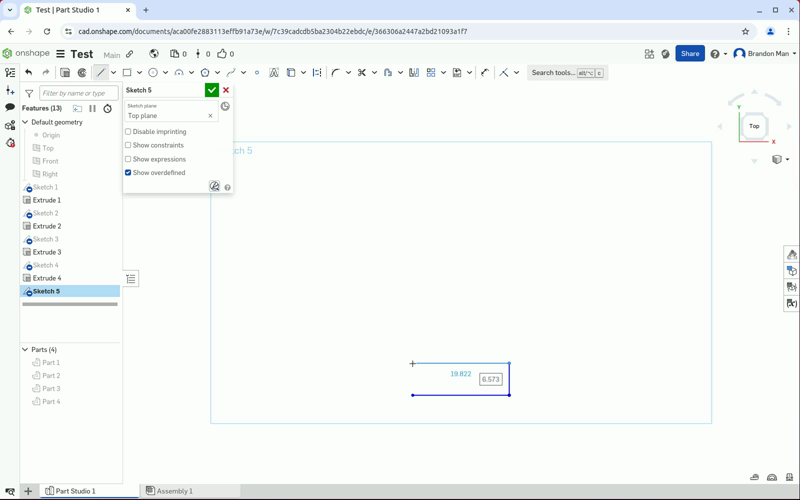
mouse_move(442, 363)
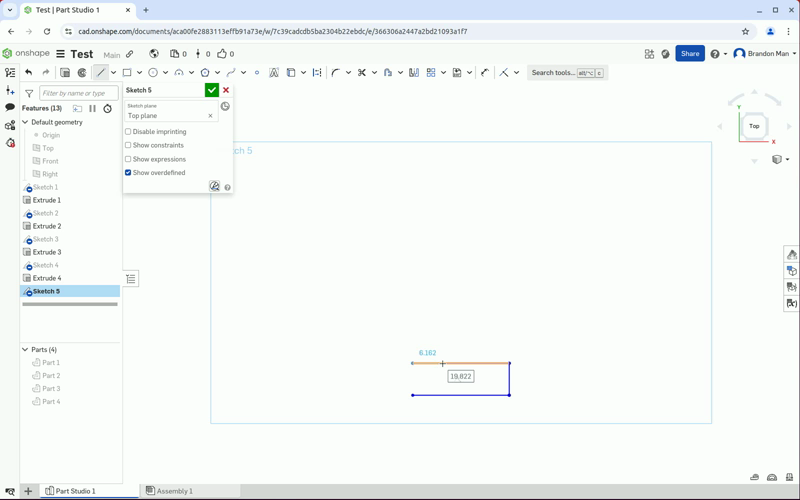
key_down(shift)
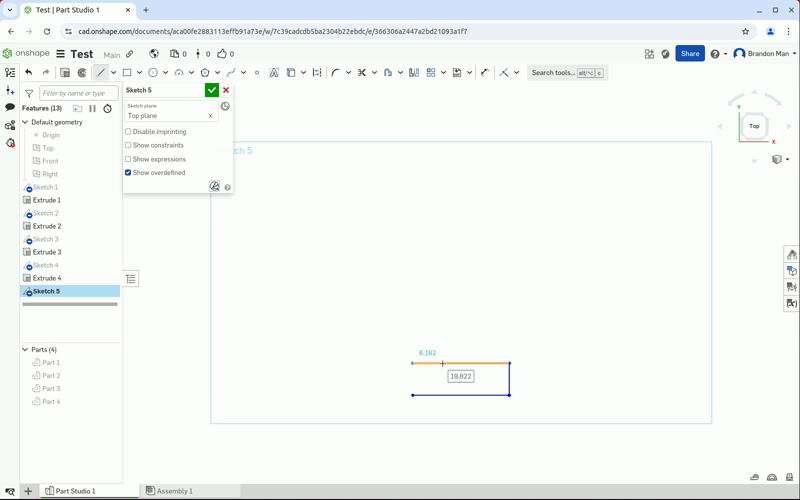
mouse_move(412, 395)
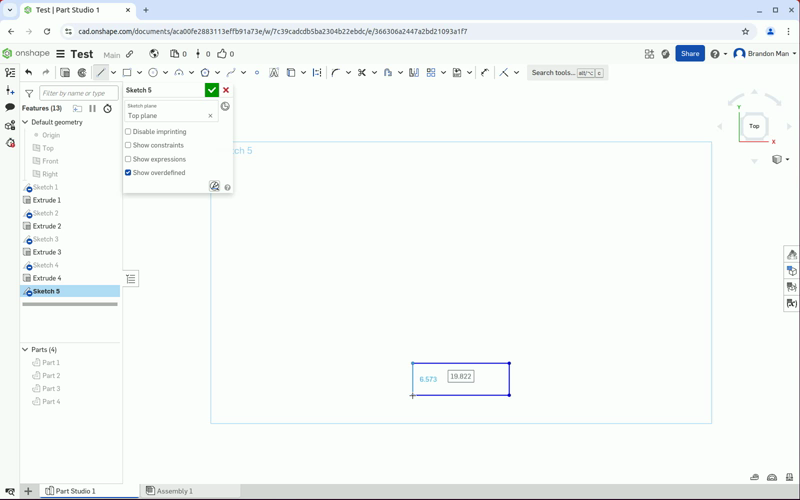
key_up(shift)
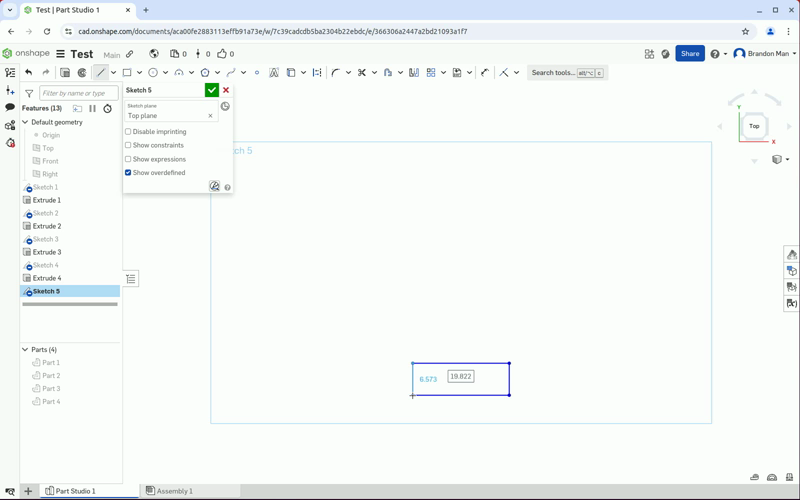
click(412, 395)
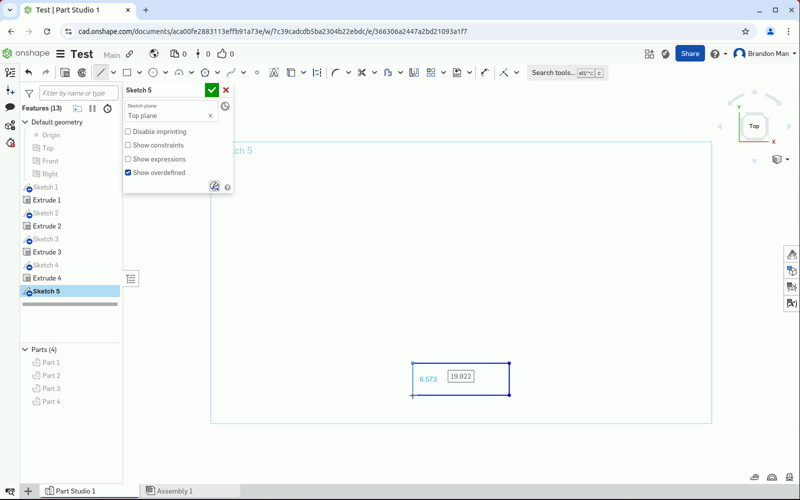
key(esc)
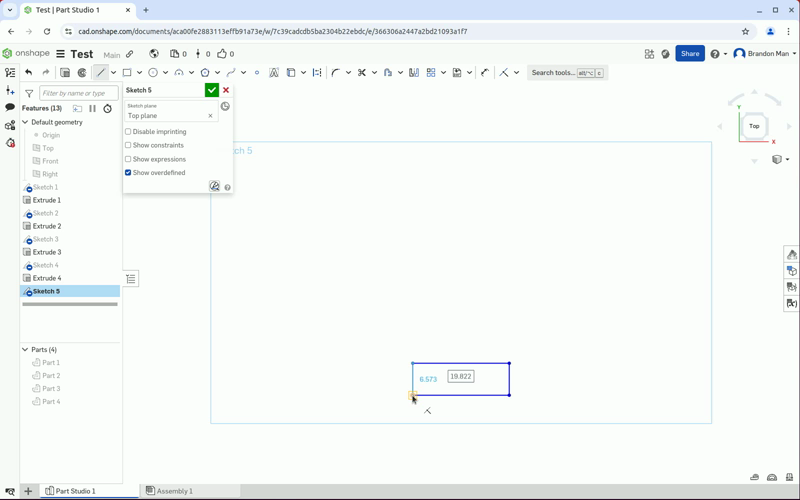
mouse_move(424, 392)
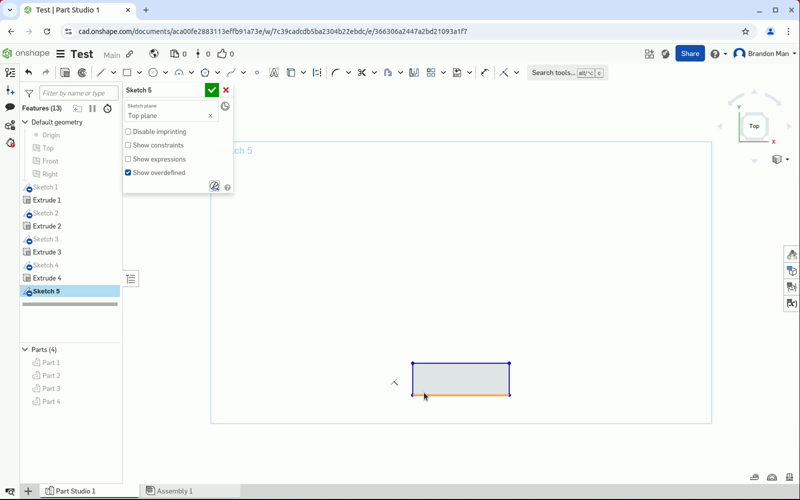
click(424, 392)
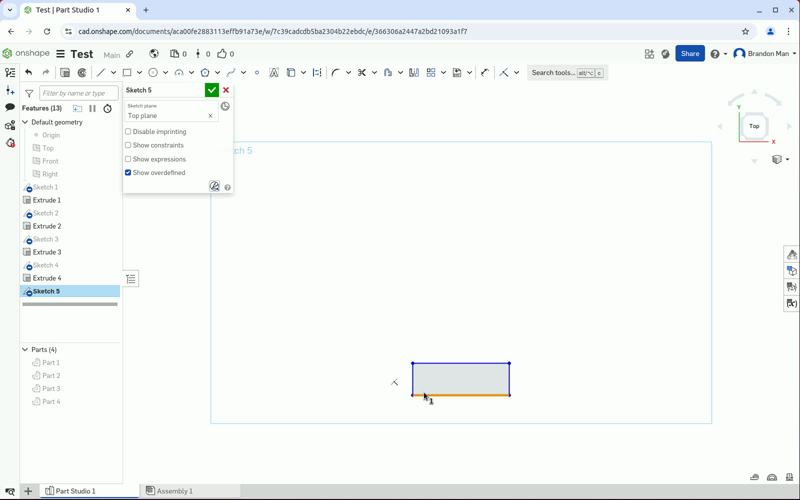
mouse_move(73, 352)
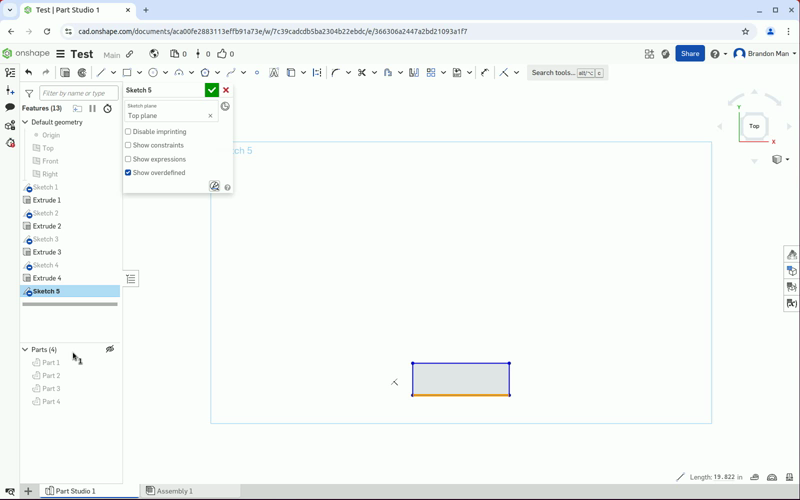
key(shift+y)
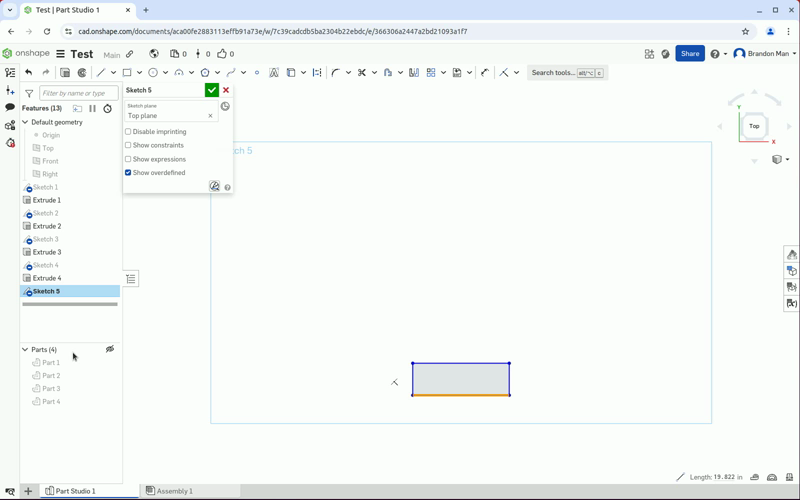
key(shift+e)
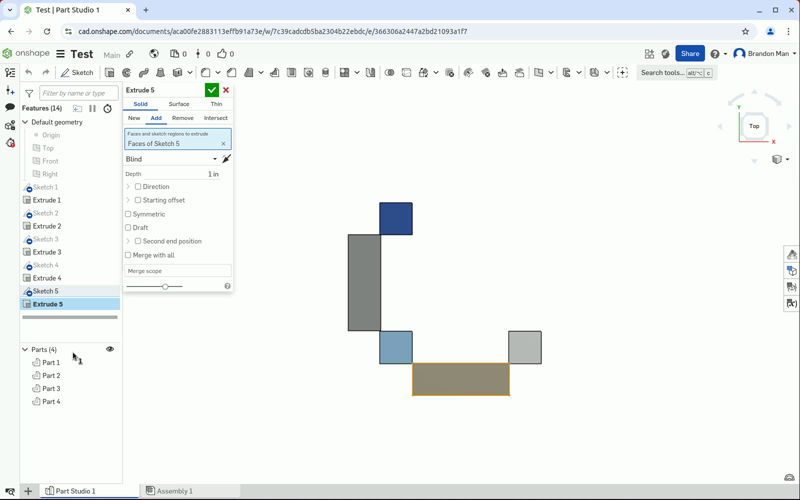
mouse_move(143, 106)
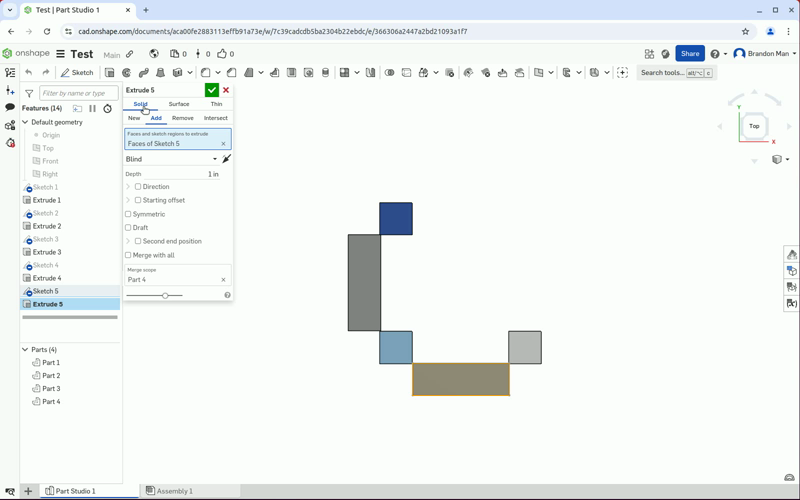
click(143, 106)
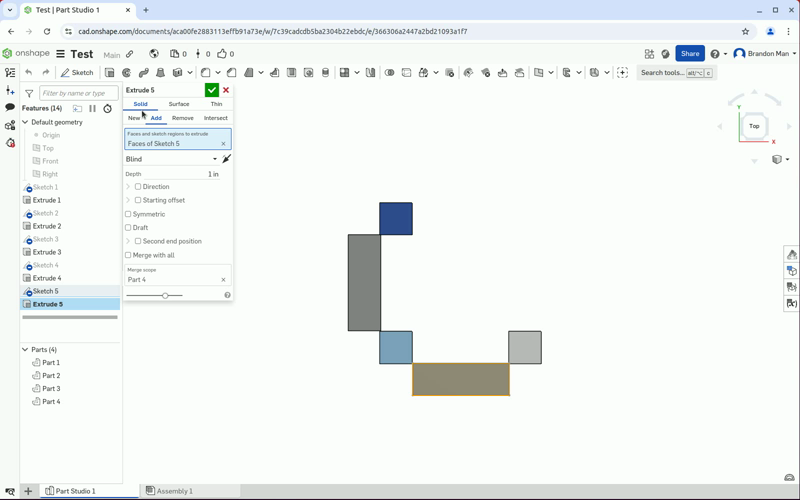
mouse_move(137, 120)
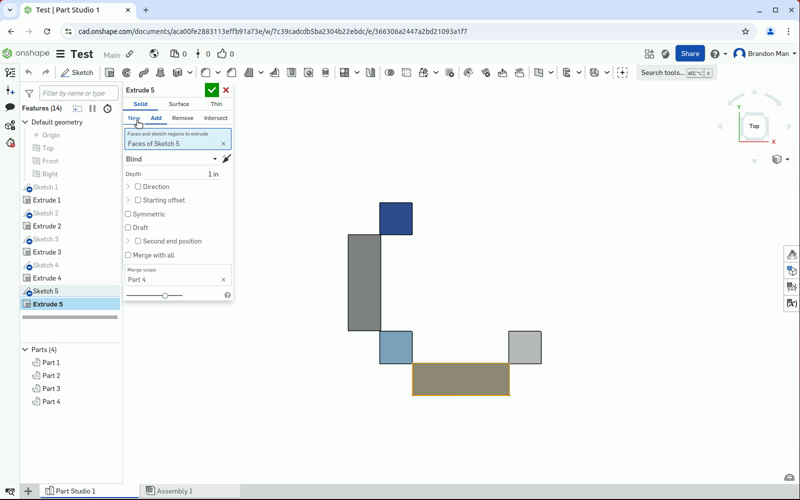
click(137, 120)
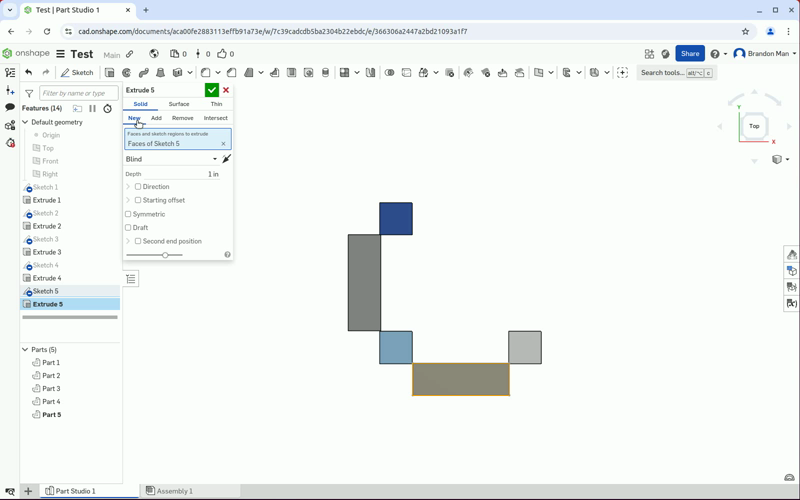
key(tab, 4)
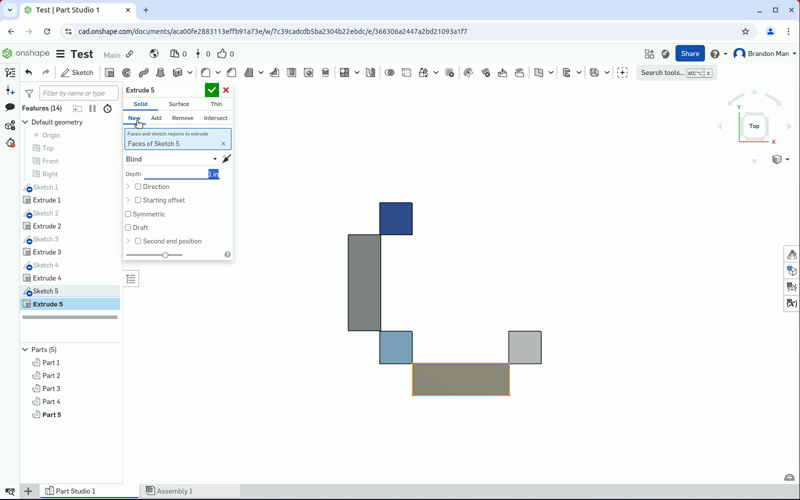
text(6.499)
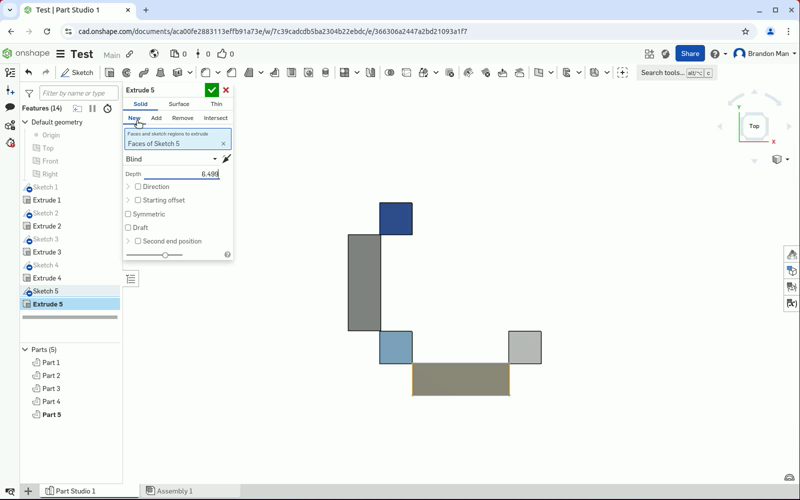
key(enter)
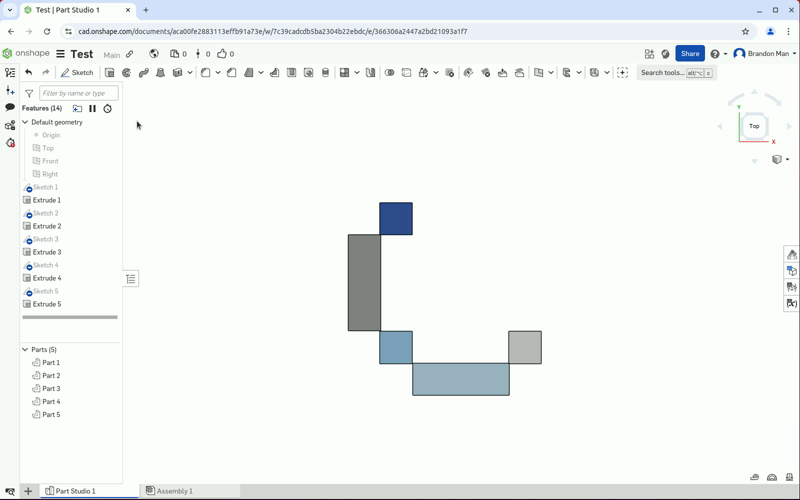
key(shift+h)
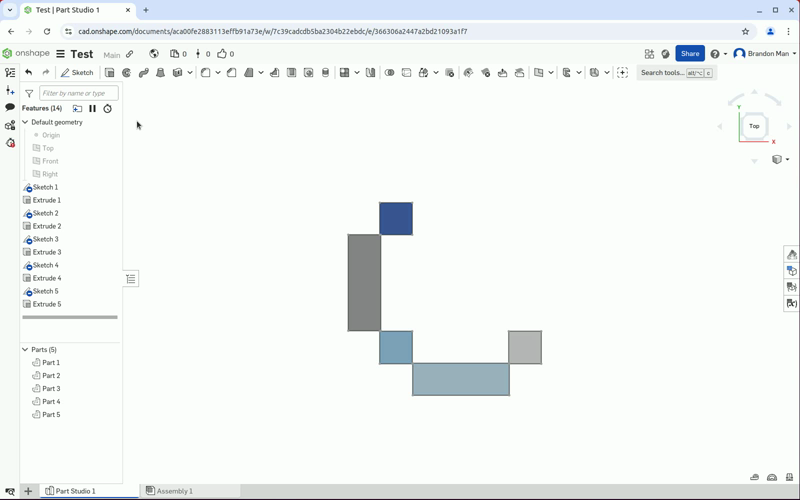
key(shift+h)
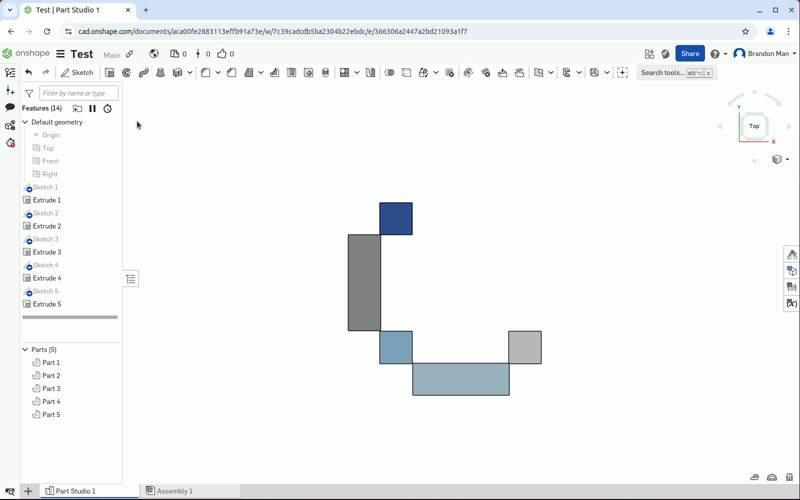
mouse_move(73, 189)
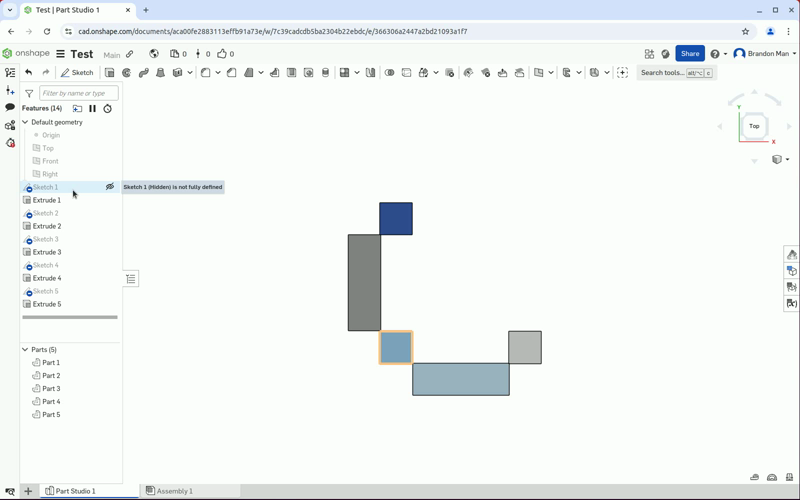
click(73, 189)
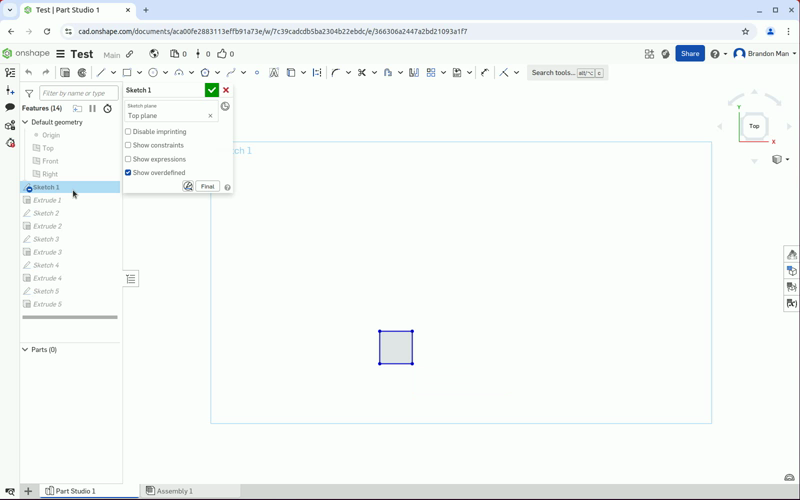
mouse_move(229, 92)
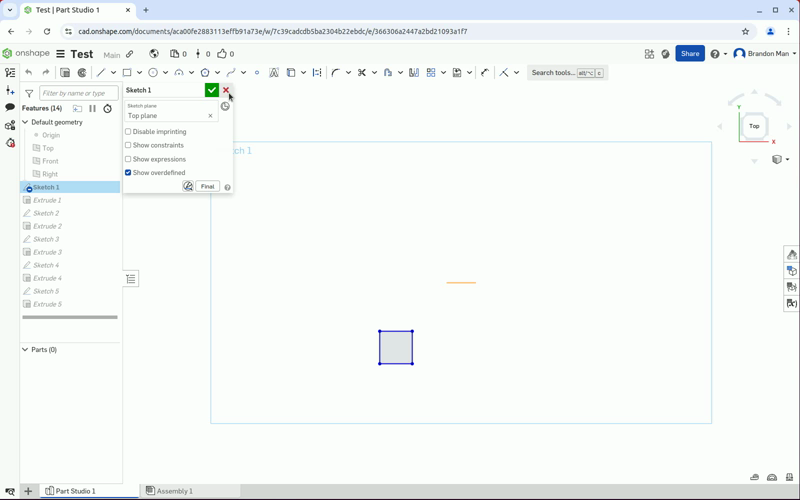
click(229, 92)
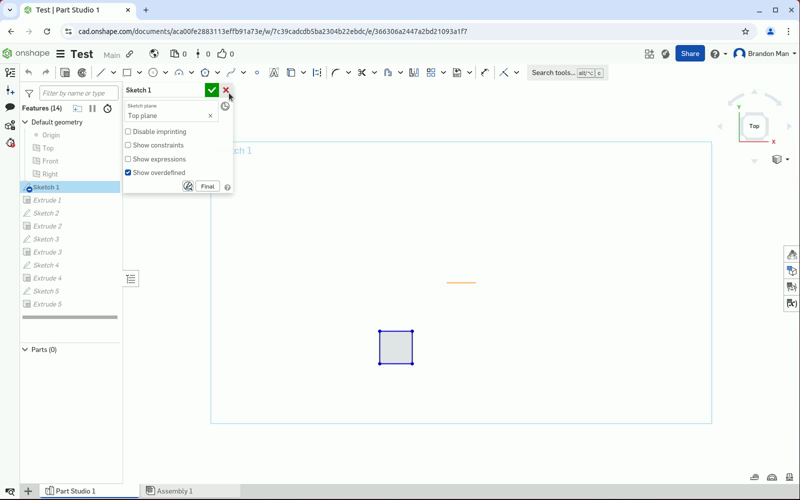
key(shift+s)
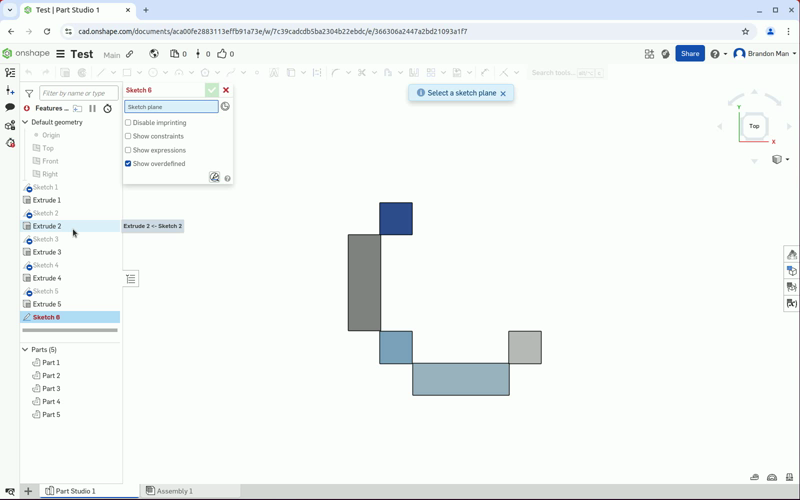
scroll(3)
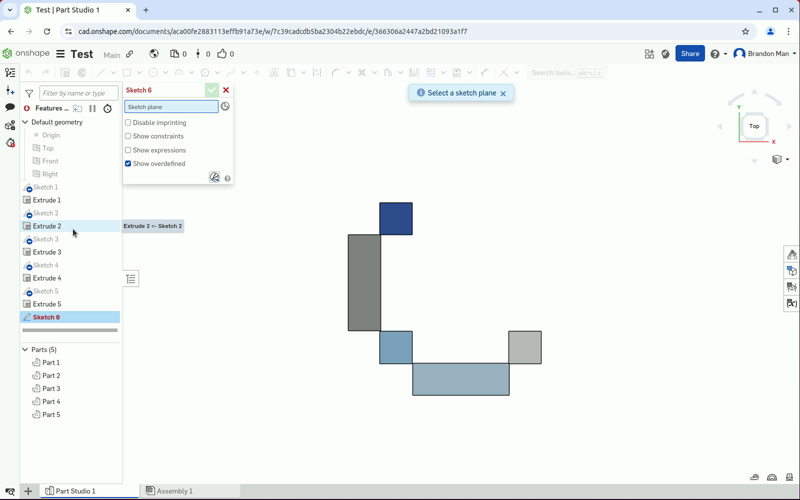
mouse_move(73, 150)
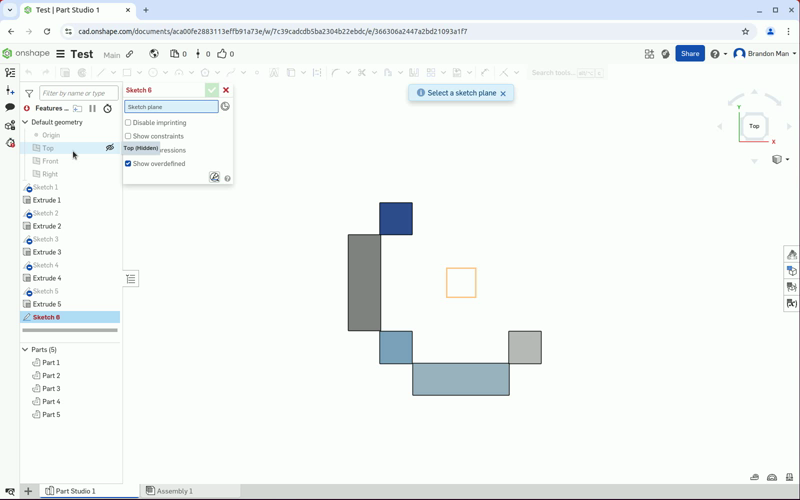
click(73, 150)
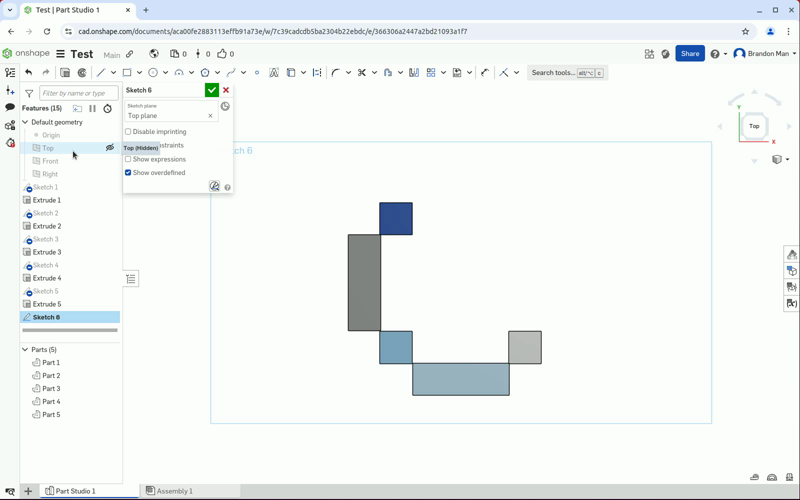
mouse_move(73, 352)
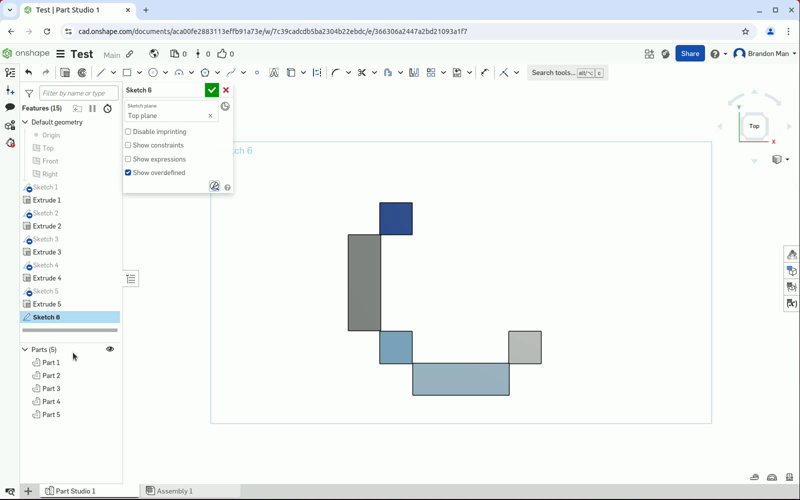
key(y)
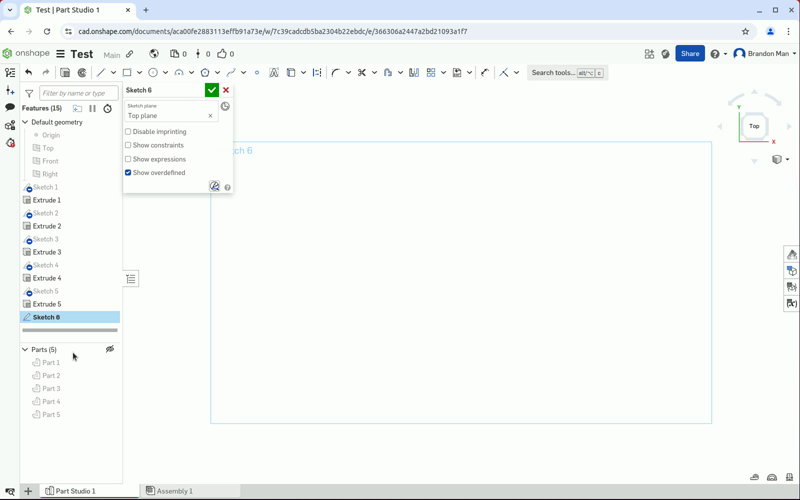
key(l)
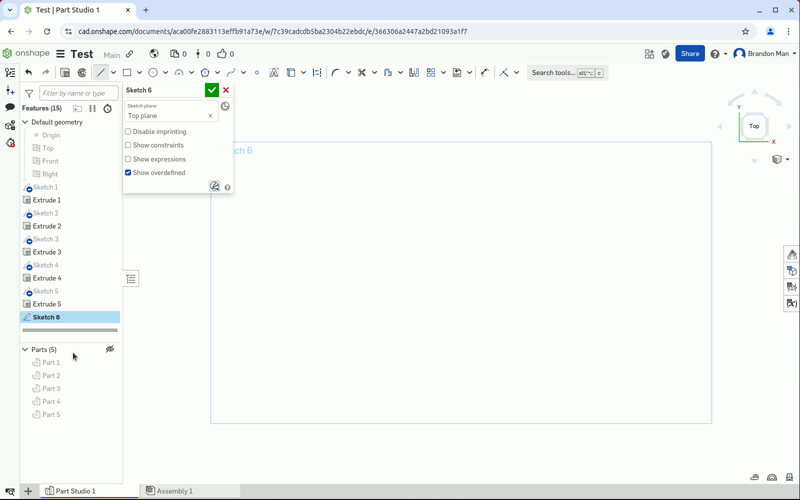
key_down(shift)
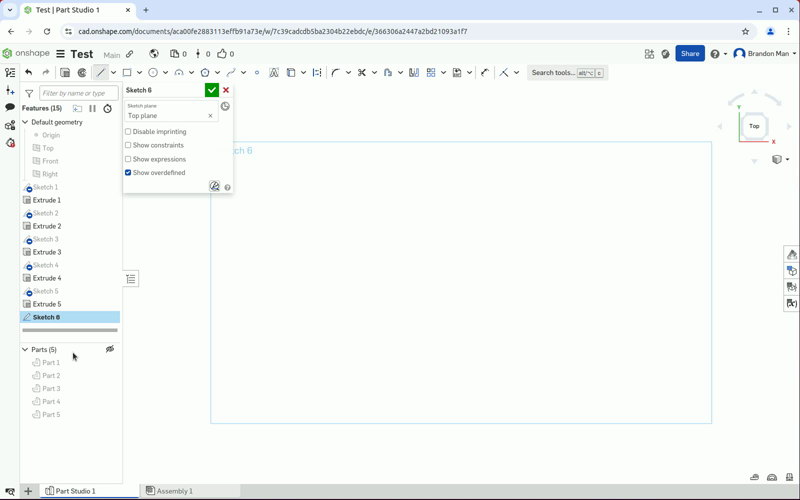
mouse_move(541, 330)
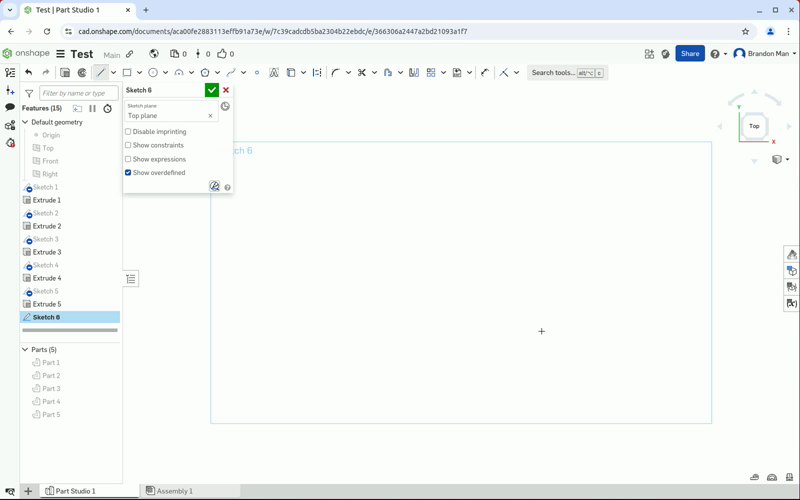
click(541, 330)
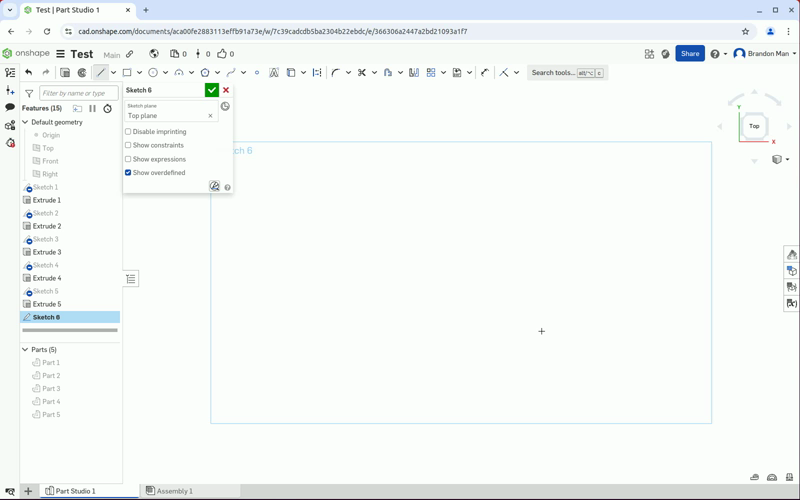
key_up(shift)
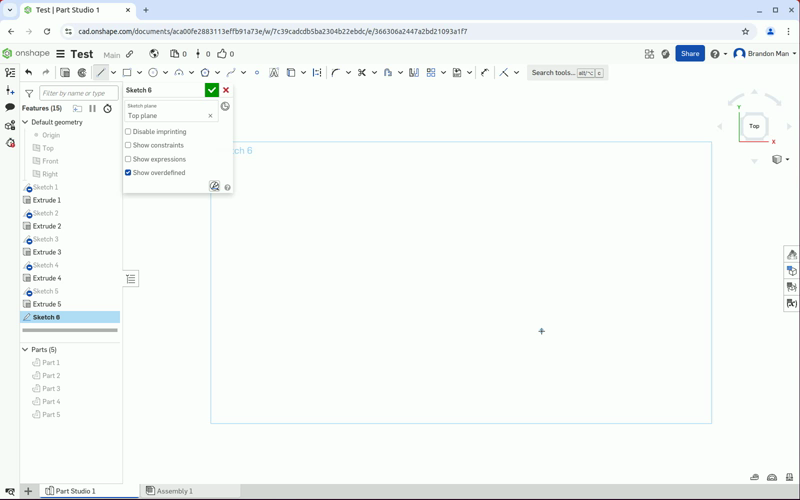
key_down(shift)
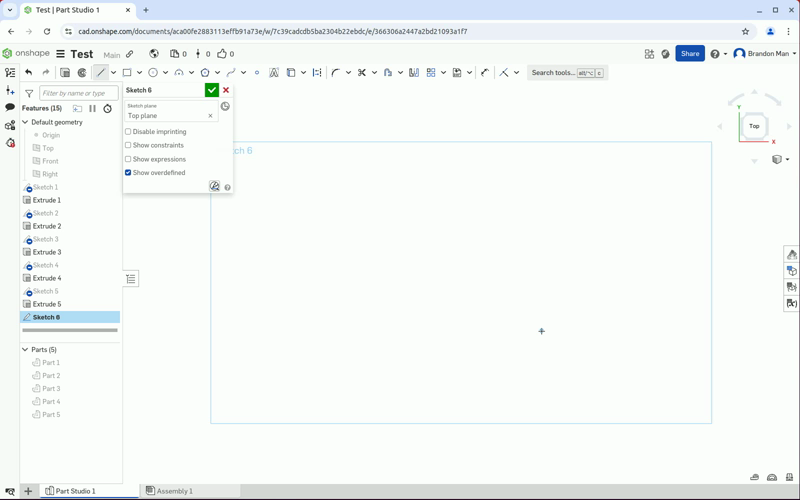
mouse_move(571, 330)
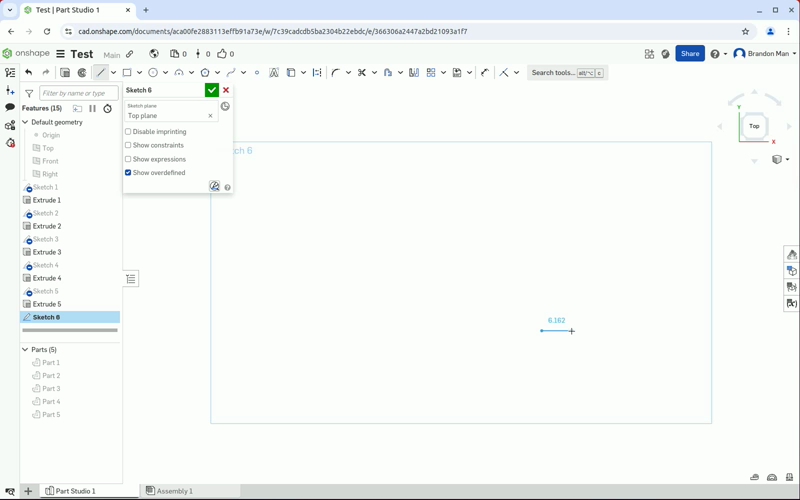
mouse_move(574, 330)
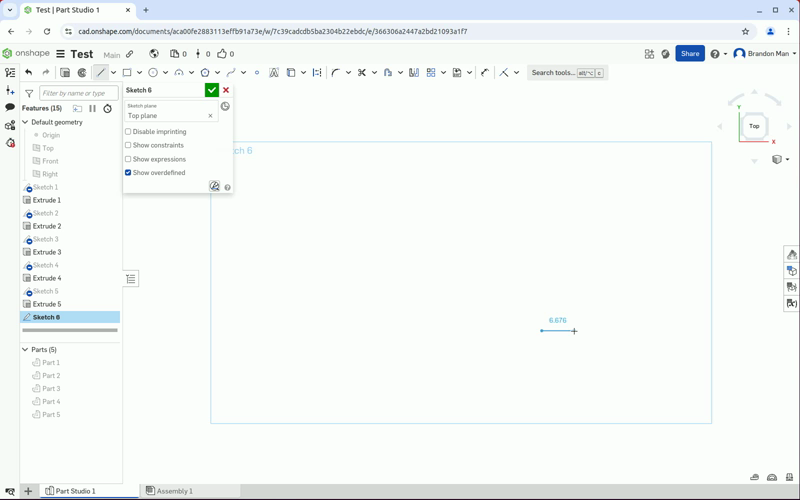
click(574, 330)
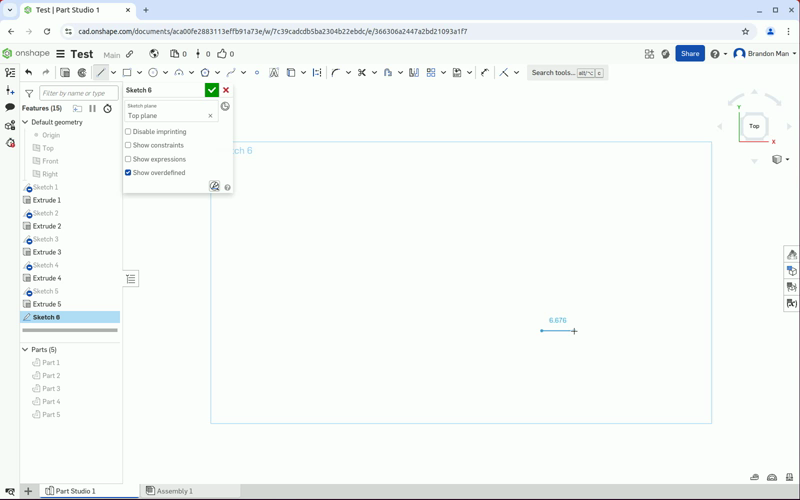
key_up(shift)
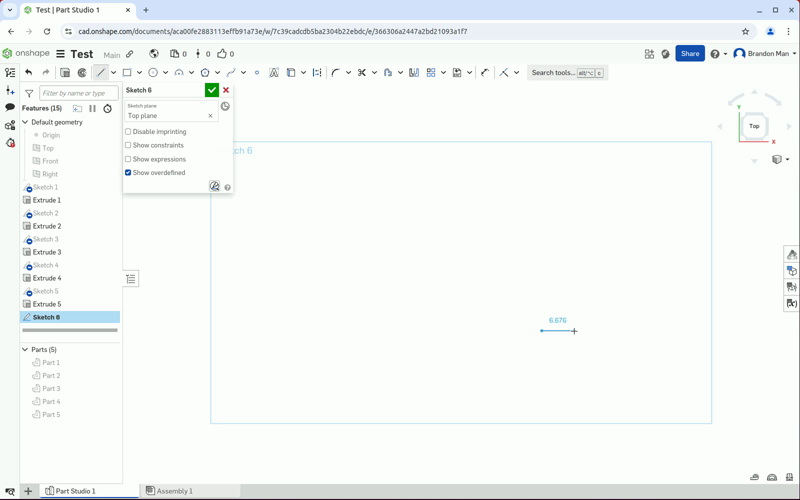
key_down(shift)
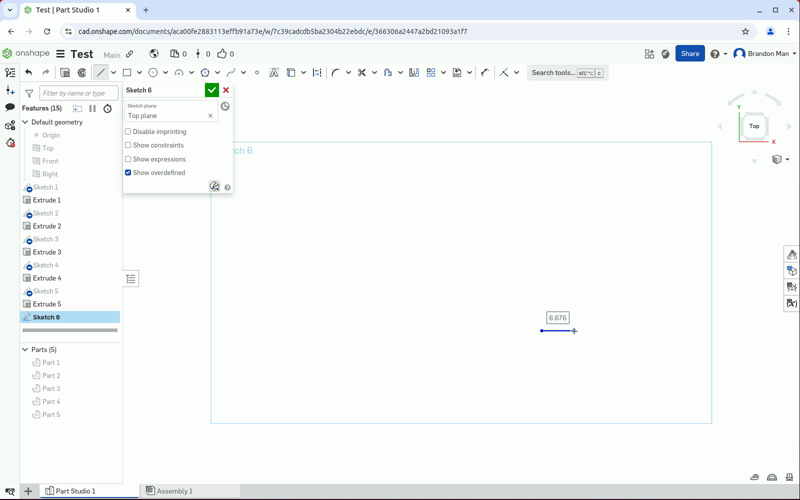
mouse_move(574, 234)
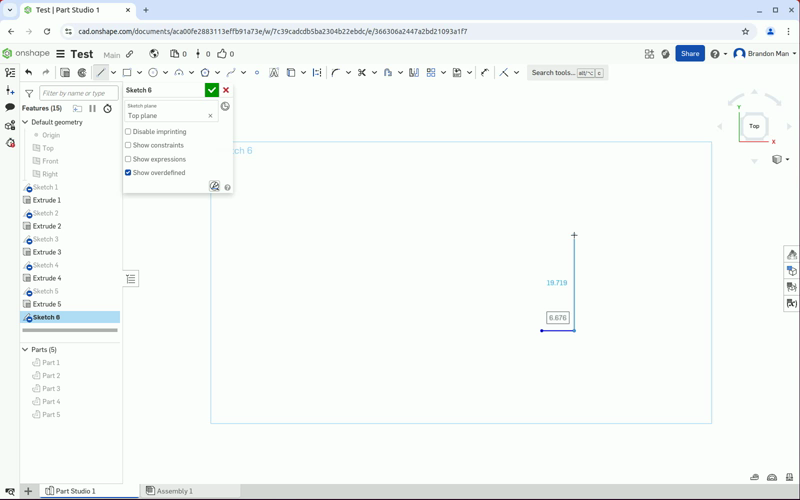
click(574, 234)
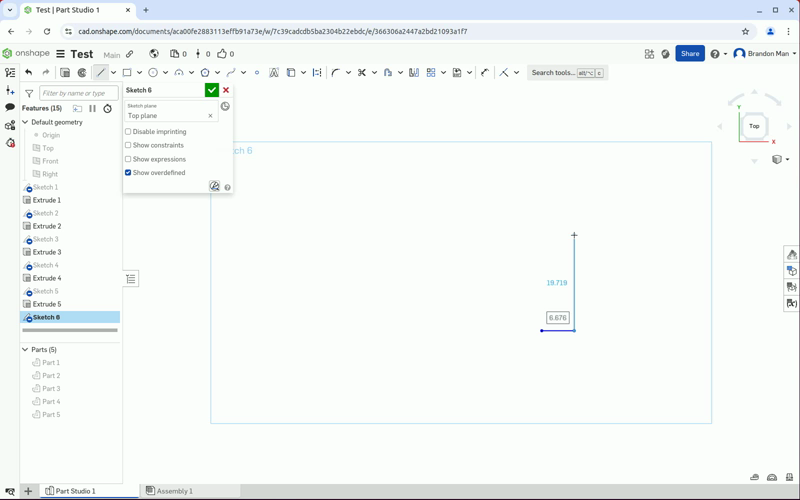
key_up(shift)
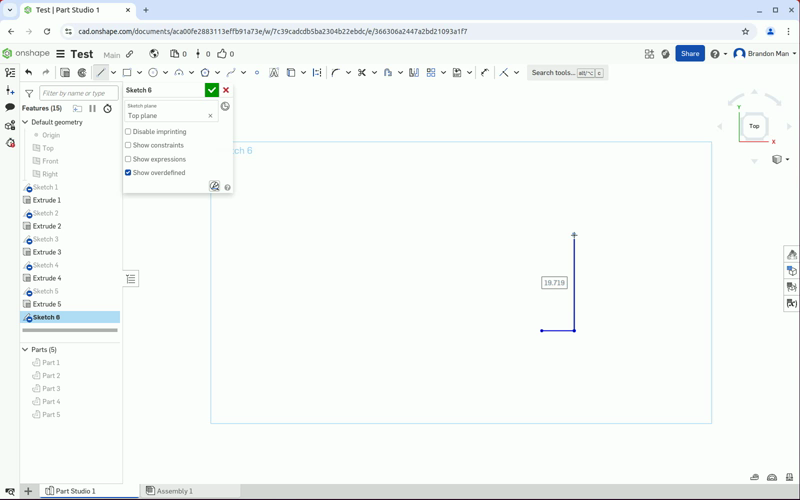
key_down(shift)
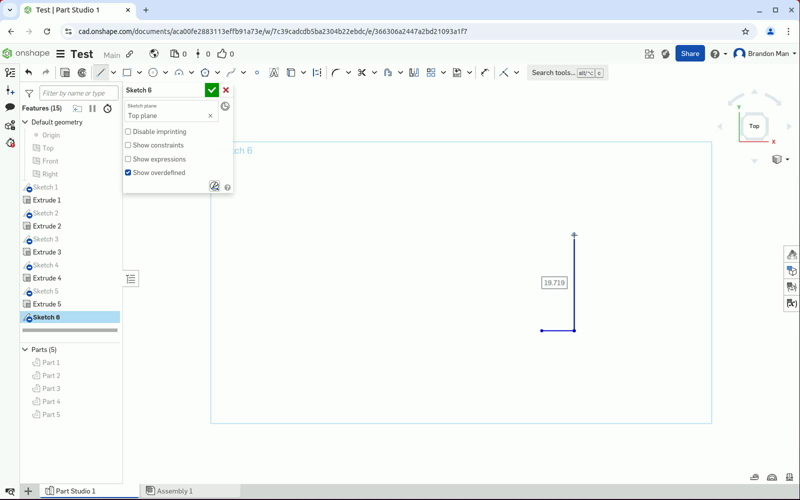
mouse_move(589, 234)
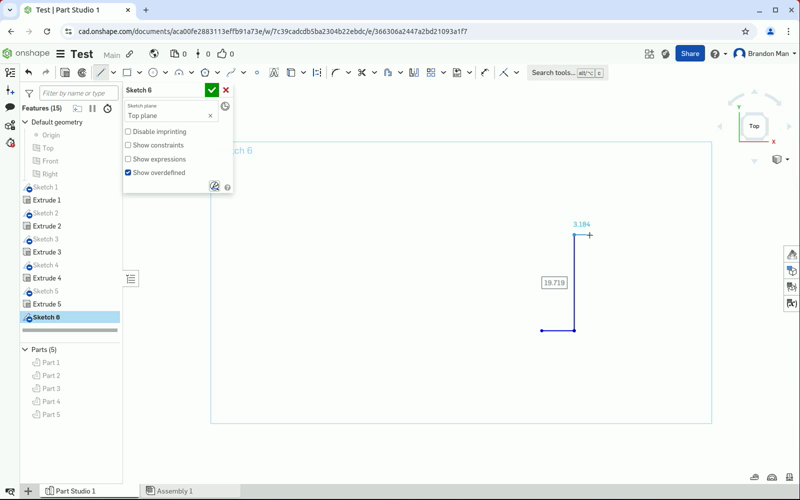
mouse_move(541, 234)
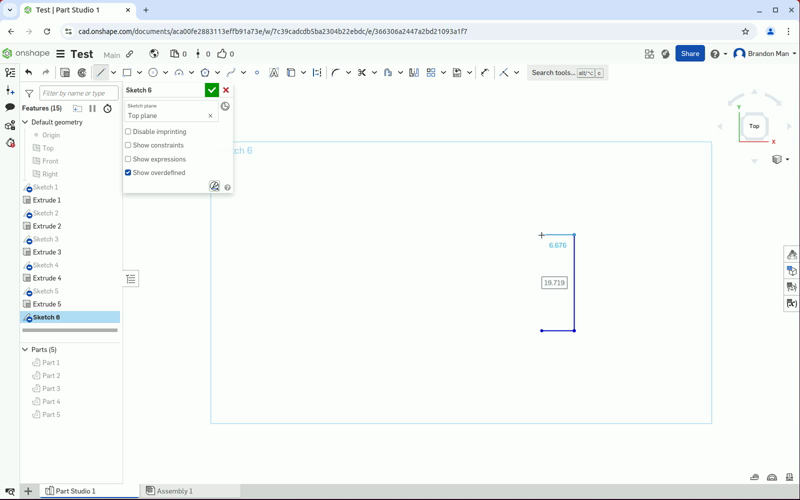
click(541, 234)
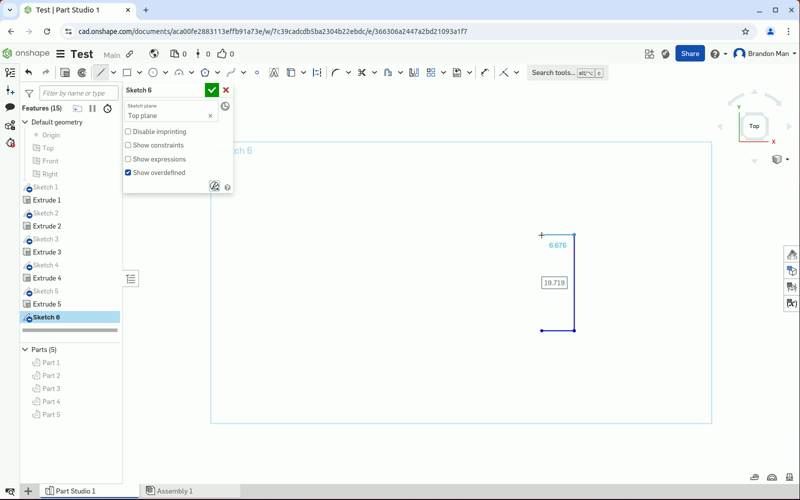
key_up(shift)
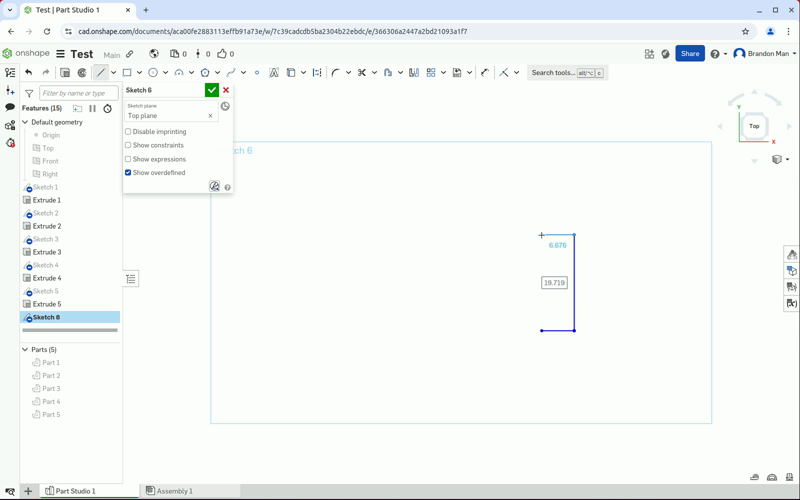
key_down(shift)
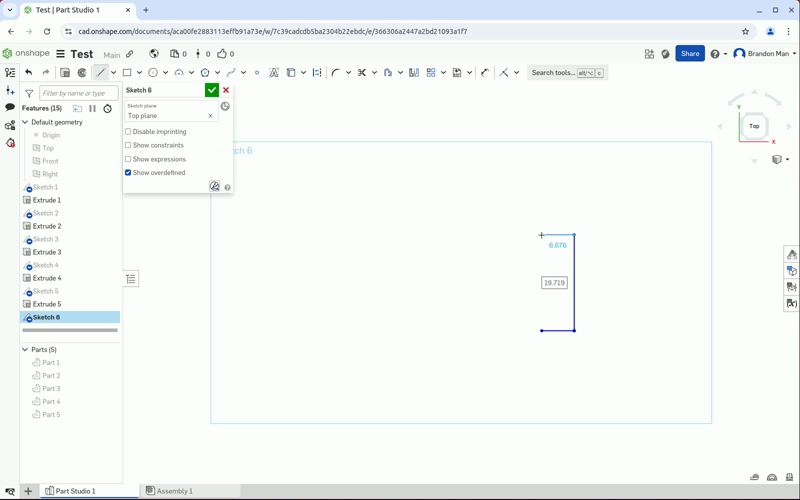
mouse_move(541, 330)
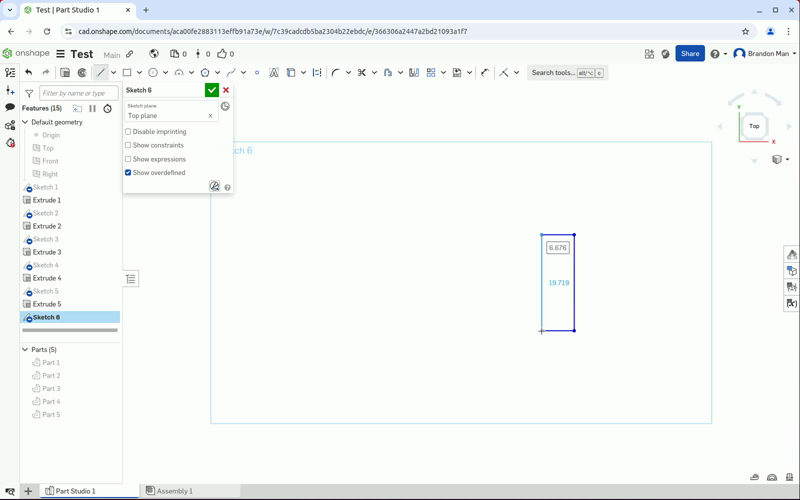
key_up(shift)
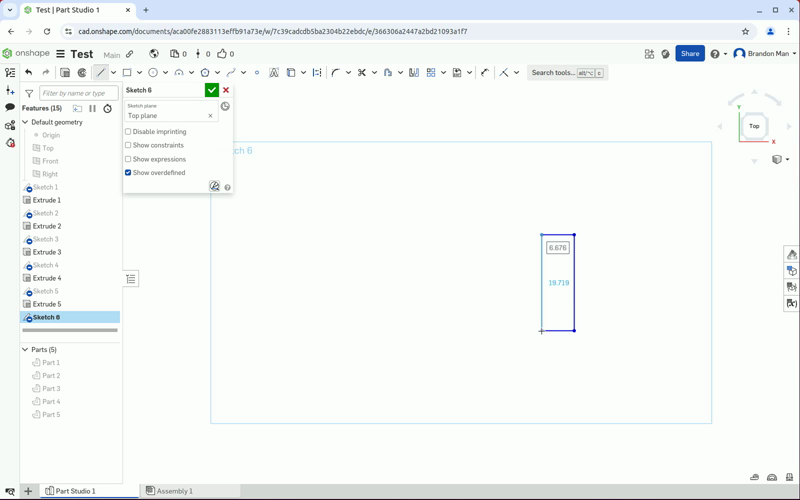
click(541, 330)
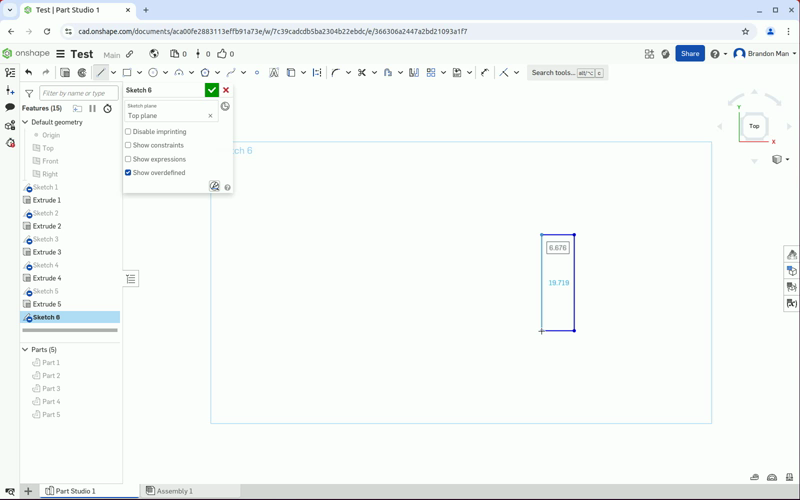
key(esc)
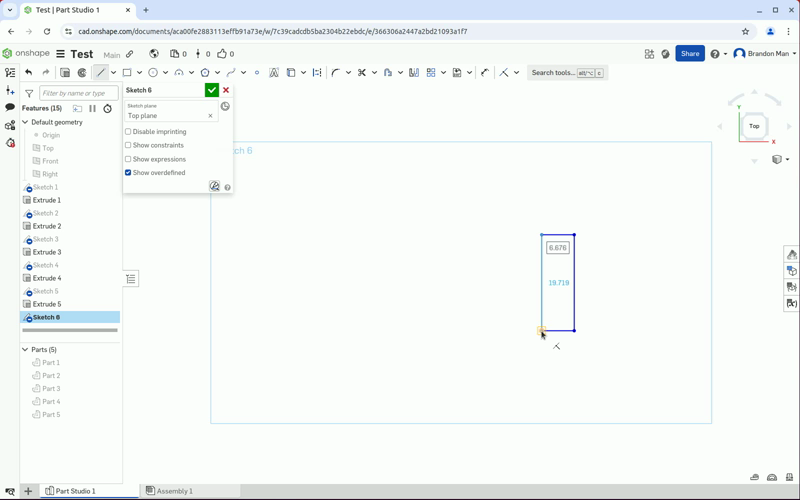
mouse_move(555, 260)
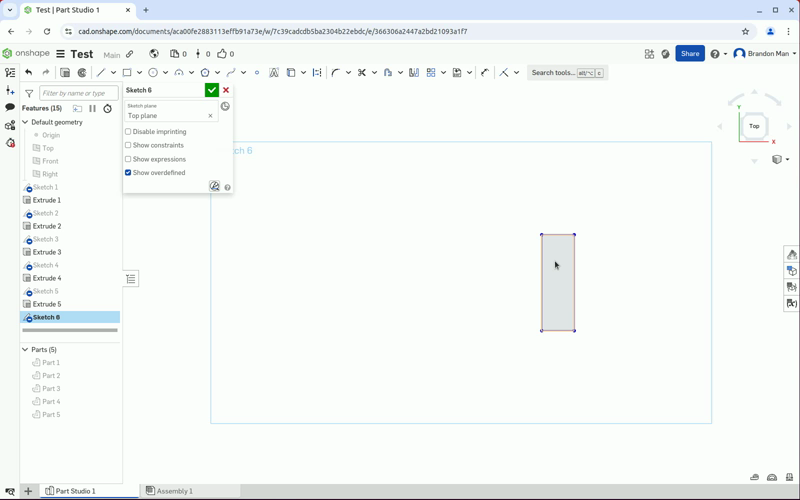
click(555, 260)
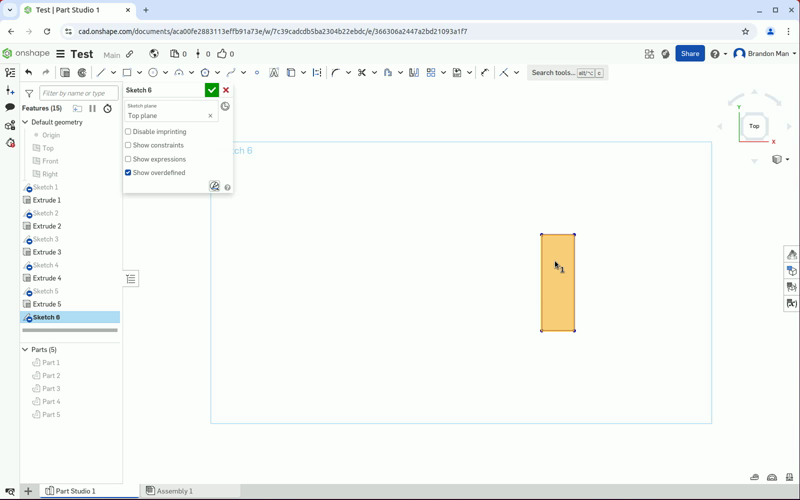
mouse_move(73, 352)
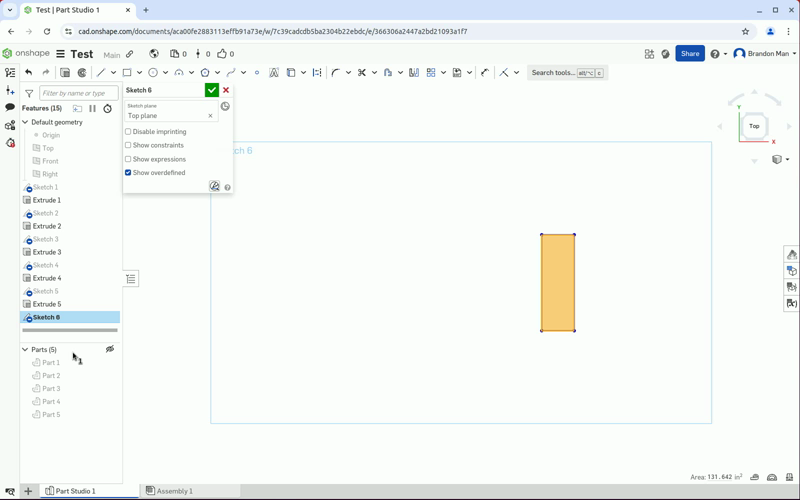
key(shift+y)
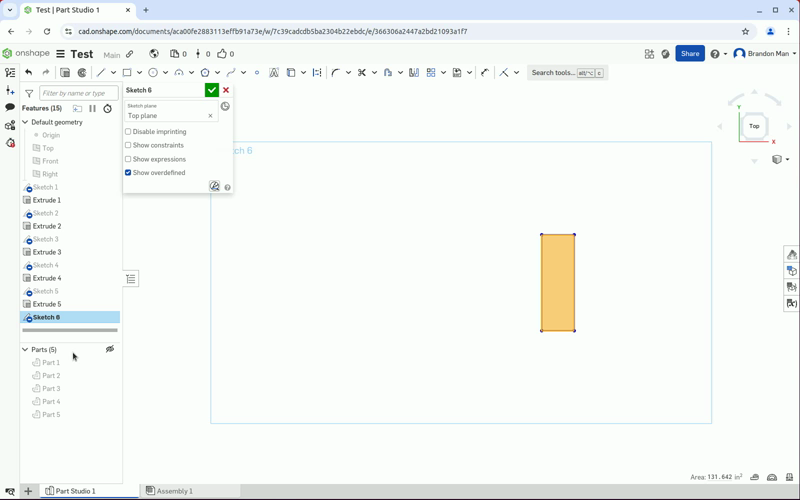
key(shift+e)
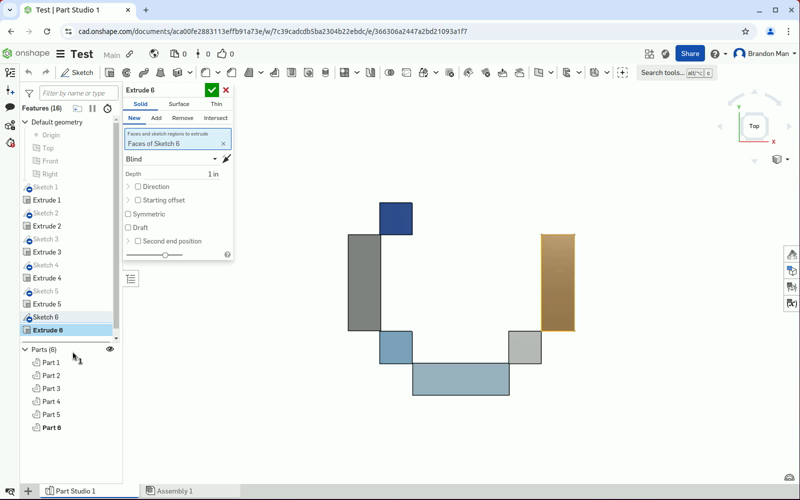
mouse_move(143, 106)
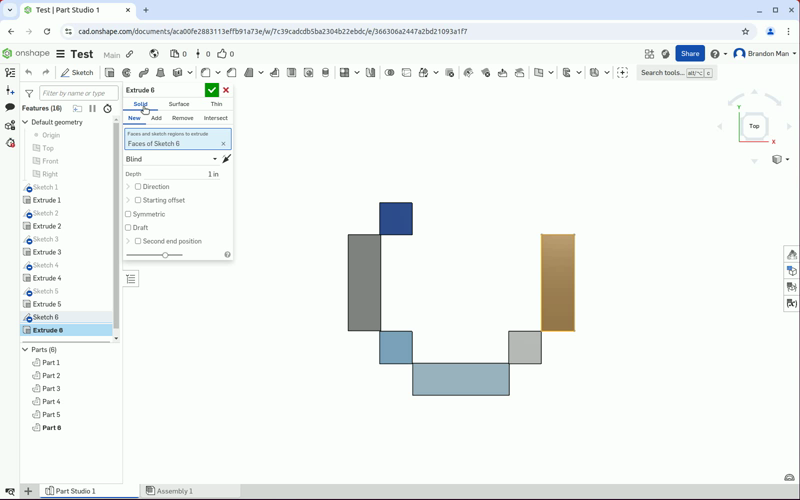
click(143, 106)
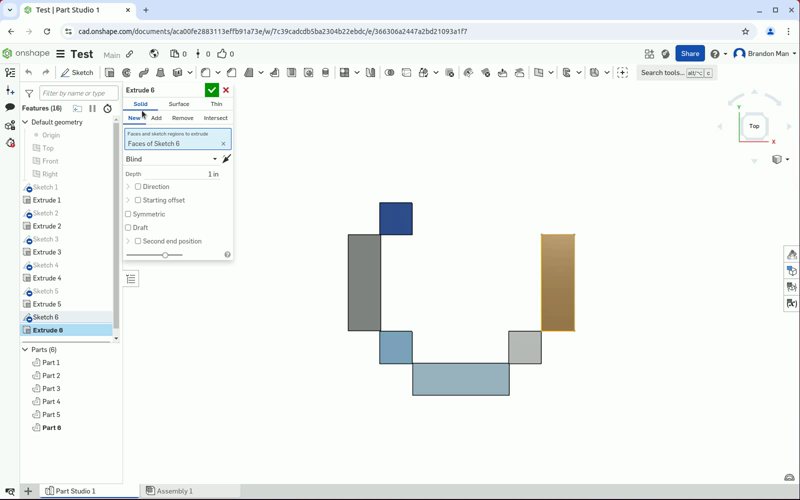
mouse_move(137, 120)
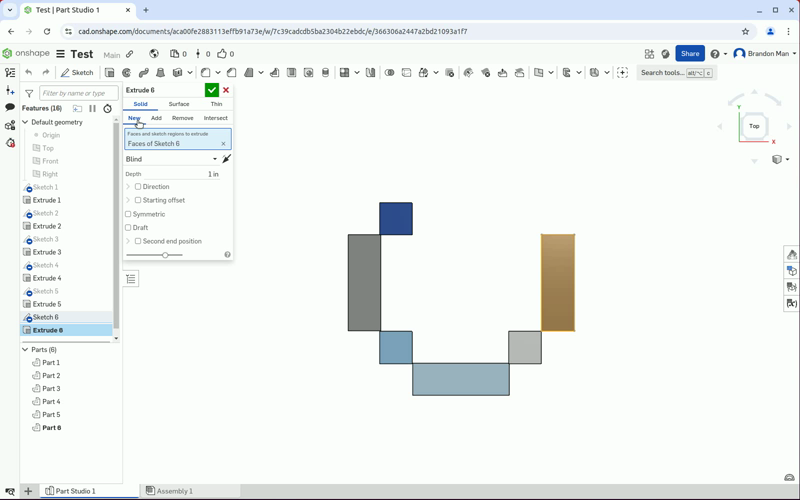
click(137, 120)
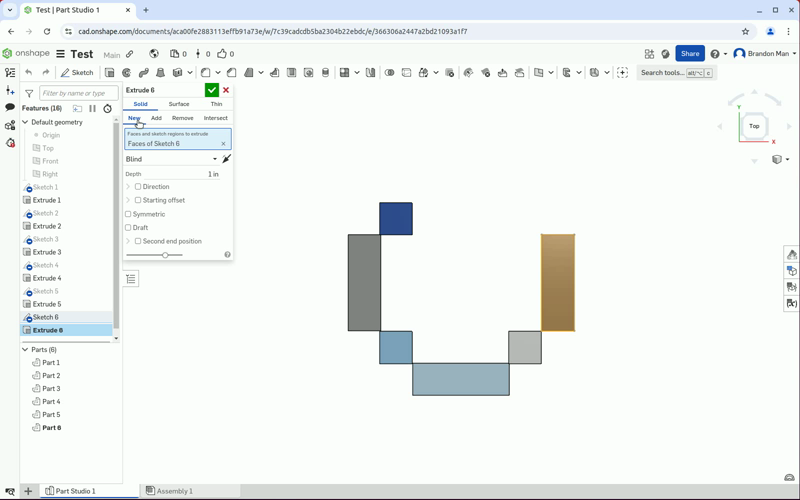
key(tab, 4)
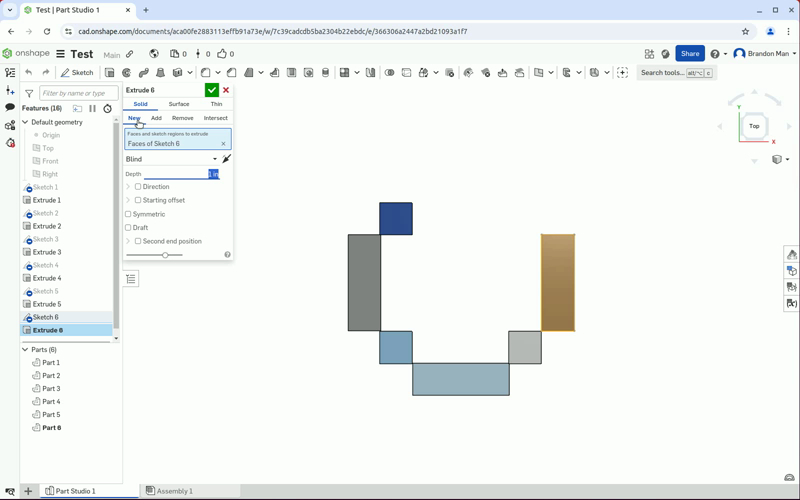
text(6.499)
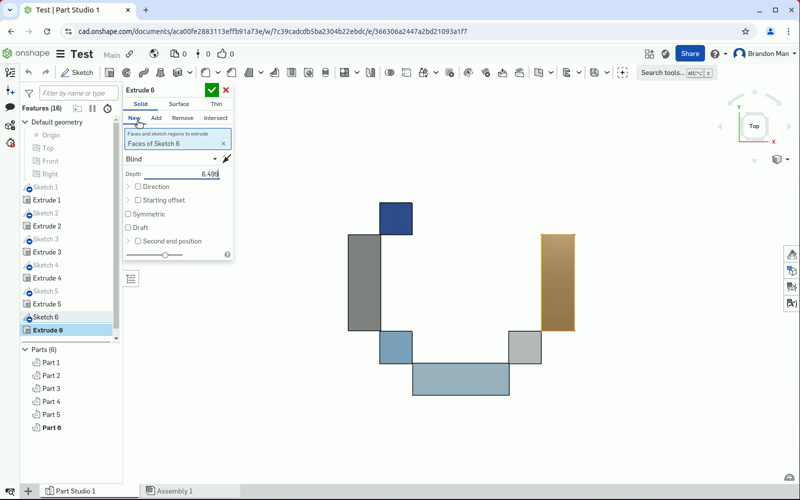
key(enter)
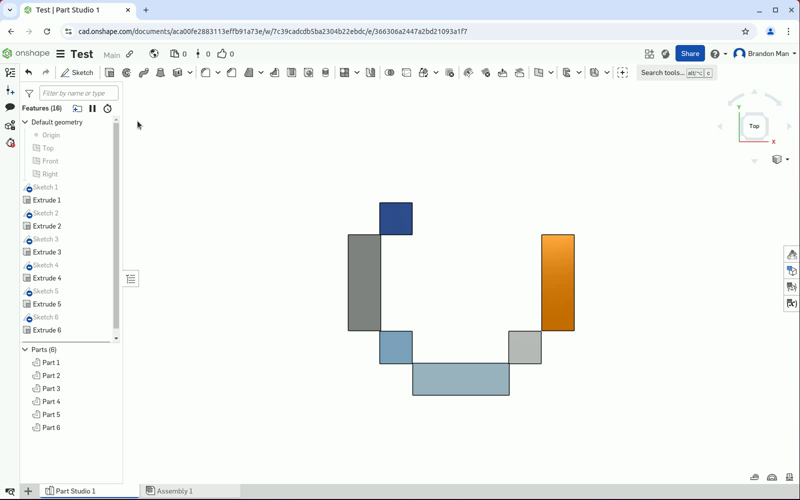
key(shift+h)
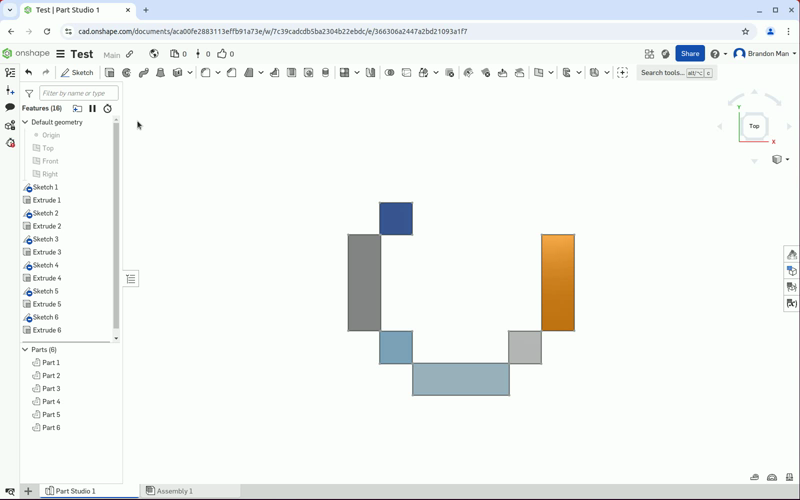
key(shift+h)
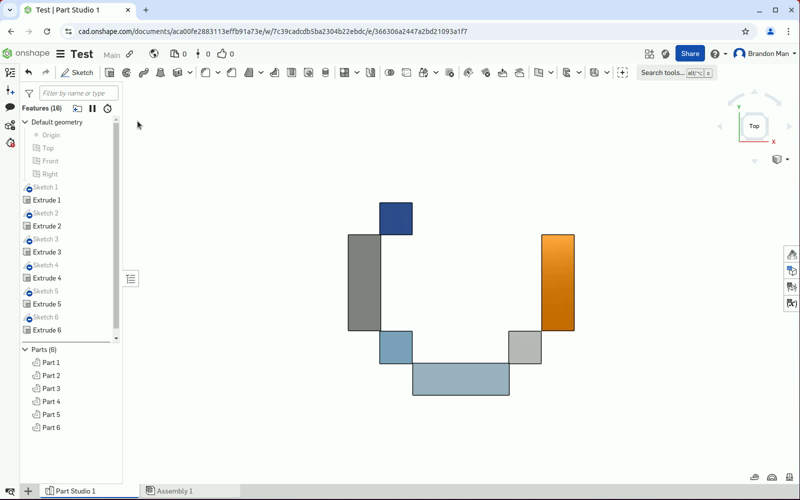
mouse_move(69, 189)
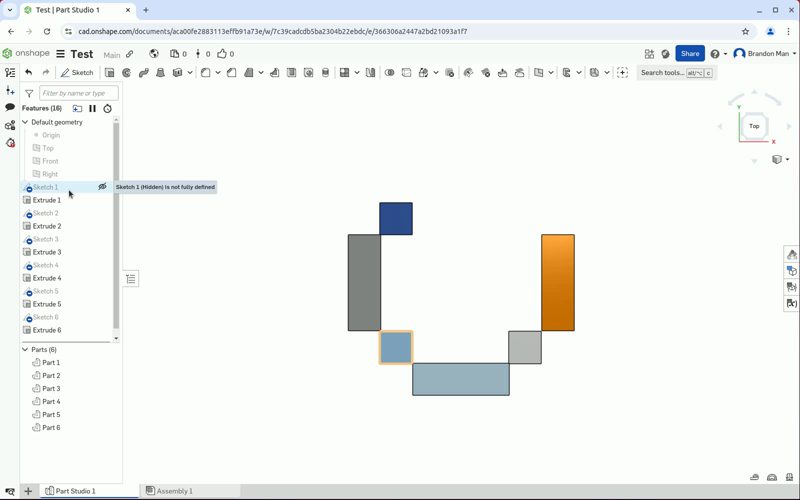
click(69, 189)
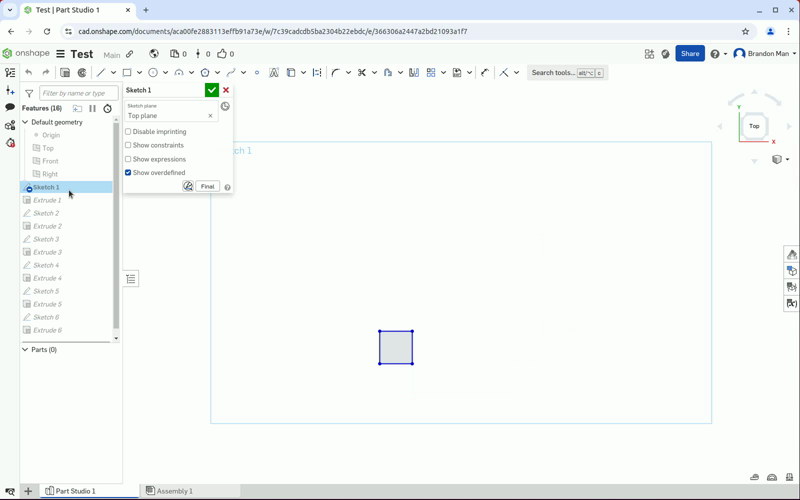
mouse_move(229, 92)
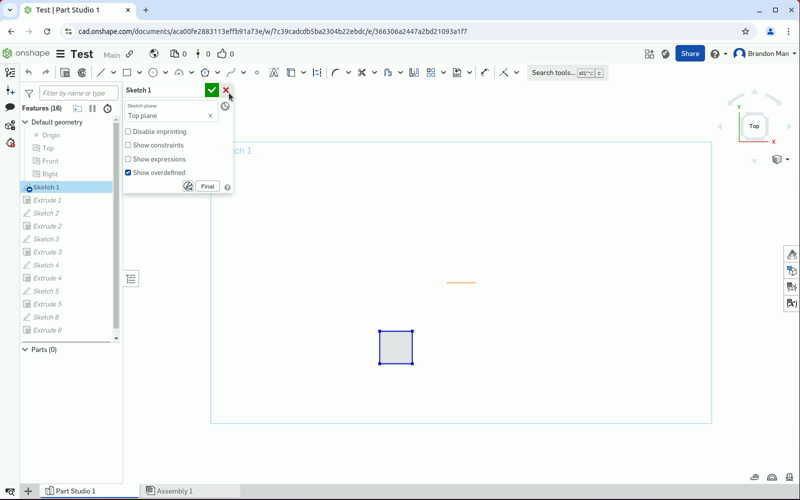
click(229, 92)
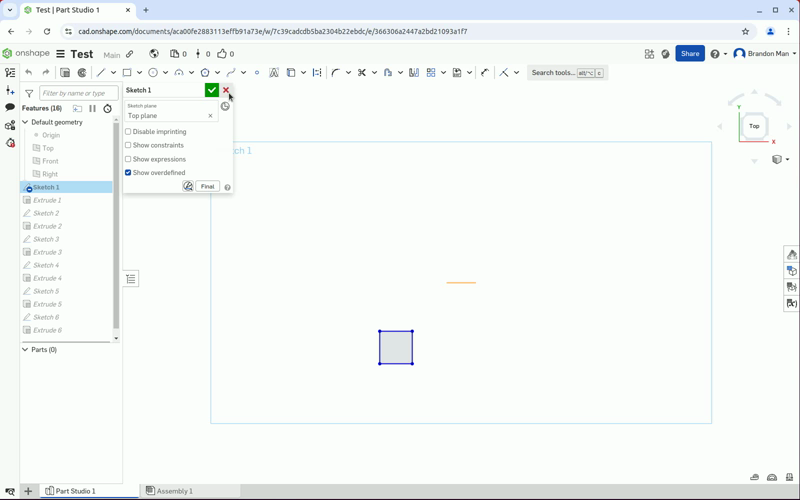
key(shift+s)
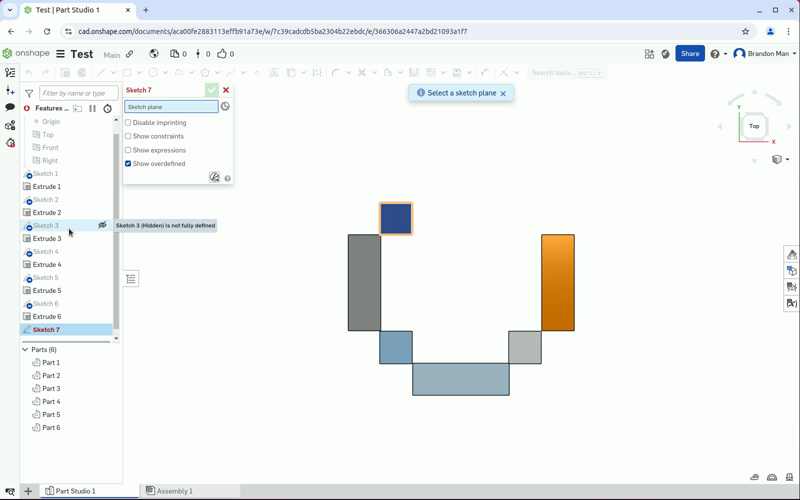
scroll(3)
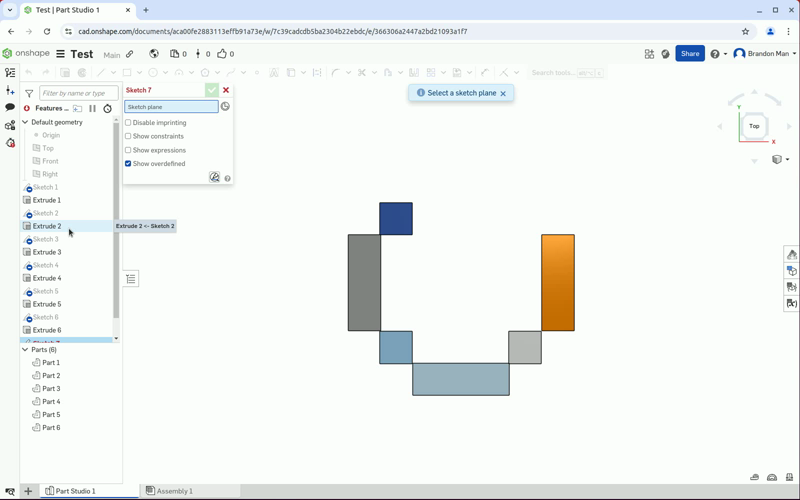
mouse_move(69, 150)
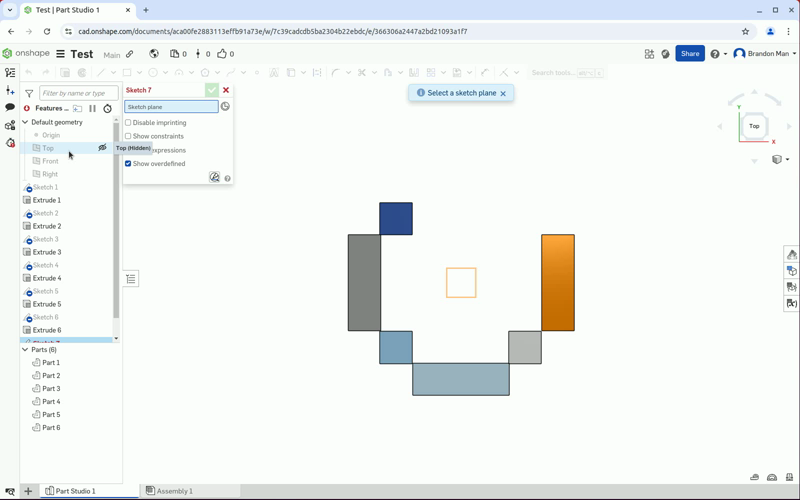
click(69, 150)
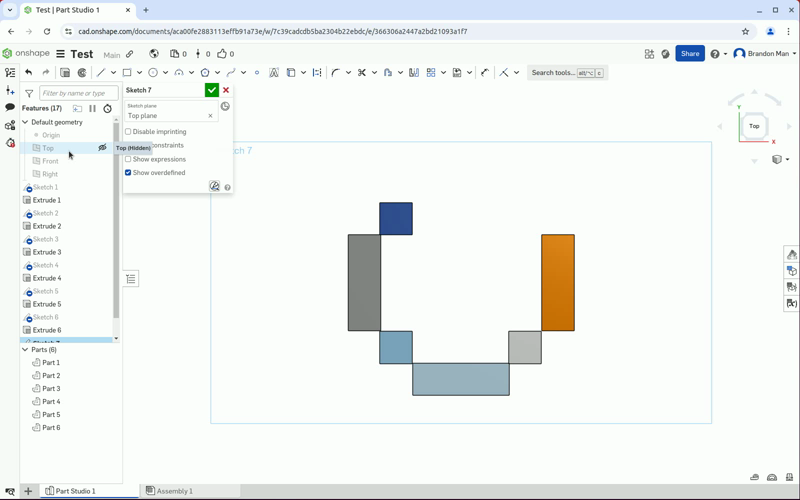
mouse_move(73, 352)
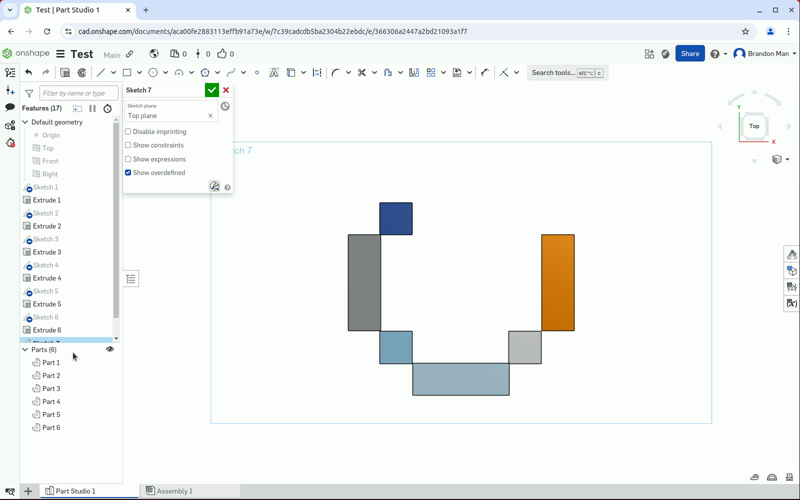
key(y)
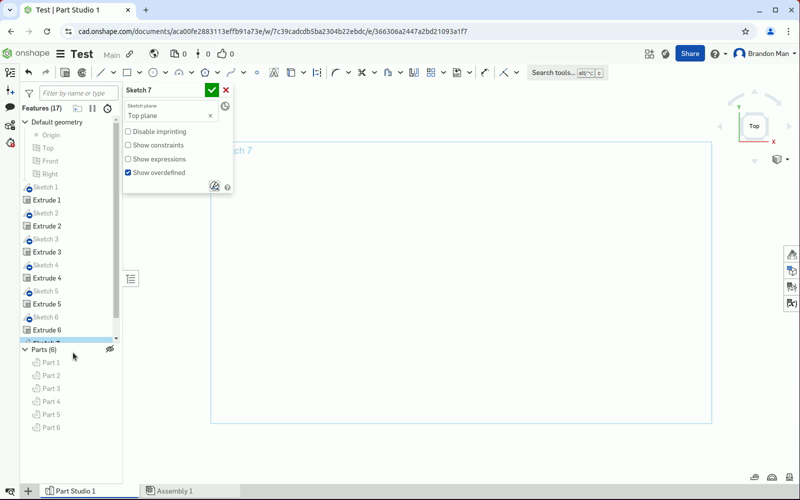
key(l)
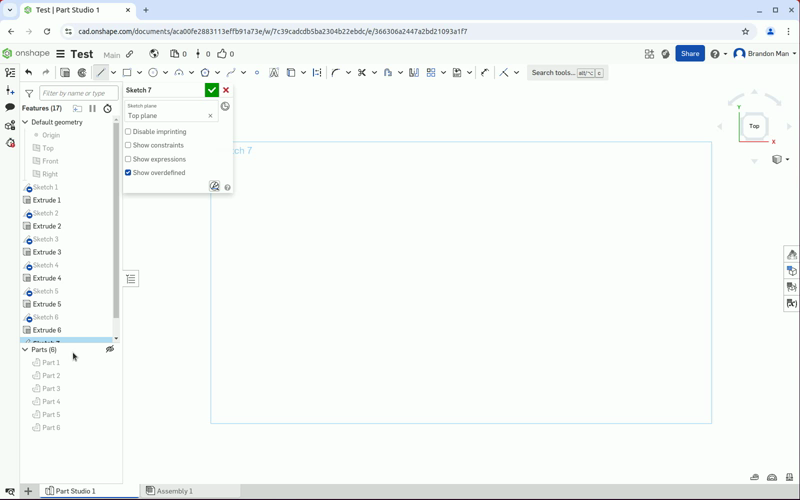
key_down(shift)
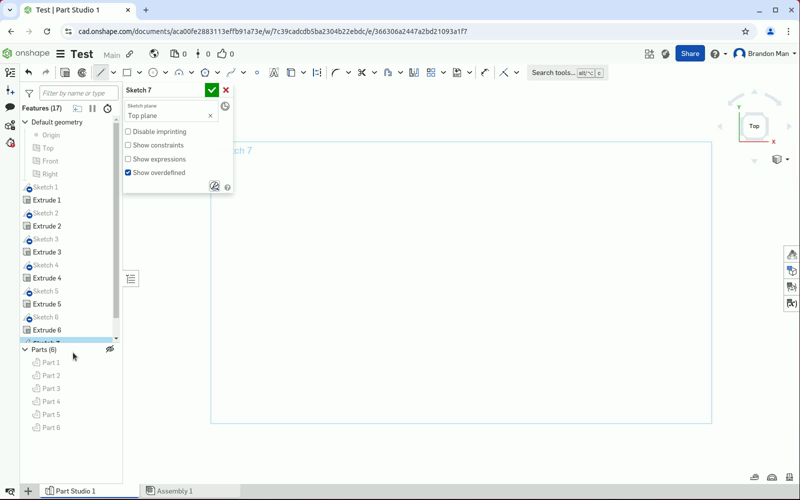
mouse_move(412, 201)
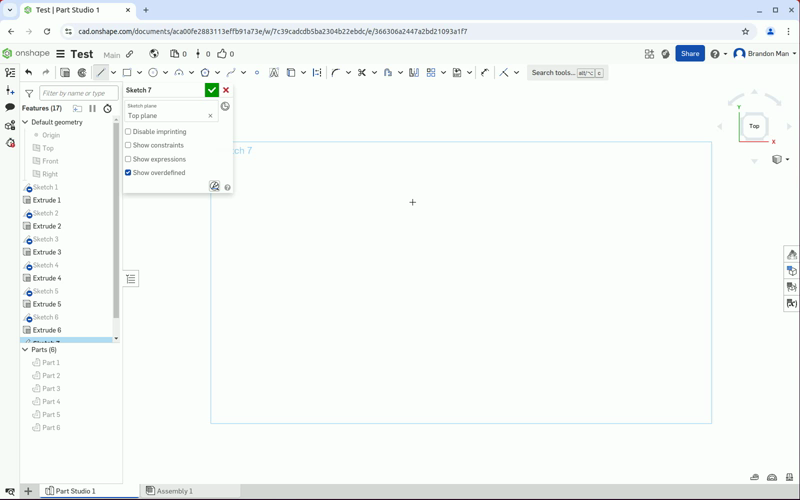
click(412, 201)
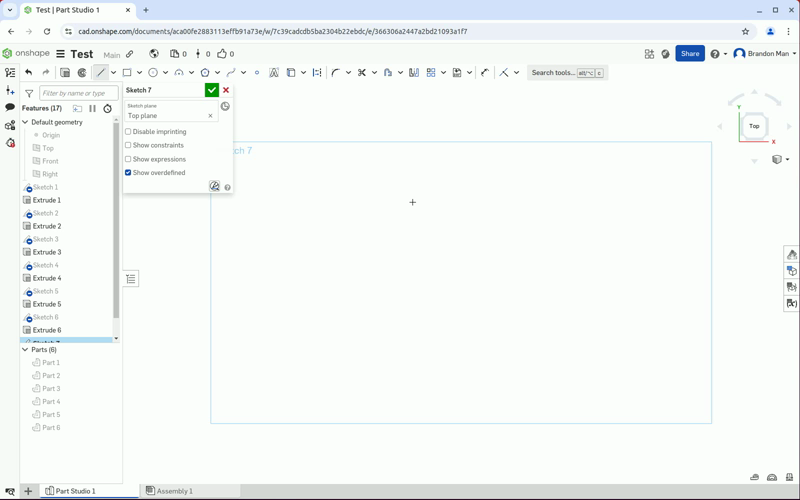
key_up(shift)
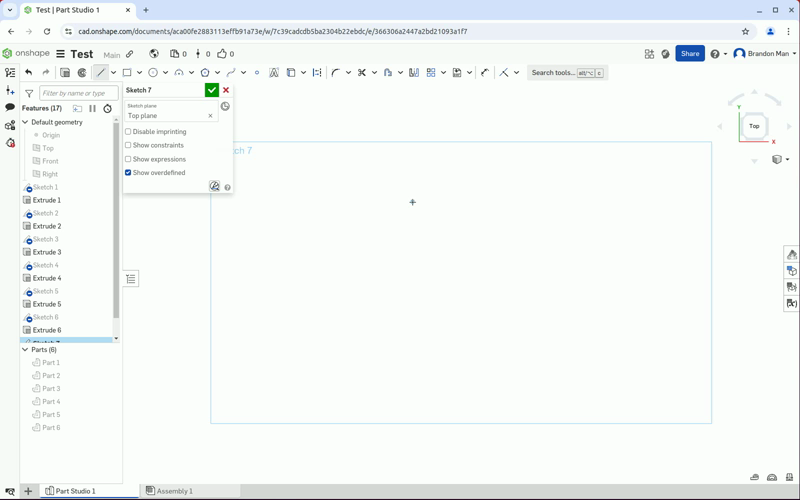
key_down(shift)
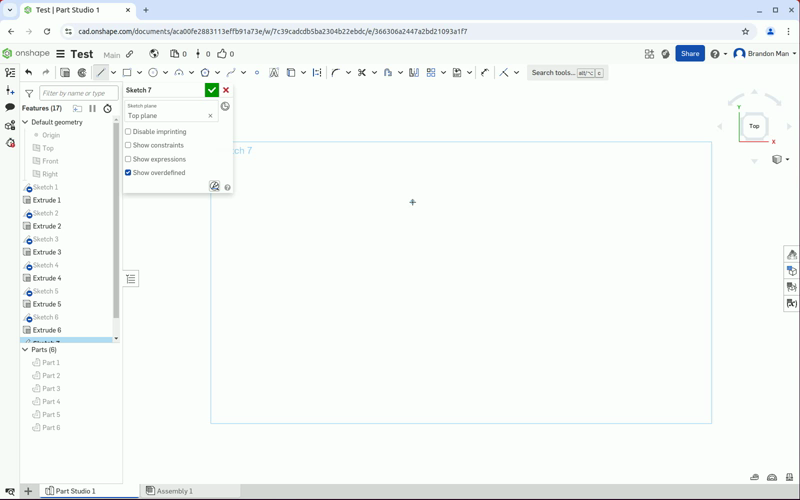
mouse_move(509, 201)
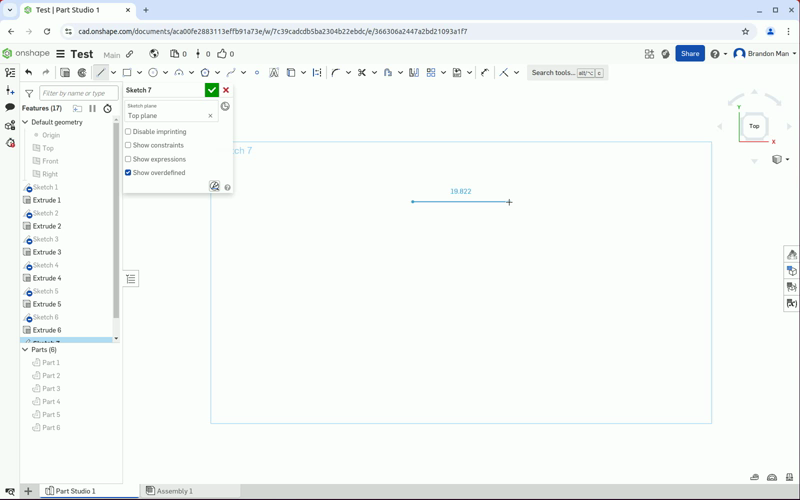
click(509, 201)
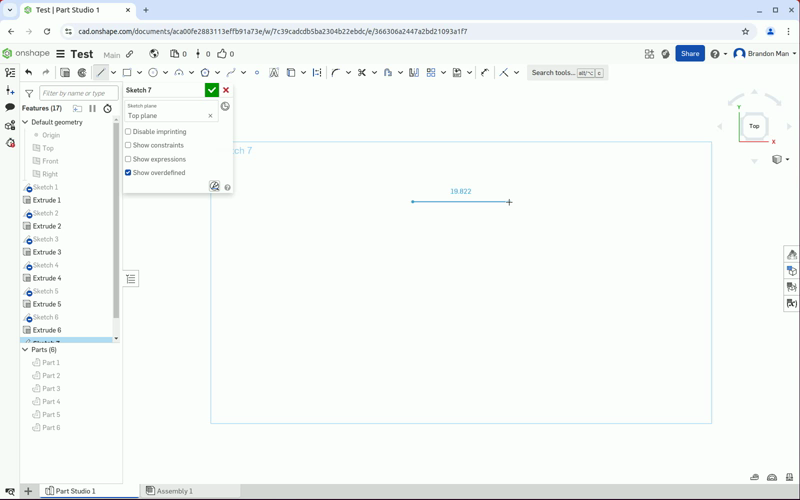
key_up(shift)
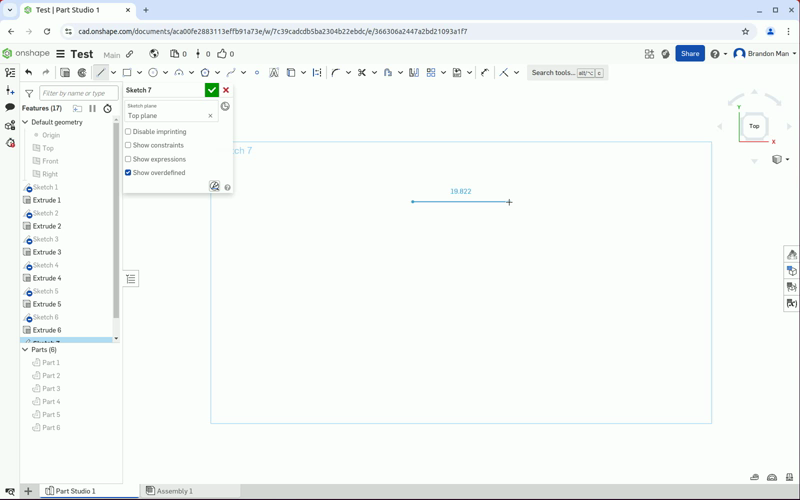
key_down(shift)
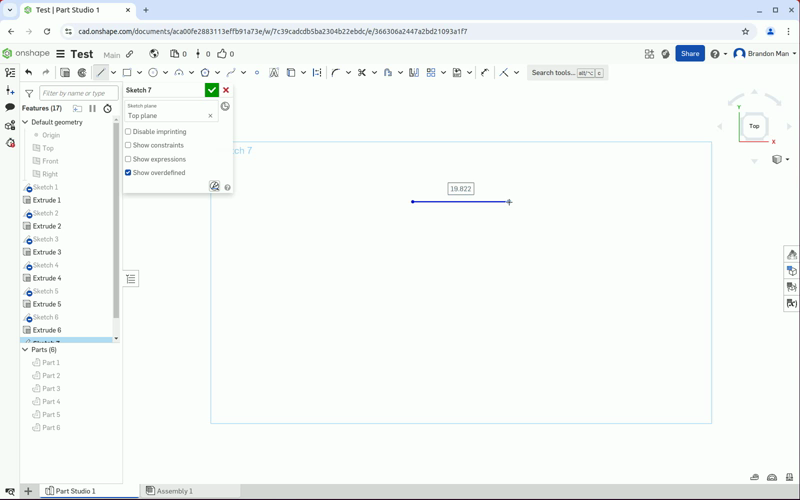
mouse_move(539, 201)
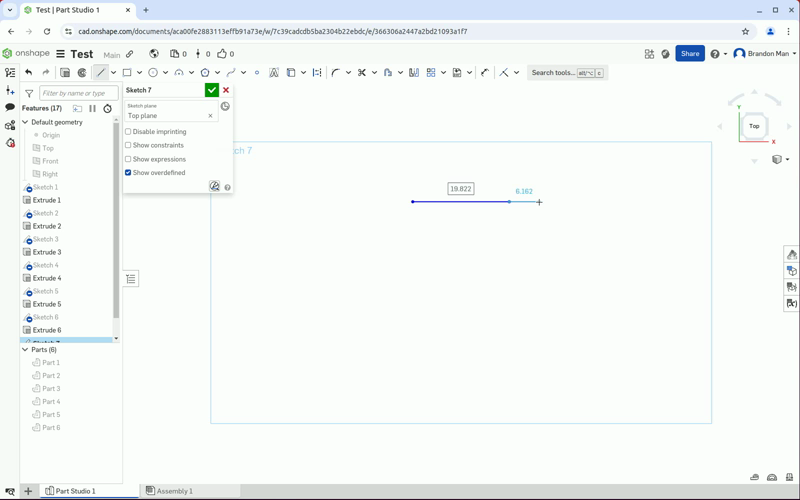
mouse_move(509, 169)
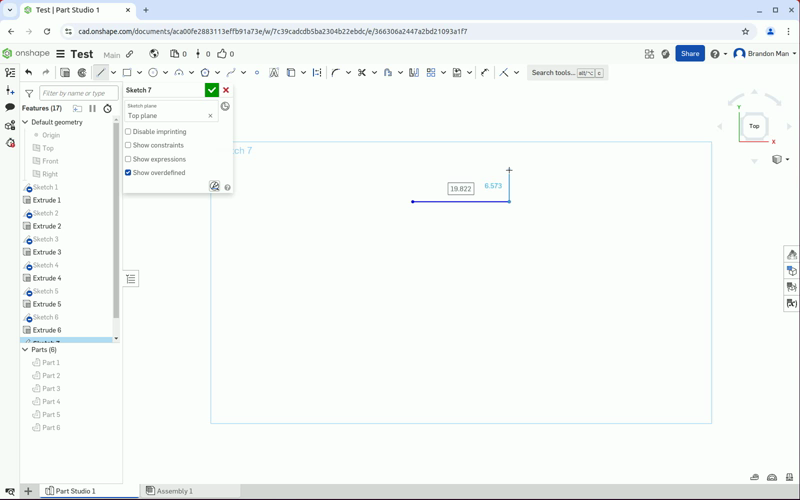
click(509, 169)
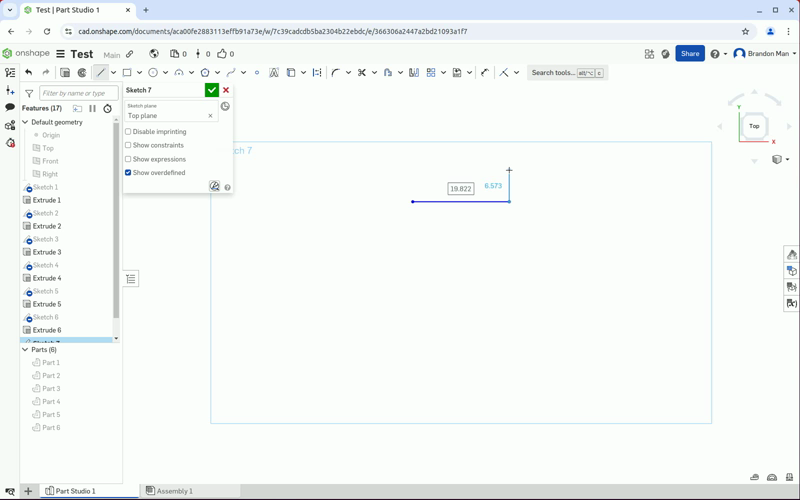
key_up(shift)
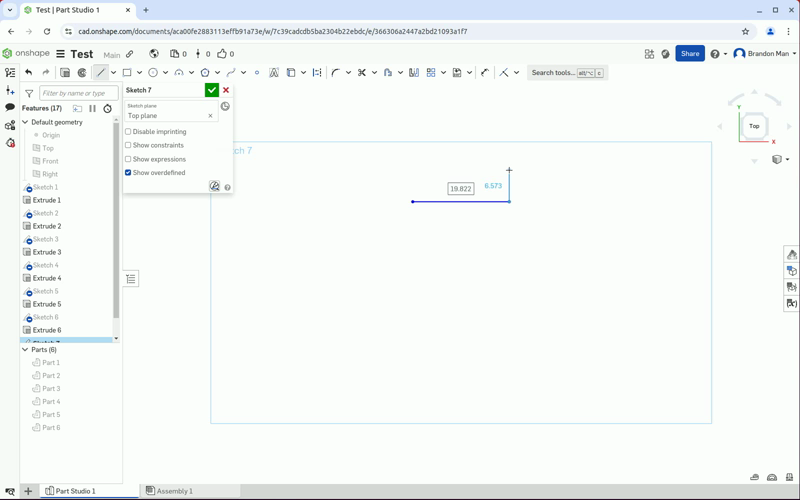
key_down(shift)
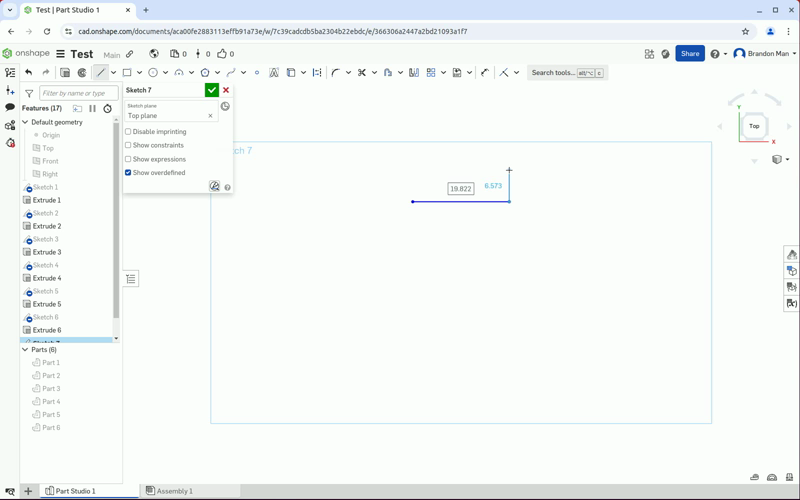
mouse_move(412, 169)
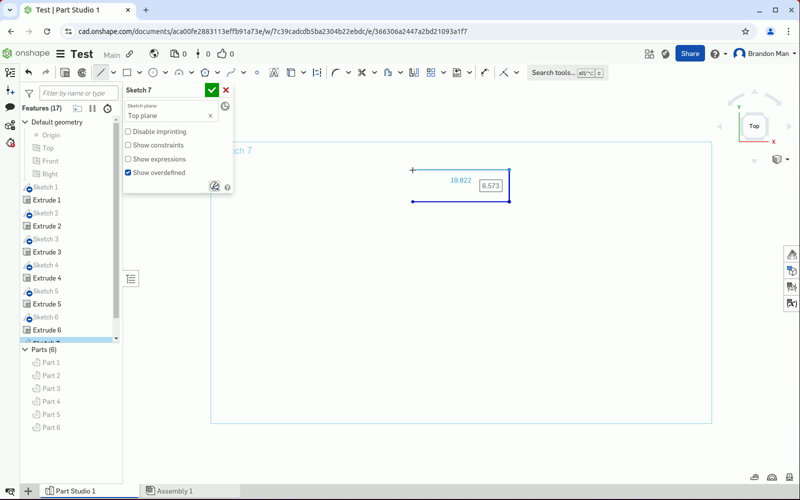
click(412, 169)
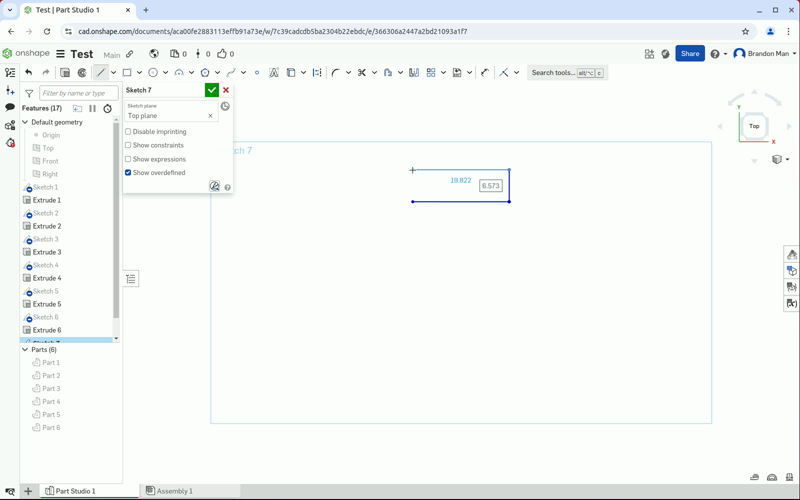
key_up(shift)
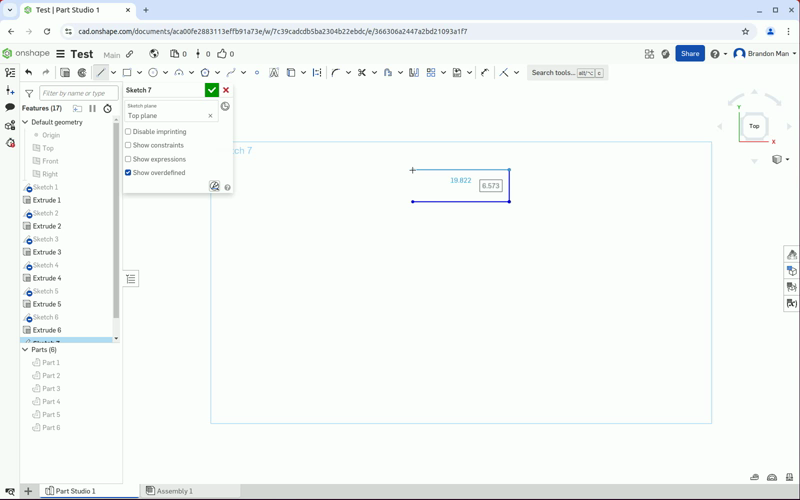
mouse_move(442, 169)
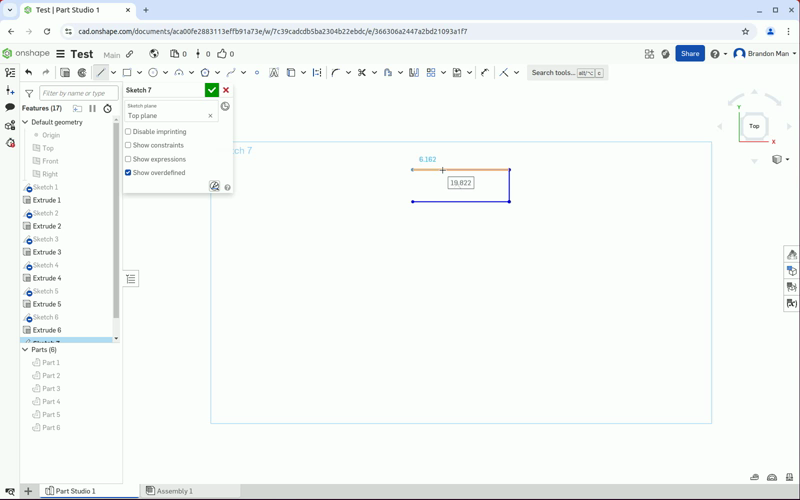
key_down(shift)
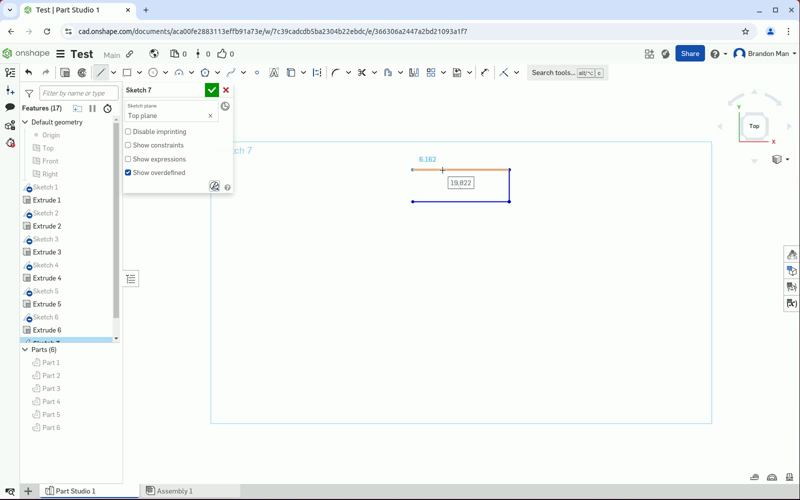
mouse_move(412, 201)
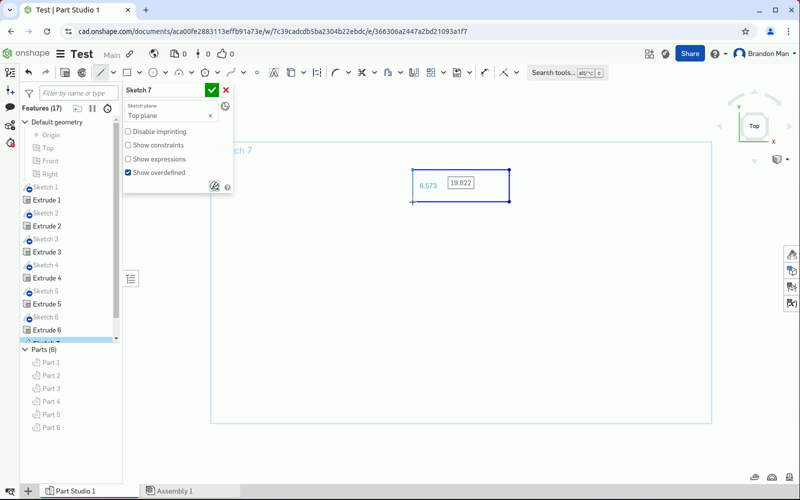
key_up(shift)
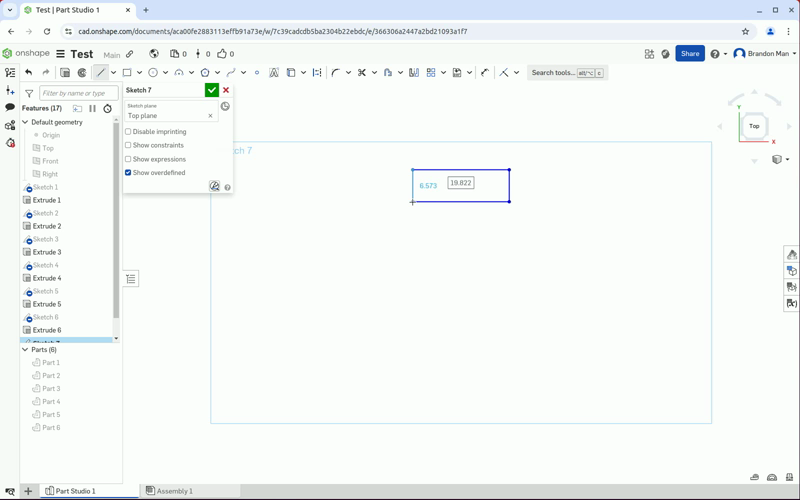
click(412, 201)
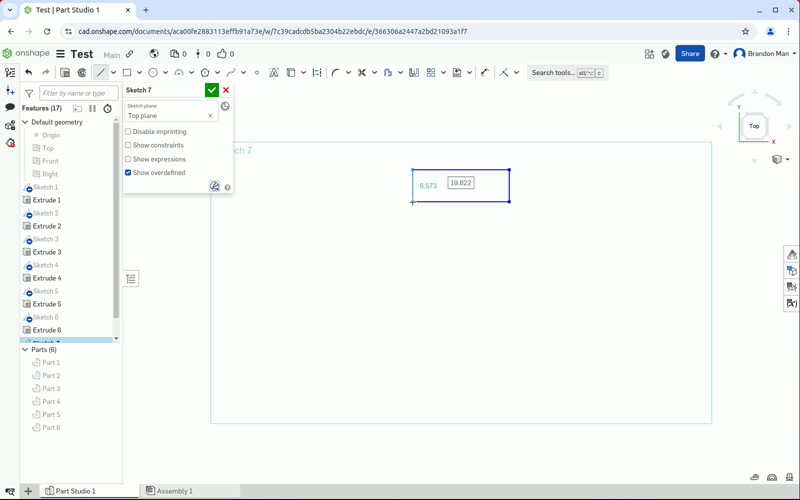
key(esc)
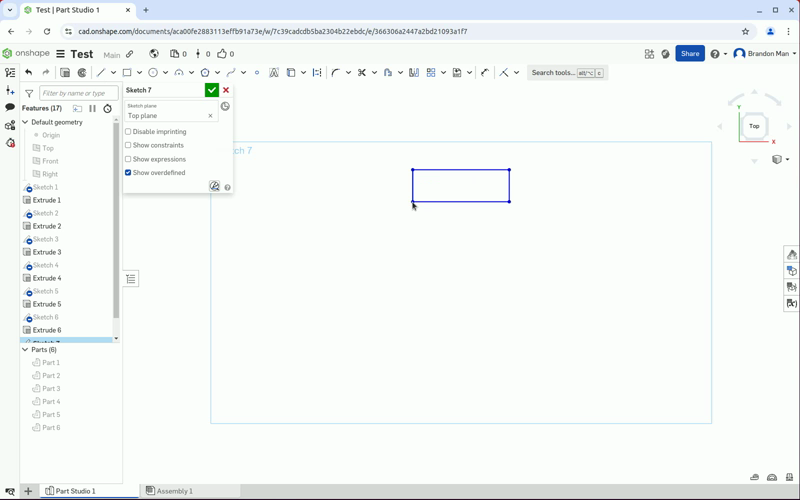
mouse_move(455, 181)
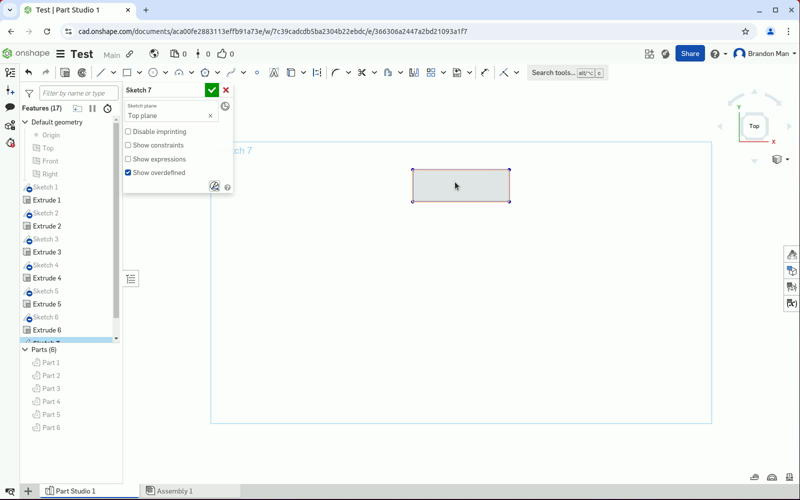
click(455, 181)
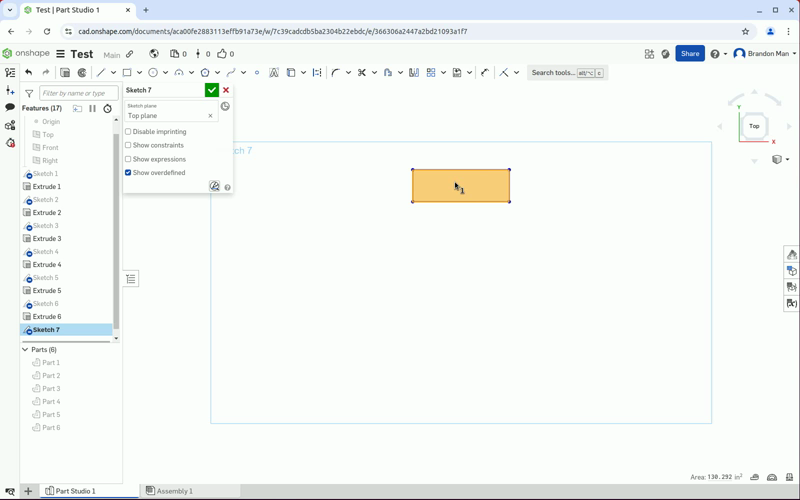
mouse_move(73, 352)
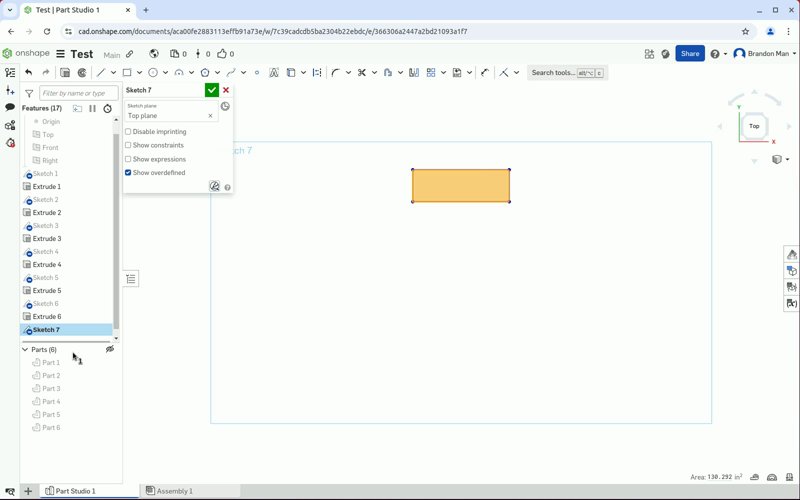
key(shift+y)
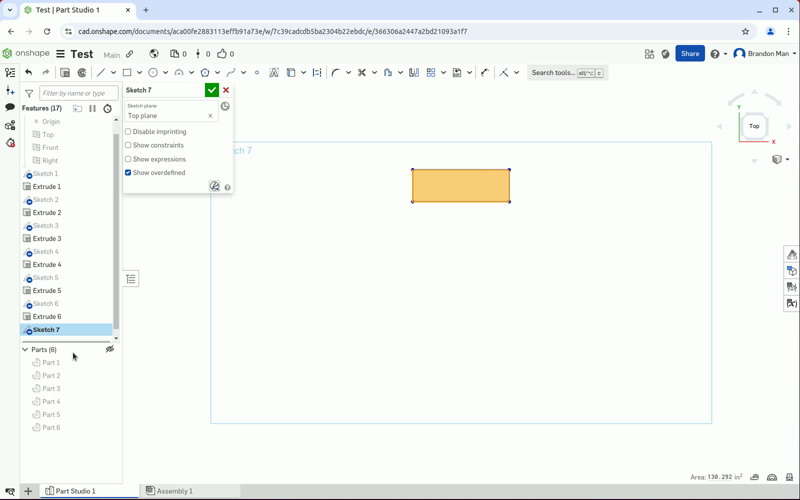
key(shift+e)
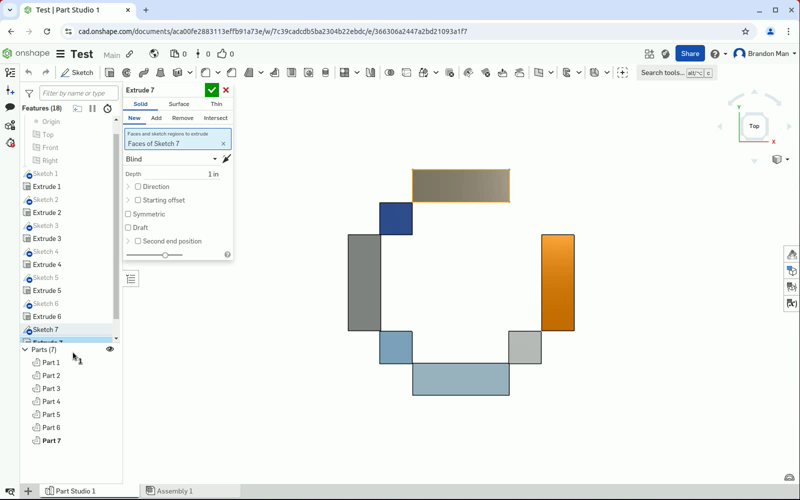
mouse_move(143, 106)
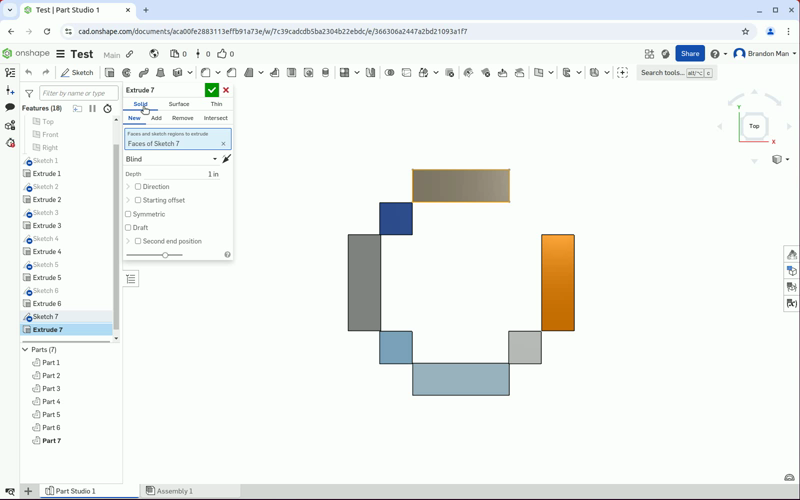
click(143, 106)
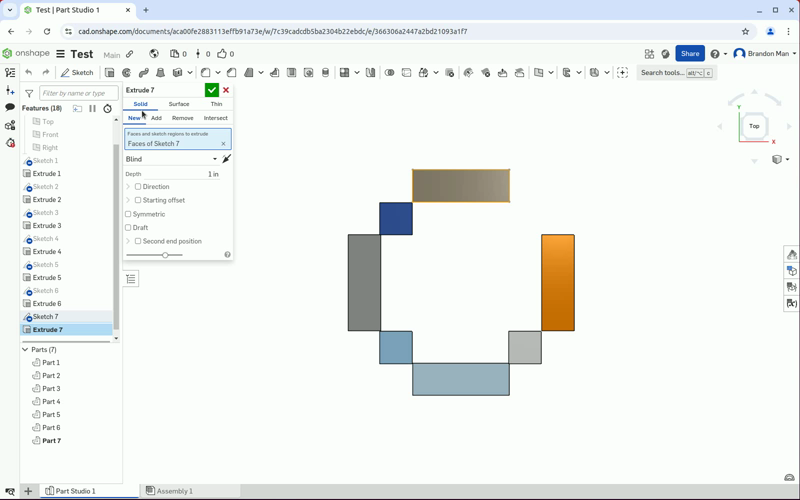
mouse_move(137, 120)
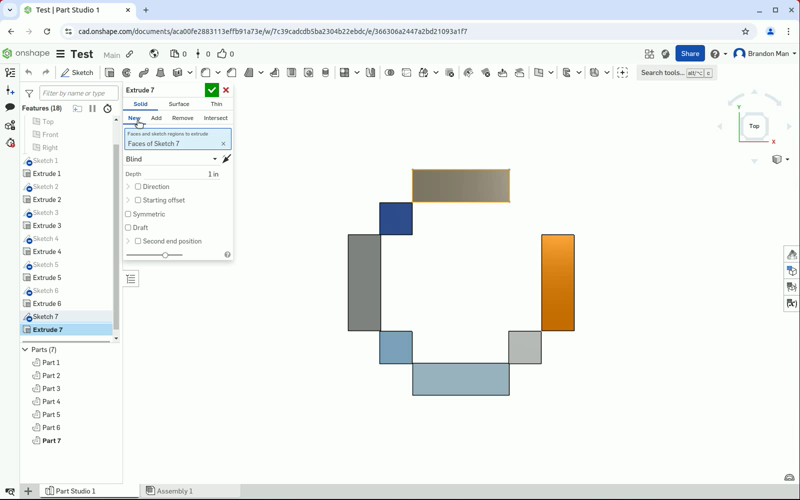
click(137, 120)
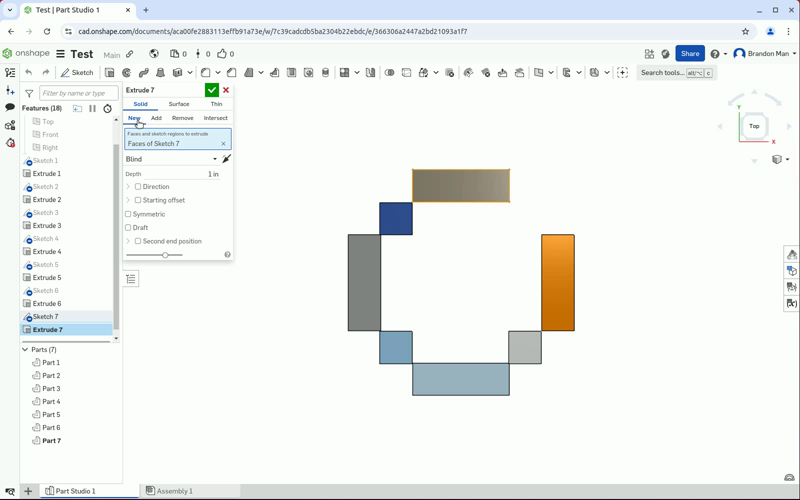
key(tab, 4)
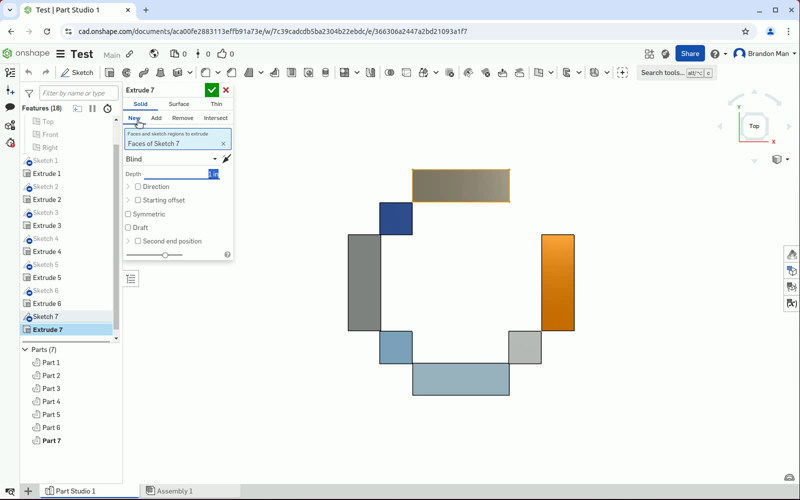
text(6.499)
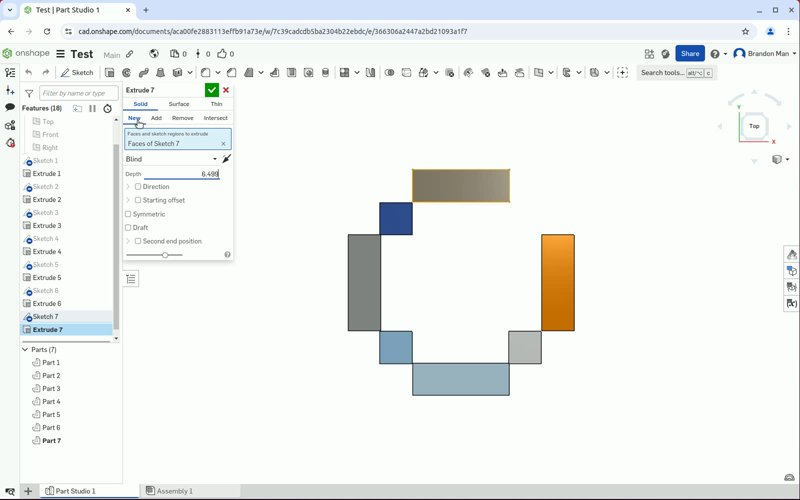
key(enter)
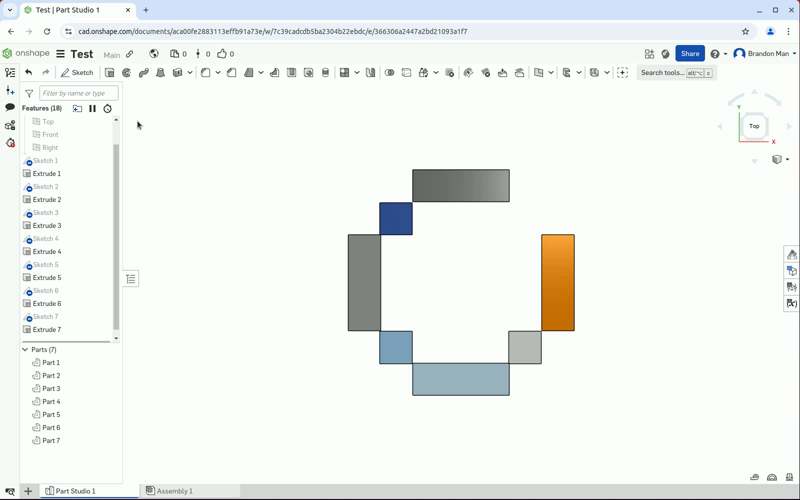
key(shift+h)
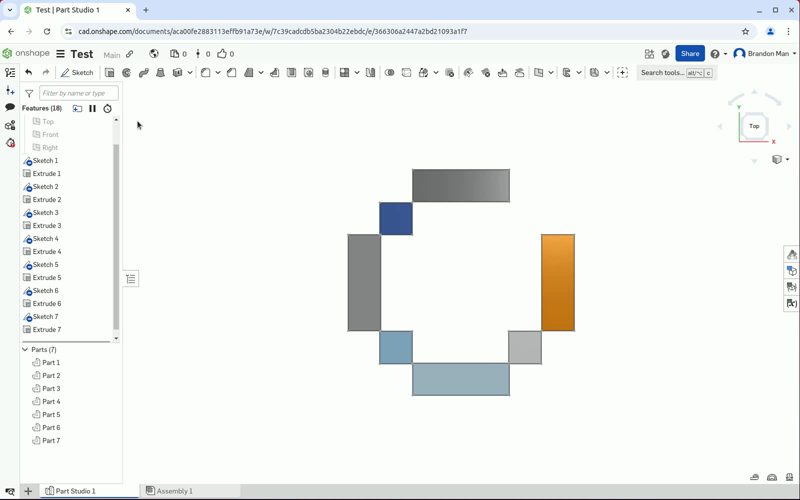
key(shift+h)
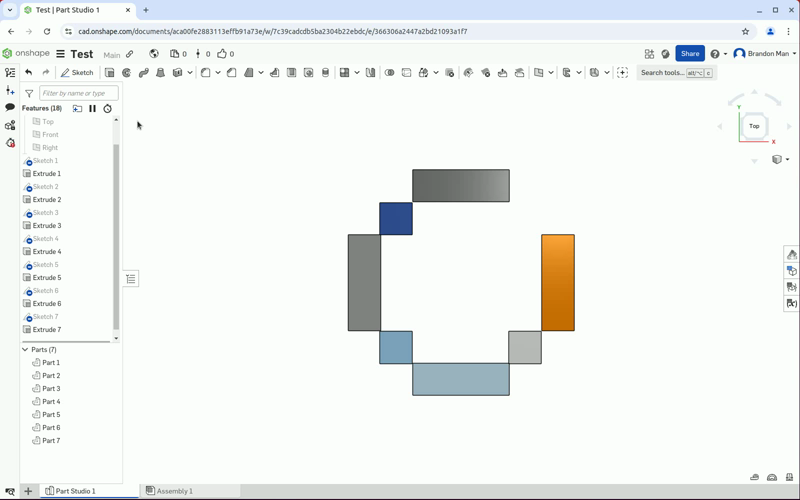
mouse_move(69, 163)
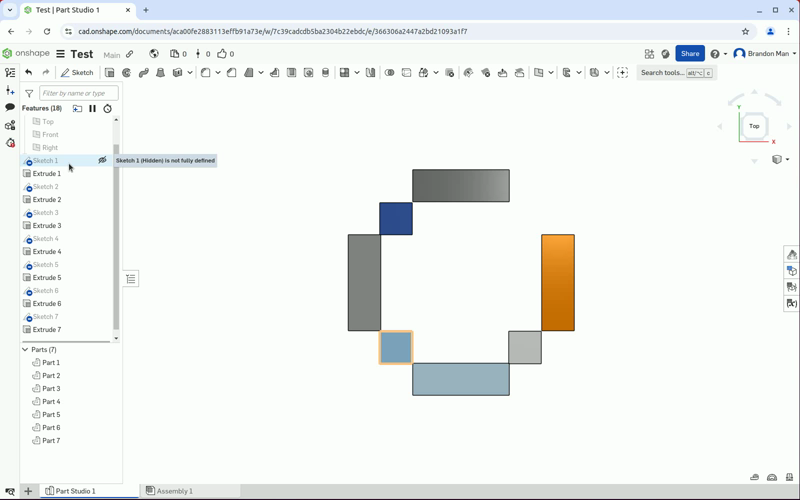
click(69, 163)
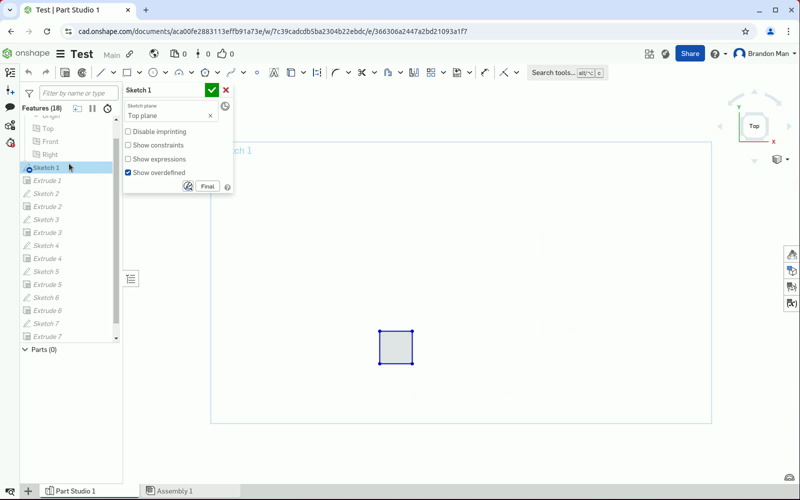
mouse_move(229, 92)
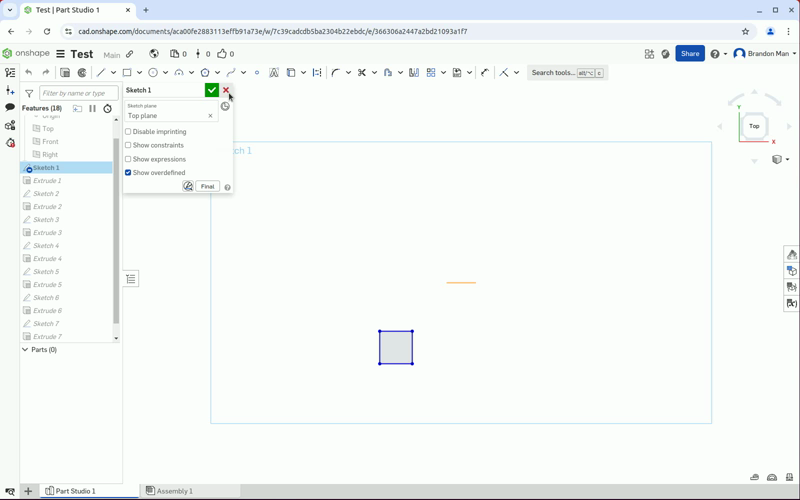
click(229, 92)
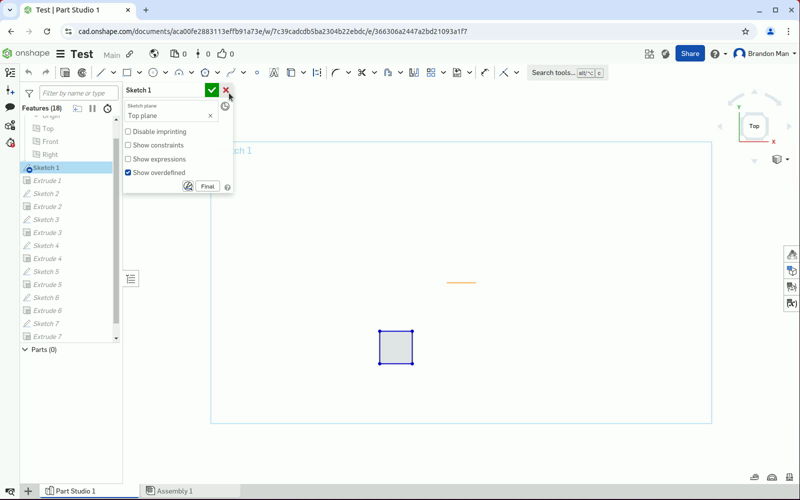
key(shift+s)
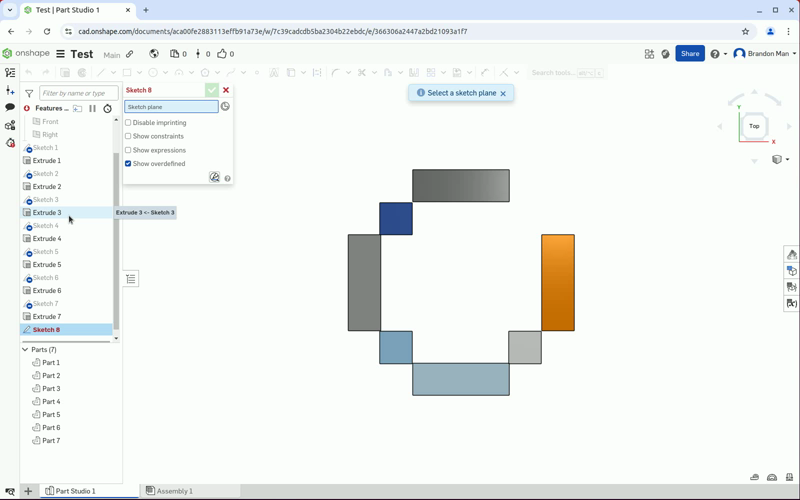
scroll(3)
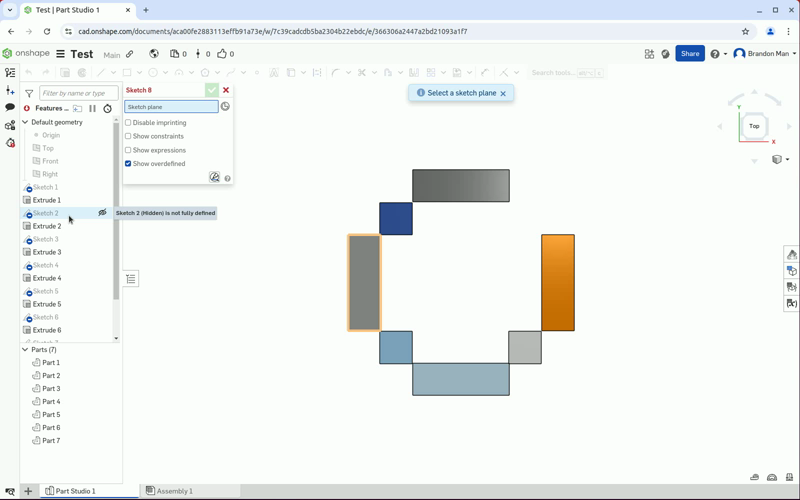
mouse_move(69, 150)
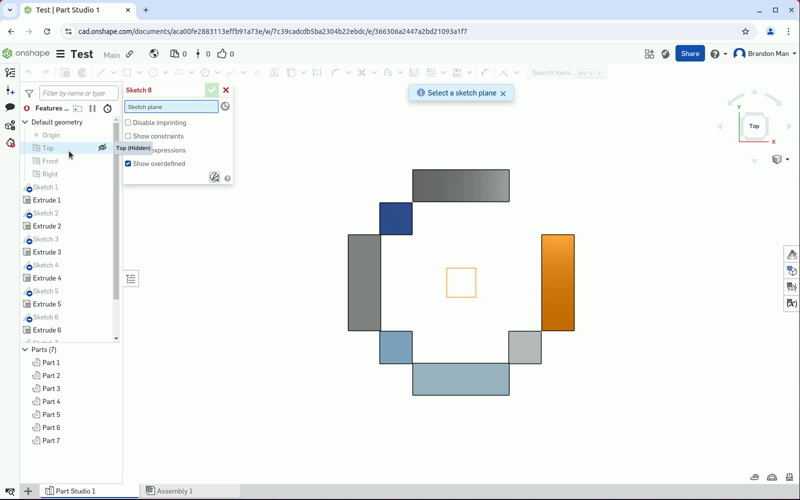
click(69, 150)
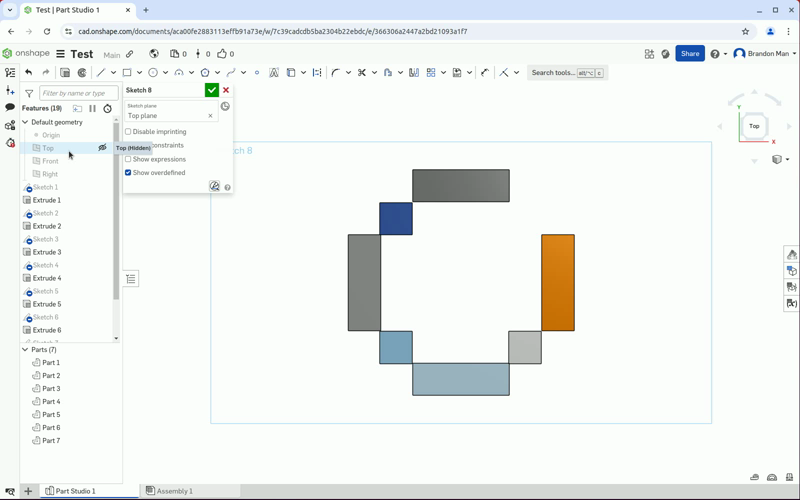
mouse_move(73, 352)
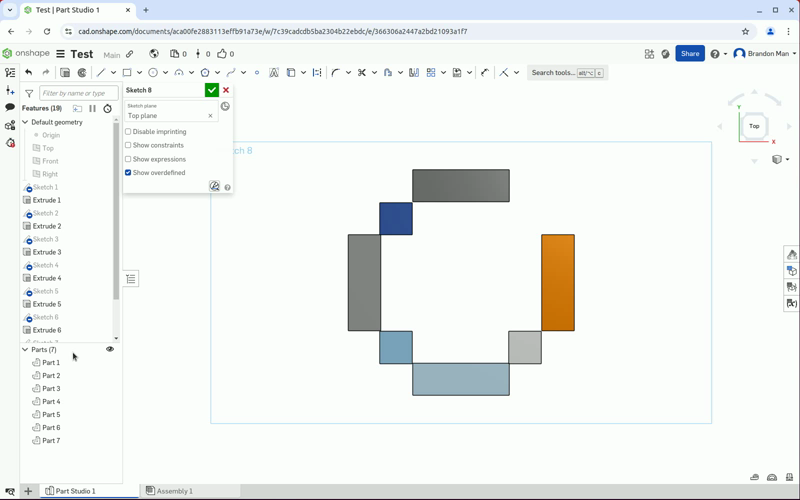
key(y)
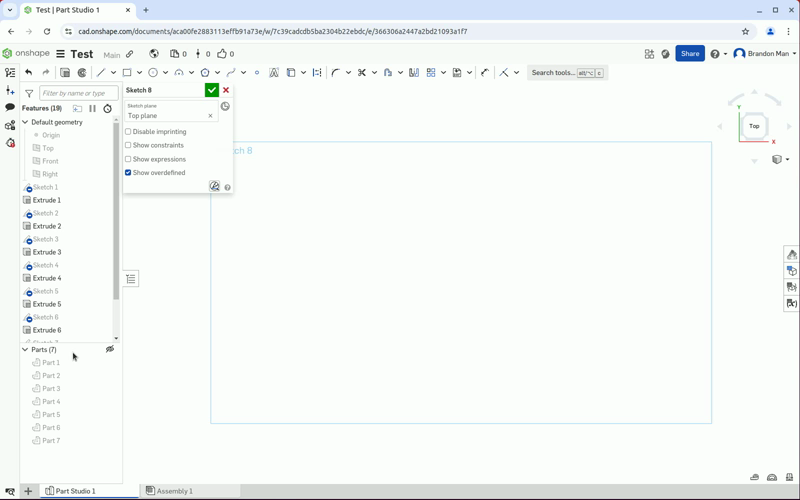
key(l)
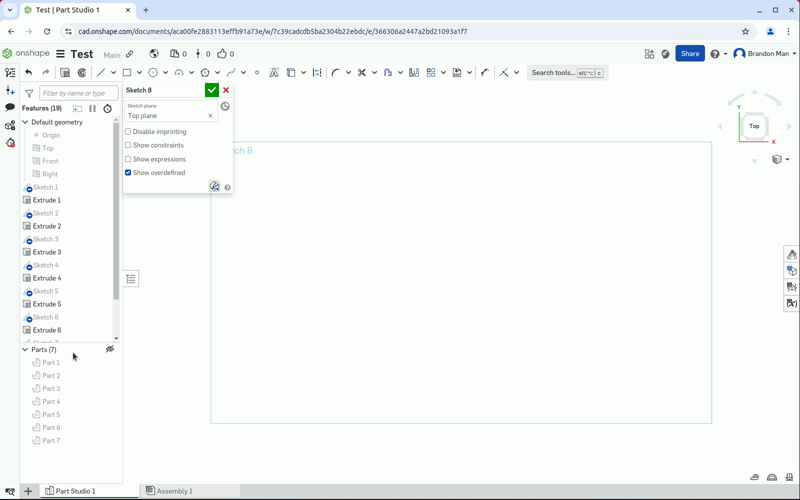
key_down(shift)
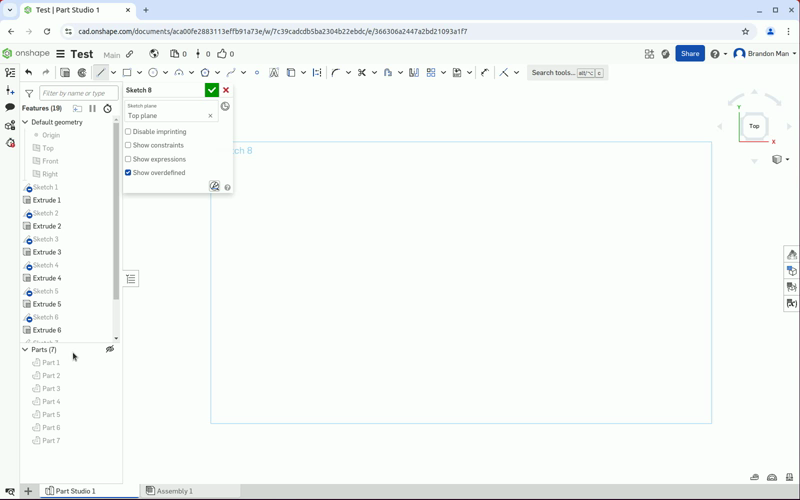
mouse_move(508, 234)
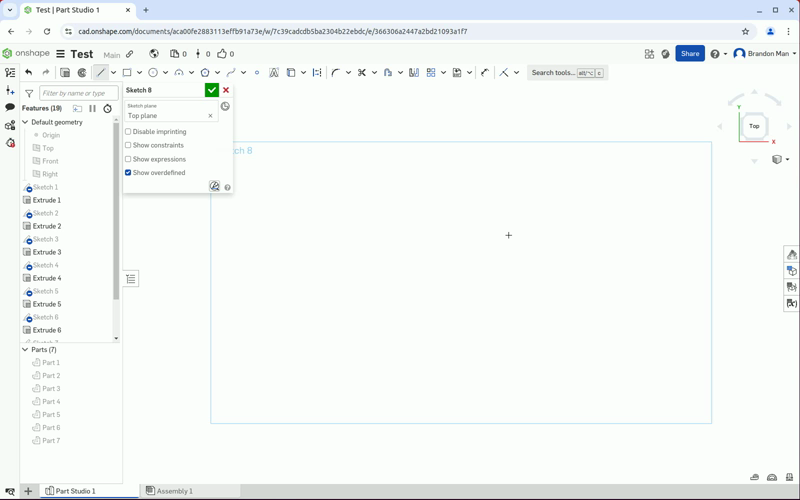
click(508, 234)
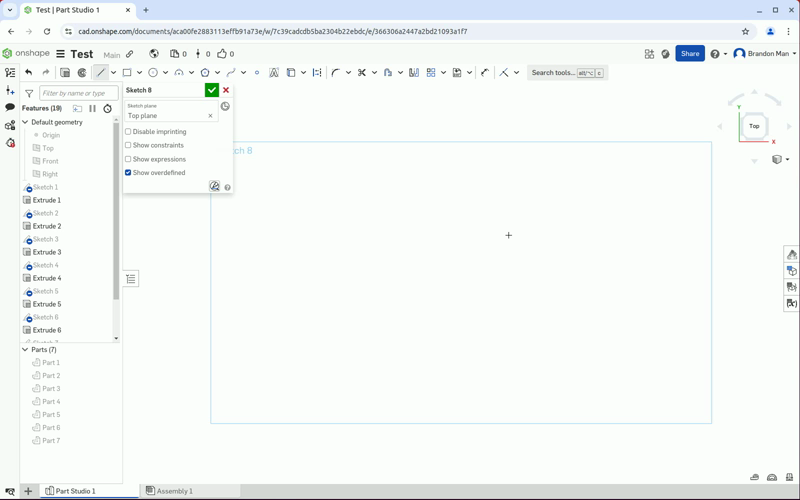
key_up(shift)
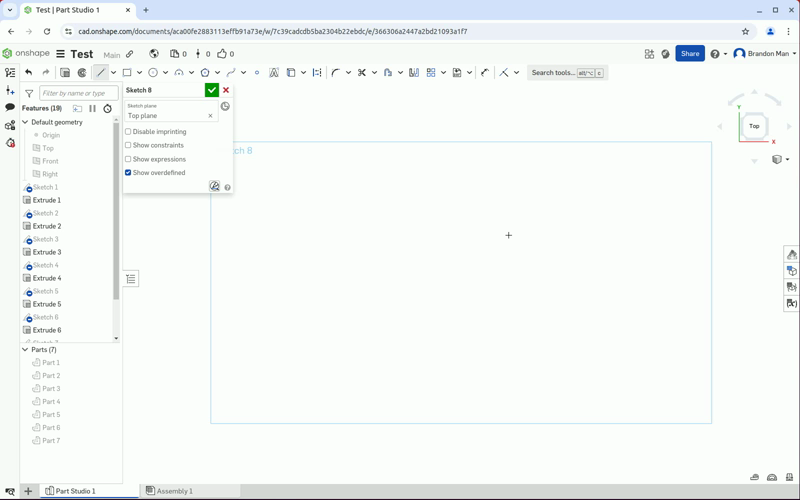
key_down(shift)
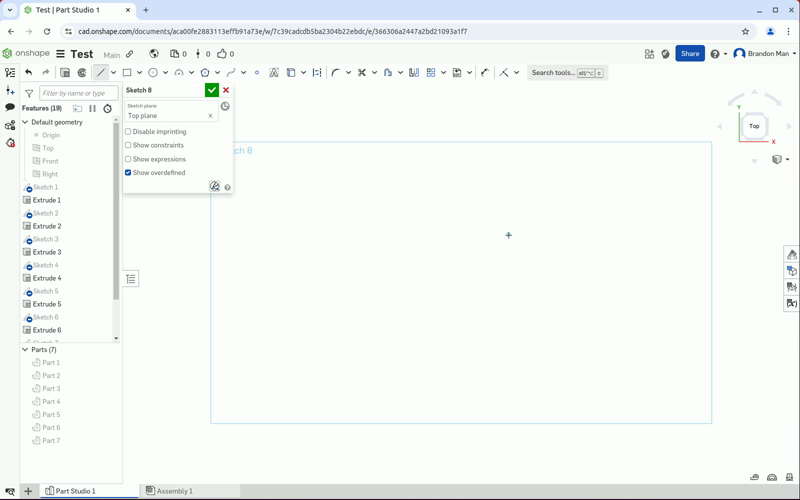
mouse_move(538, 234)
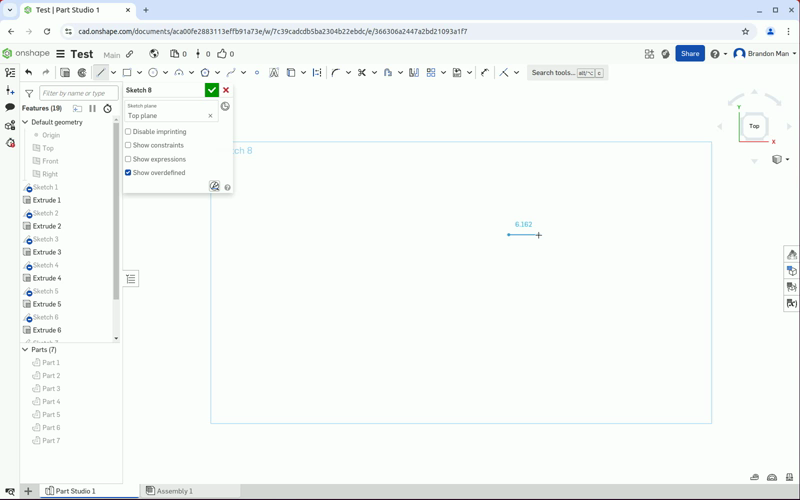
mouse_move(541, 234)
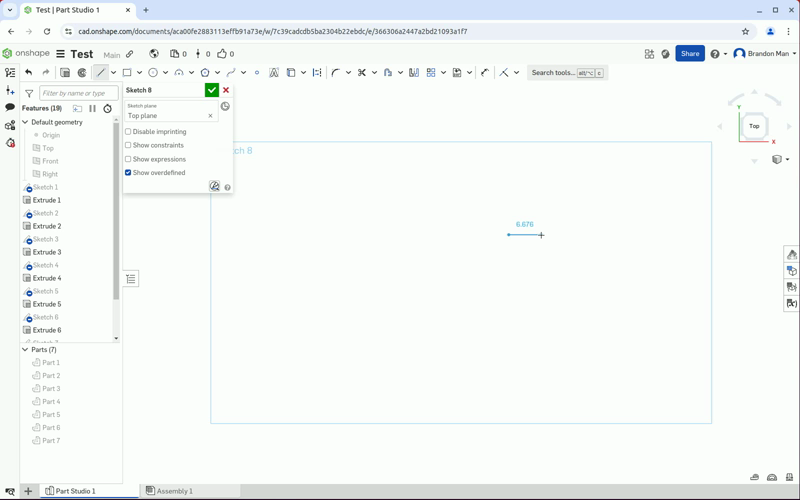
click(541, 234)
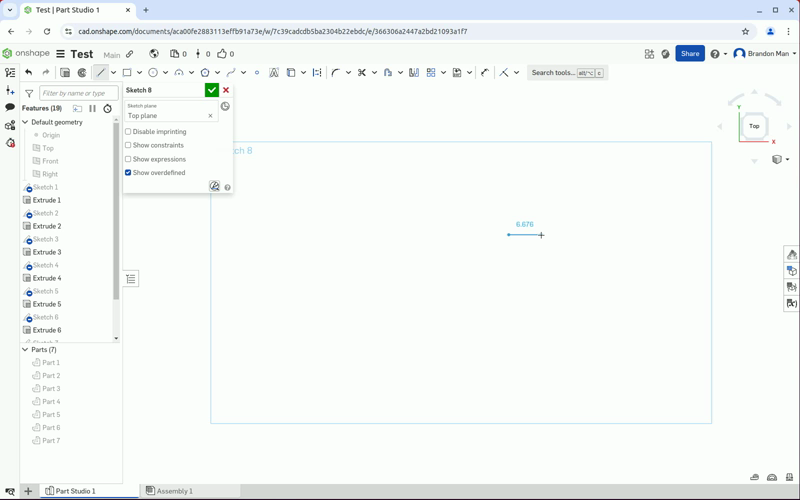
key_up(shift)
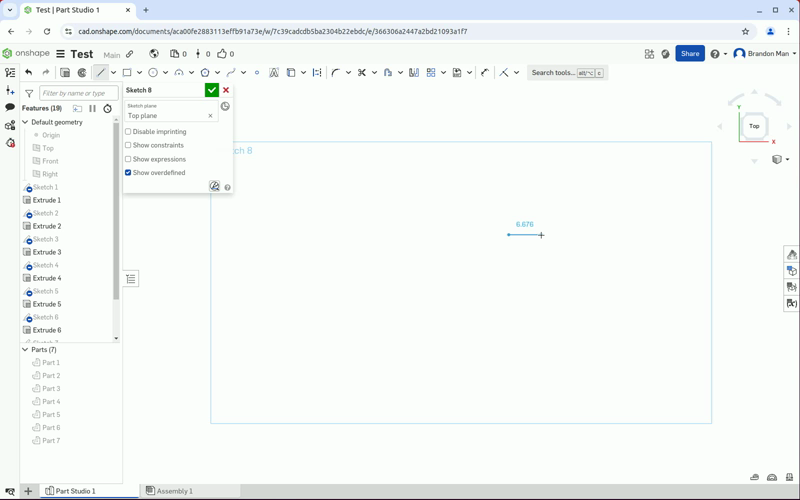
key_down(shift)
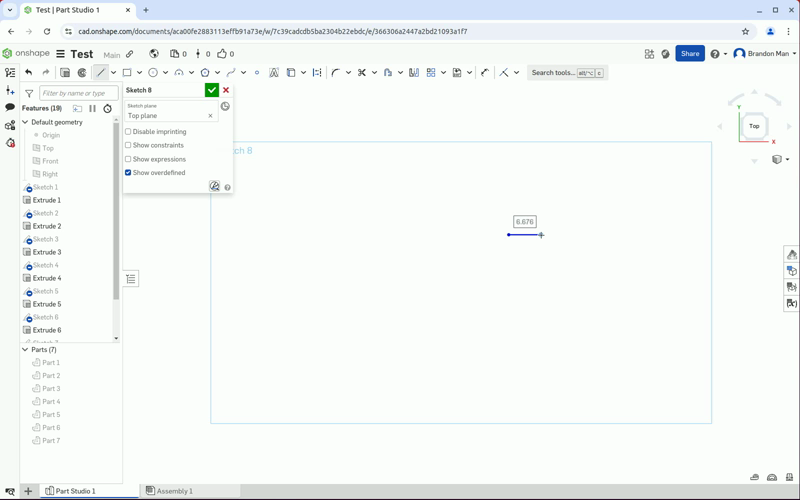
mouse_move(571, 234)
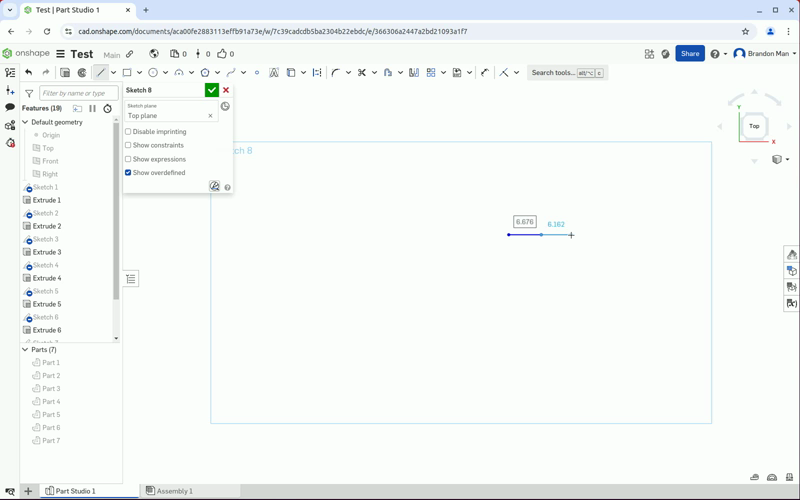
mouse_move(541, 202)
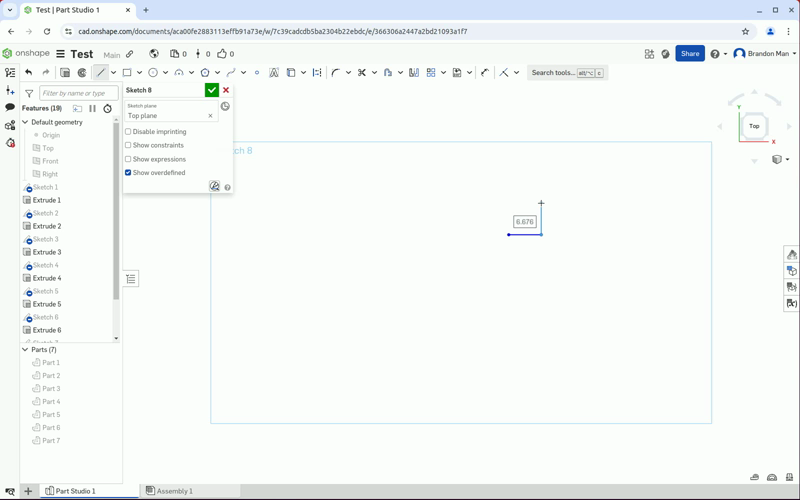
click(541, 202)
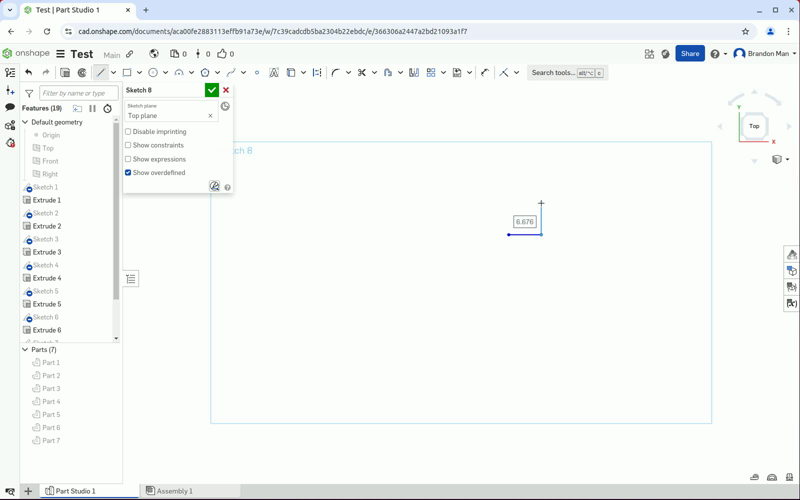
key_up(shift)
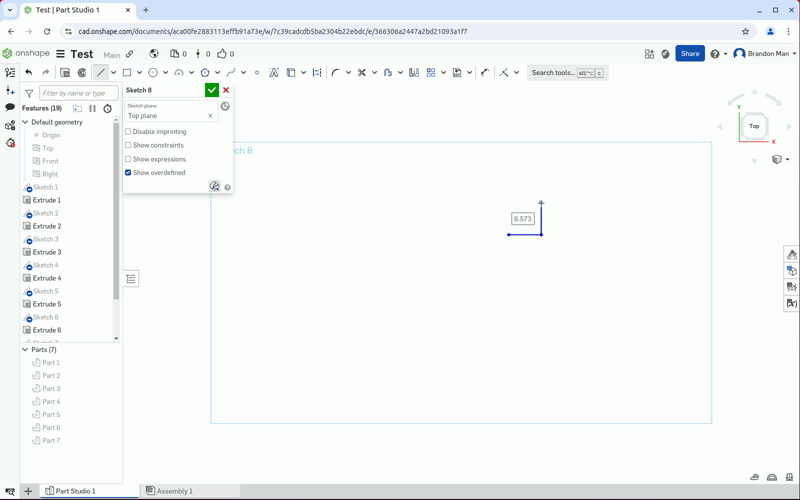
key_down(shift)
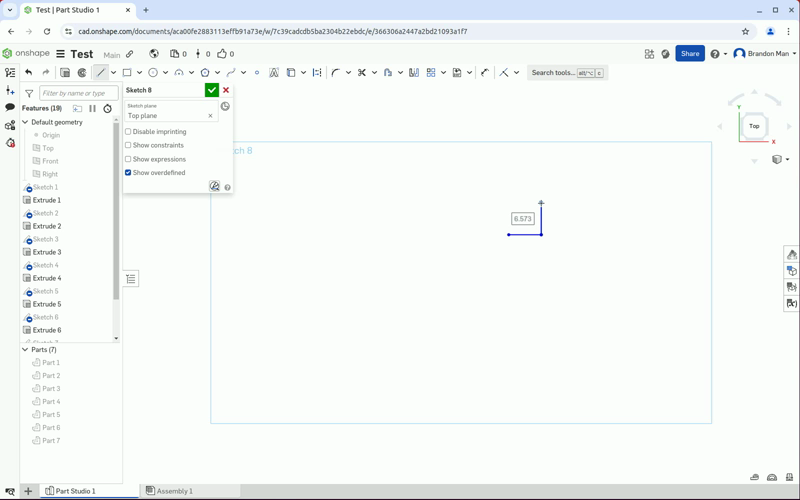
mouse_move(571, 202)
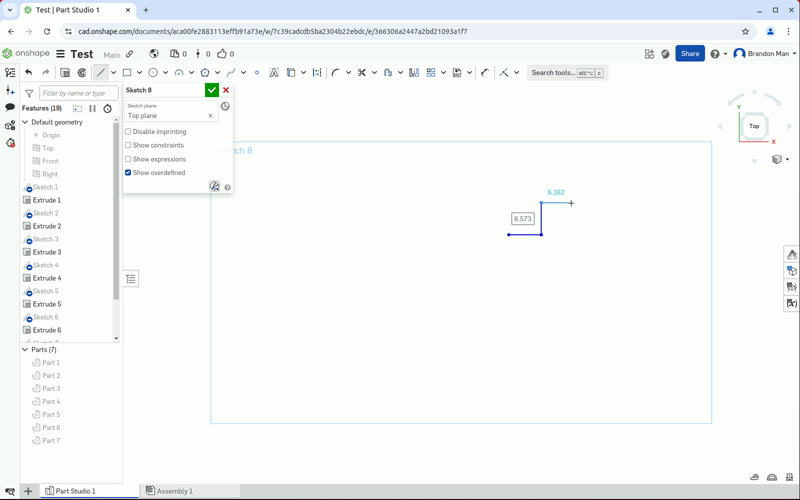
mouse_move(508, 202)
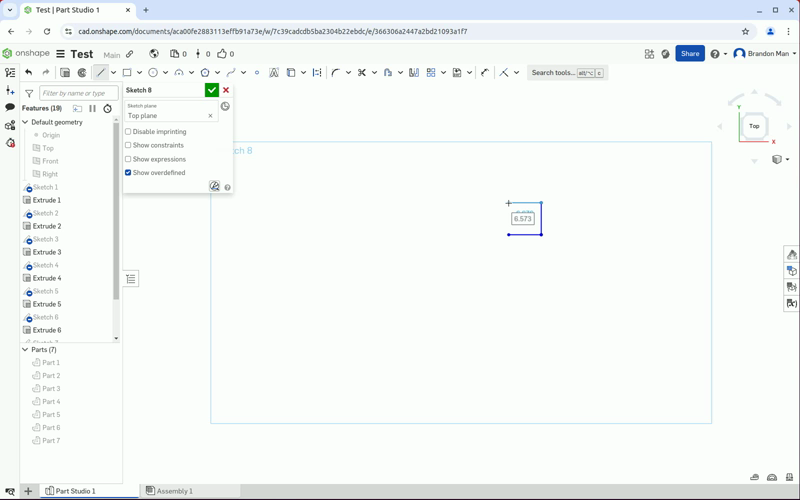
click(508, 202)
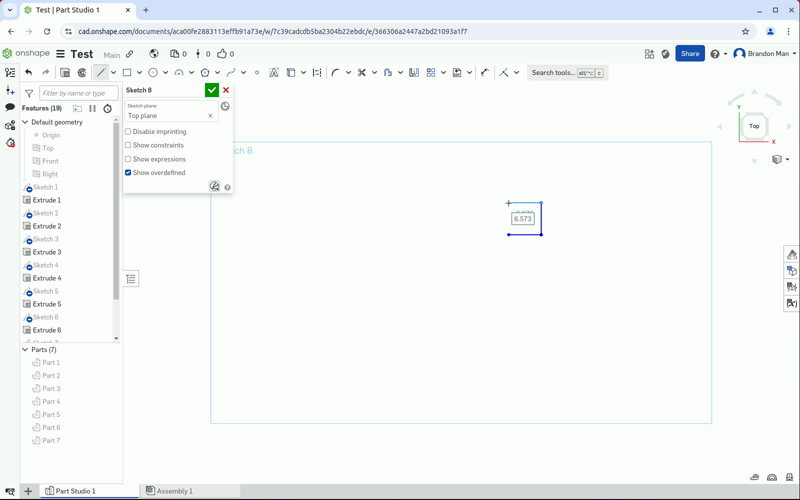
key_up(shift)
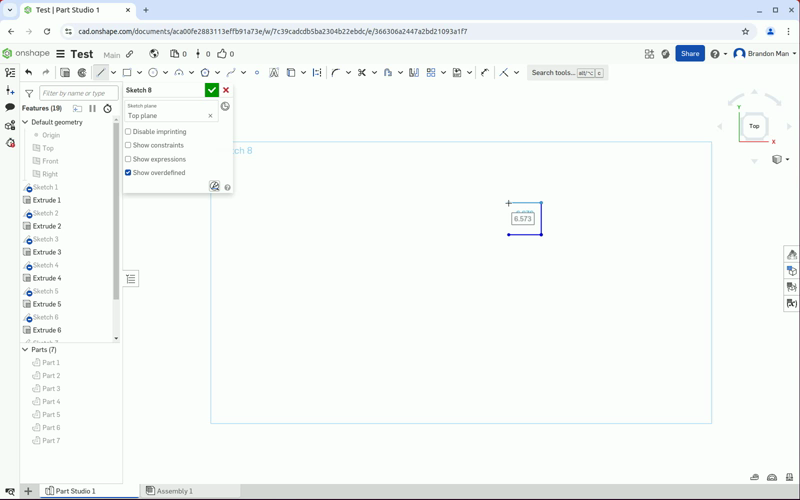
mouse_move(538, 202)
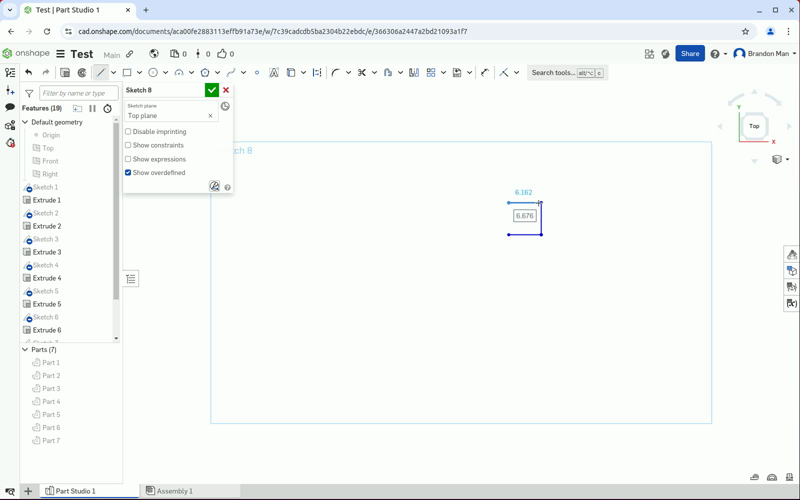
key_down(shift)
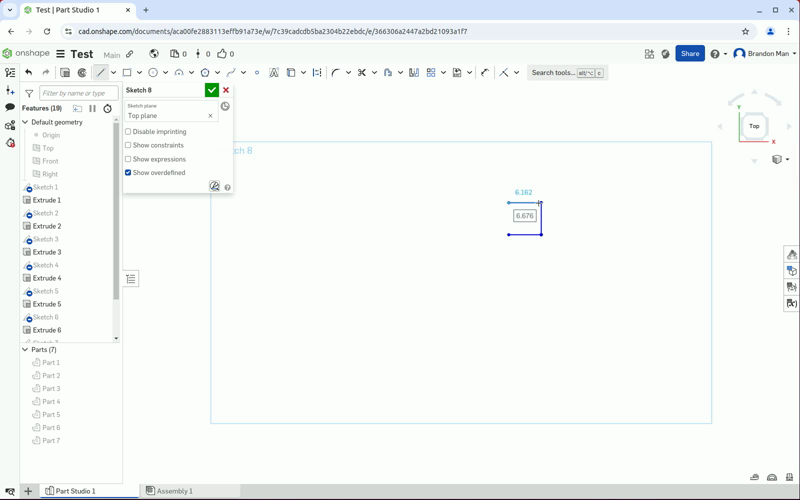
mouse_move(508, 234)
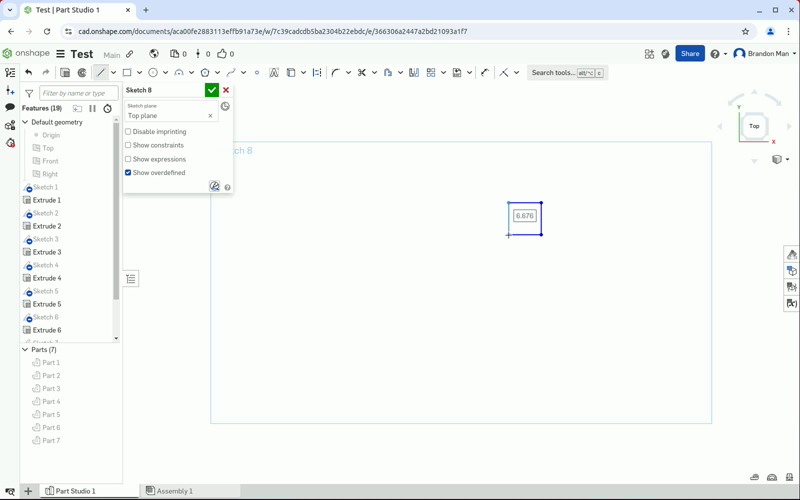
key_up(shift)
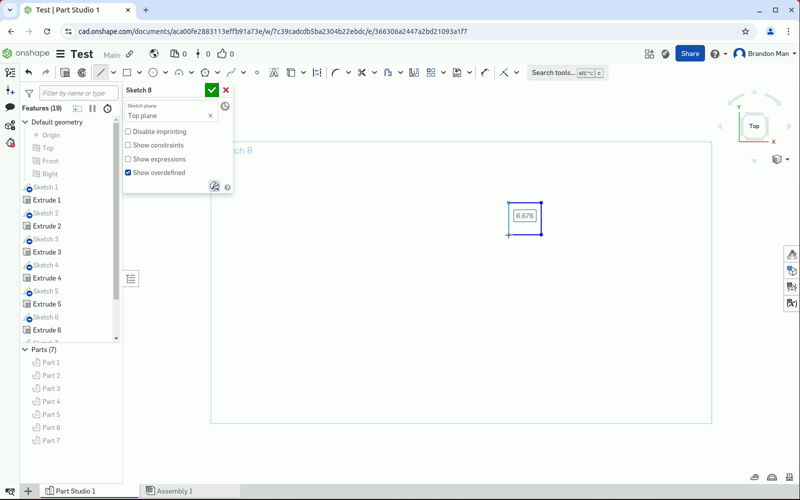
click(508, 234)
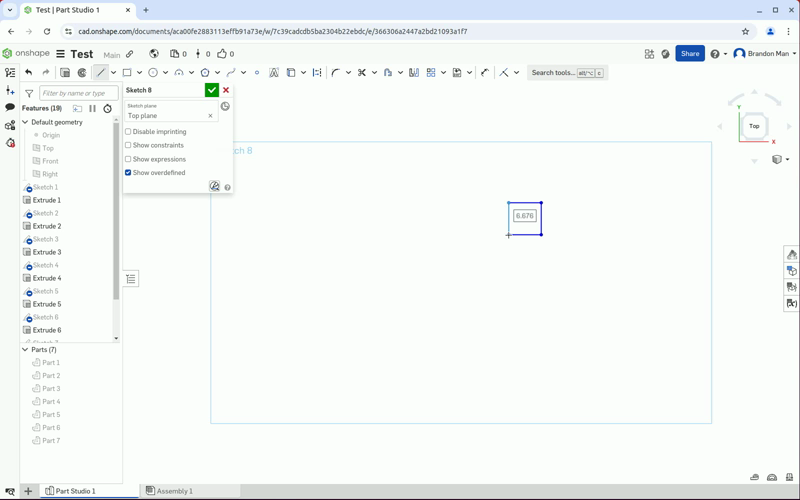
key(esc)
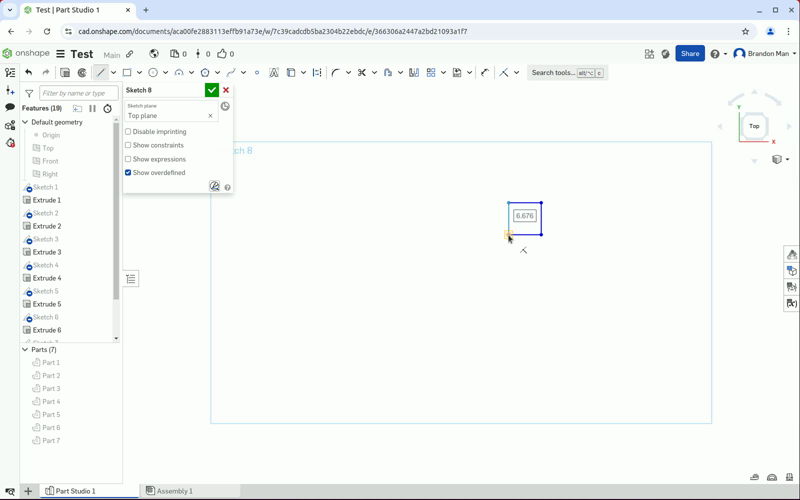
mouse_move(523, 212)
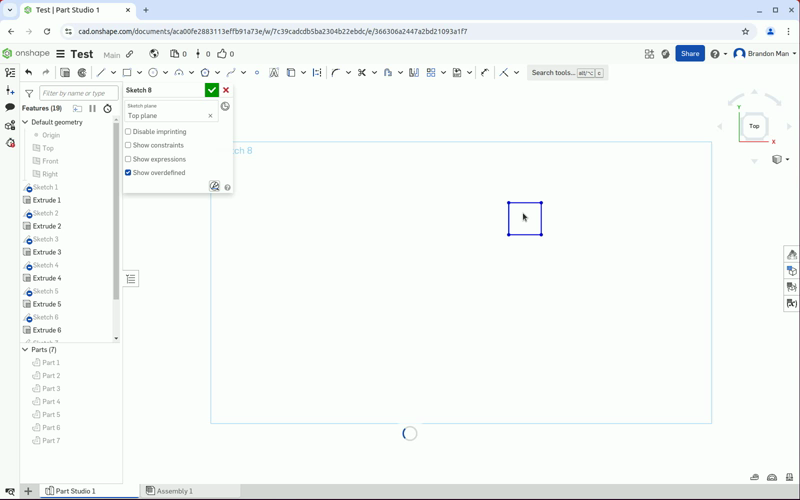
scroll(6)
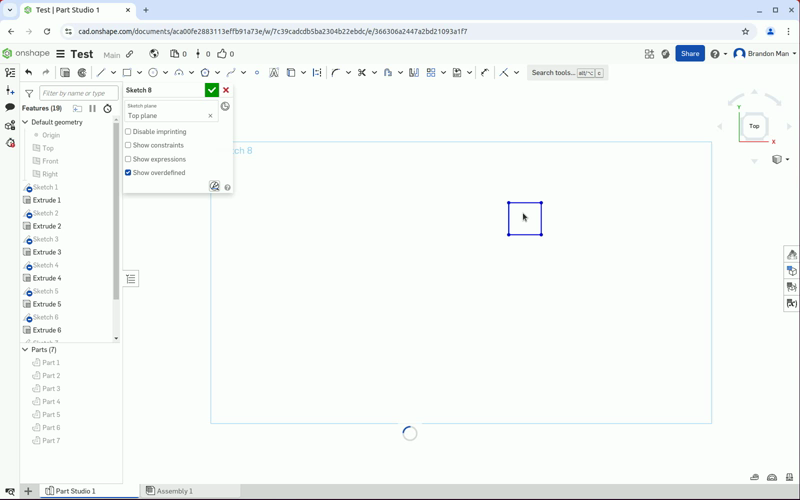
scroll(6)
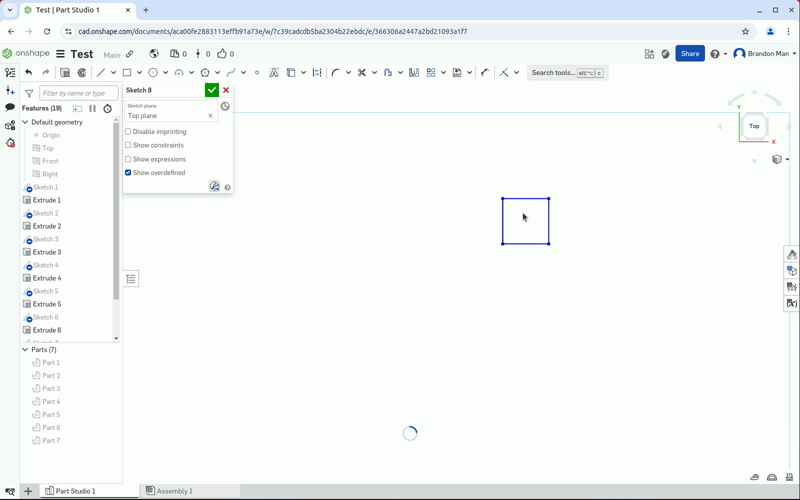
scroll(6)
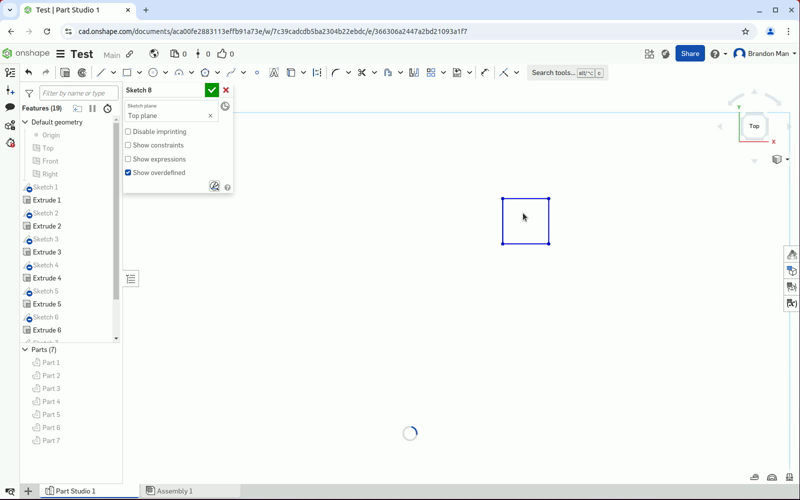
scroll(6)
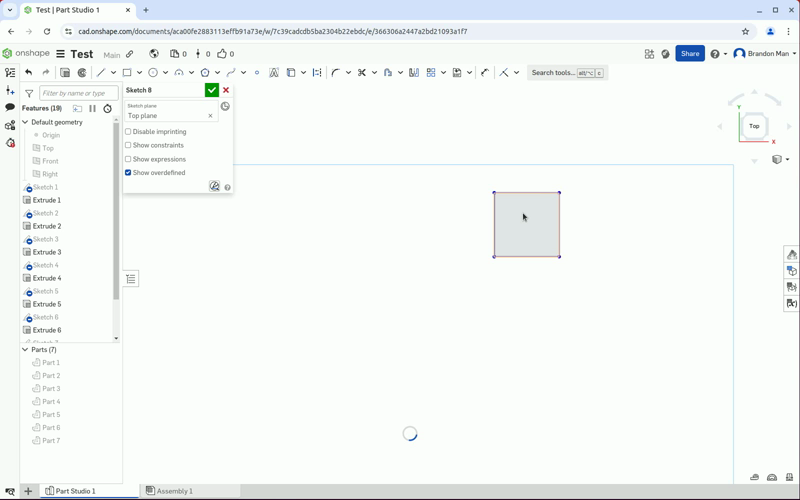
scroll(6)
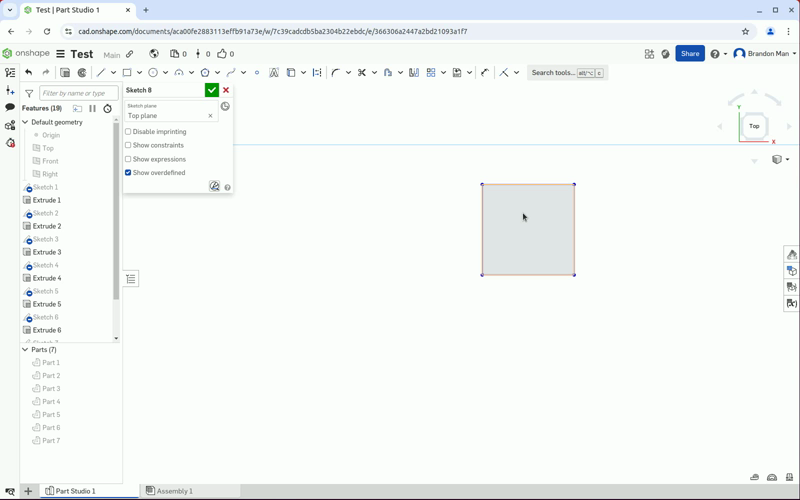
scroll(6)
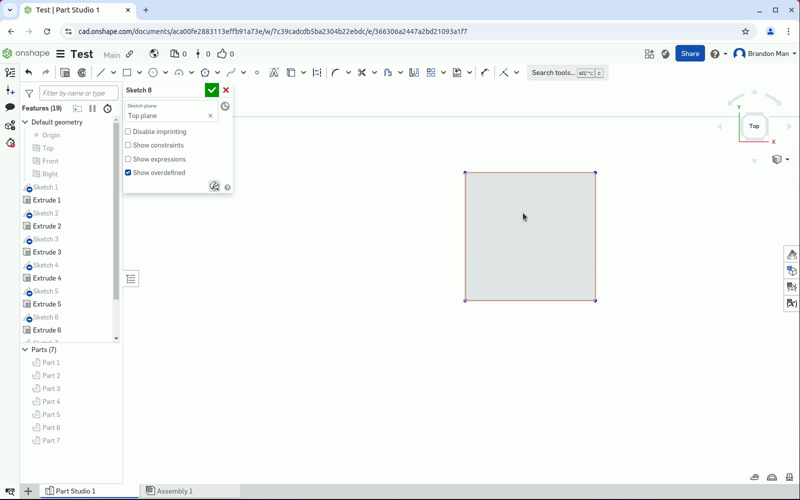
scroll(6)
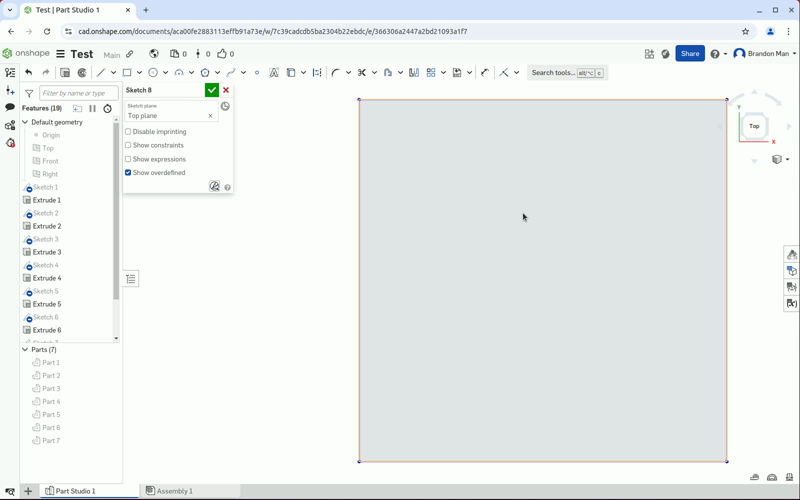
click(523, 212)
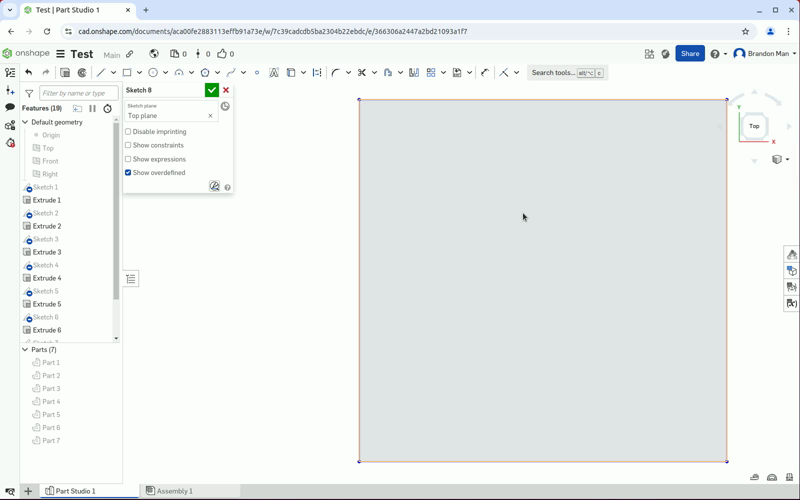
scroll(-6)
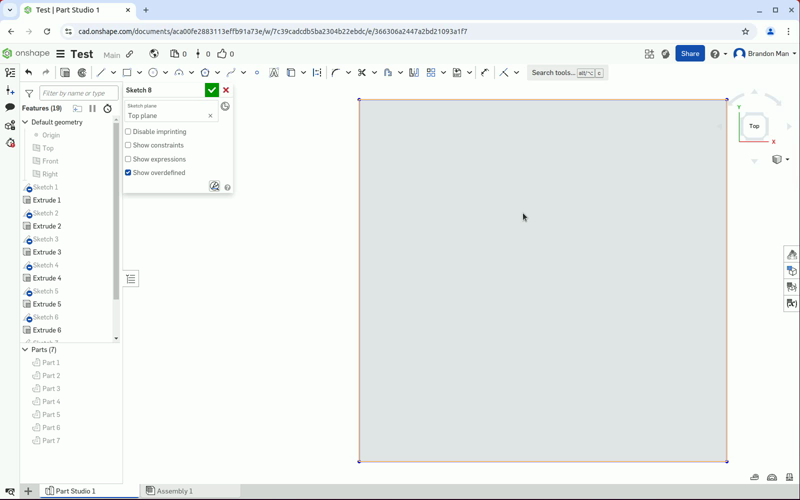
scroll(-6)
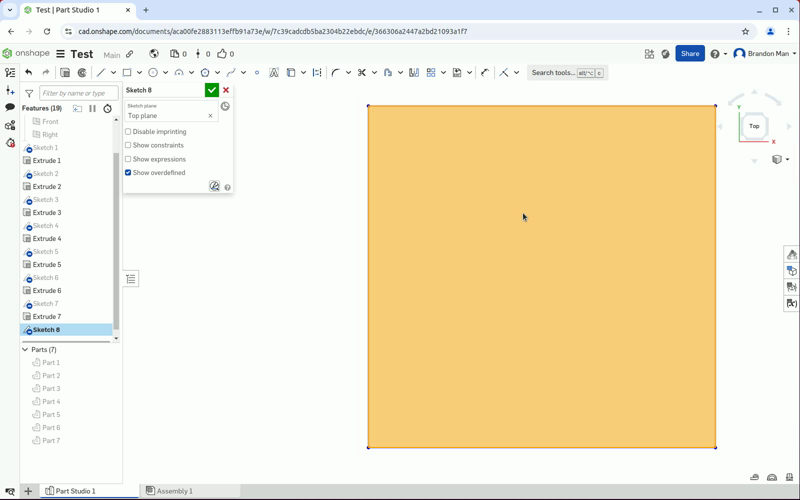
scroll(-6)
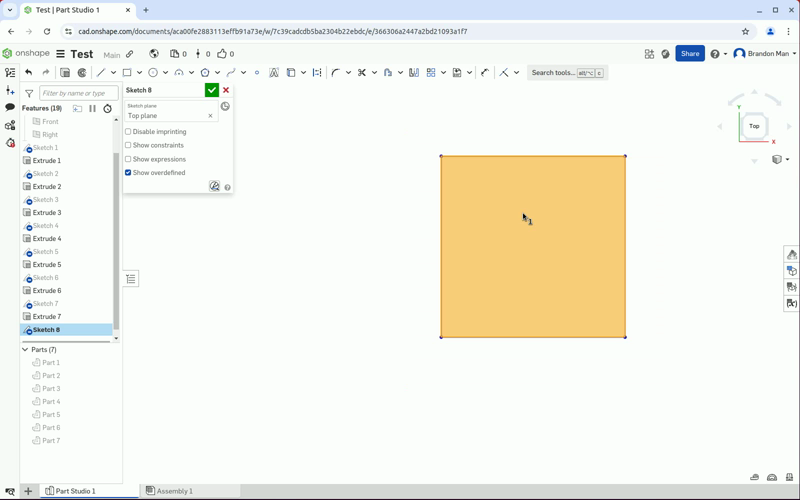
scroll(-6)
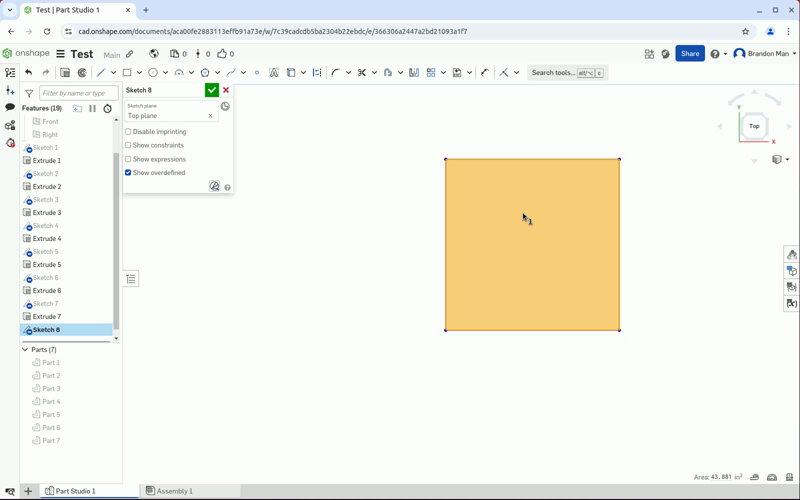
scroll(-6)
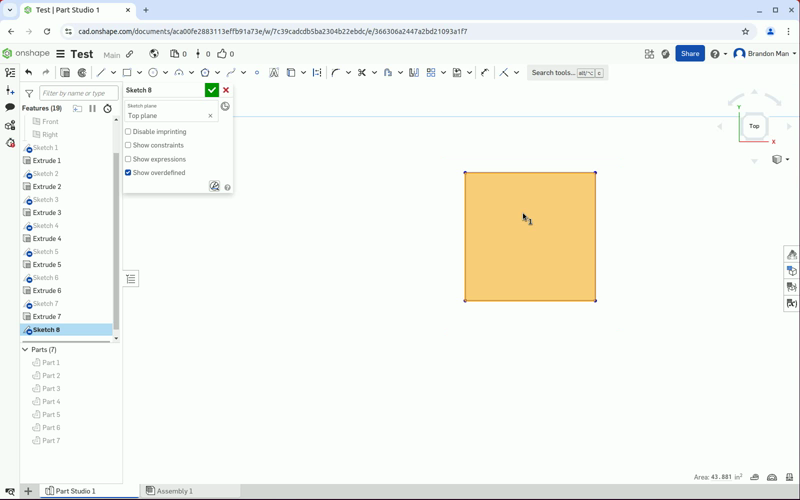
scroll(-6)
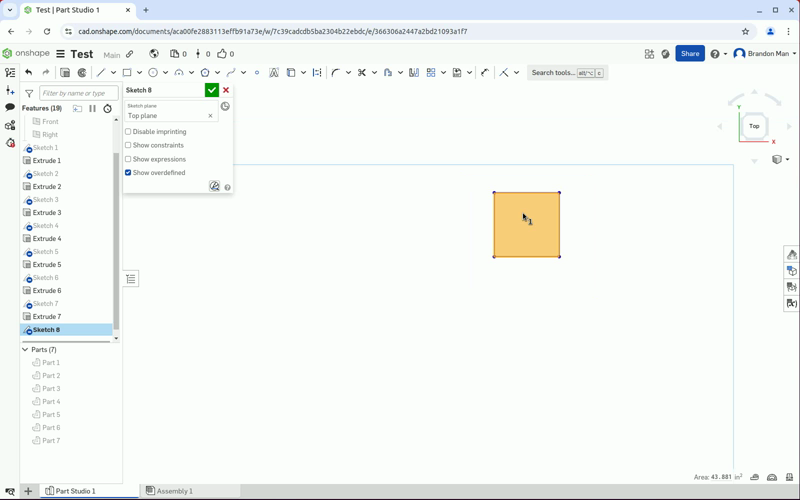
scroll(-6)
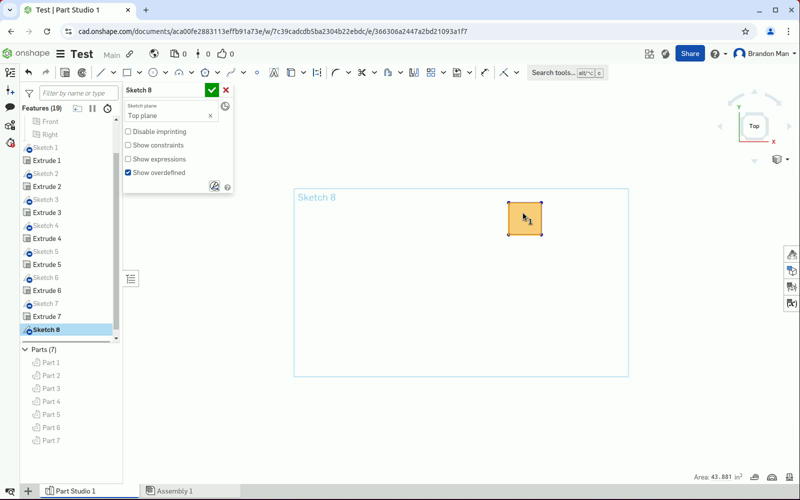
mouse_move(73, 352)
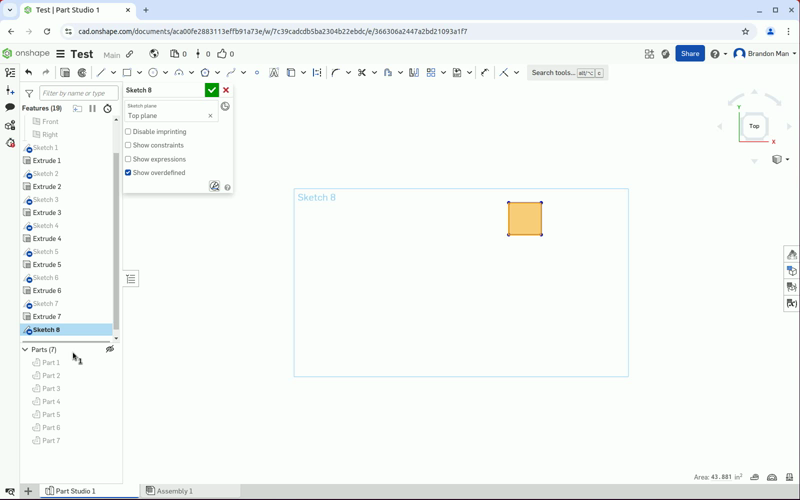
key(shift+y)
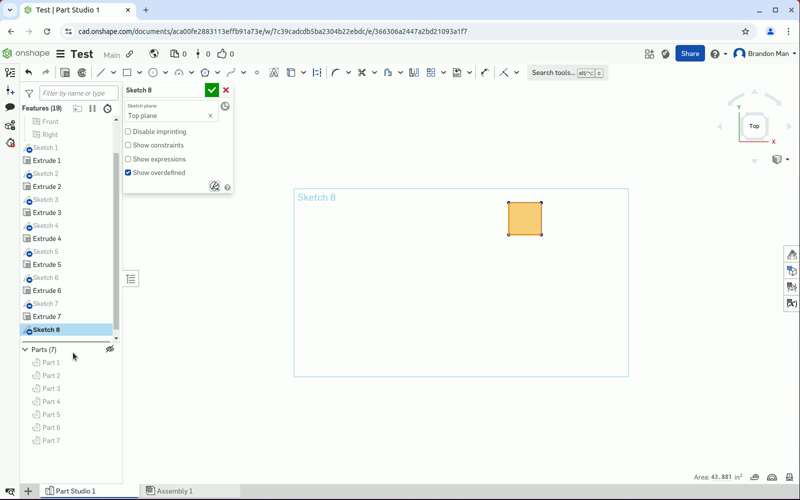
key(shift+e)
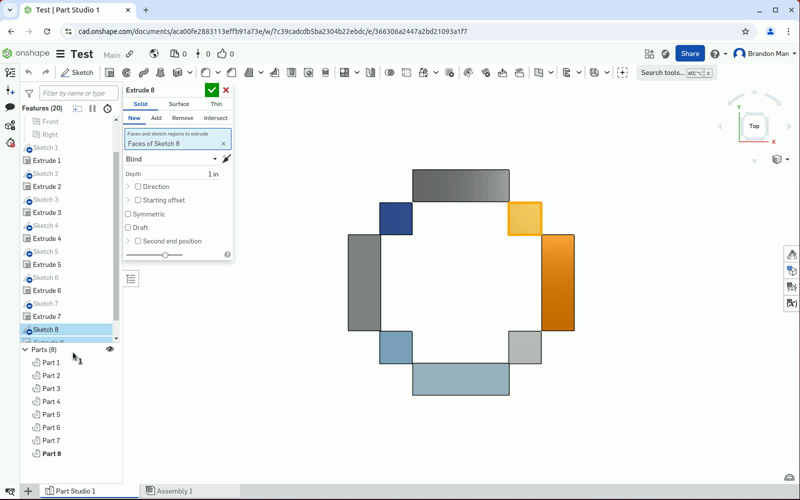
mouse_move(143, 106)
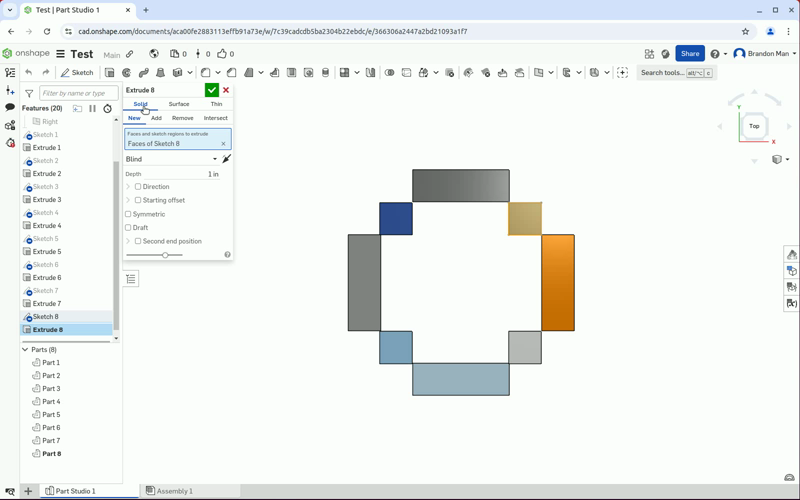
click(143, 106)
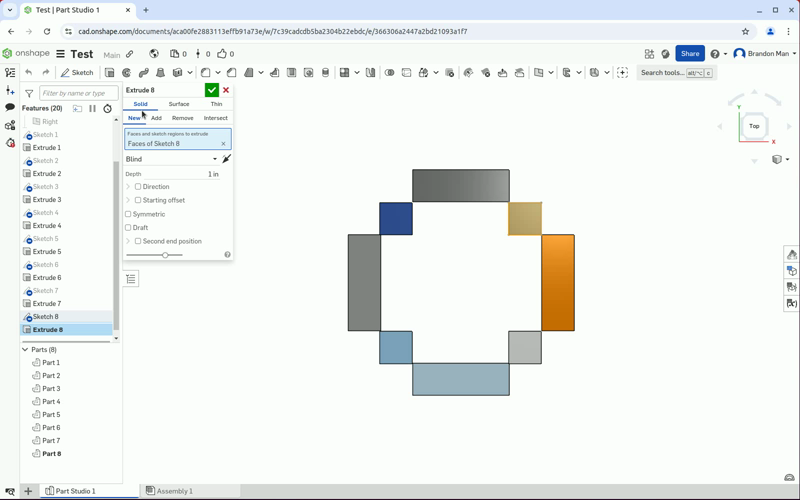
mouse_move(137, 120)
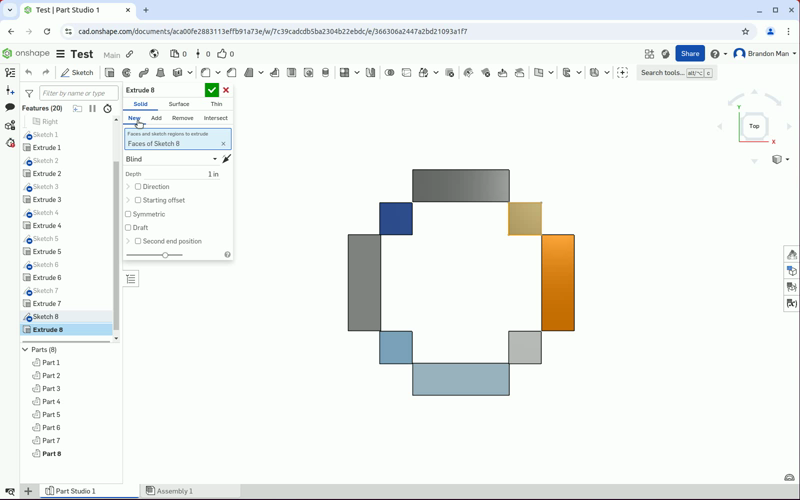
click(137, 120)
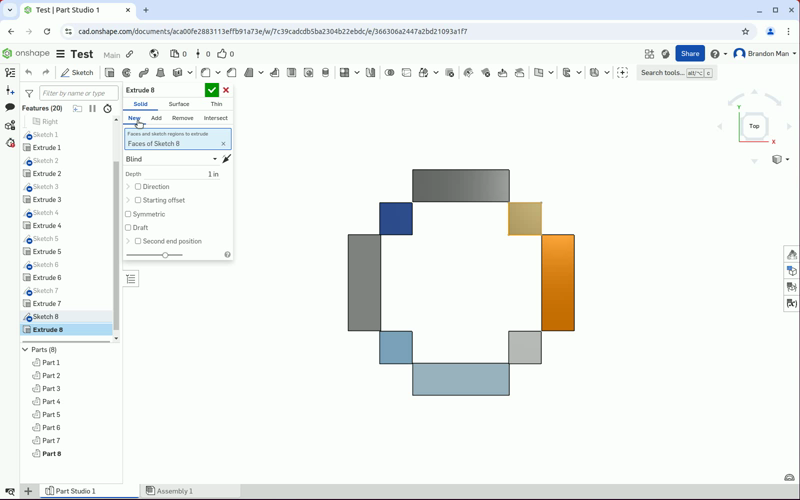
key(tab, 4)
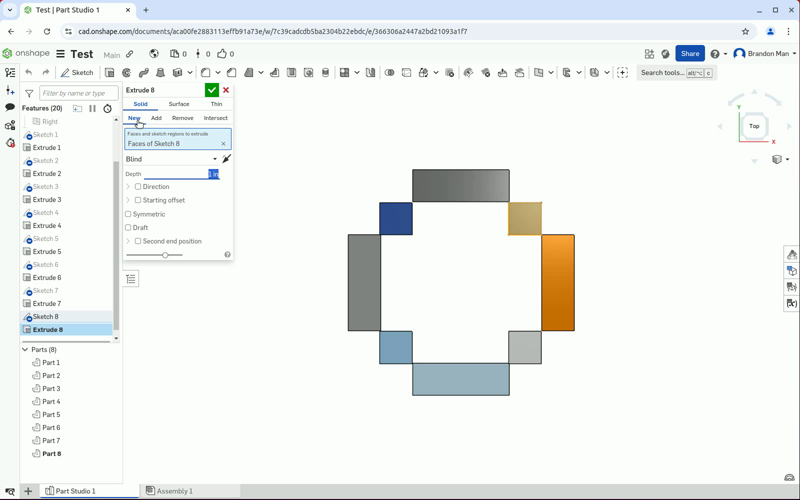
text(6.499)
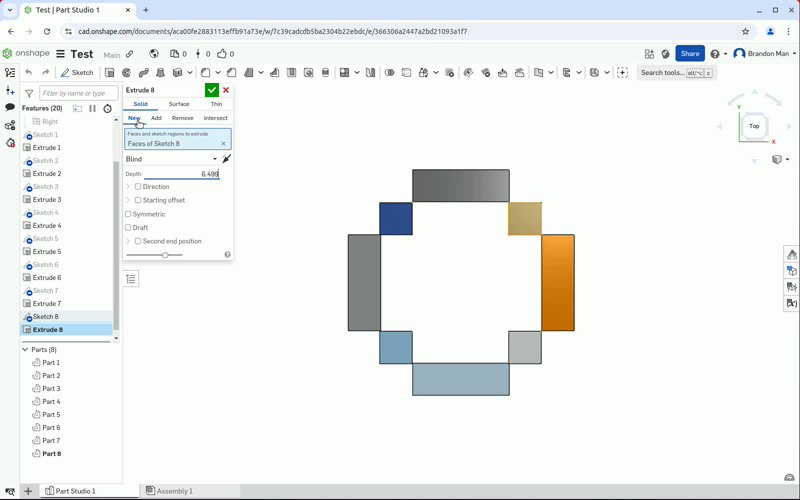
key(enter)
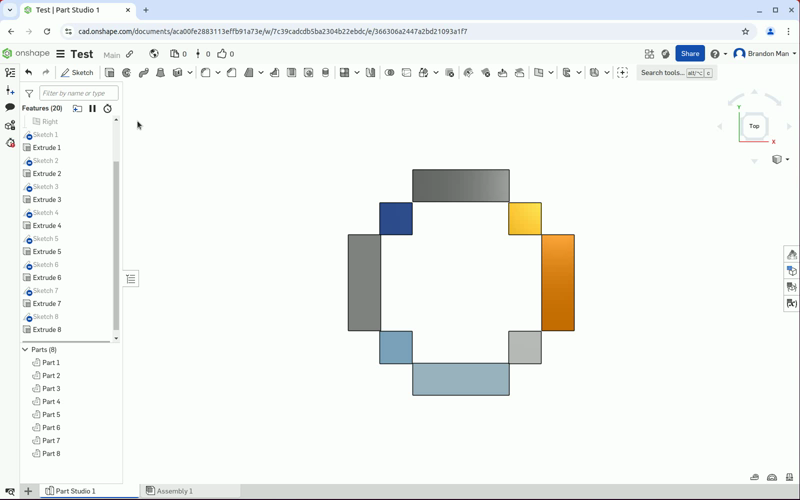
key(shift+h)
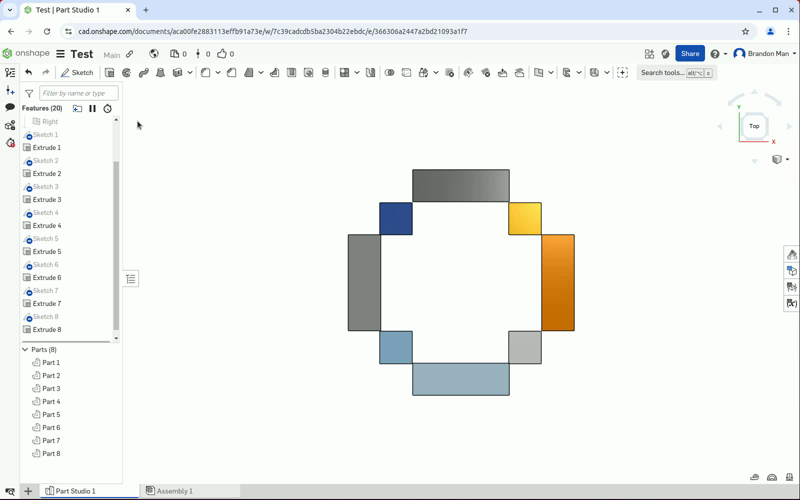
key(shift+h)
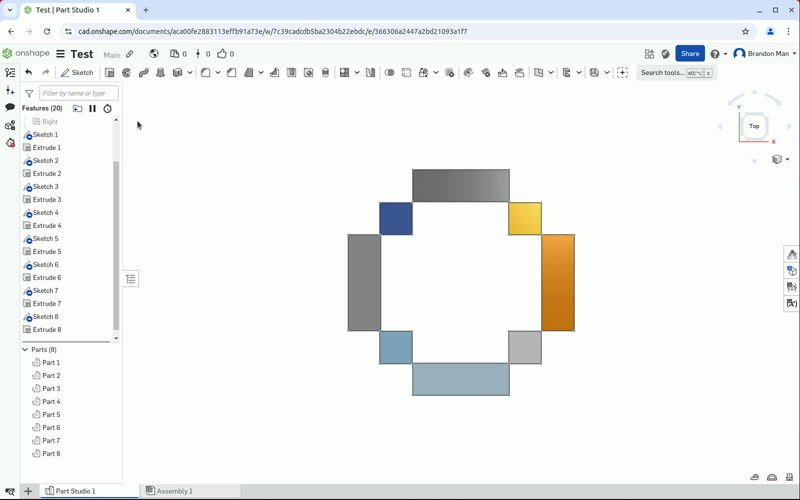
key(shift+7)
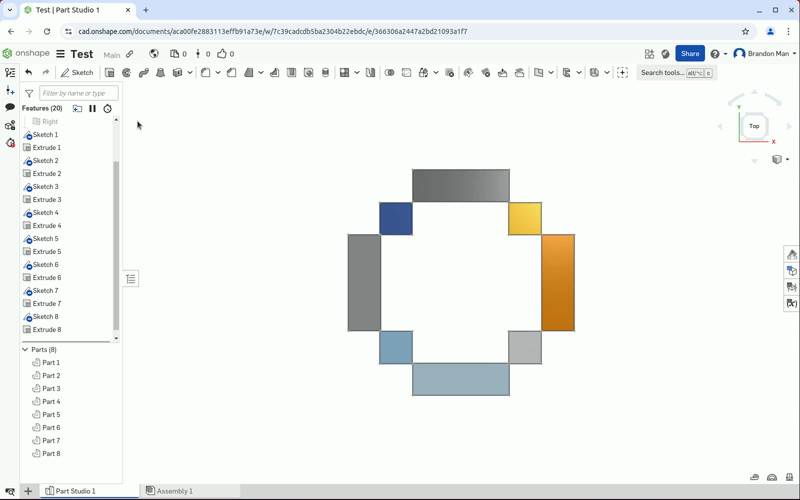
key(up, 3)
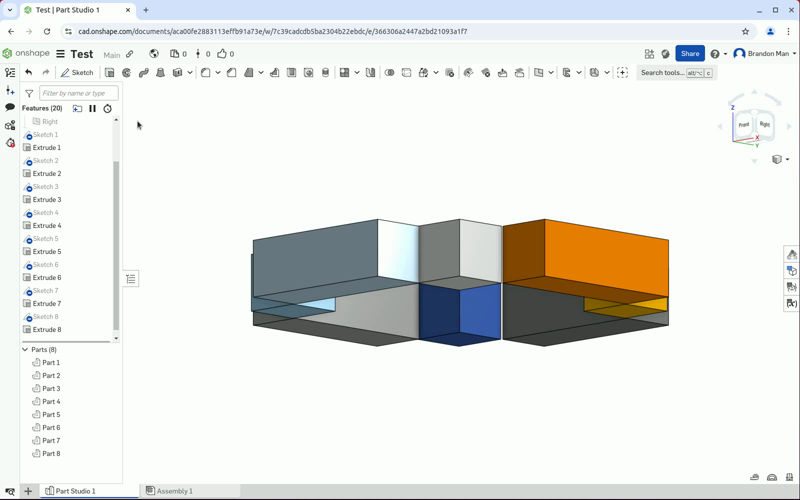
key(left, 3)
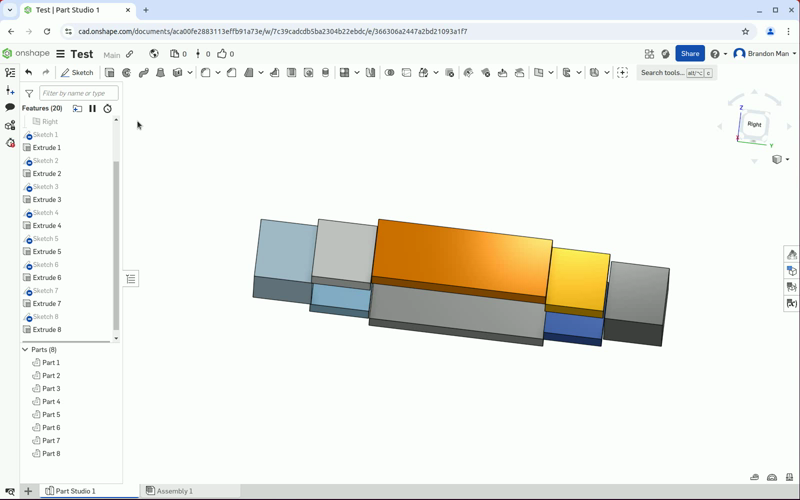
key(right, 3)
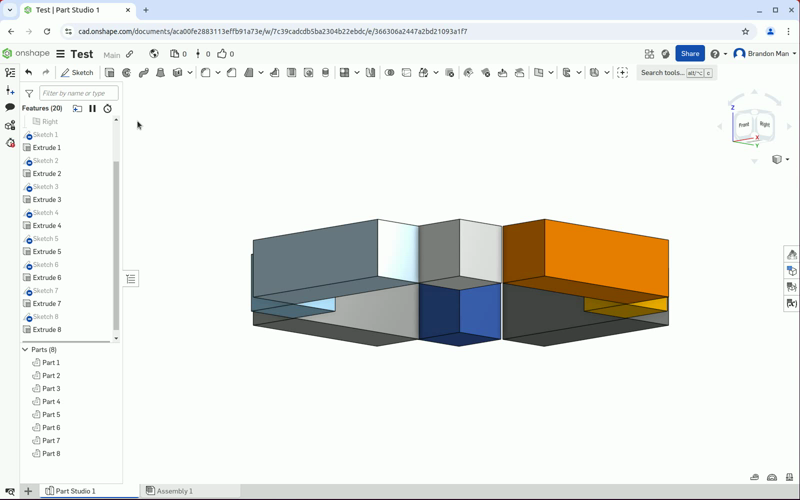
key(down, 3)
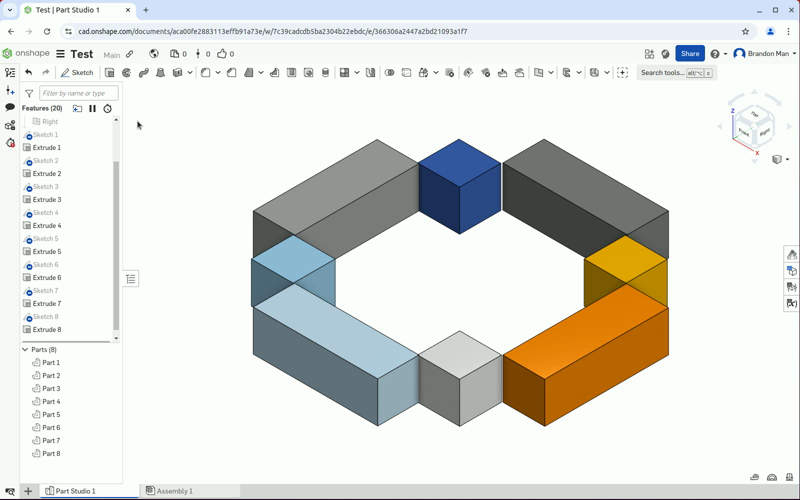
mouse_move(69, 137)
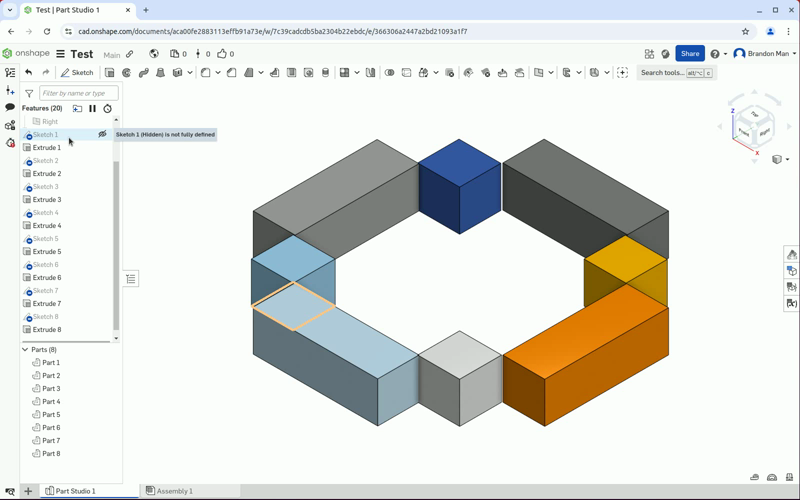
click(69, 137)